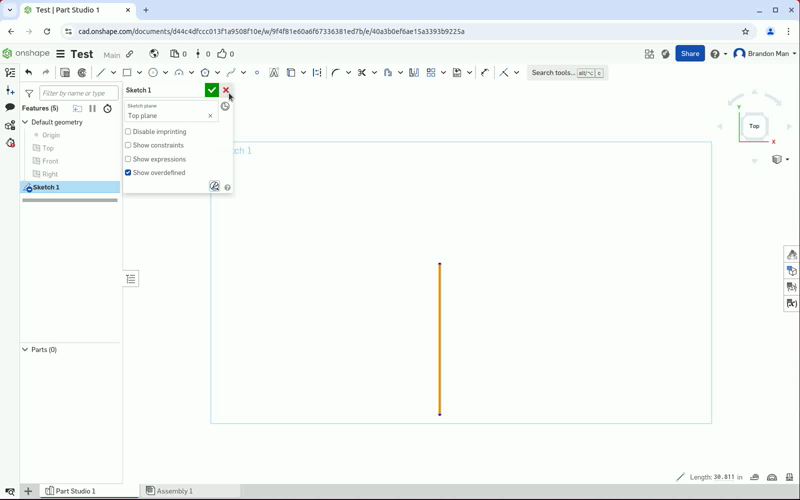
key(shift+h)
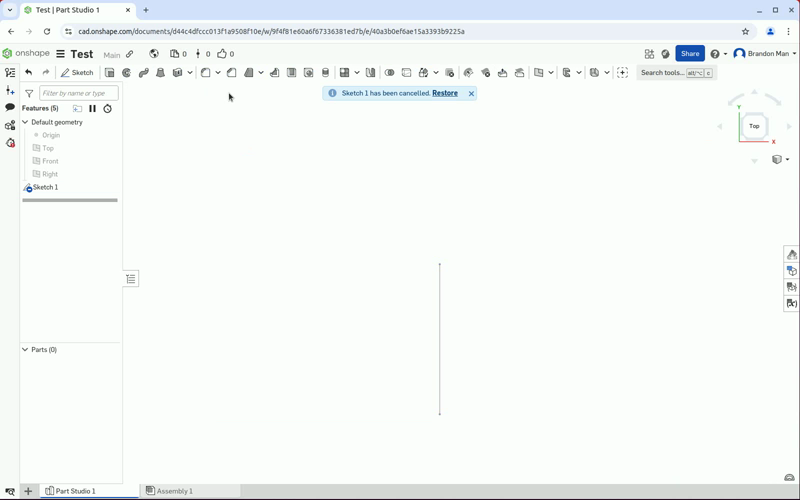
key(shift+s)
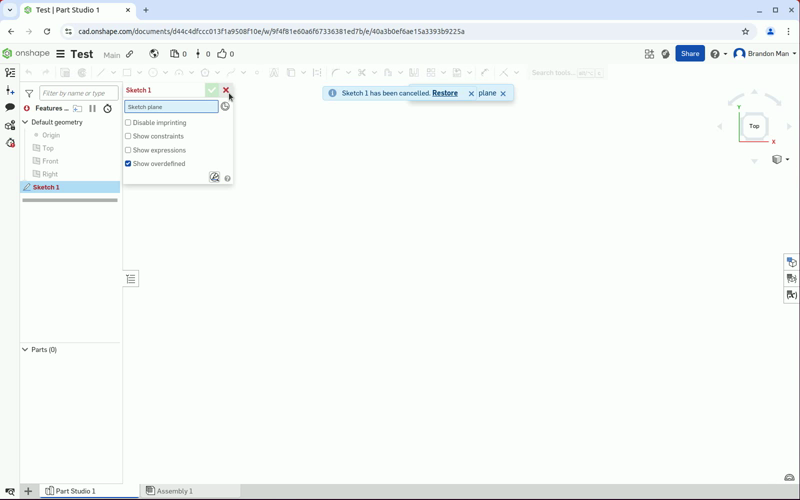
mouse_move(73, 150)
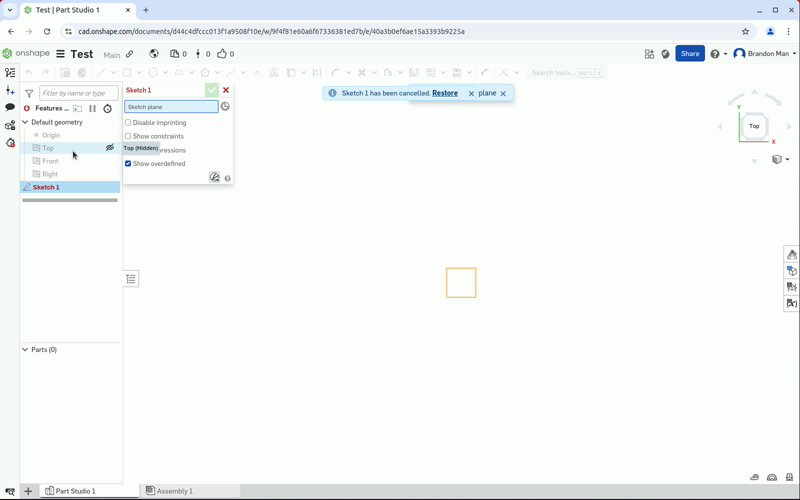
click(73, 150)
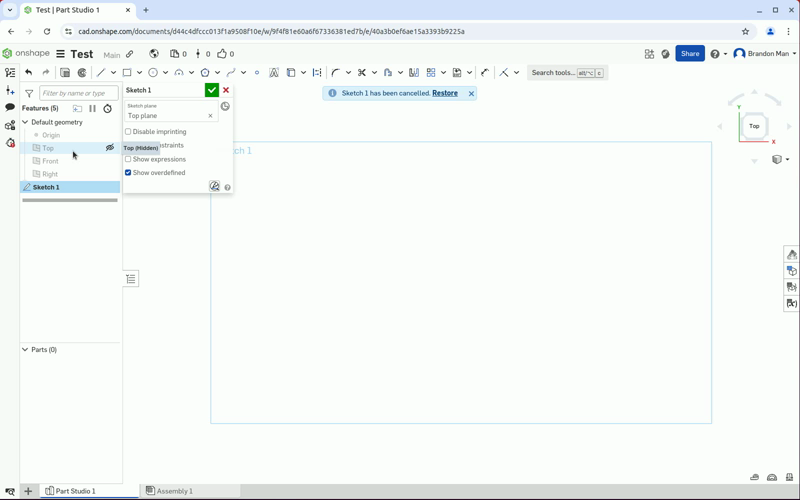
mouse_move(73, 352)
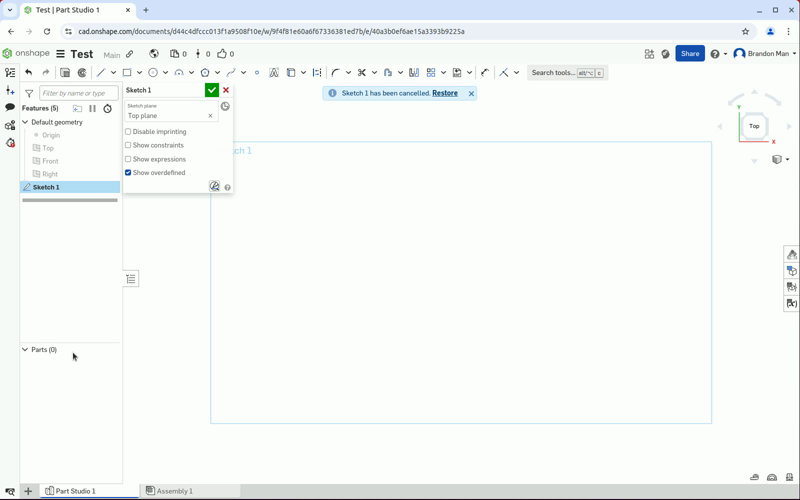
key(y)
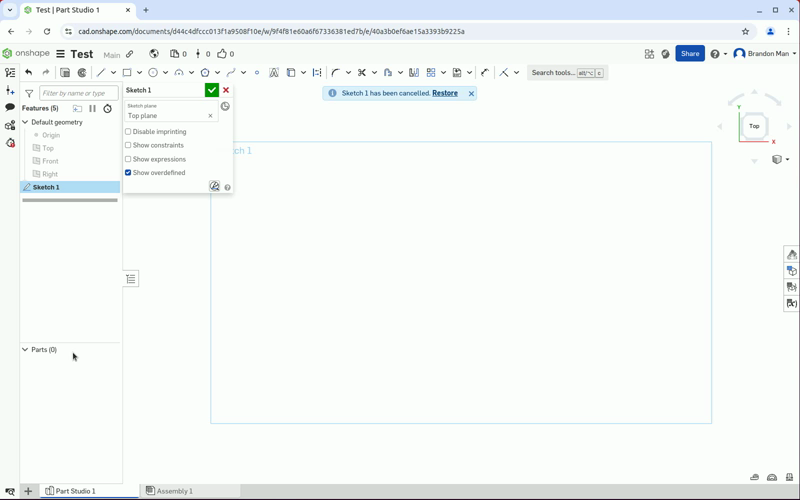
key(l)
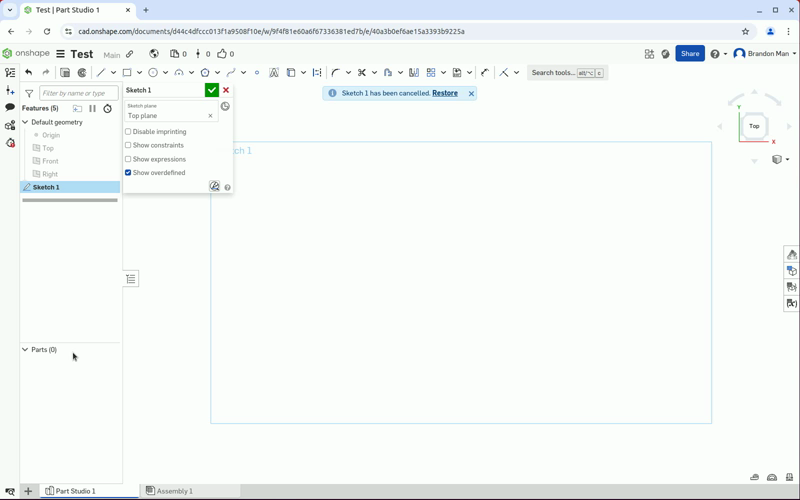
key_down(shift)
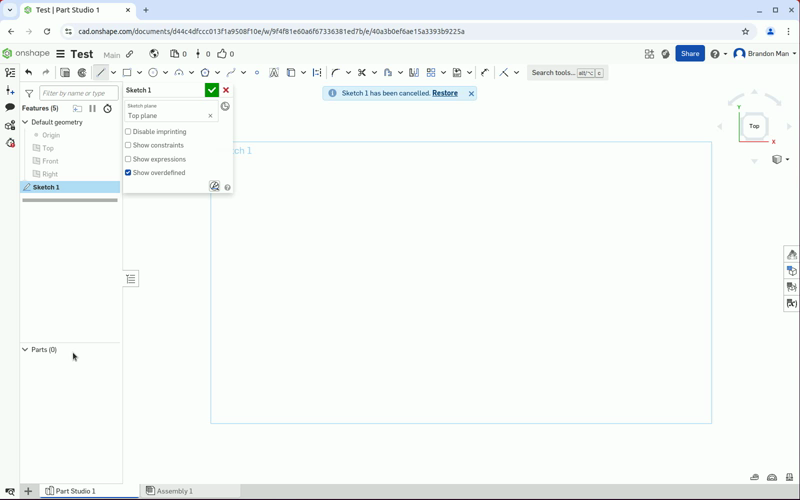
mouse_move(351, 335)
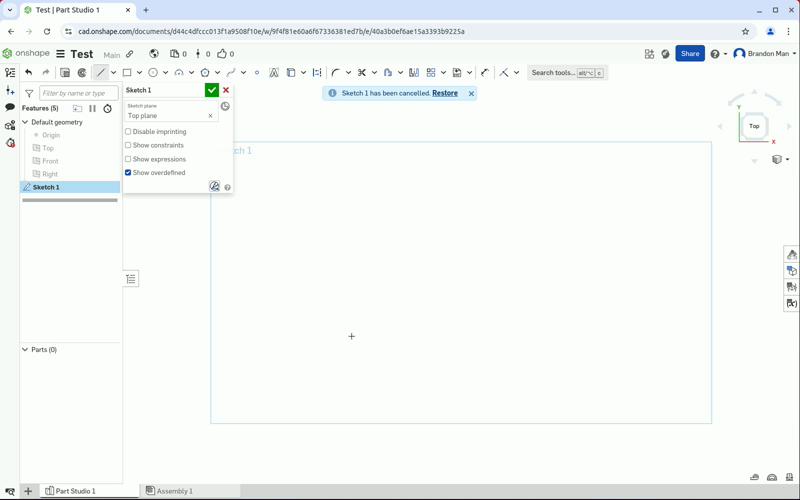
click(351, 335)
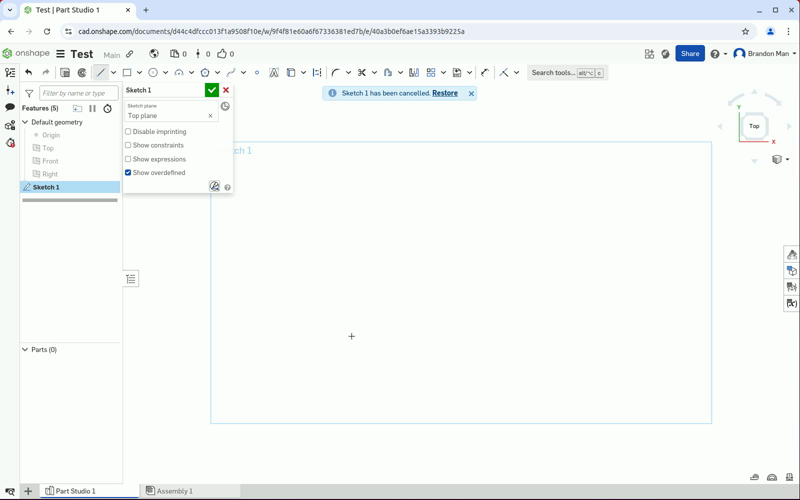
key_up(shift)
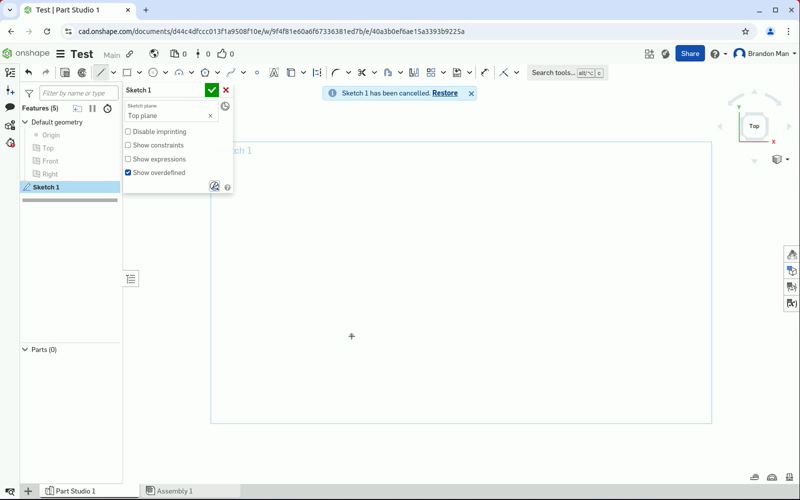
key_down(shift)
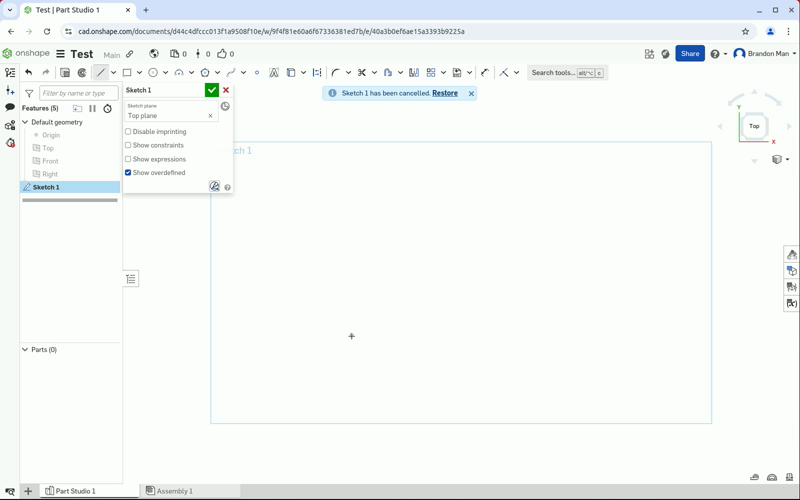
mouse_move(569, 335)
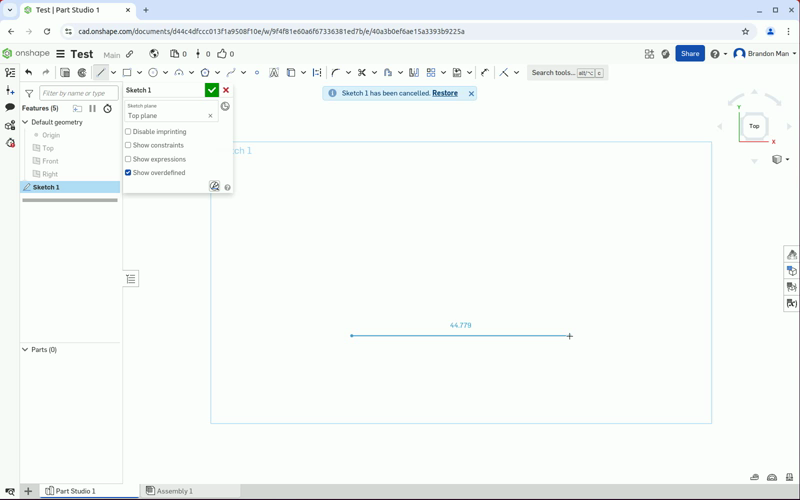
click(569, 335)
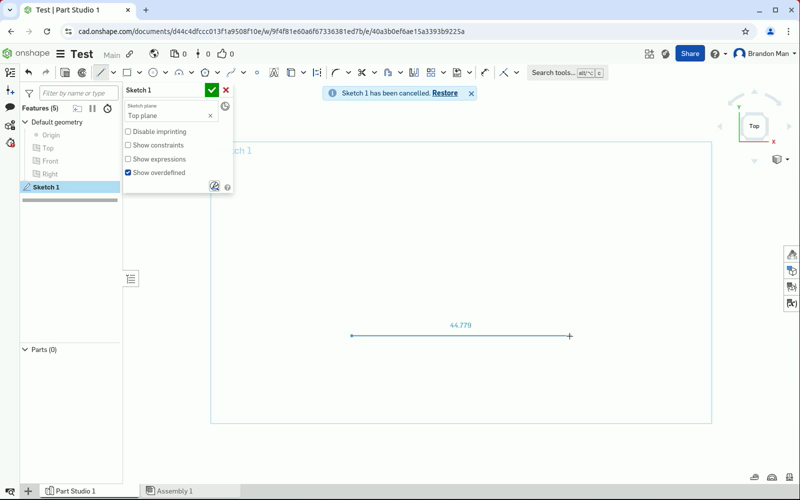
key_up(shift)
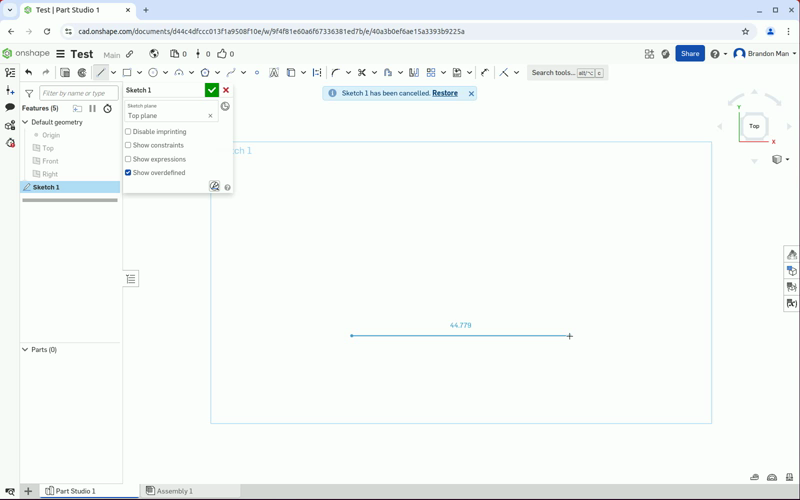
key_down(shift)
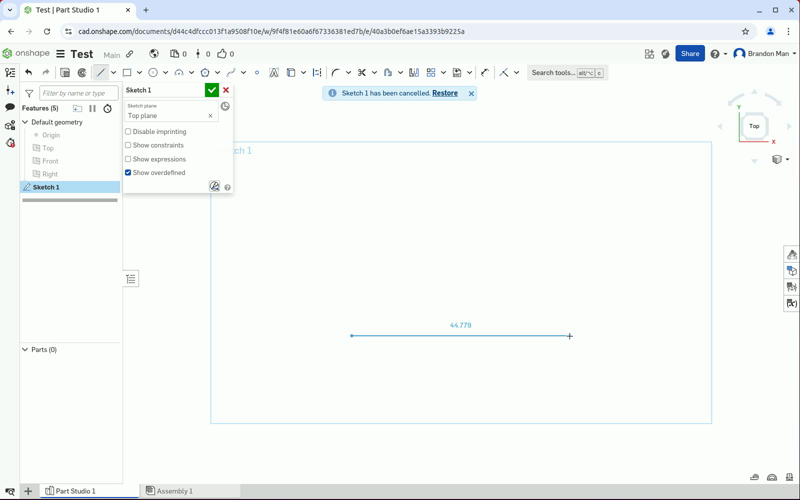
mouse_move(569, 230)
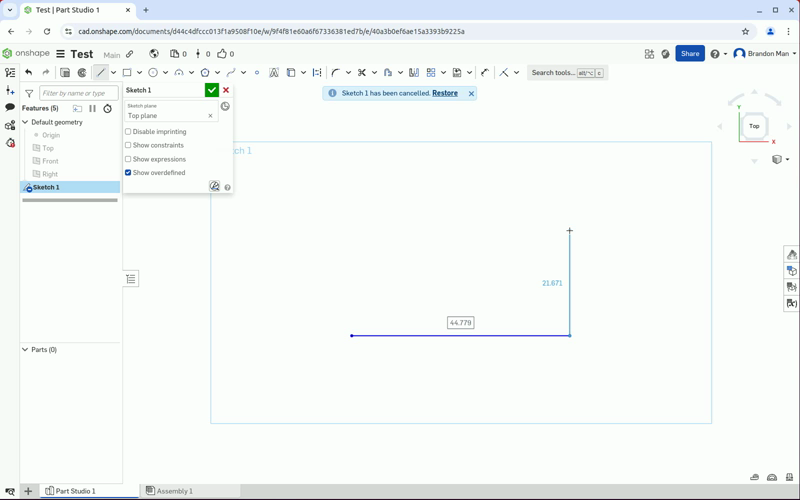
click(569, 230)
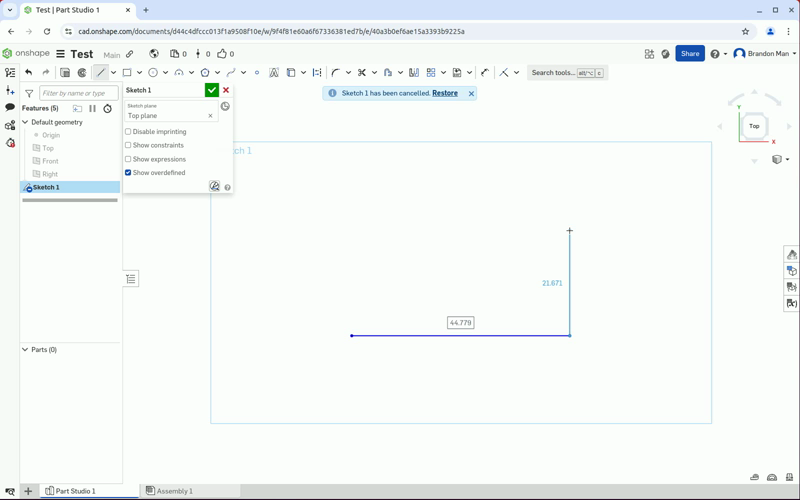
key_up(shift)
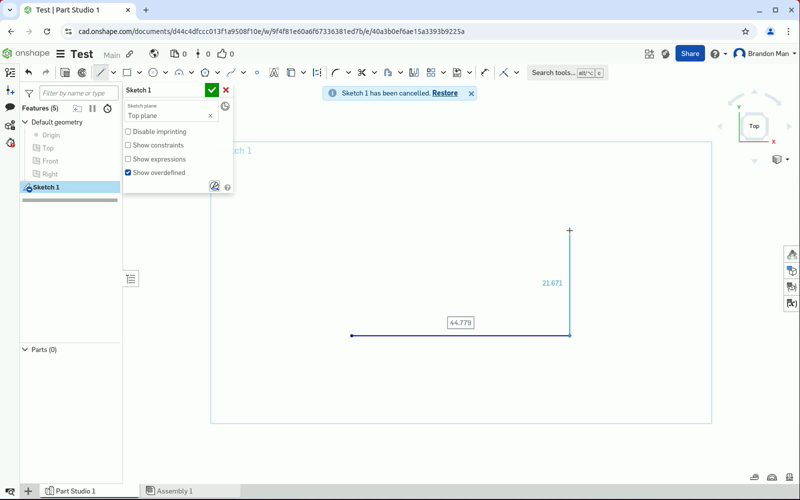
key_down(shift)
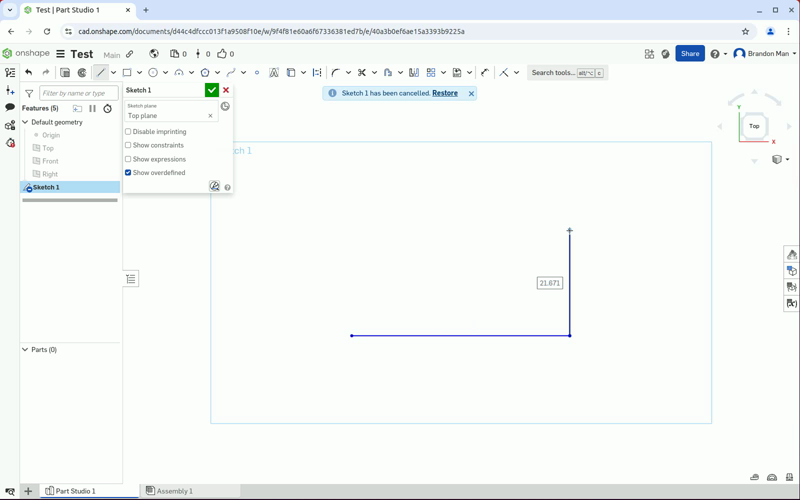
mouse_move(351, 230)
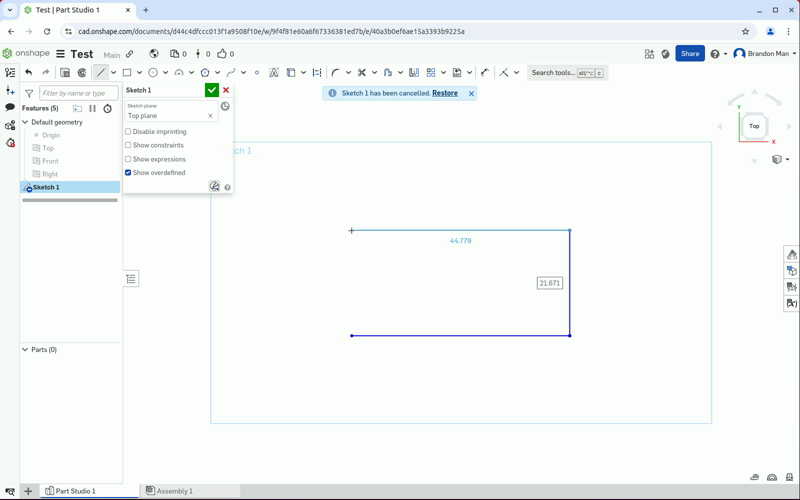
click(351, 230)
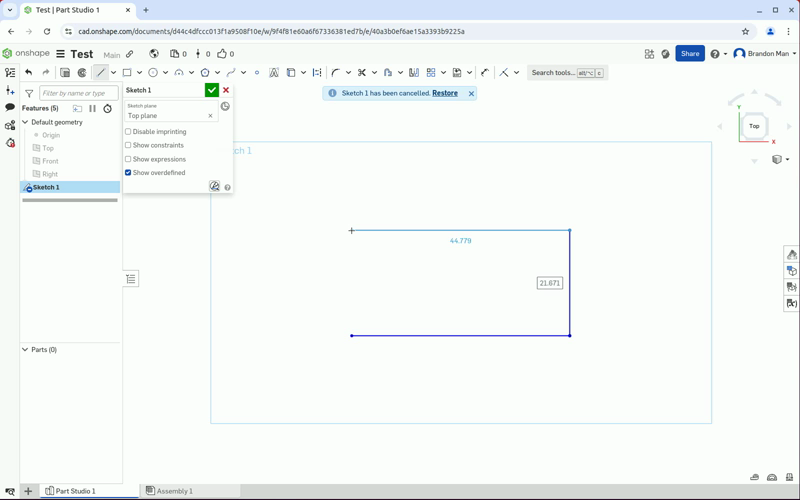
key_up(shift)
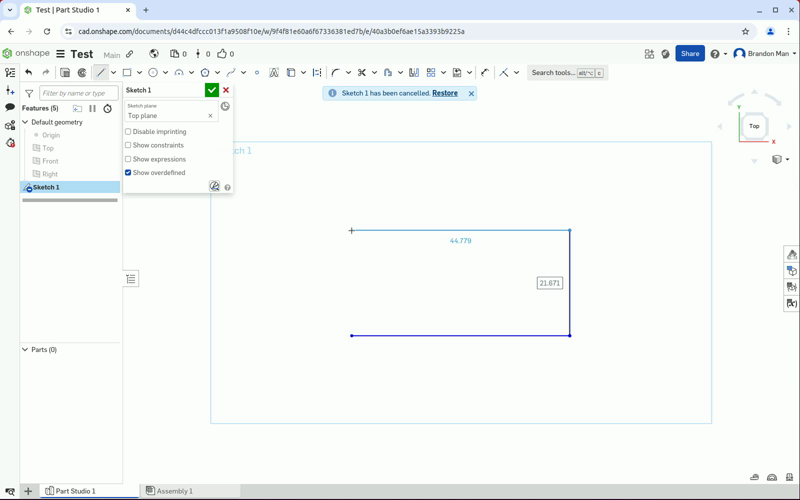
key_down(shift)
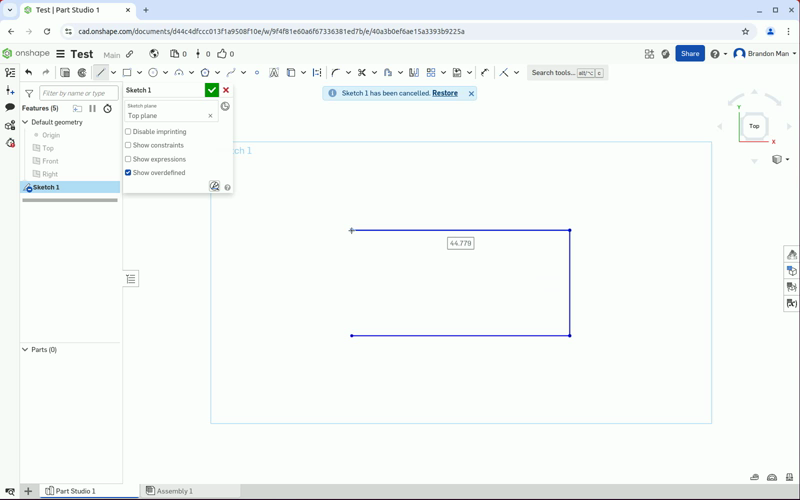
mouse_move(351, 335)
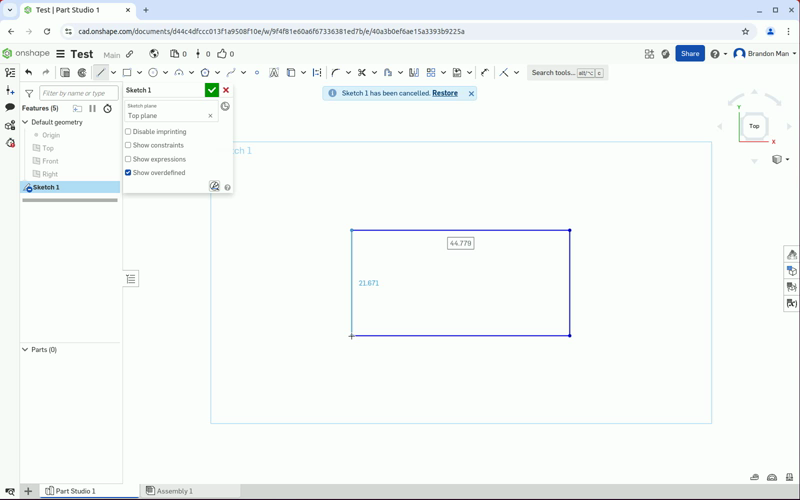
key_up(shift)
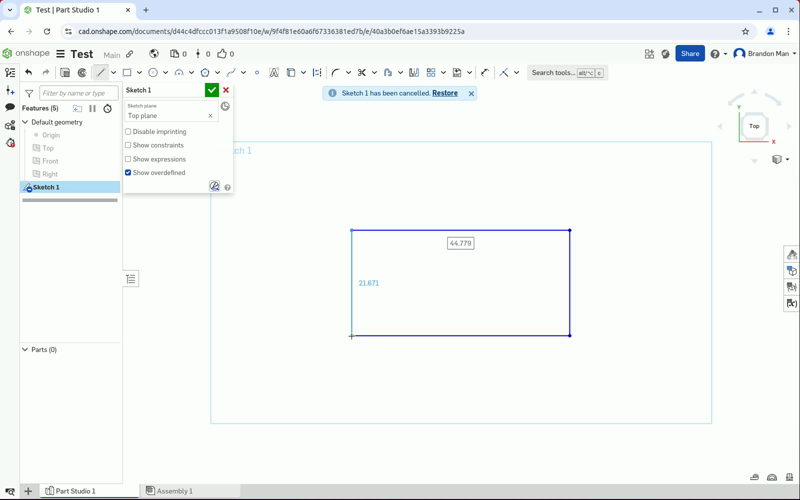
click(351, 335)
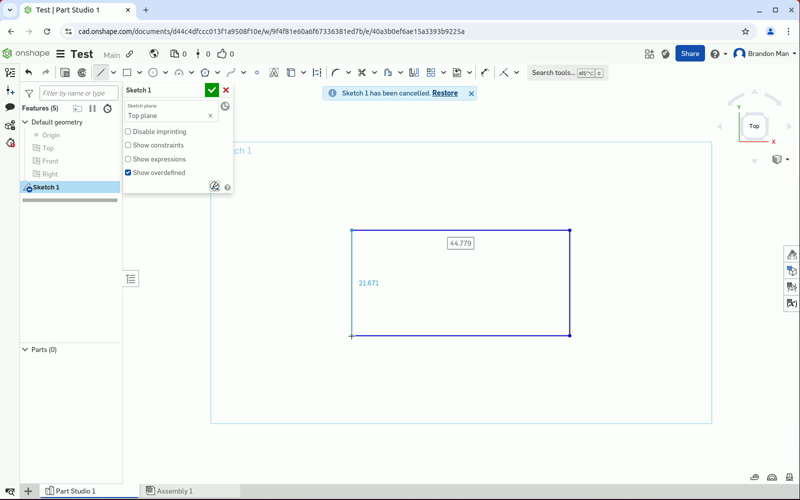
key(esc)
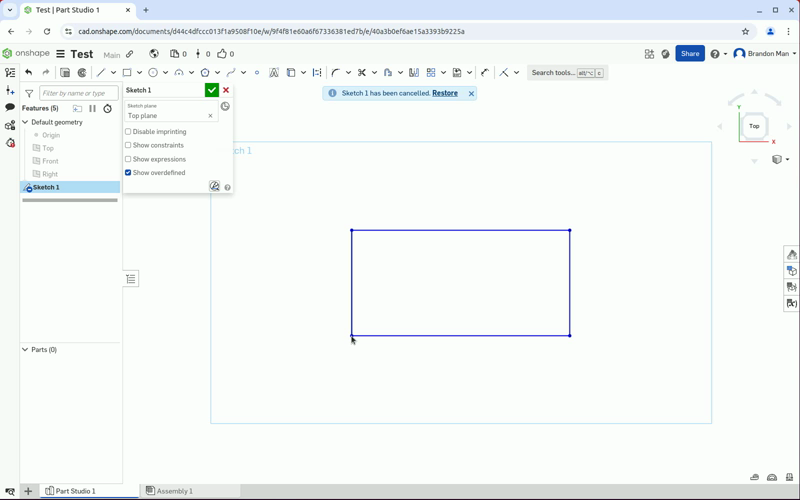
mouse_move(464, 267)
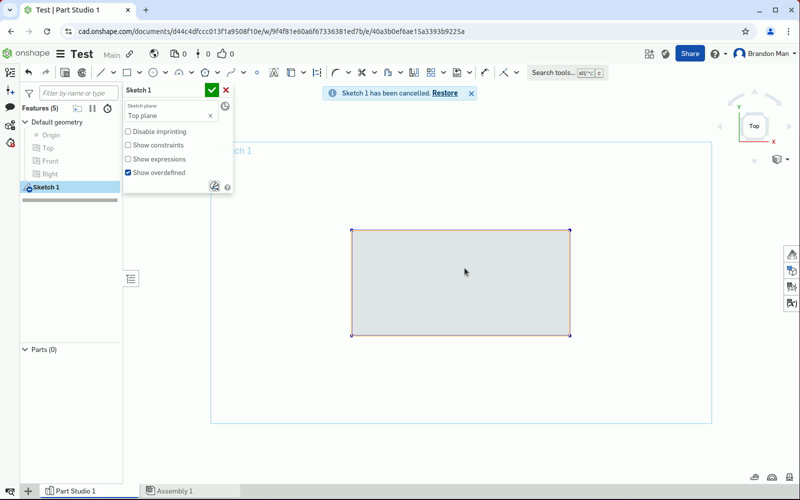
click(464, 267)
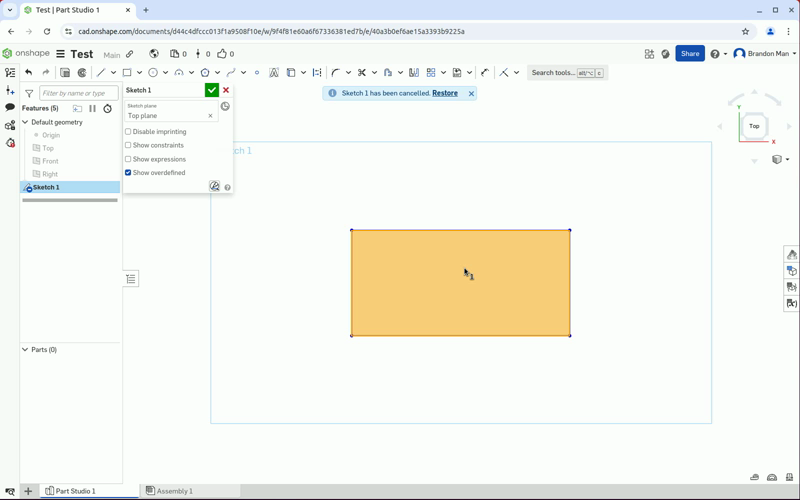
mouse_move(73, 352)
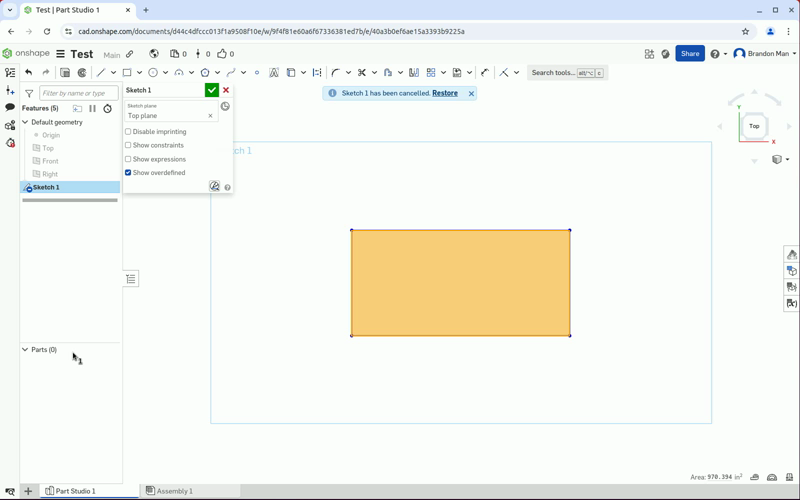
key(shift+y)
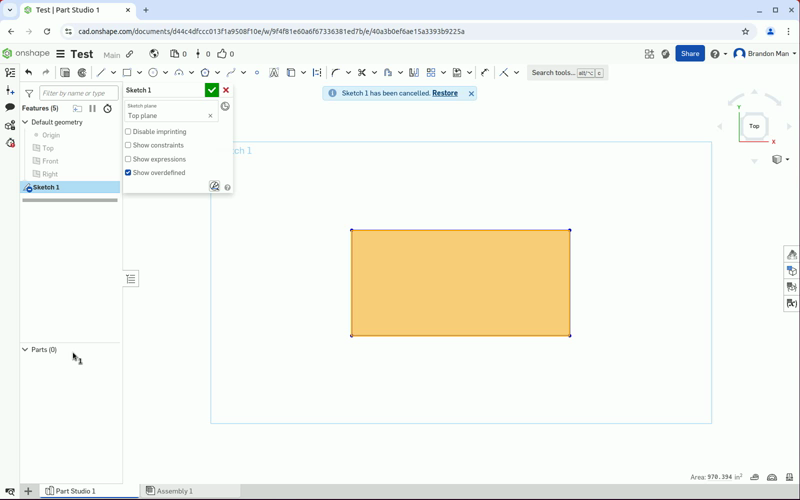
key(shift+e)
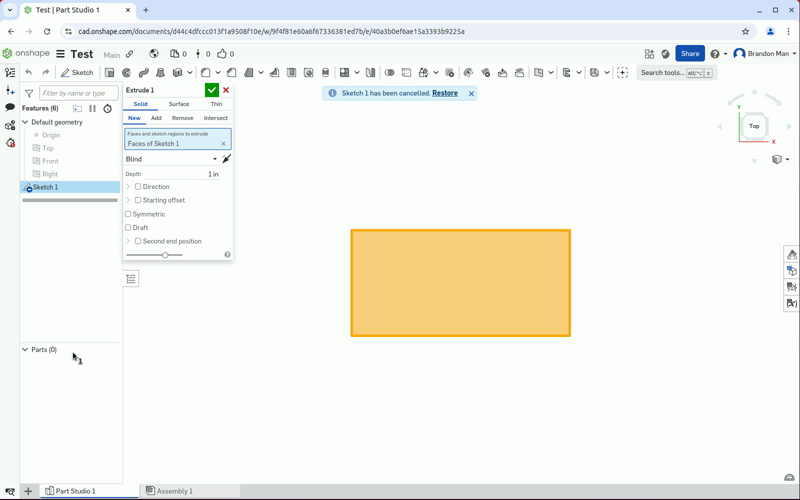
mouse_move(143, 106)
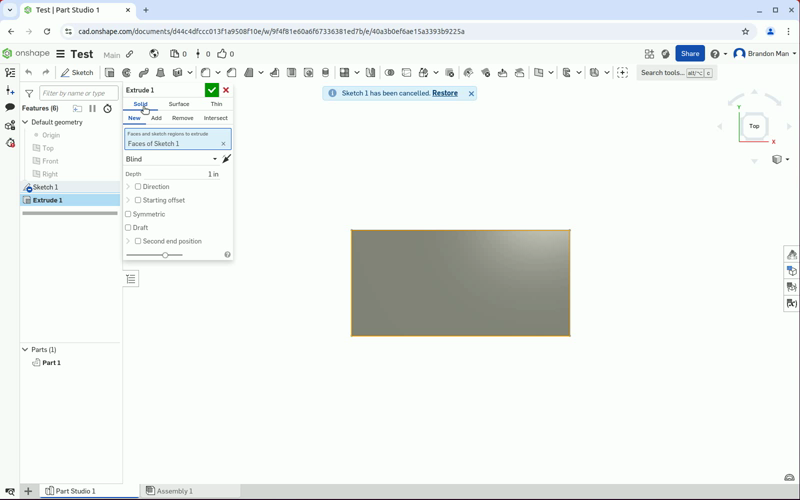
click(143, 106)
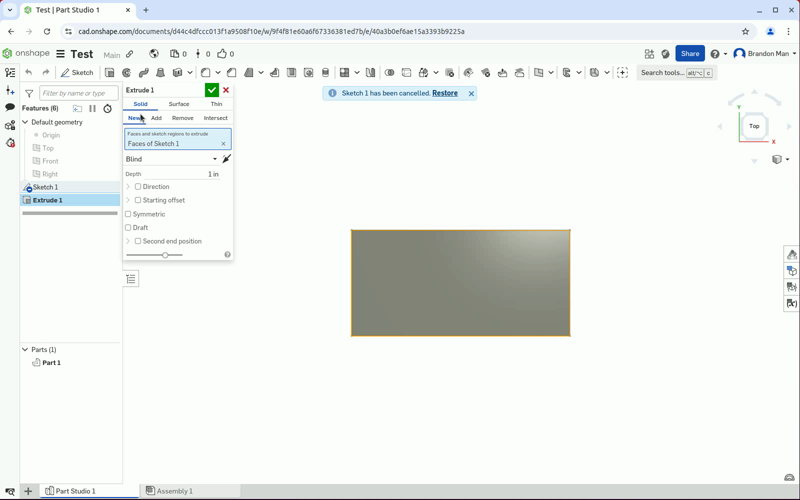
mouse_move(137, 120)
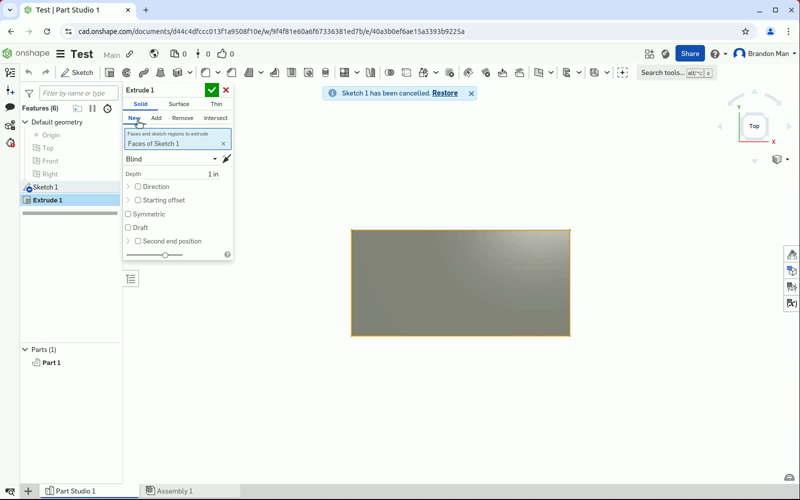
click(137, 120)
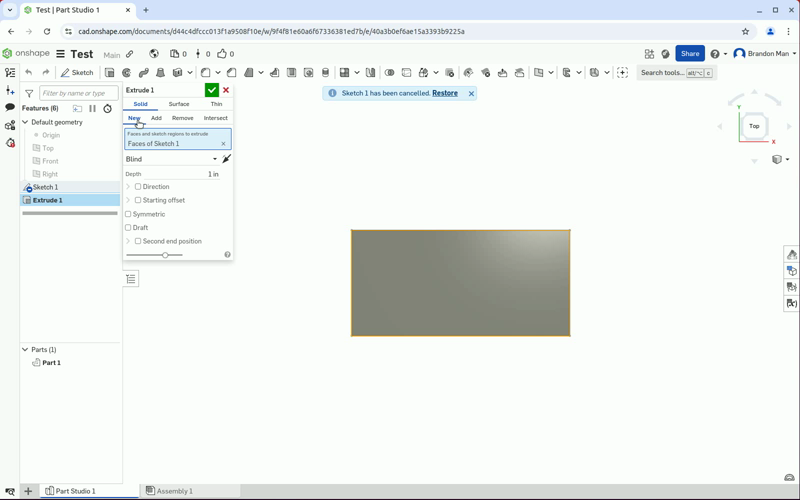
key(tab, 4)
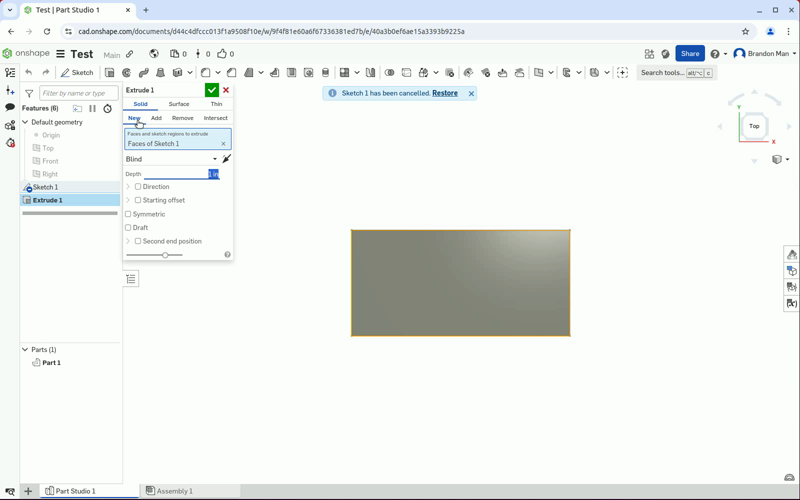
text(4.574)
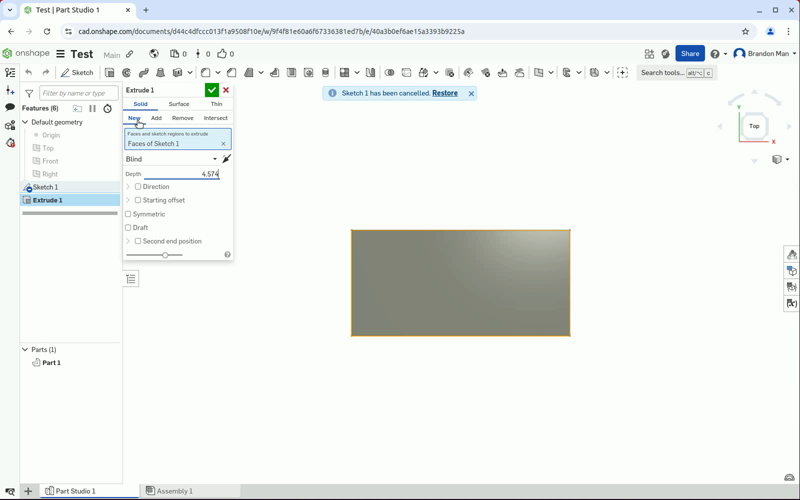
key(enter)
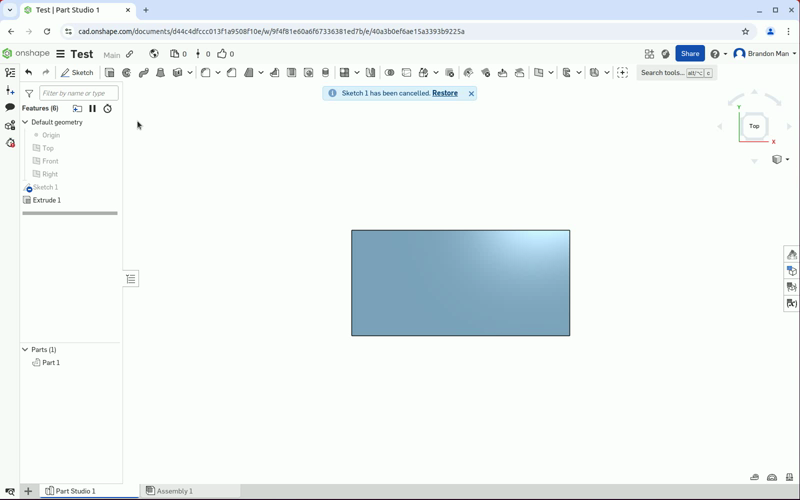
key(shift+h)
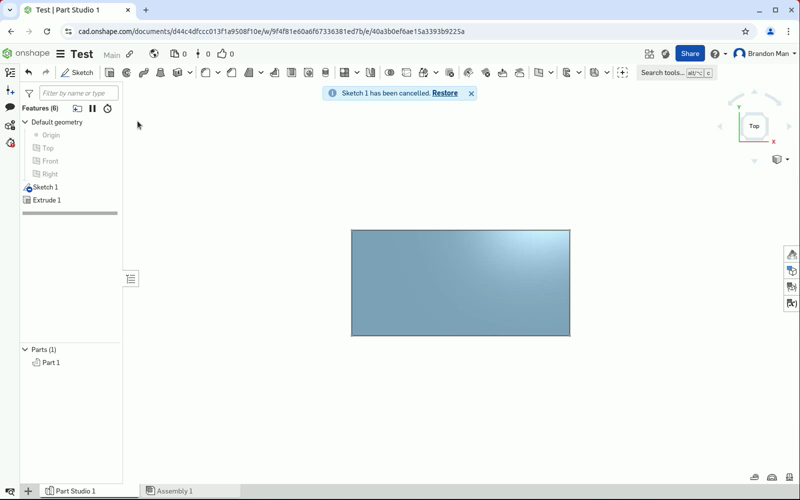
key(shift+h)
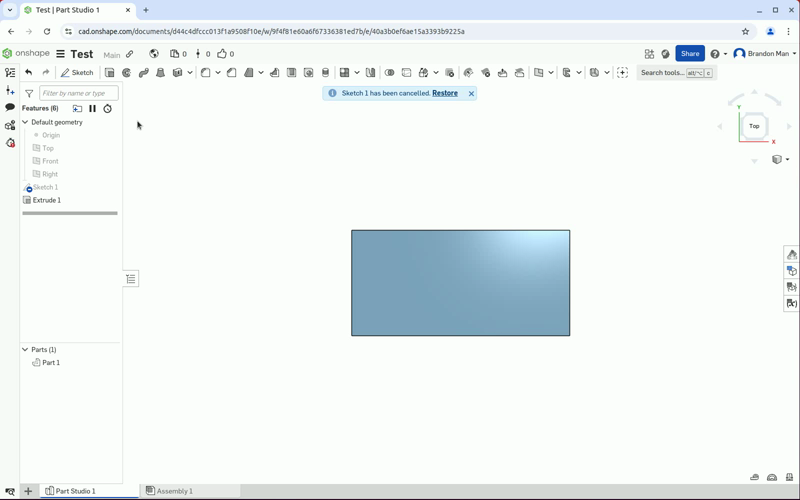
mouse_move(73, 189)
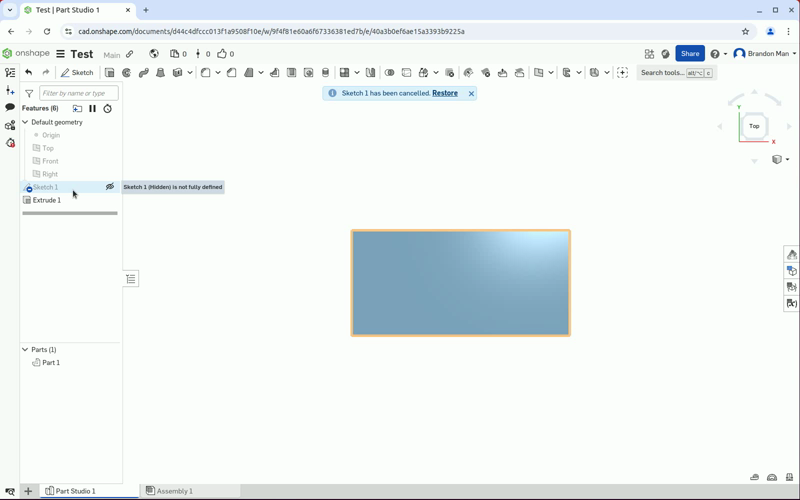
click(73, 189)
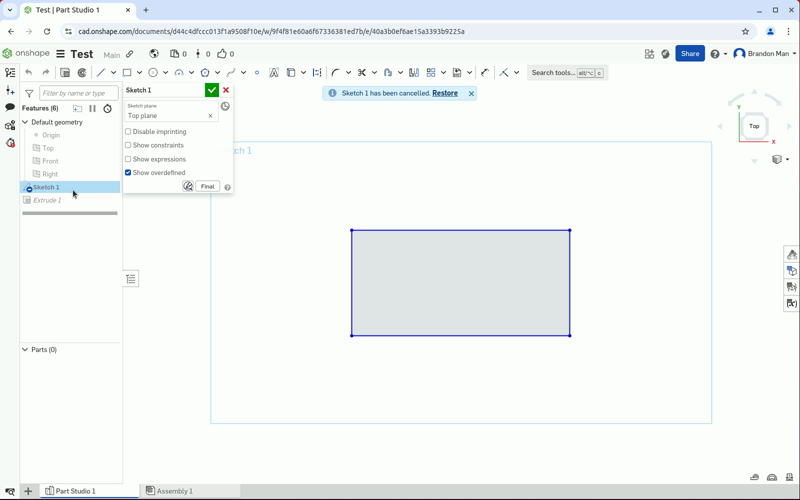
mouse_move(229, 92)
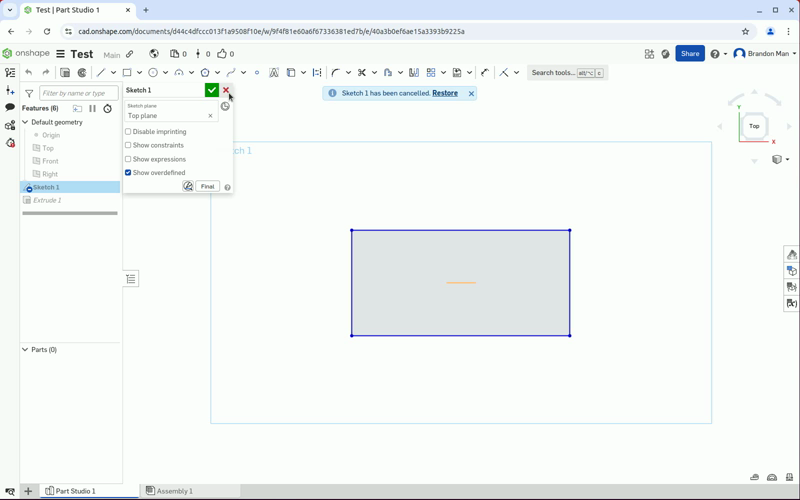
click(229, 92)
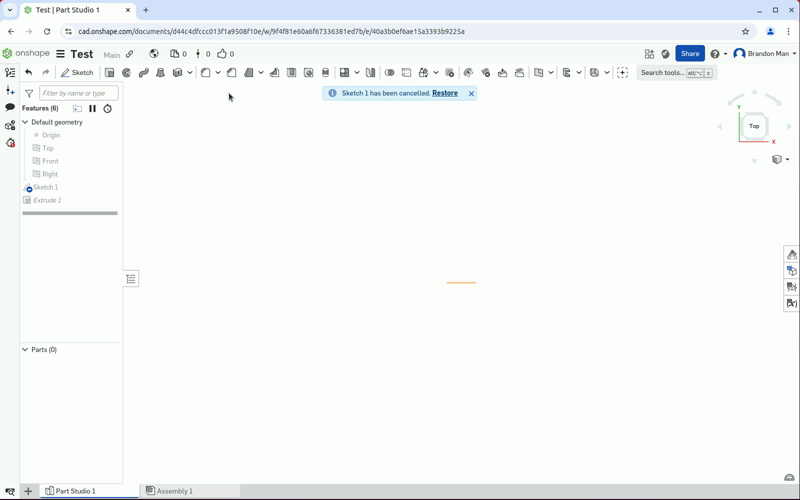
mouse_move(73, 352)
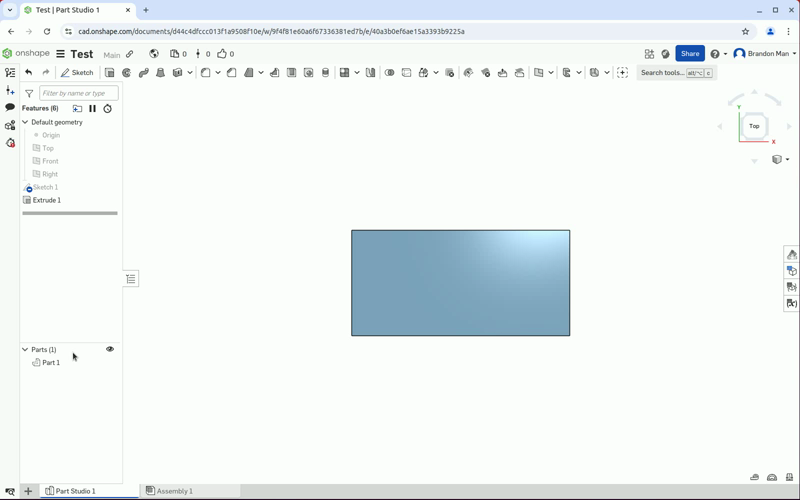
key(y)
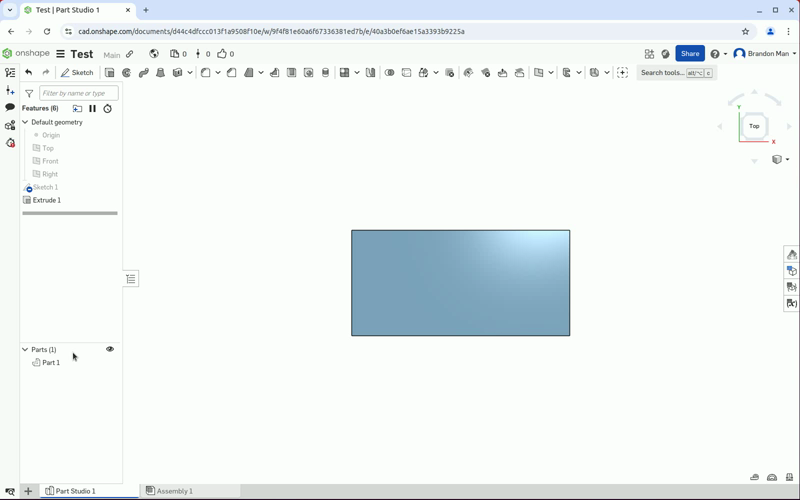
key(shift+p)
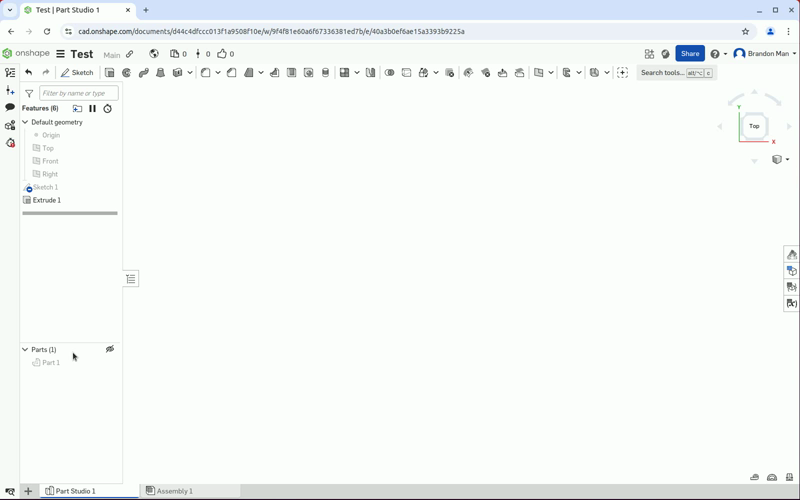
key(space)
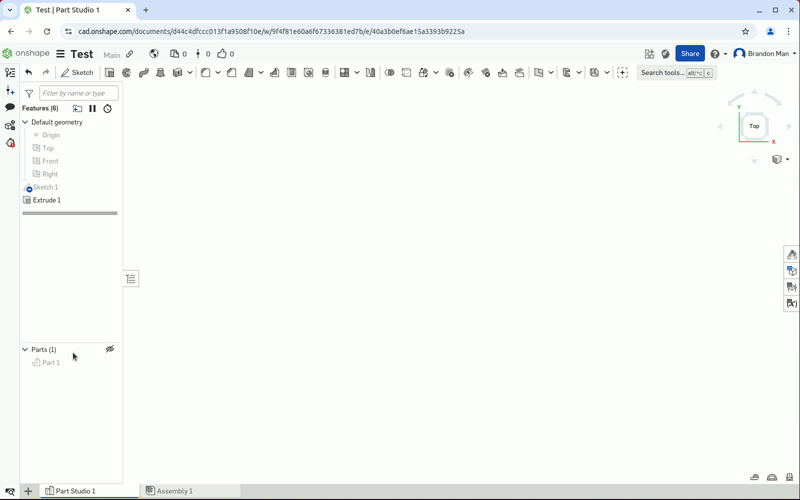
key_down(shift)
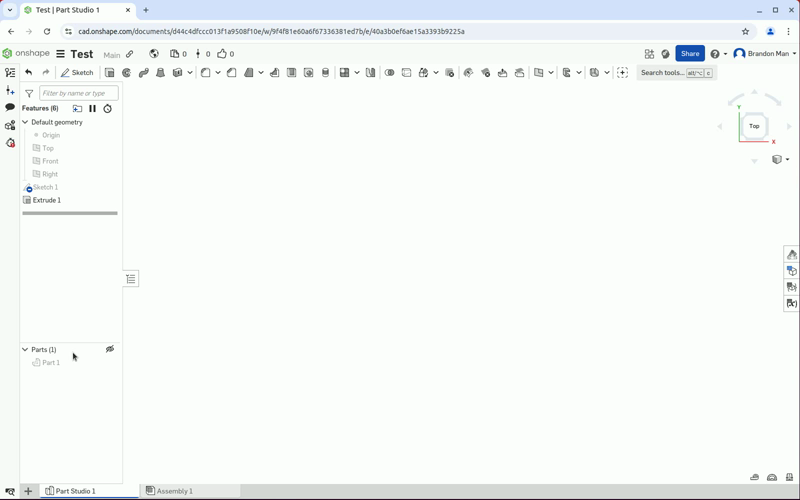
key(up)
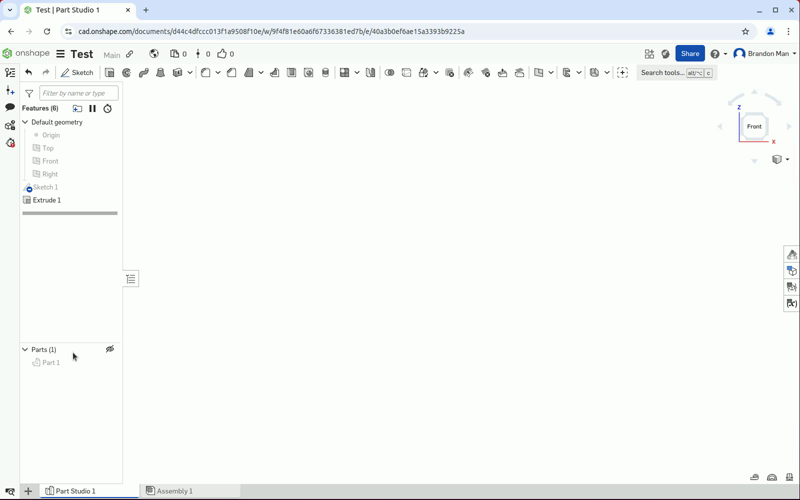
key_up(shift)
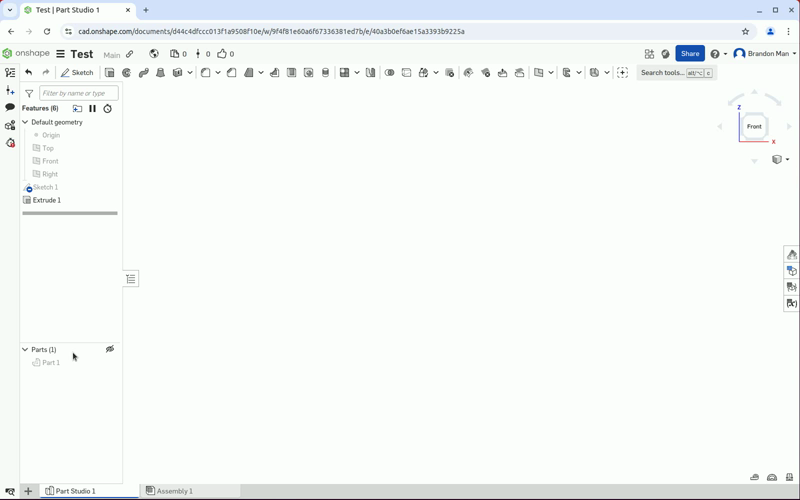
key(space)
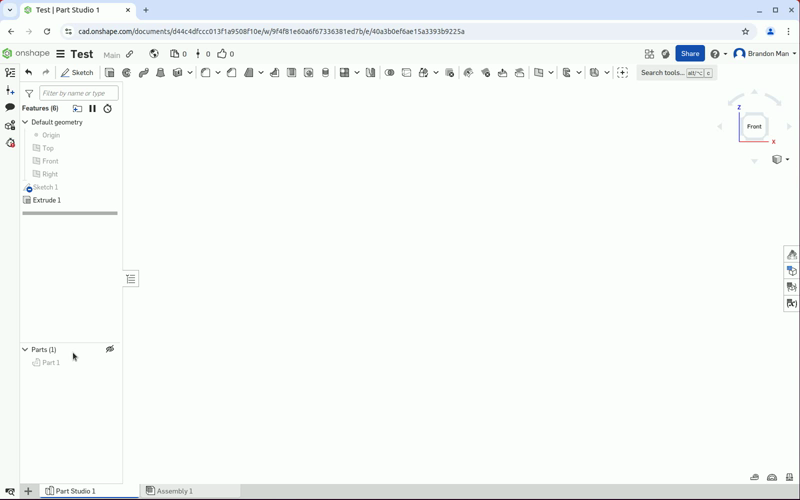
key_down(shift)
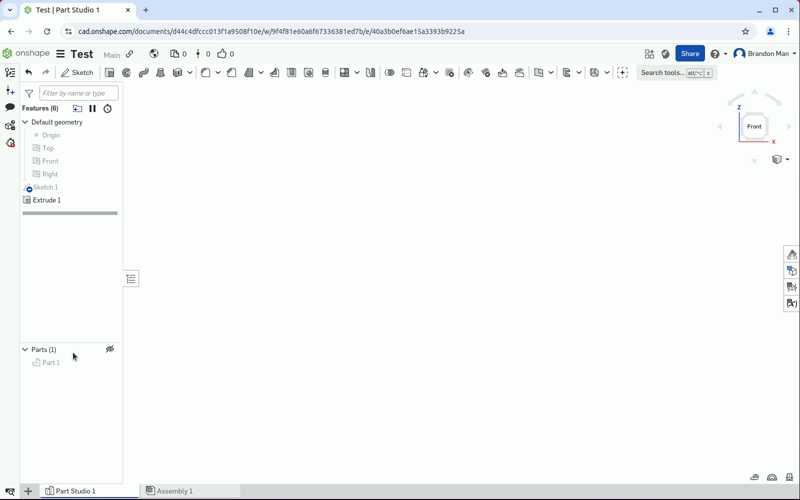
key(left)
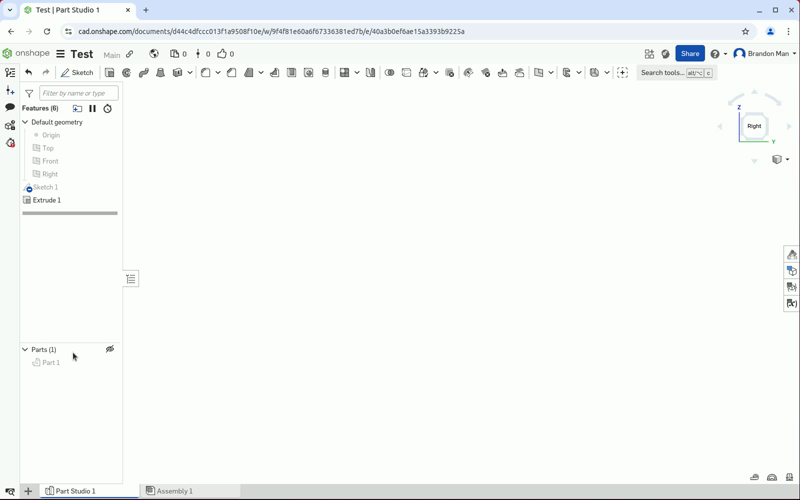
key_up(shift)
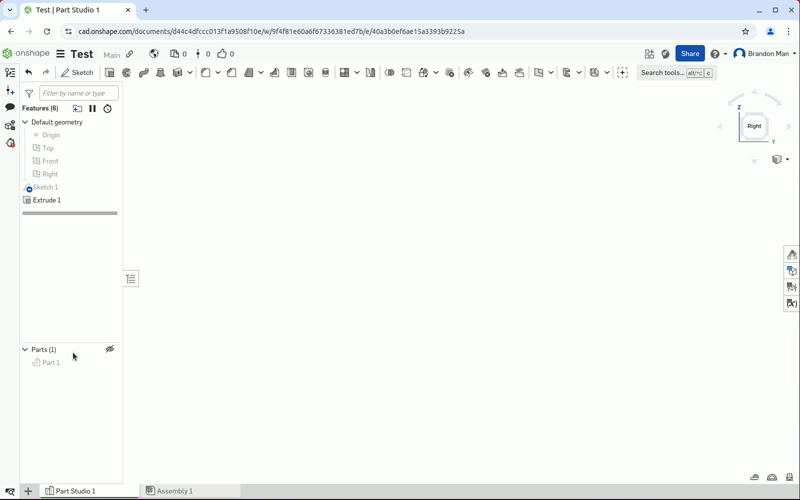
mouse_move(73, 352)
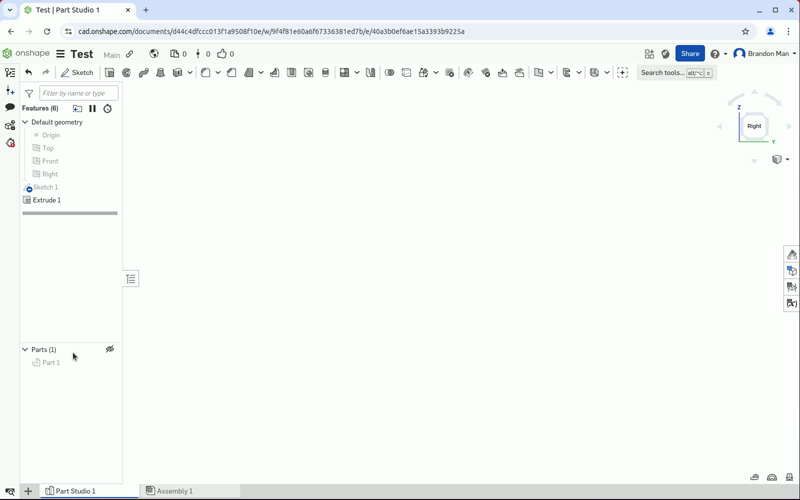
key(shift+y)
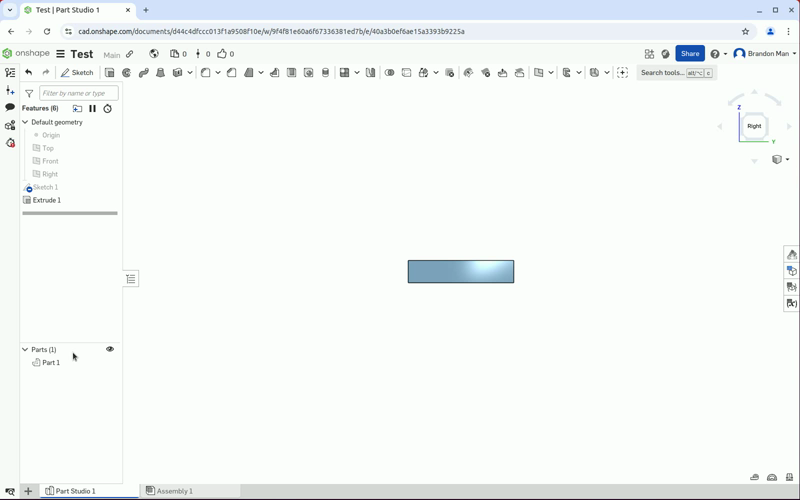
mouse_move(541, 75)
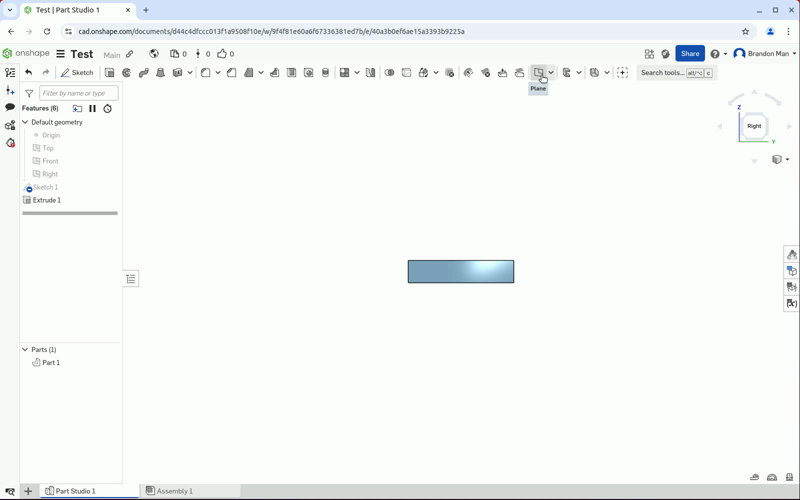
click(541, 75)
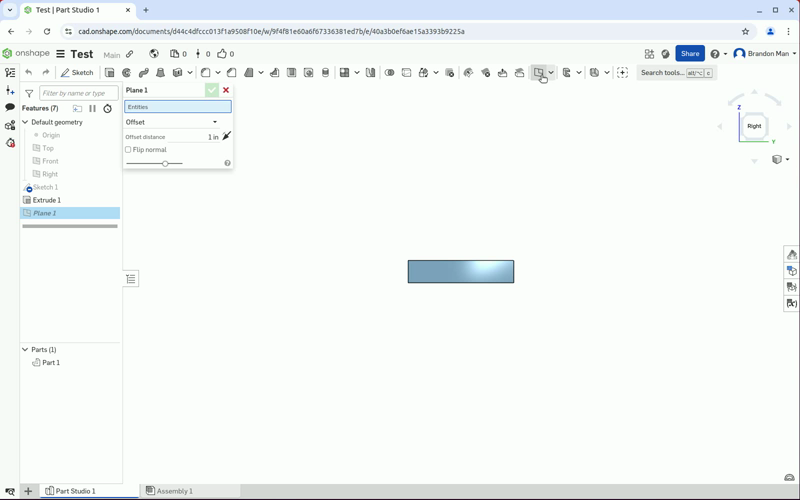
mouse_move(73, 176)
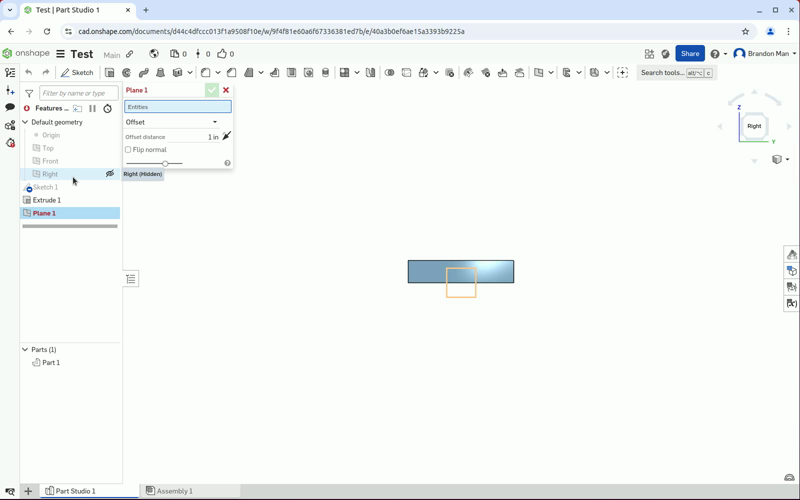
click(73, 176)
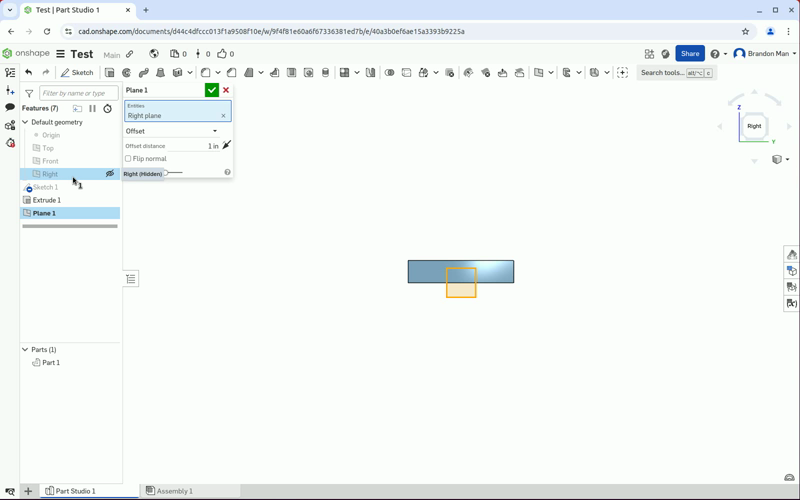
key(tab, 2)
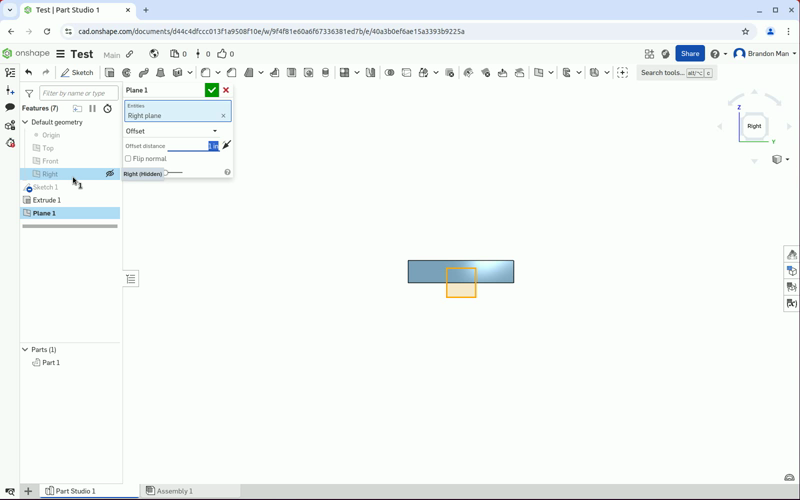
text(22.4)
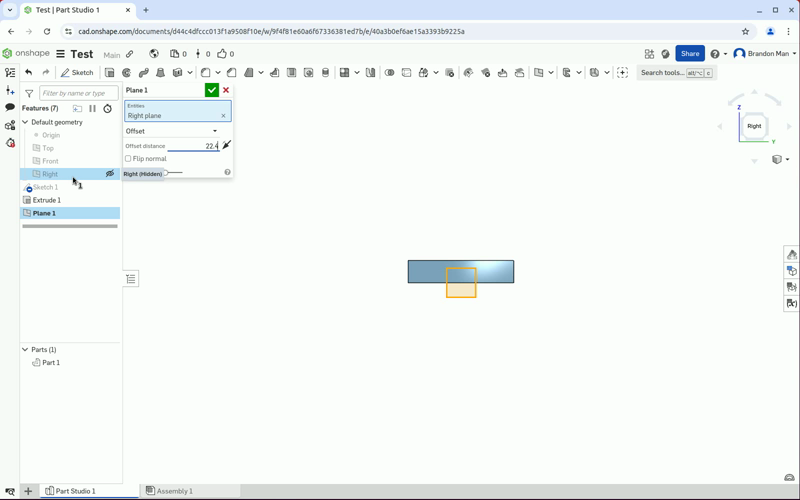
key(enter, 2)
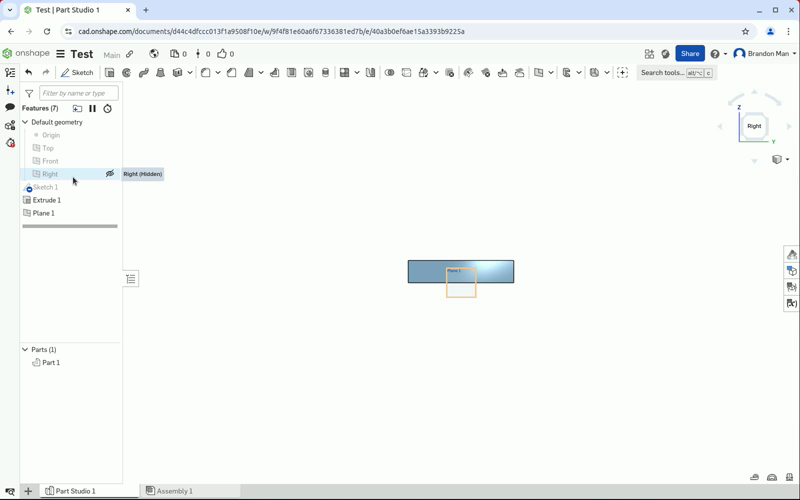
key(shift+s)
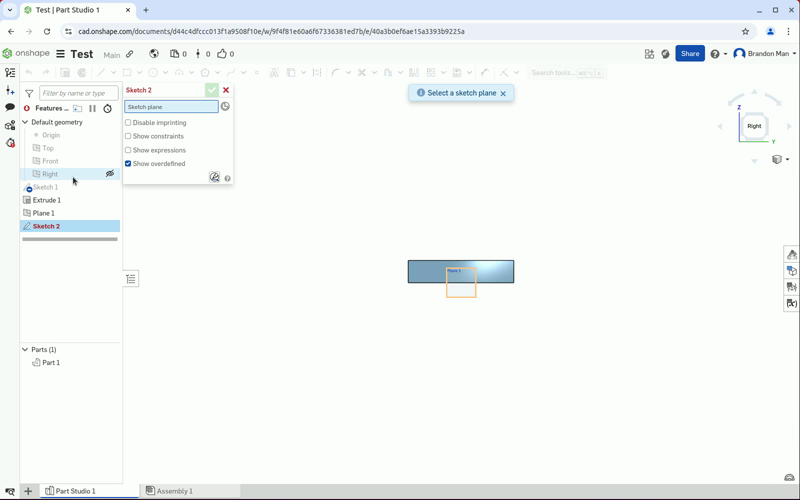
mouse_move(73, 215)
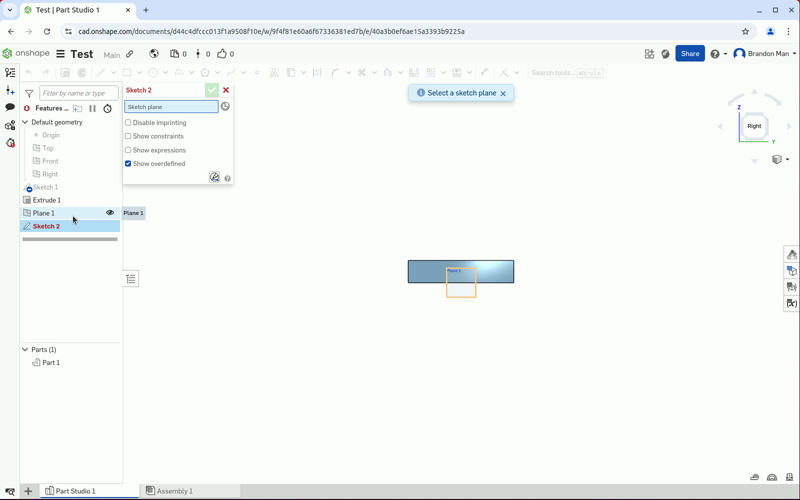
click(73, 215)
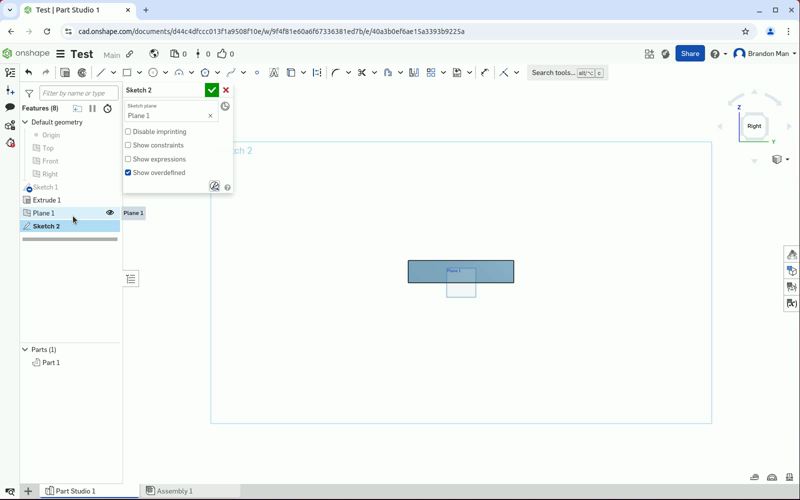
mouse_move(73, 352)
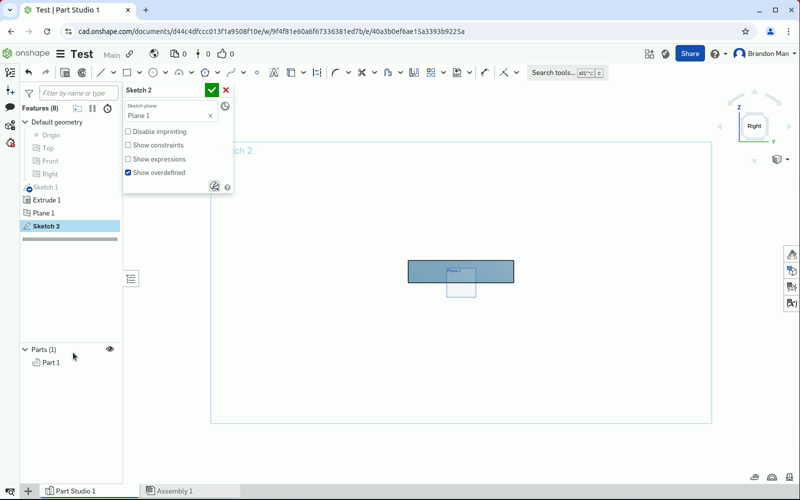
key(y)
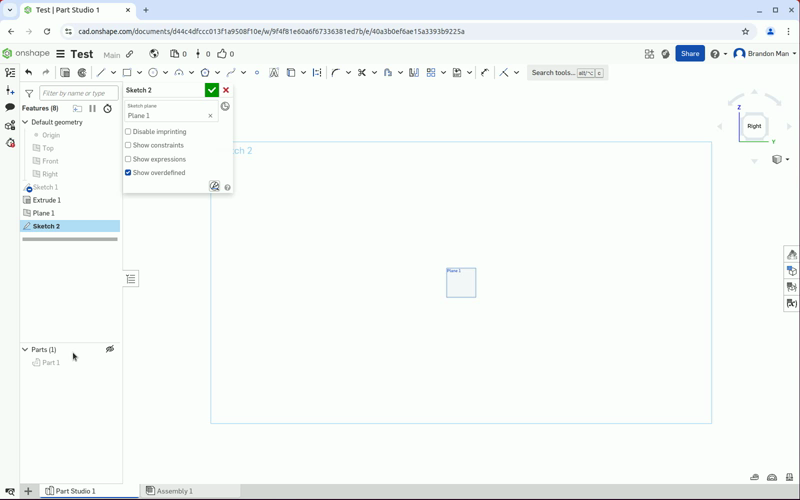
key(l)
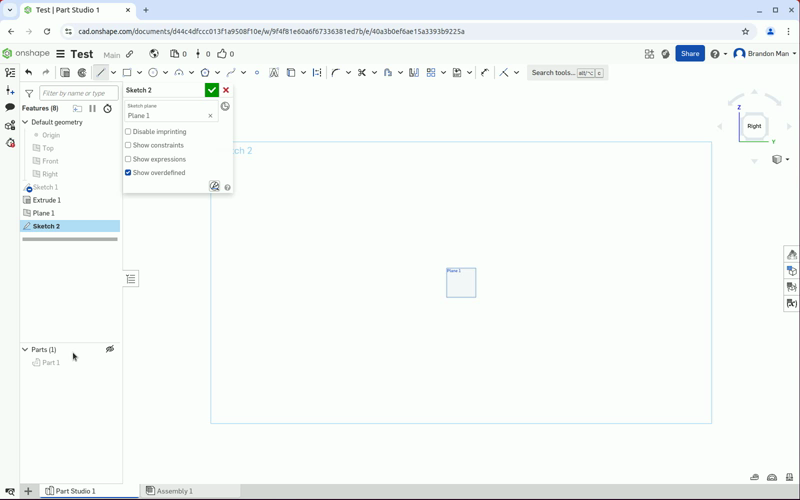
key_down(shift)
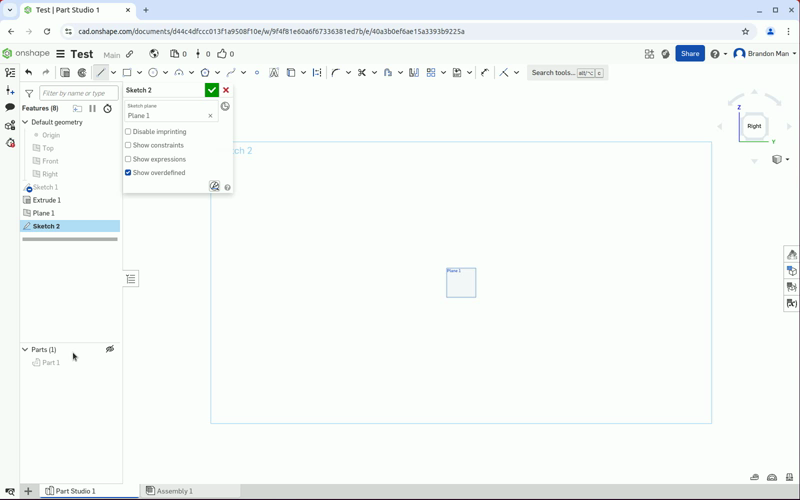
mouse_move(407, 282)
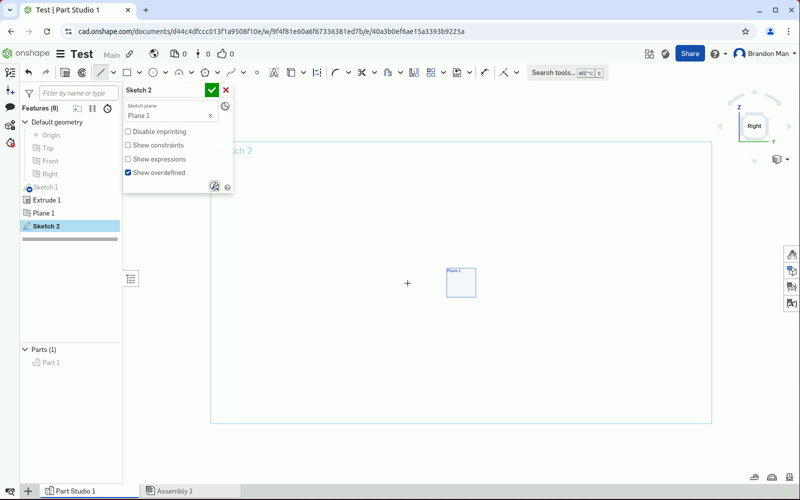
click(407, 282)
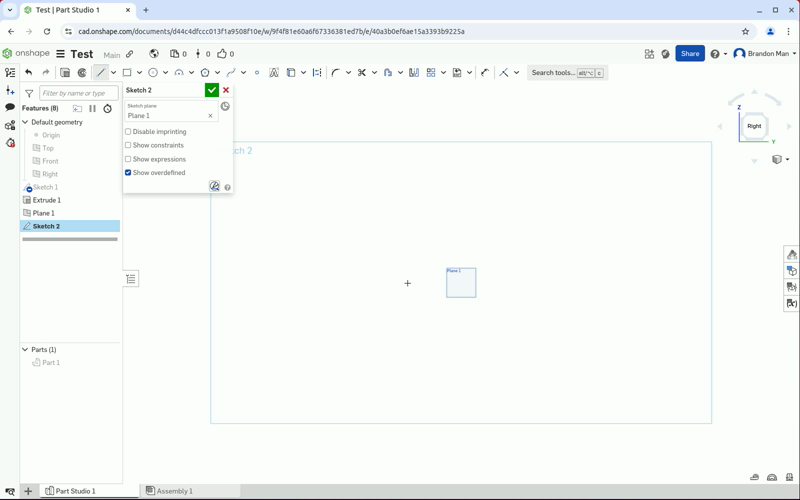
key_up(shift)
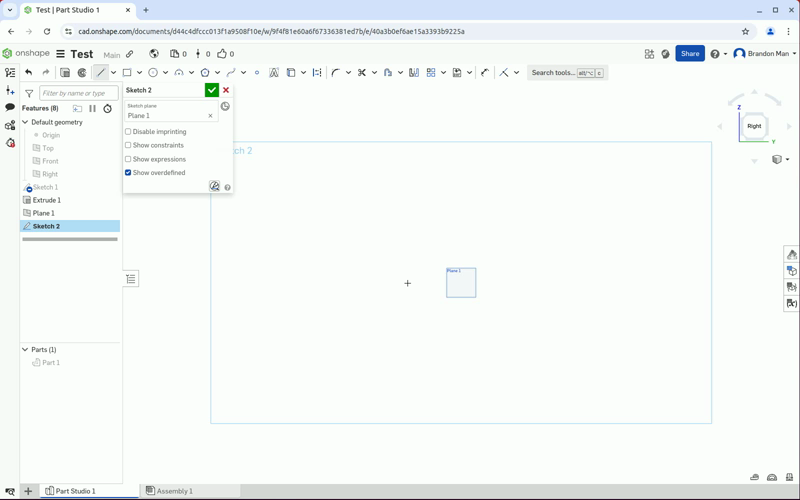
key_down(shift)
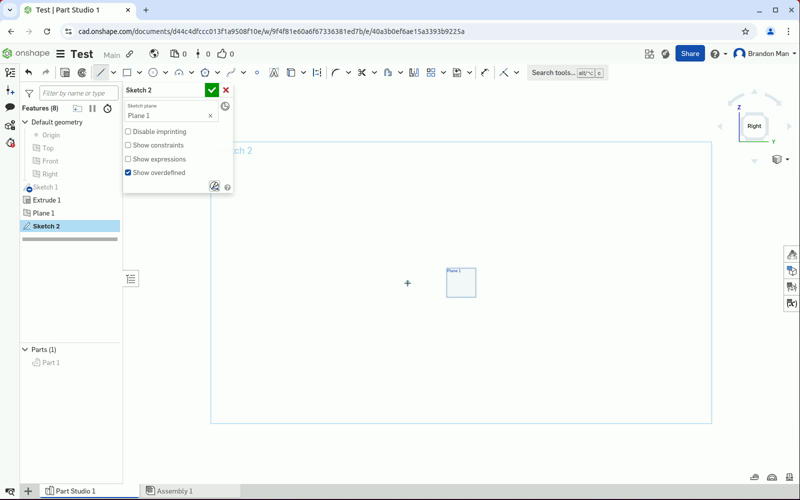
mouse_move(513, 282)
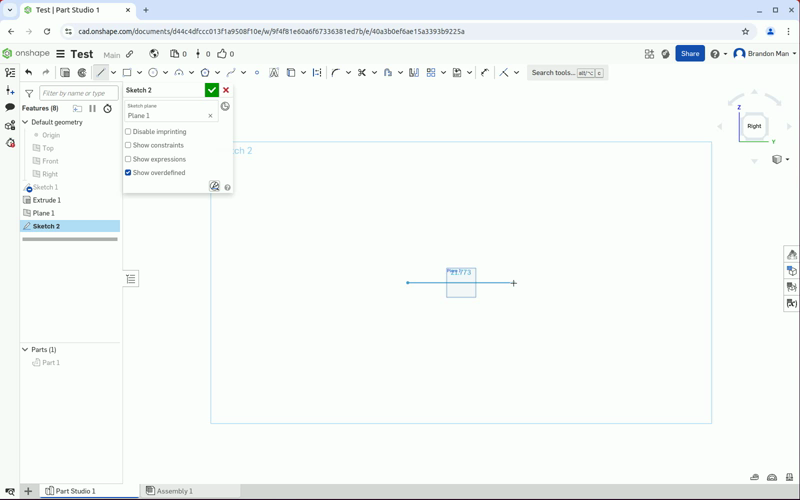
click(513, 282)
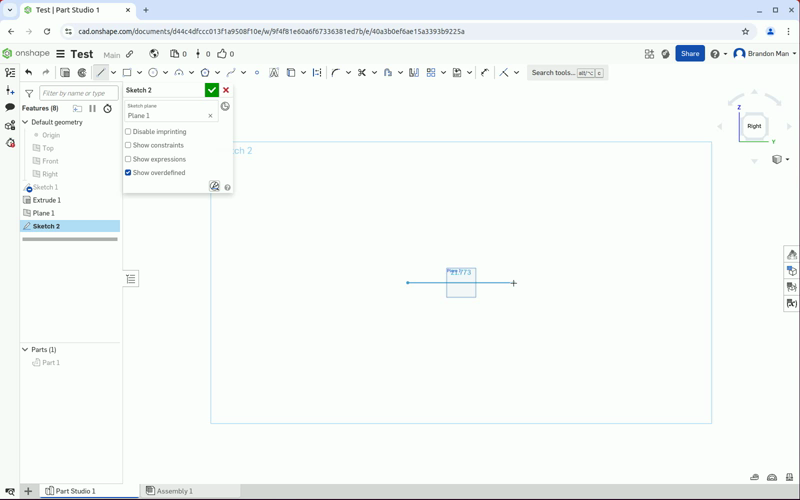
key_up(shift)
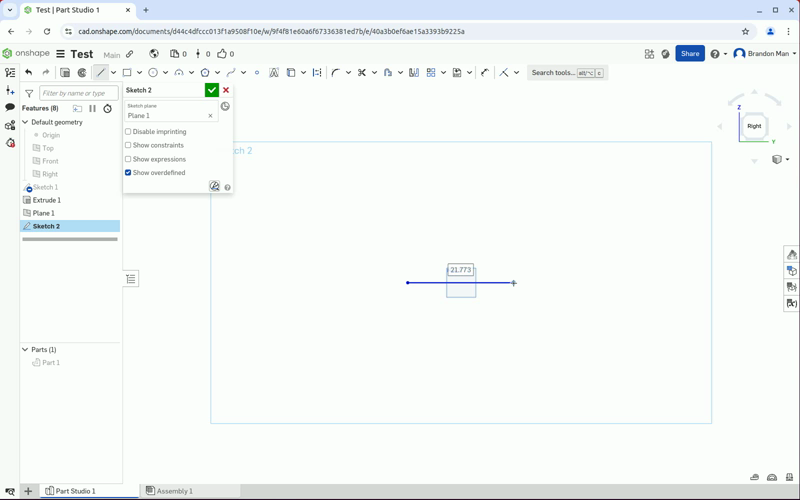
key_down(shift)
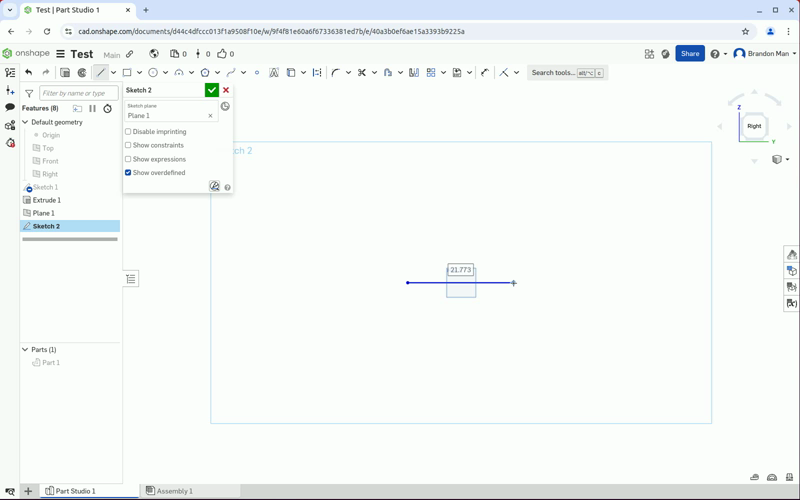
mouse_move(543, 282)
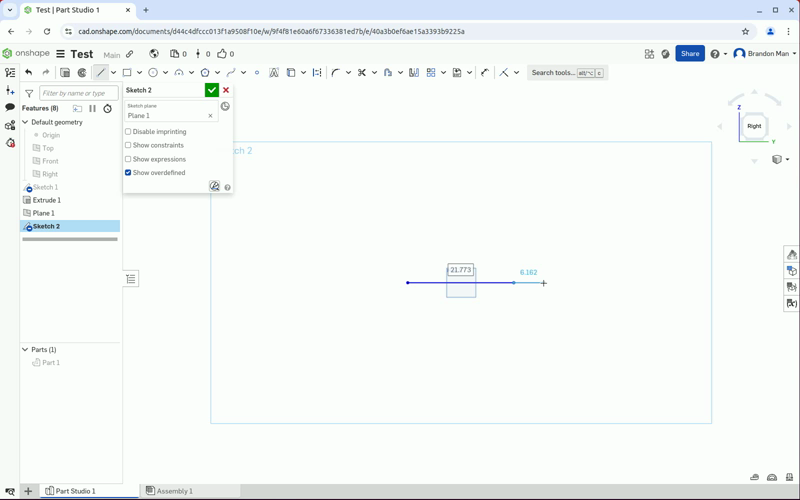
mouse_move(513, 260)
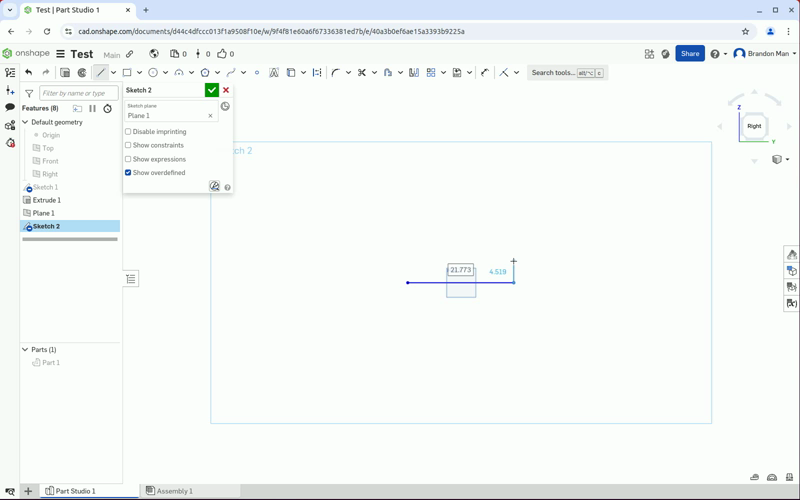
click(513, 260)
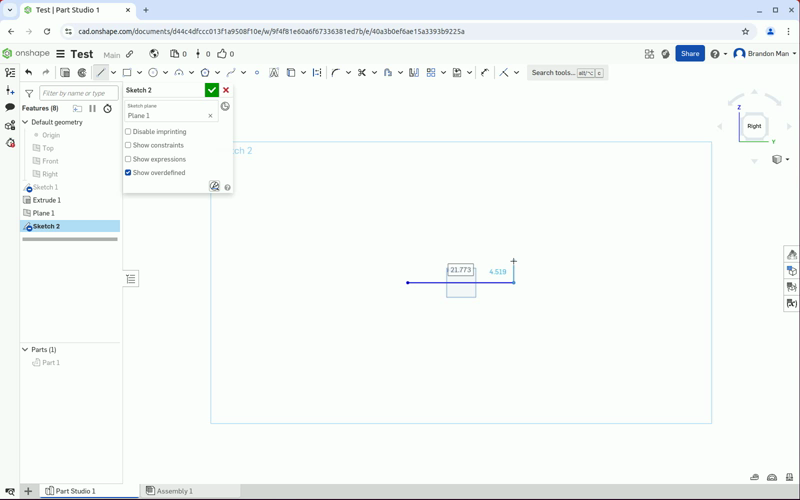
key_up(shift)
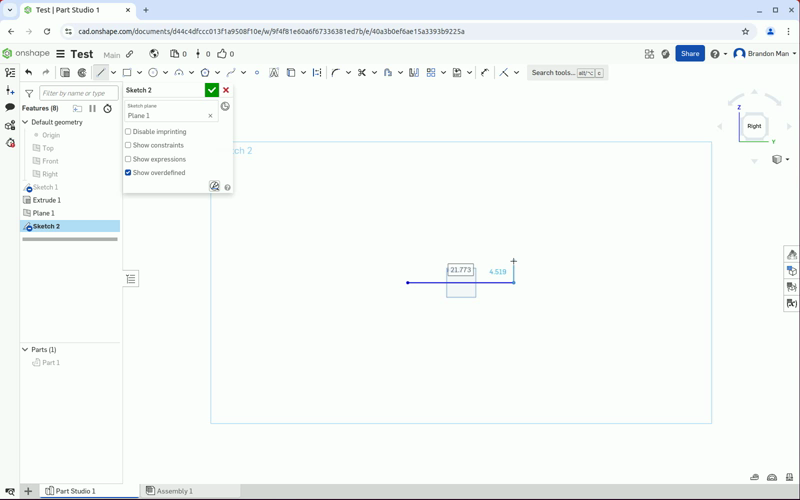
key_down(shift)
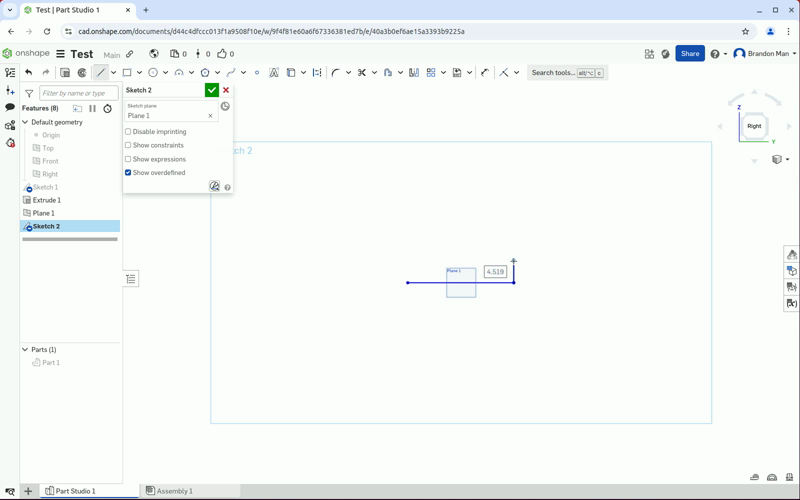
mouse_move(407, 260)
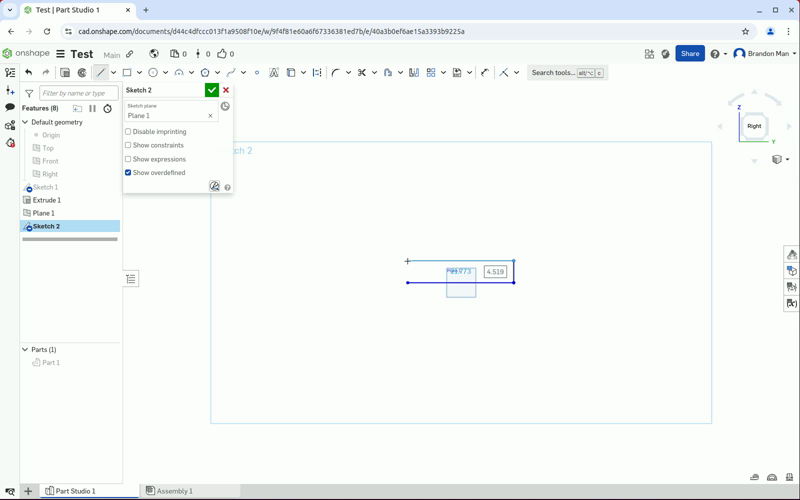
click(407, 260)
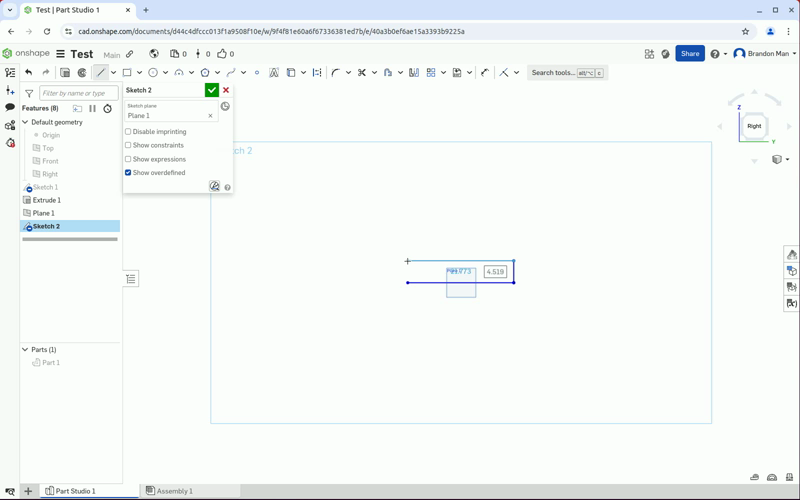
key_up(shift)
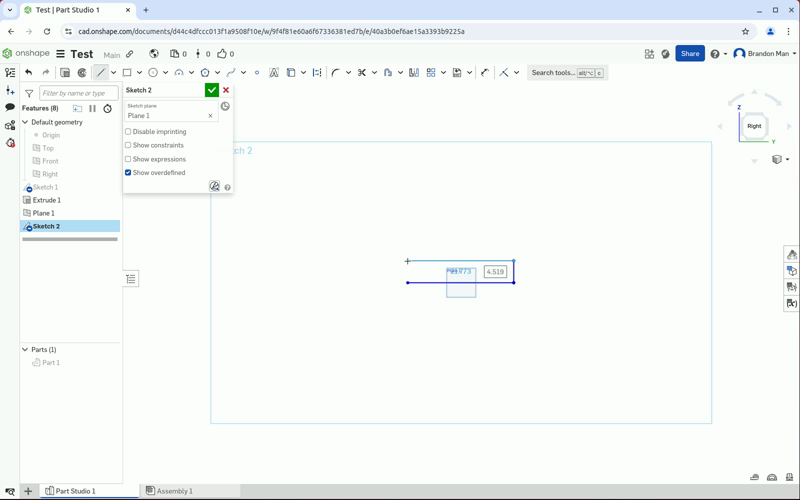
mouse_move(437, 260)
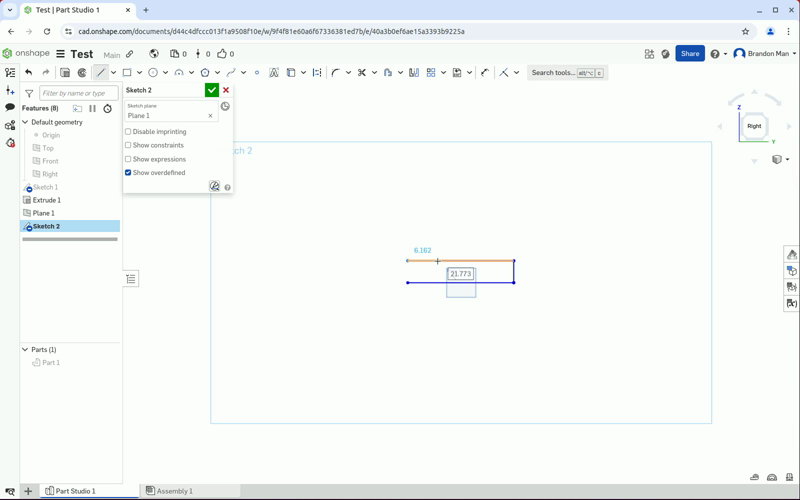
key_down(shift)
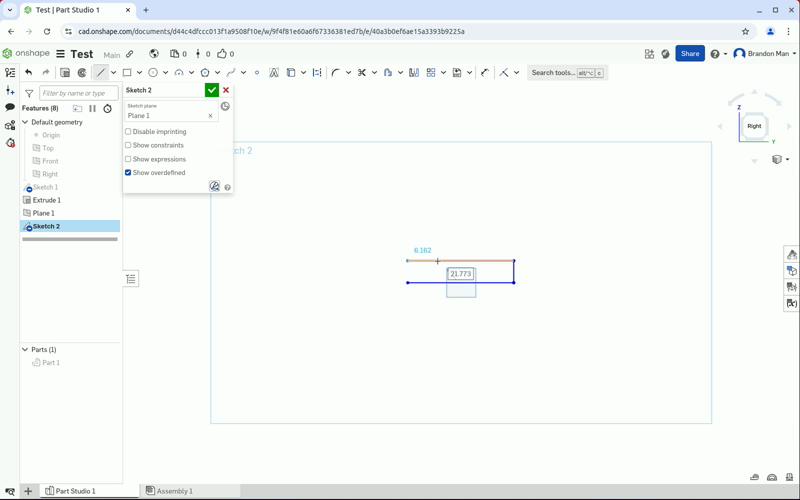
mouse_move(407, 282)
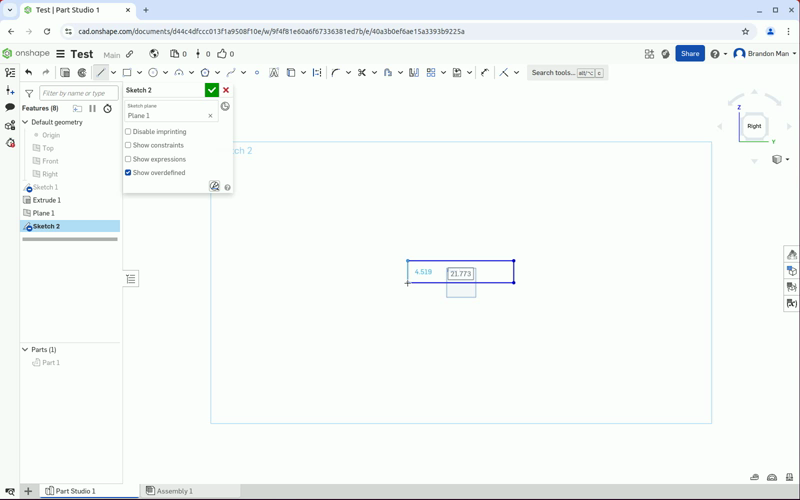
key_up(shift)
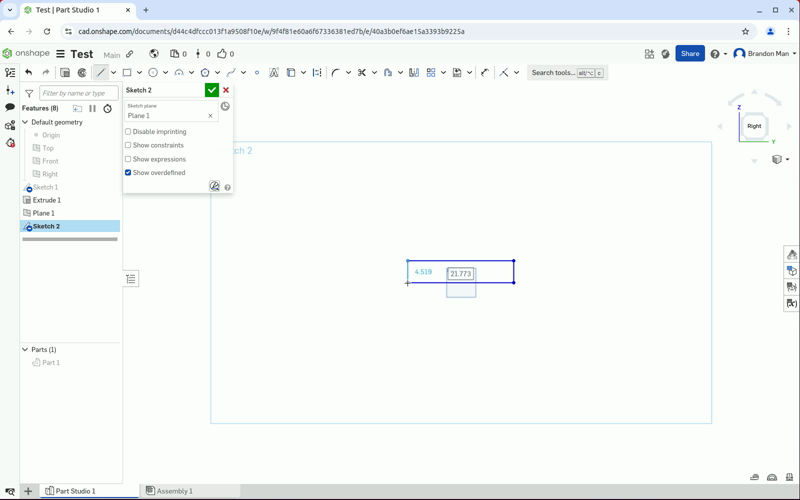
click(407, 282)
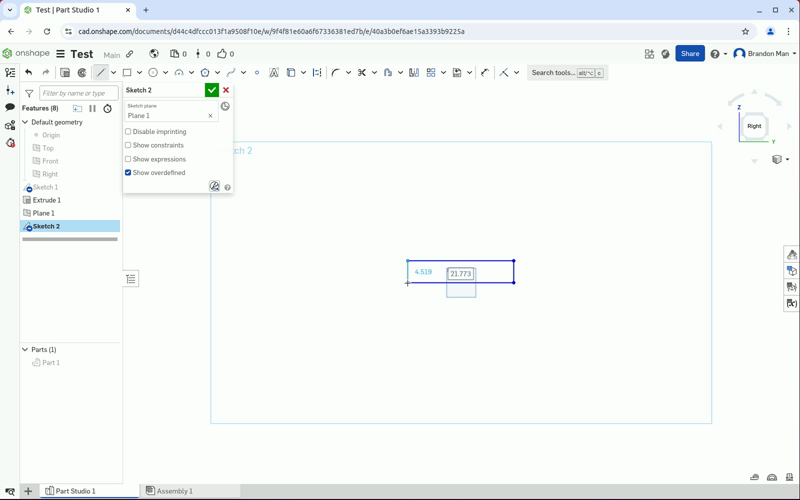
key(esc)
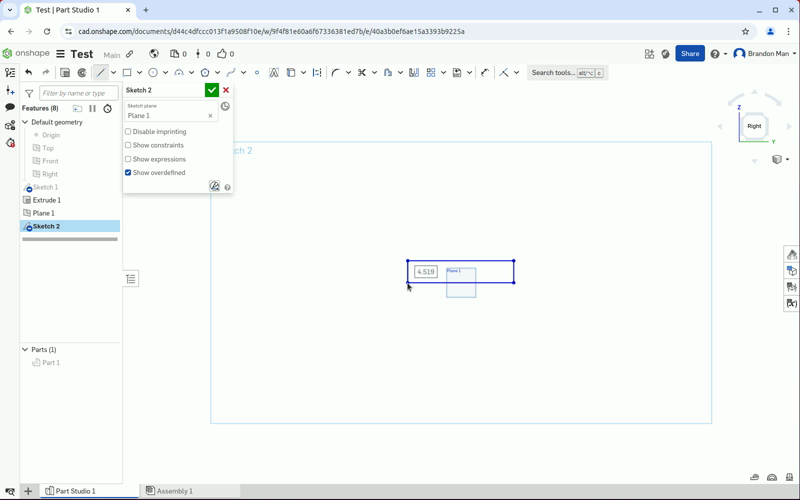
mouse_move(438, 273)
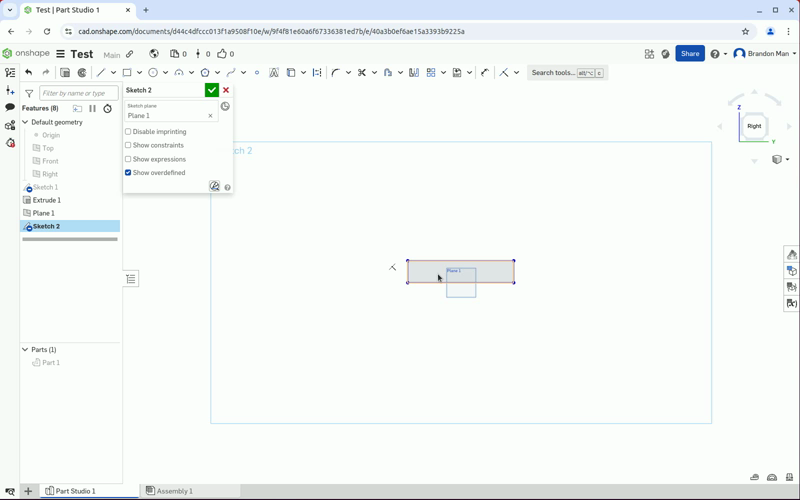
click(438, 273)
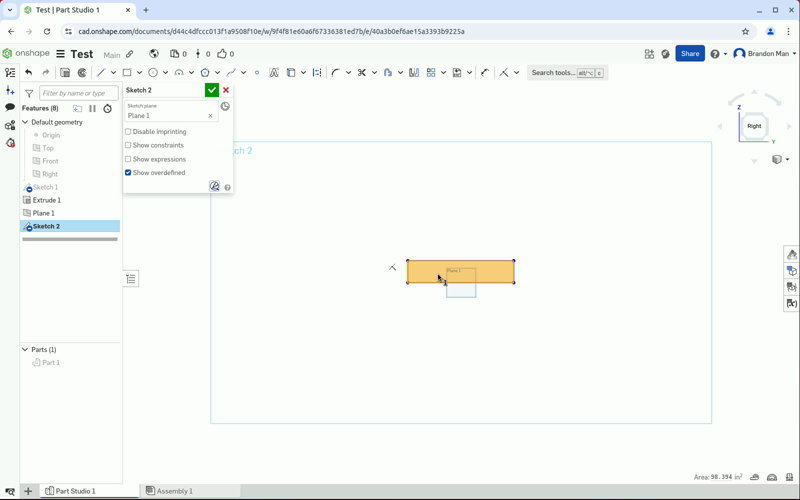
mouse_move(73, 352)
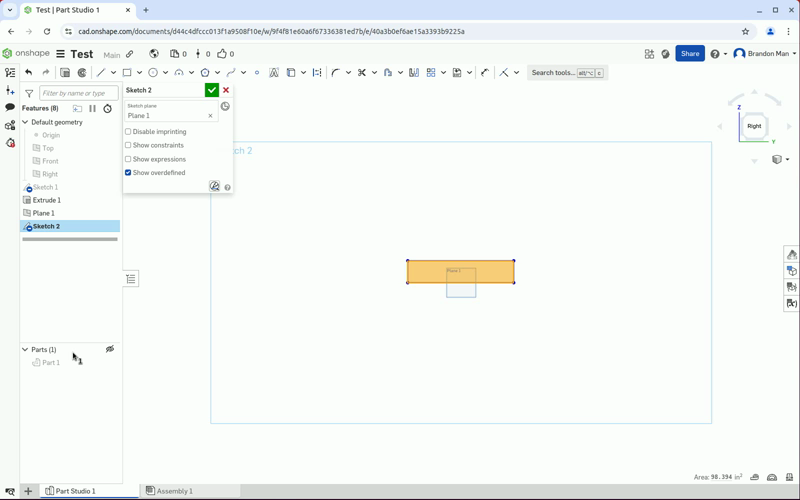
key(shift+y)
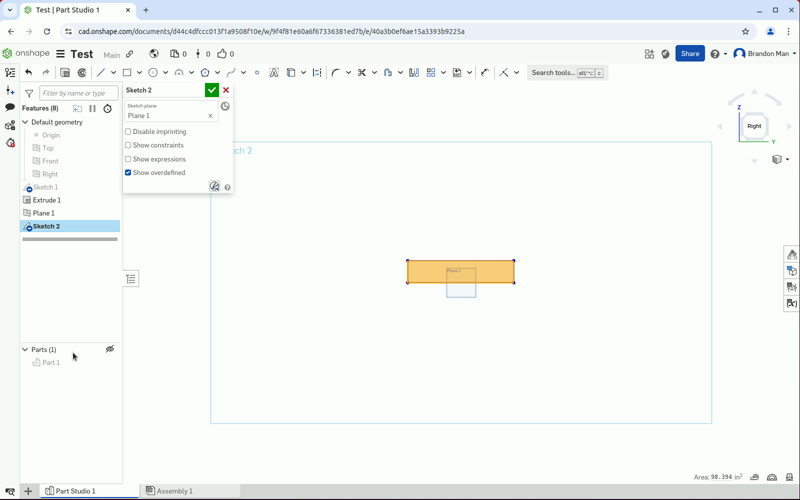
key(shift+e)
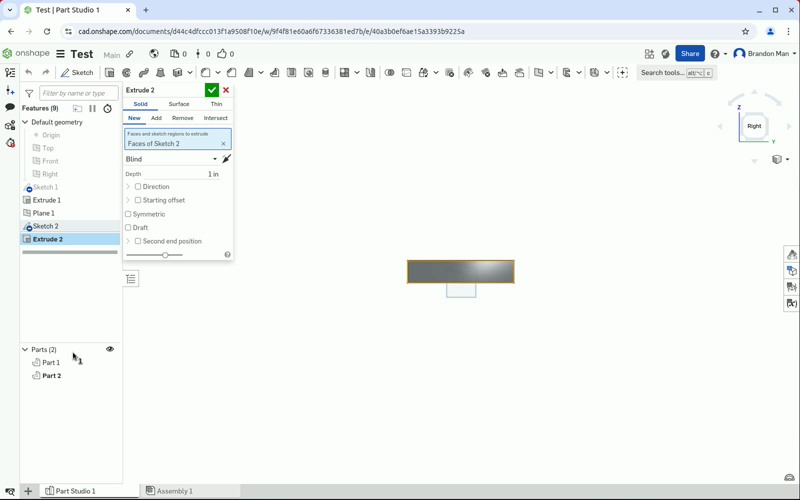
mouse_move(143, 106)
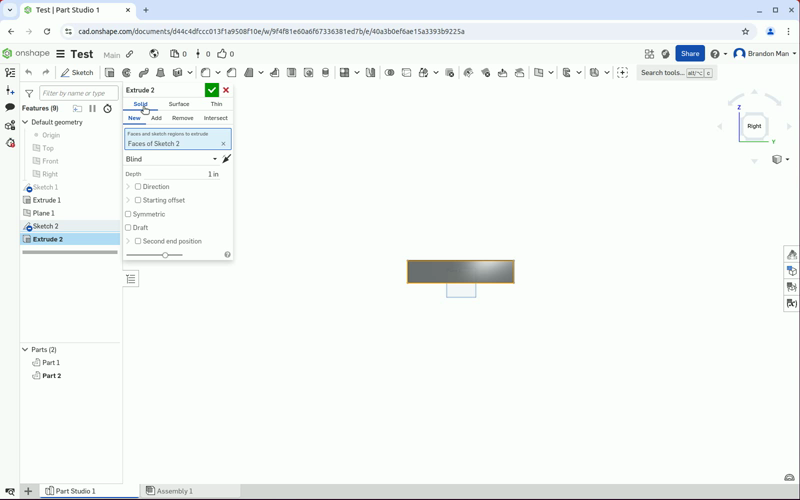
click(143, 106)
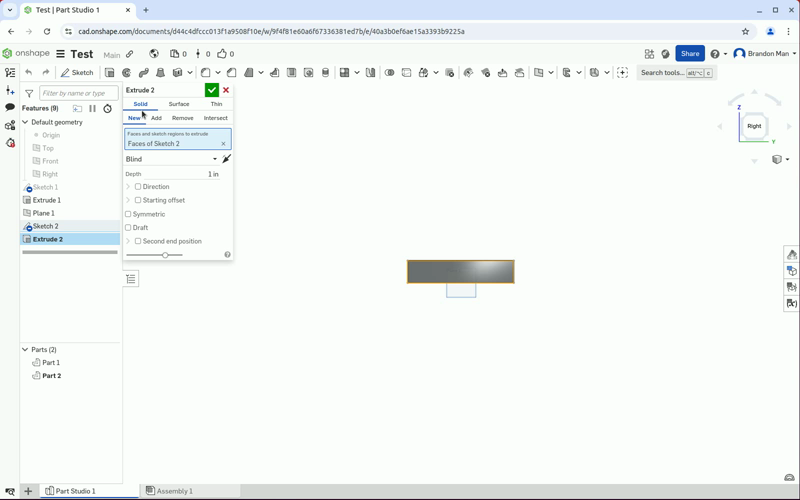
mouse_move(137, 120)
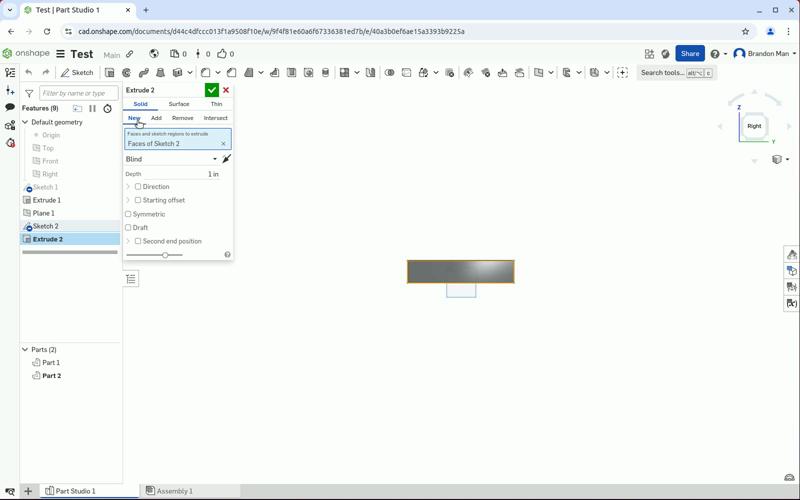
click(137, 120)
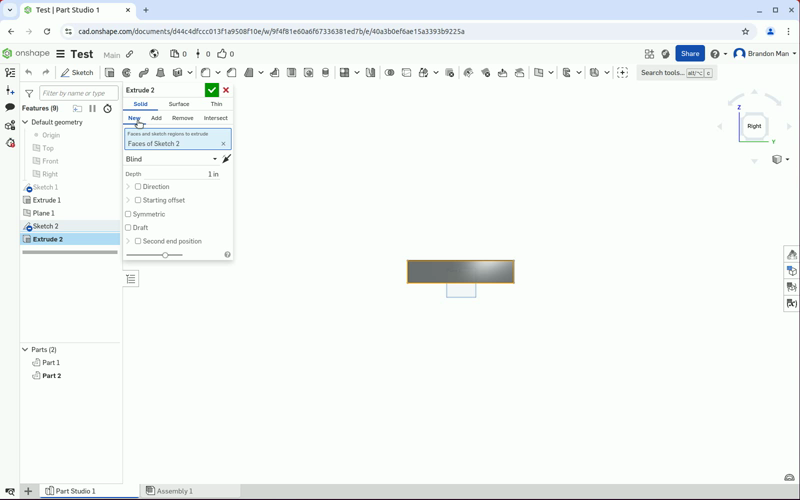
key(tab, 4)
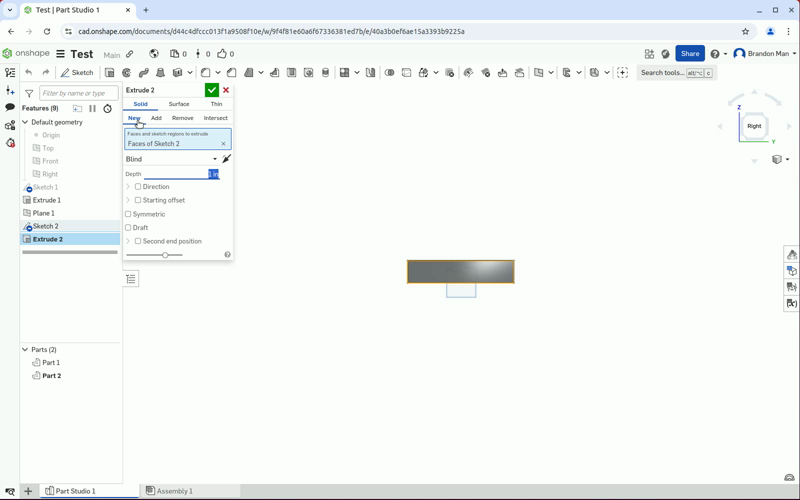
text(0.722)
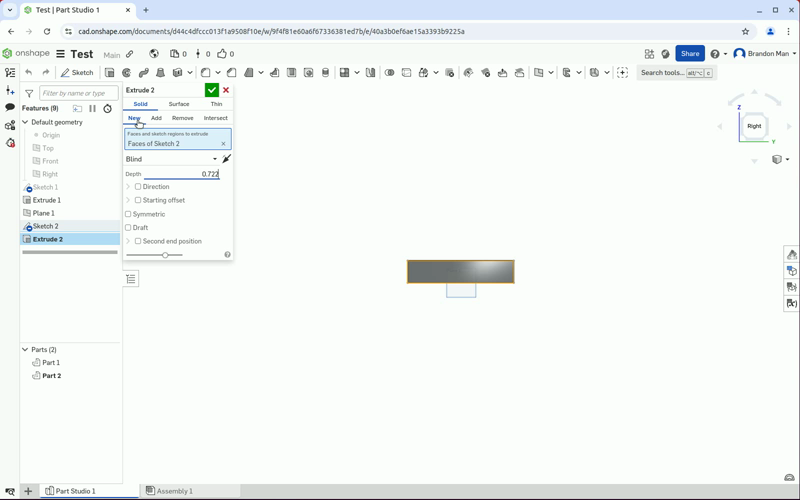
key(enter)
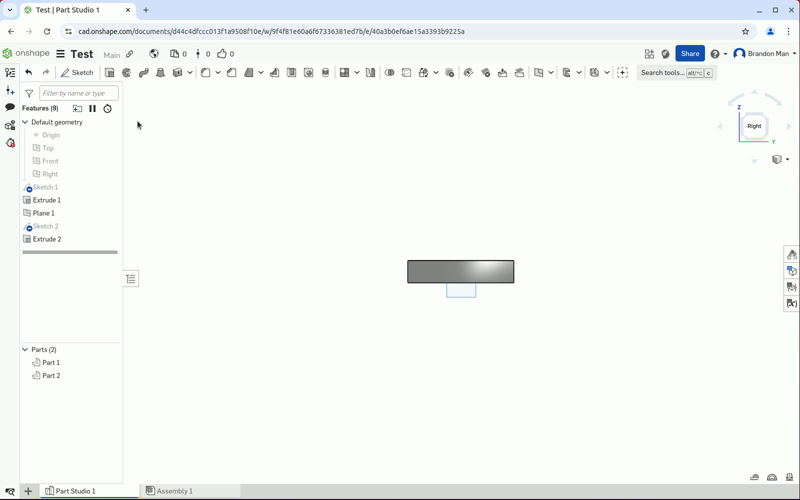
key(shift+h)
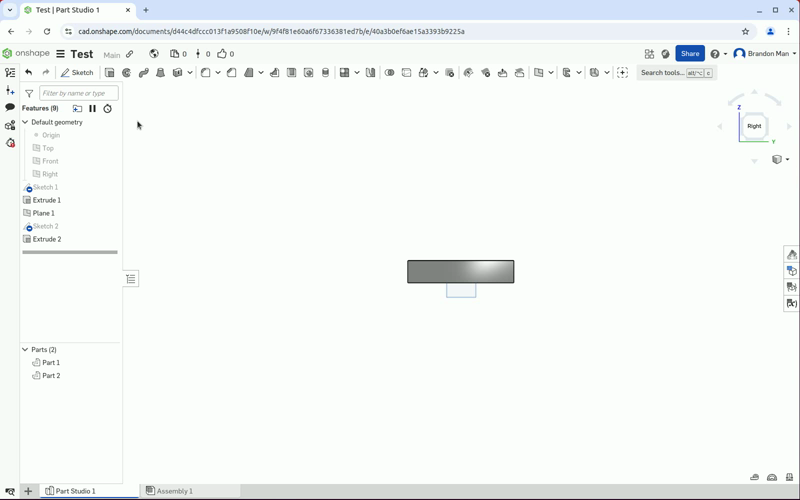
key(shift+h)
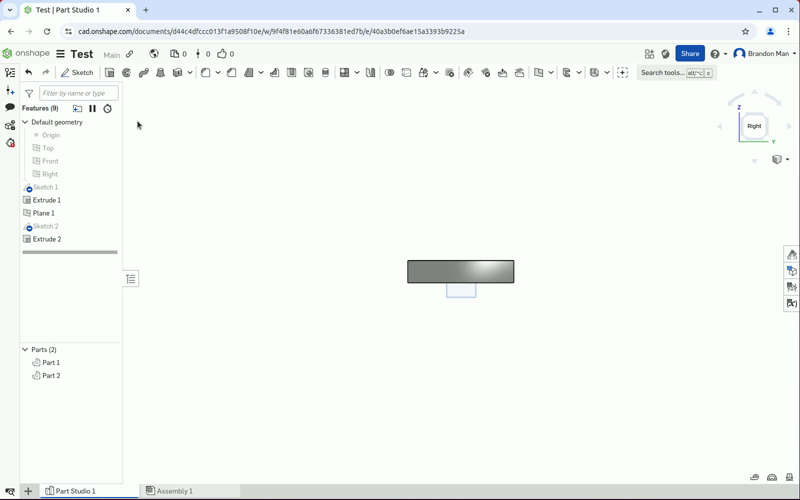
mouse_move(73, 189)
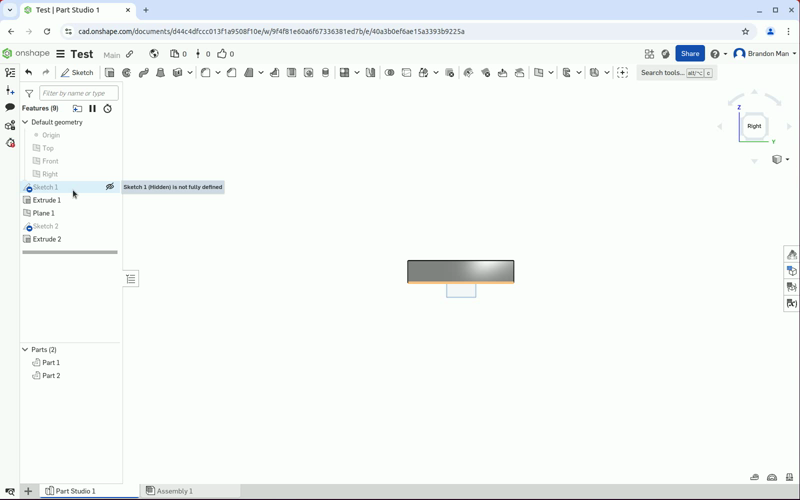
click(73, 189)
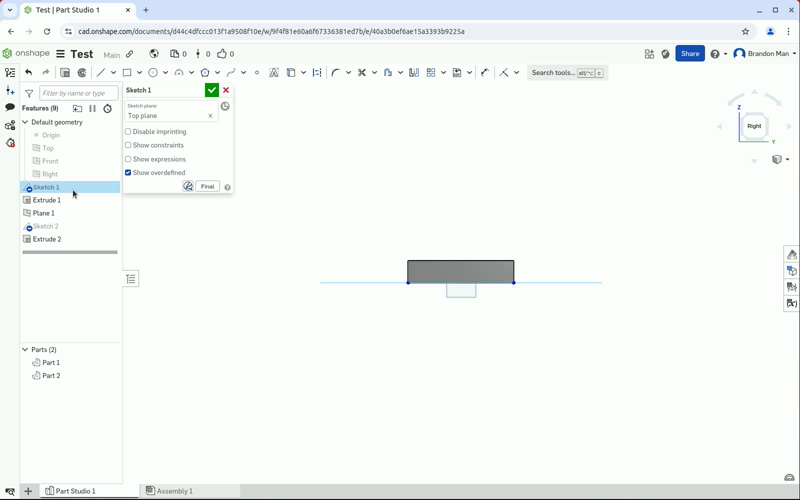
mouse_move(229, 92)
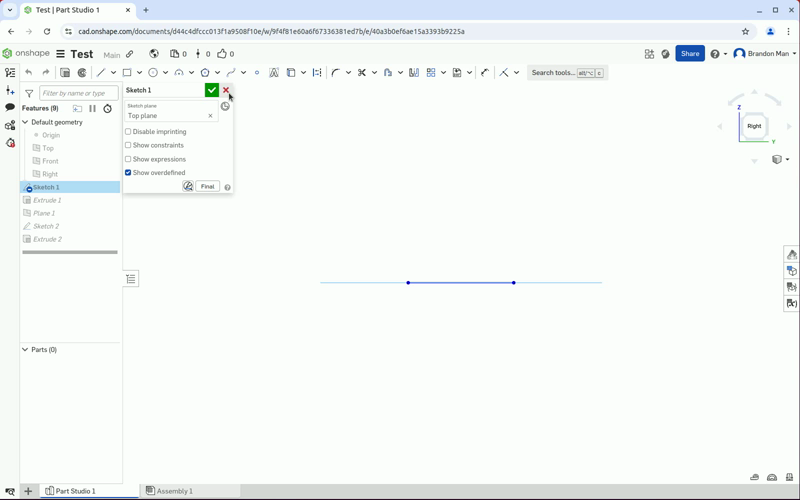
click(229, 92)
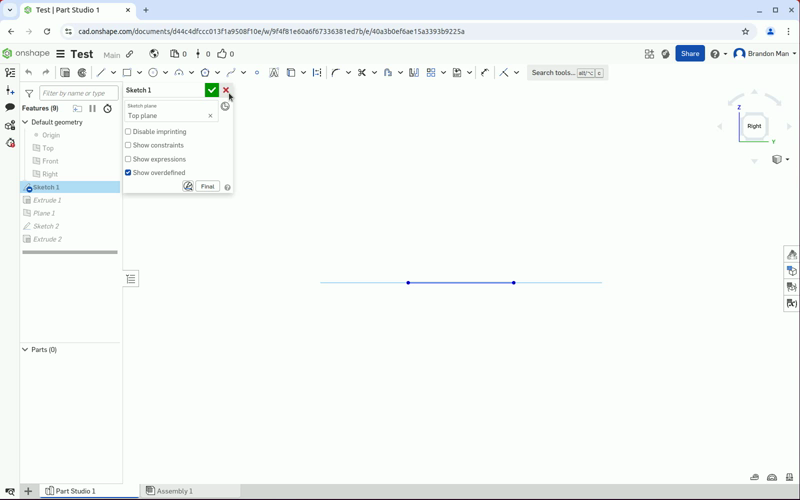
key(shift+s)
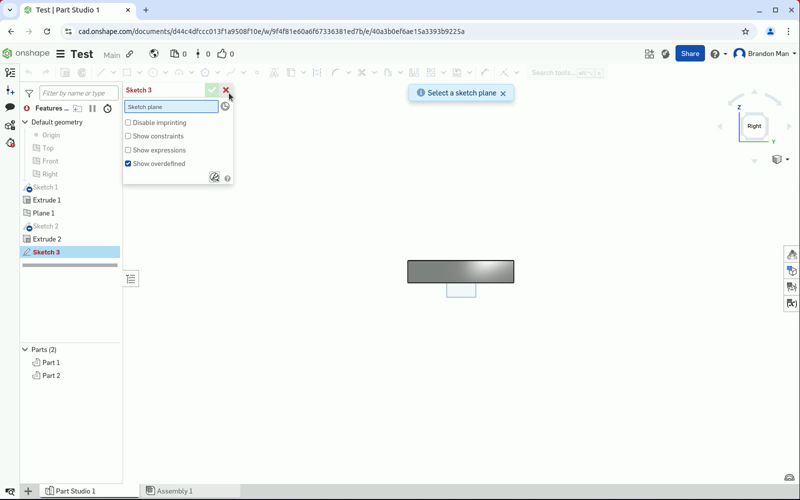
mouse_move(73, 215)
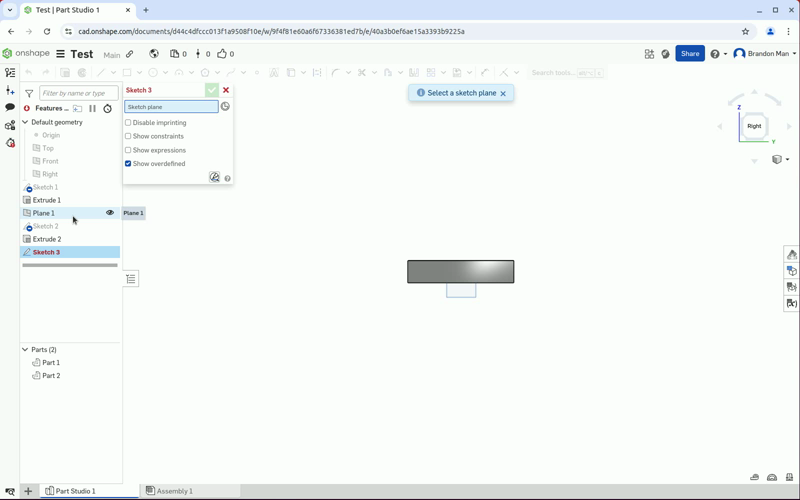
click(73, 215)
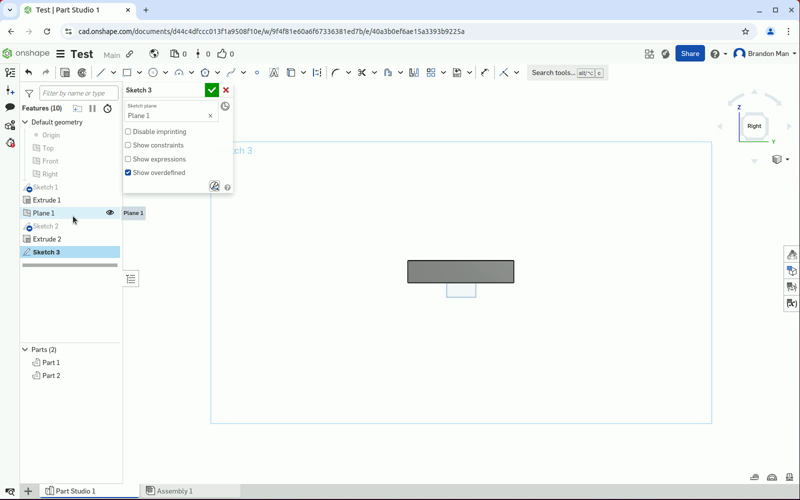
mouse_move(73, 352)
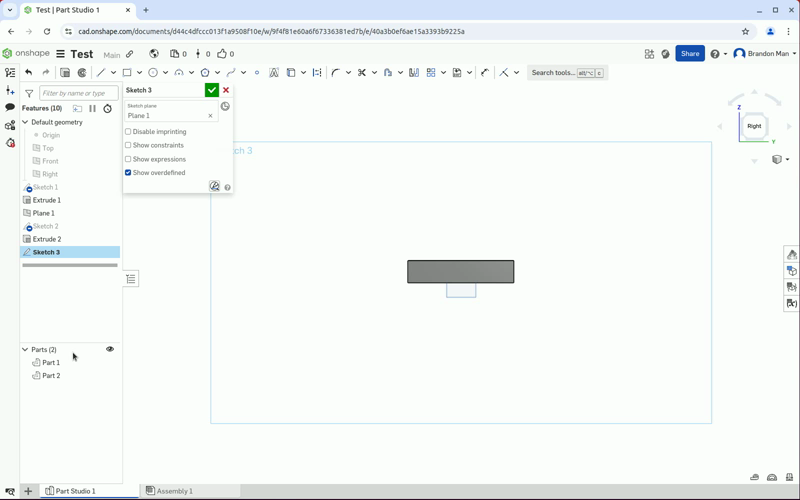
key(y)
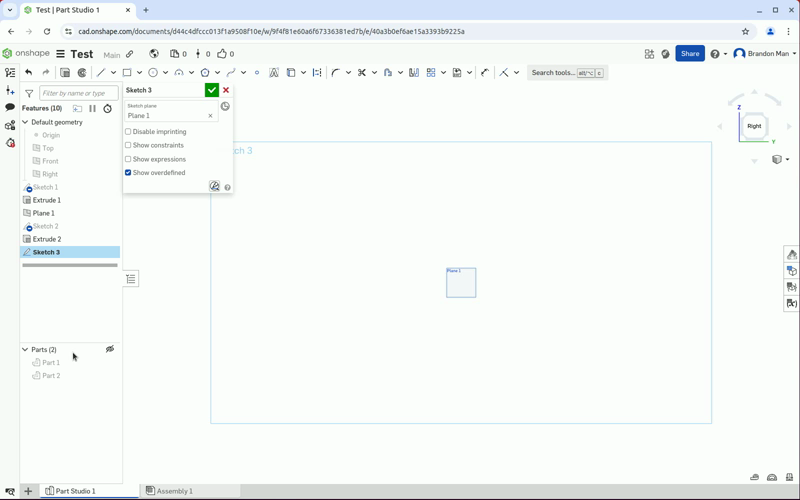
key(l)
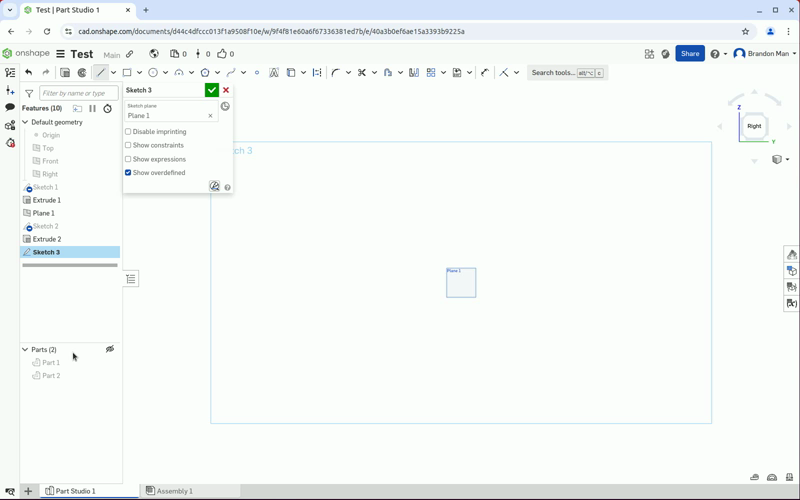
key_down(shift)
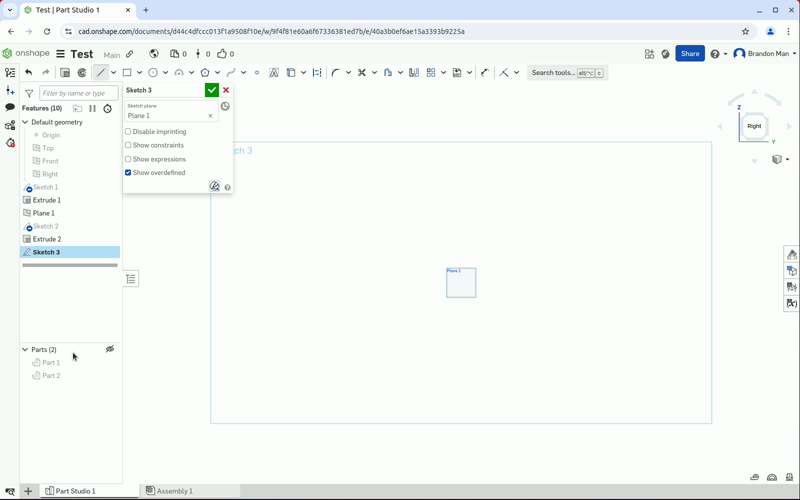
mouse_move(407, 260)
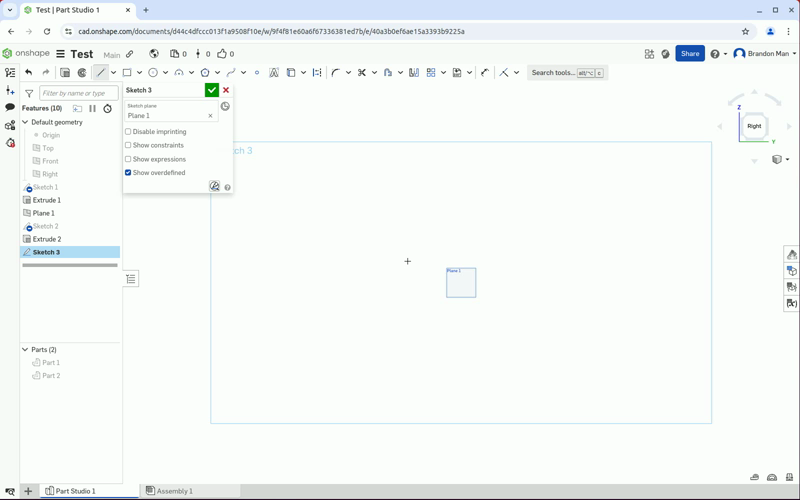
click(407, 260)
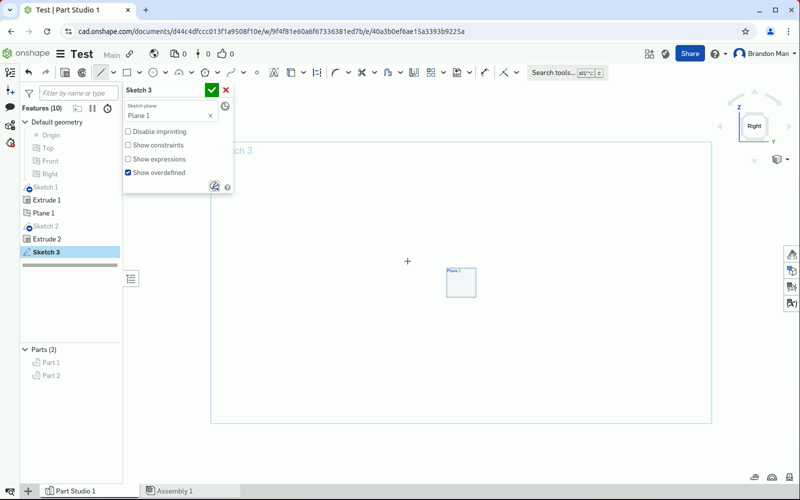
key_up(shift)
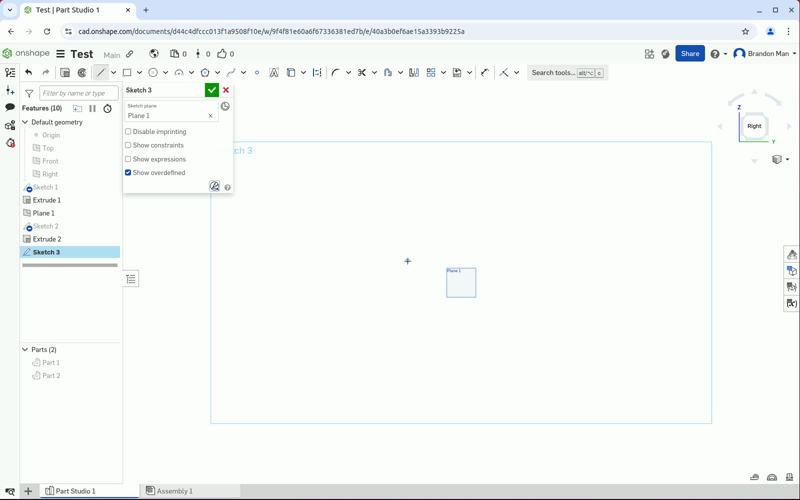
key_down(shift)
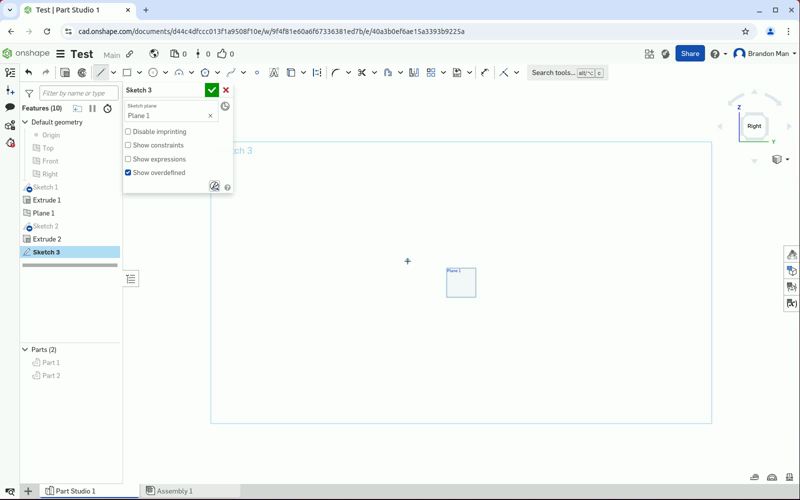
mouse_move(513, 260)
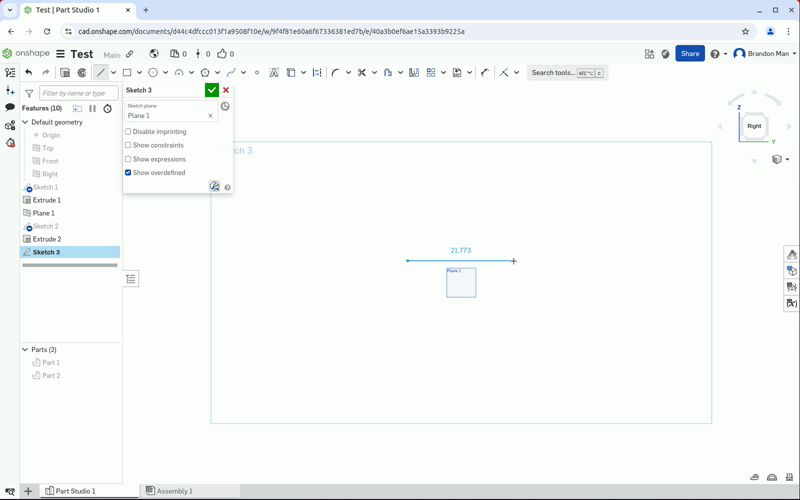
click(513, 260)
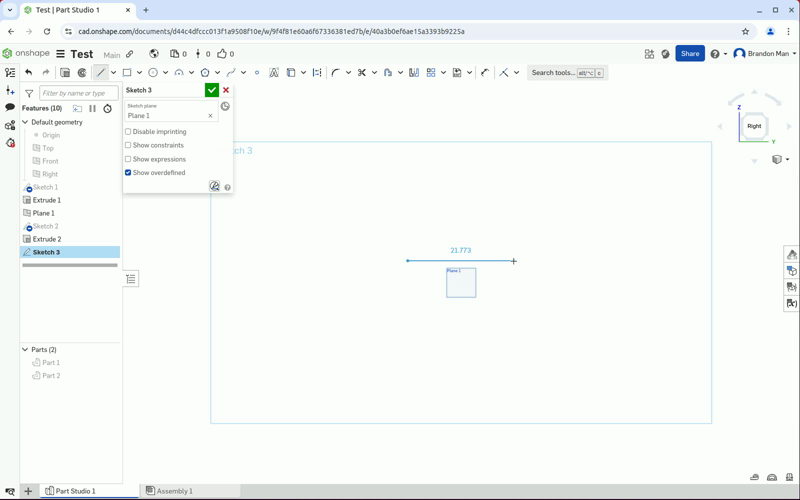
key_up(shift)
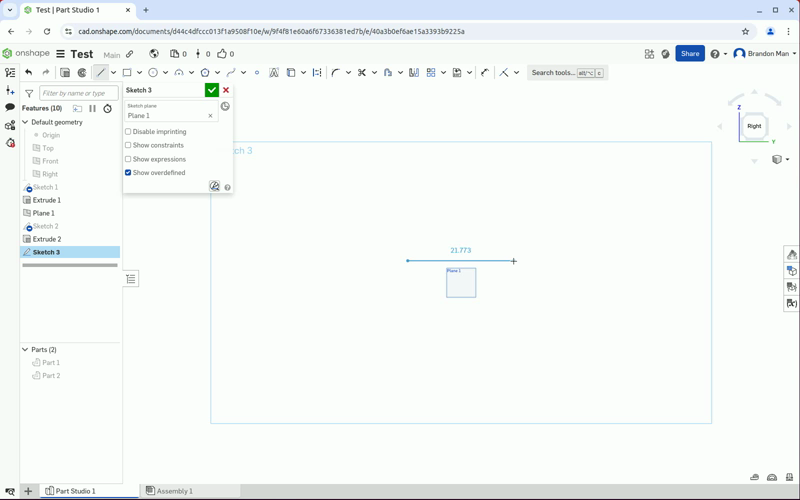
key_down(shift)
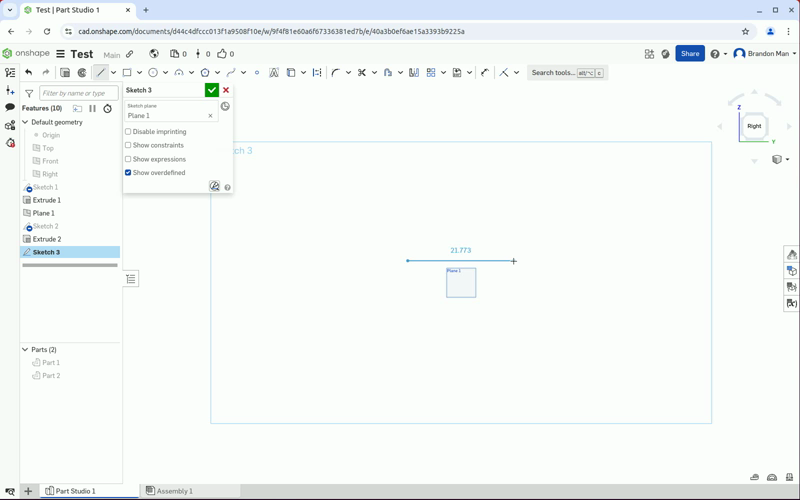
mouse_move(543, 260)
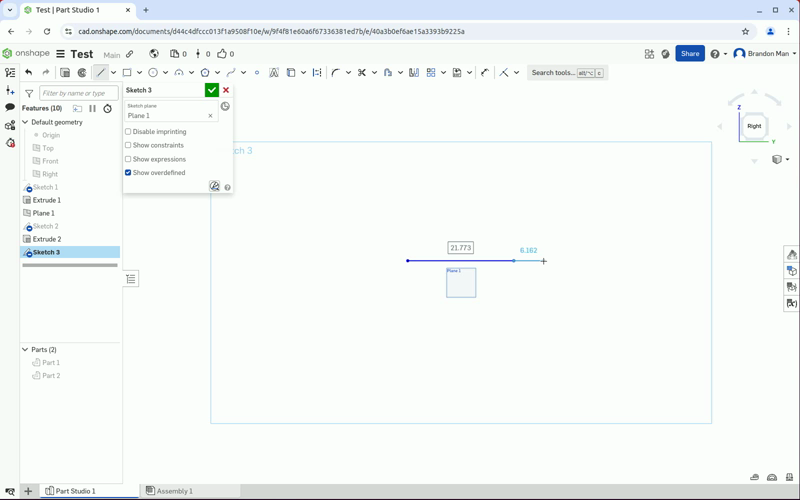
mouse_move(513, 257)
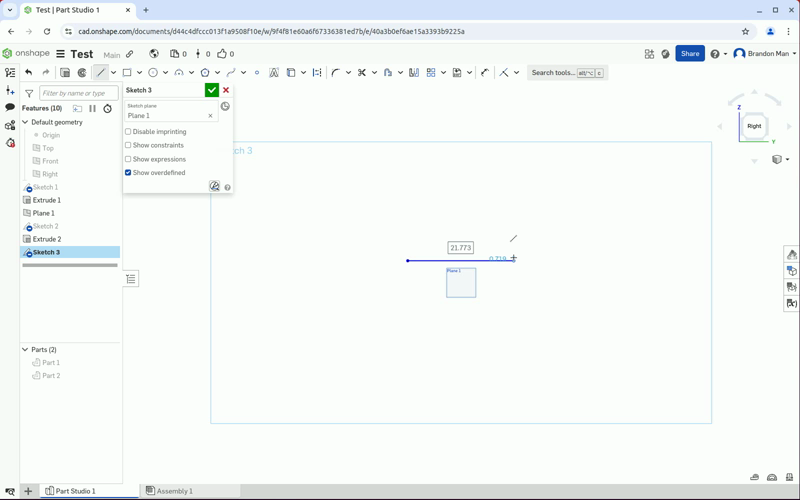
scroll(6)
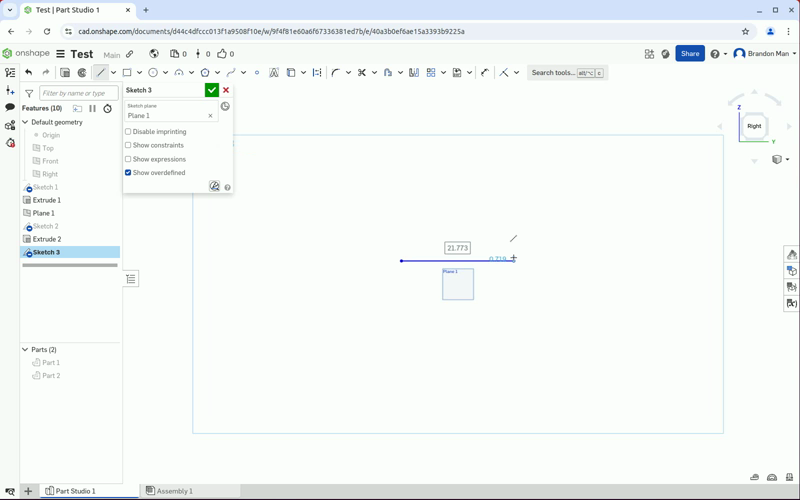
scroll(6)
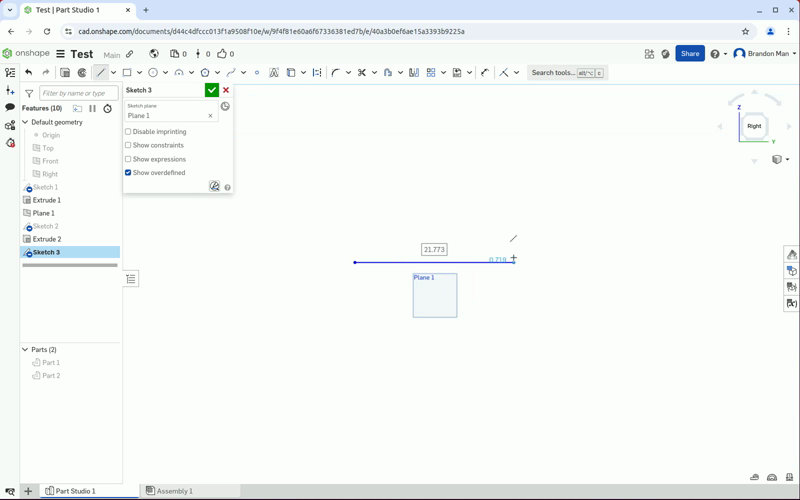
scroll(6)
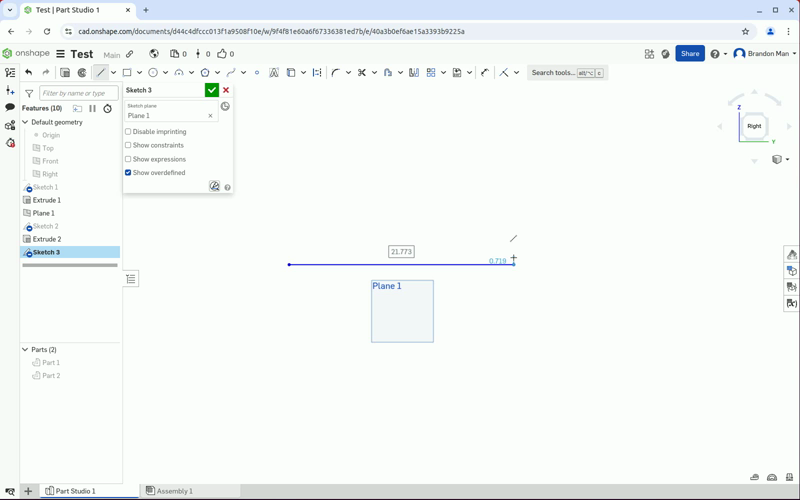
scroll(6)
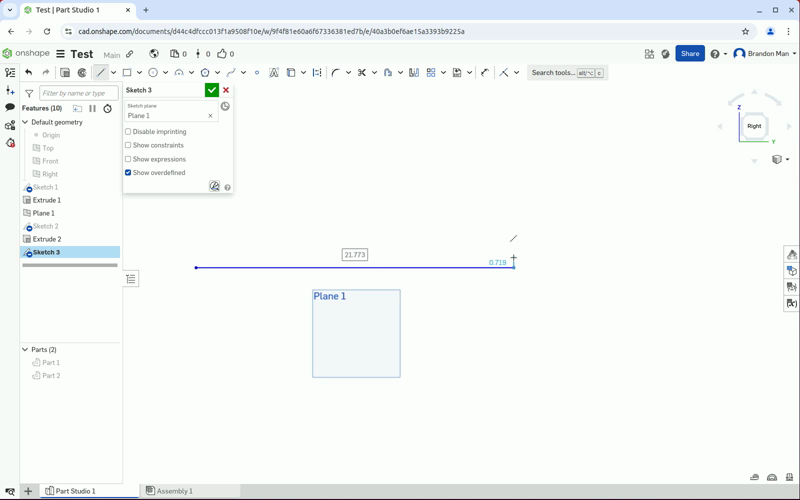
scroll(6)
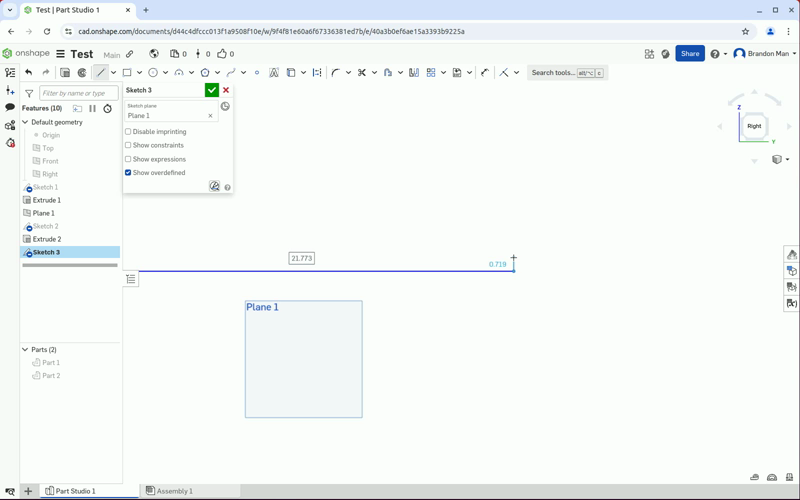
scroll(6)
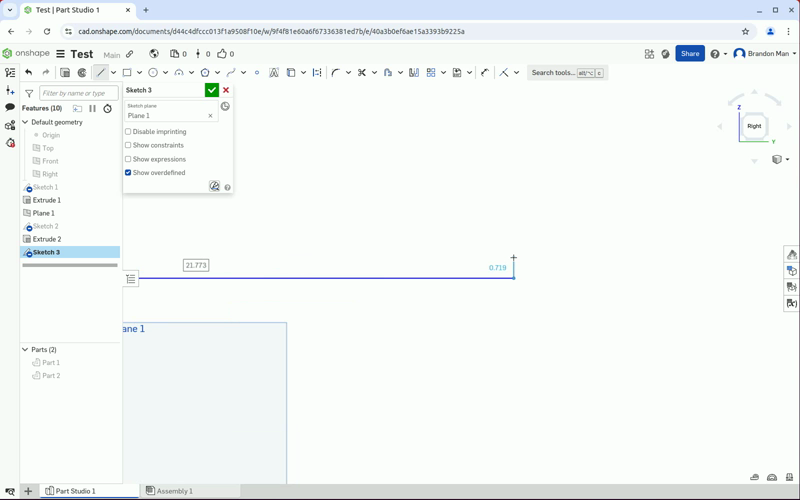
scroll(6)
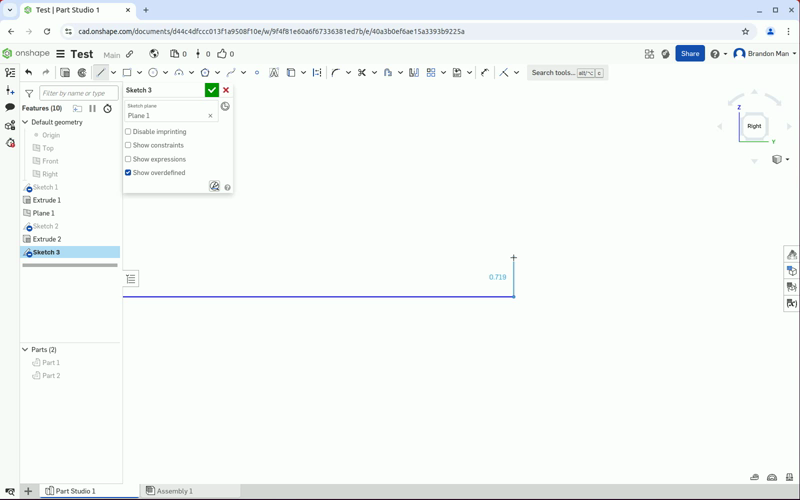
click(513, 257)
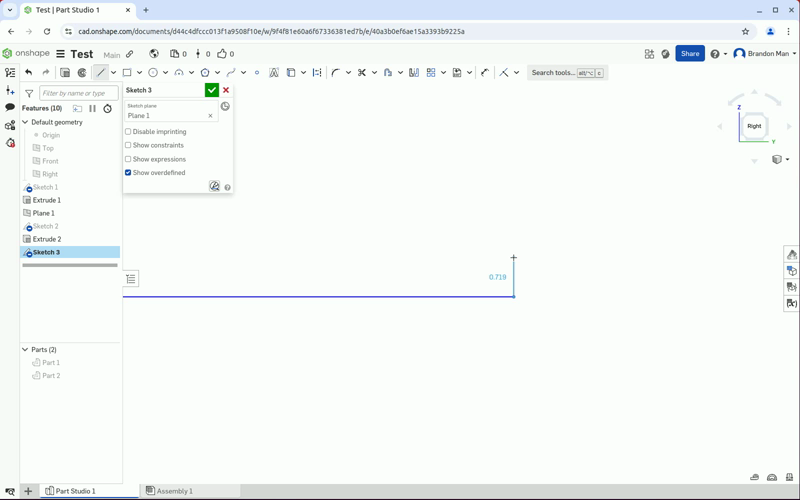
scroll(-6)
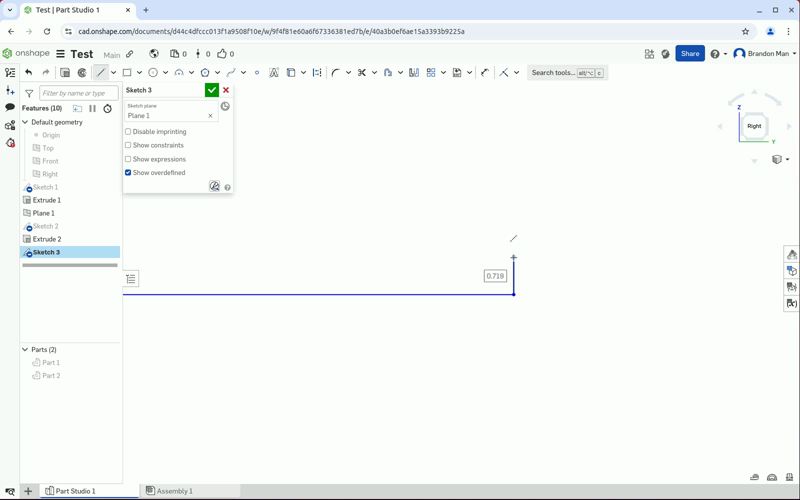
scroll(-6)
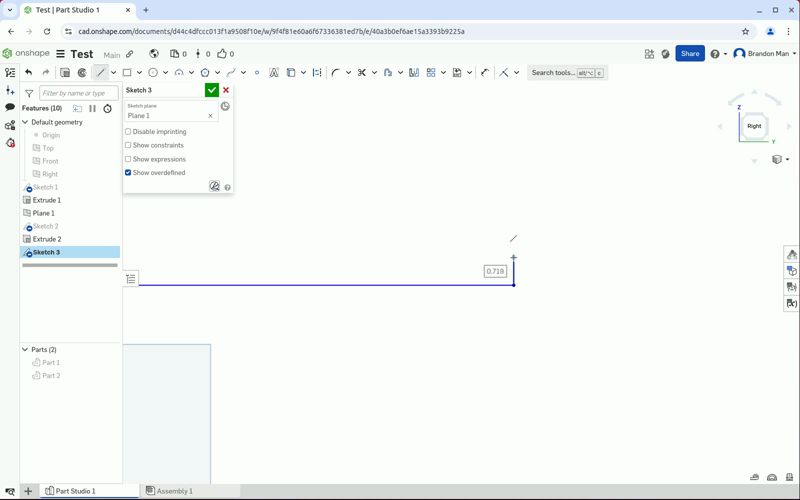
scroll(-6)
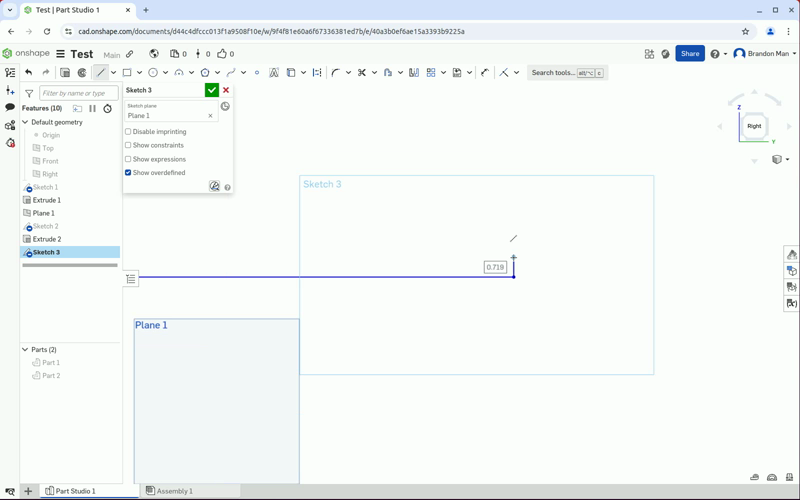
scroll(-6)
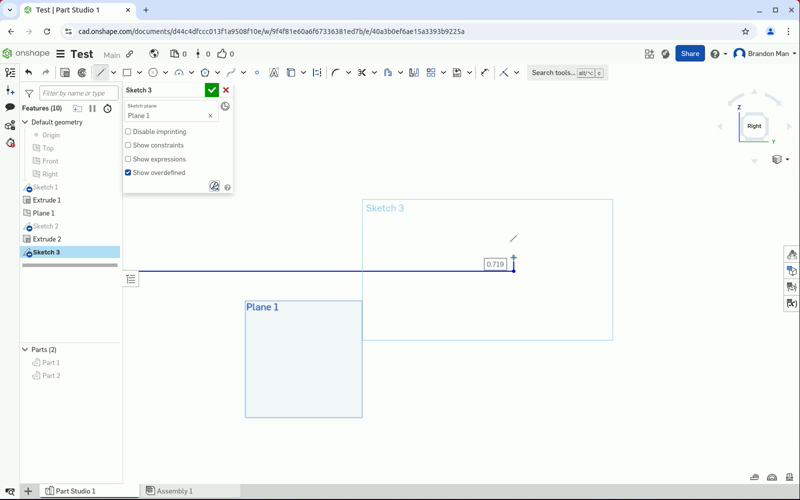
scroll(-6)
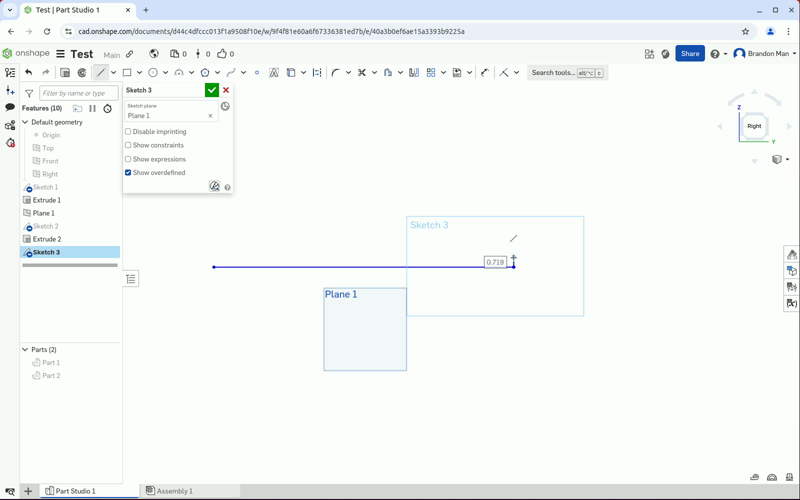
scroll(-6)
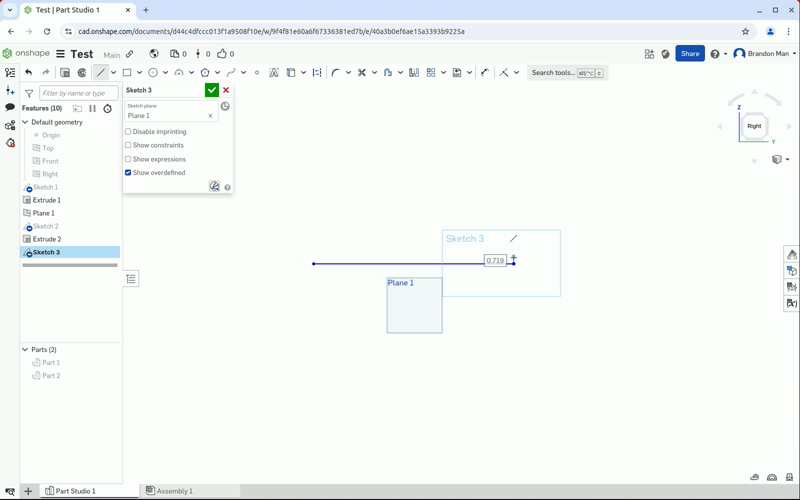
scroll(-6)
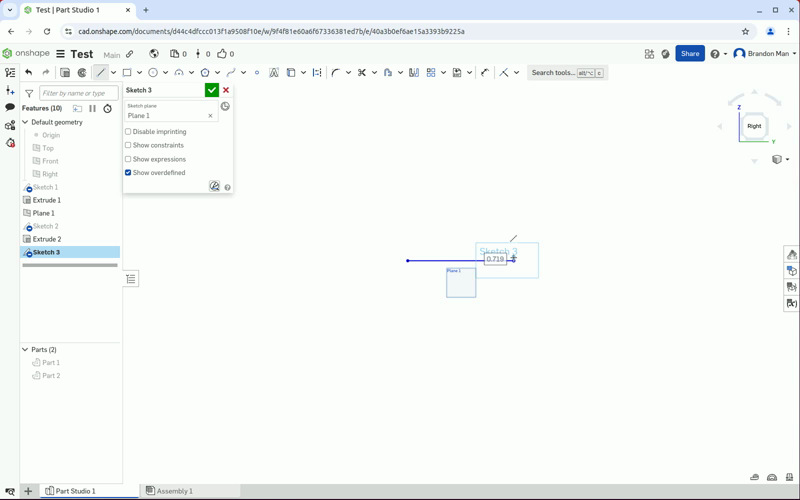
key_up(shift)
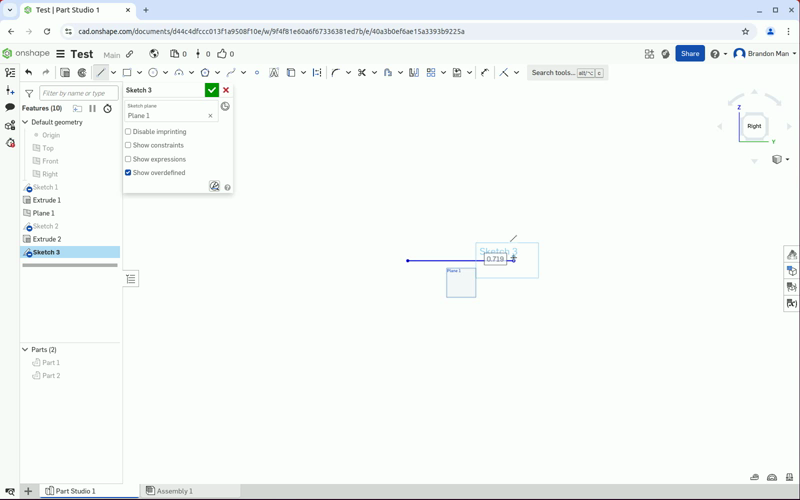
key_down(shift)
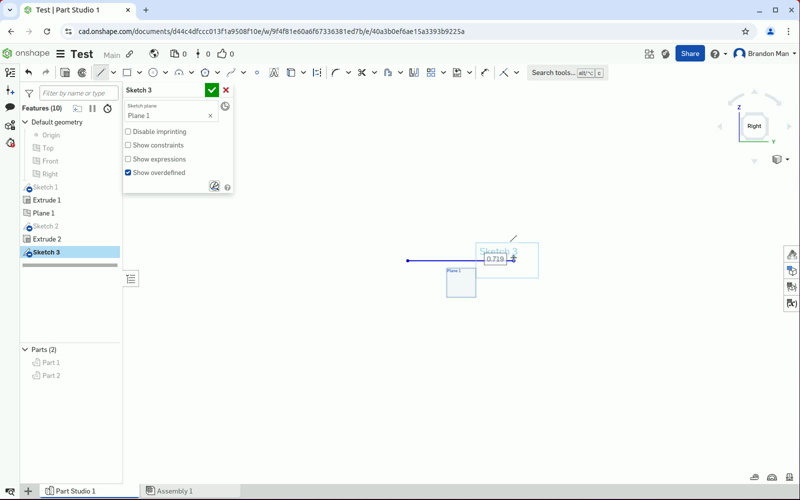
mouse_move(407, 257)
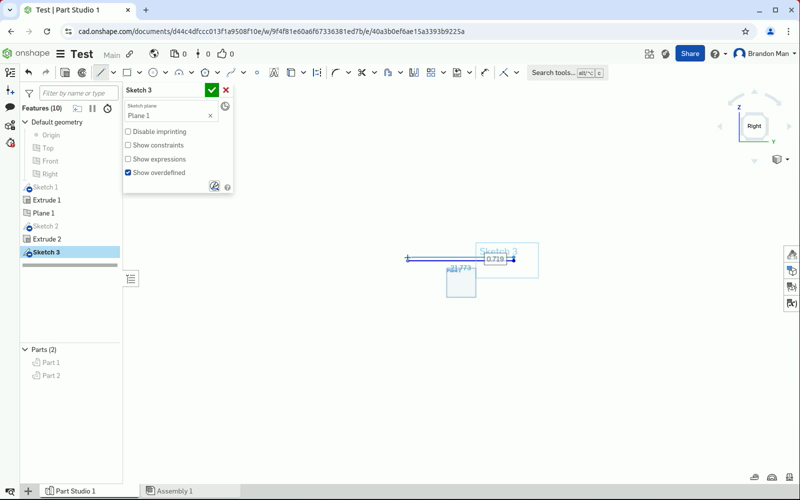
scroll(6)
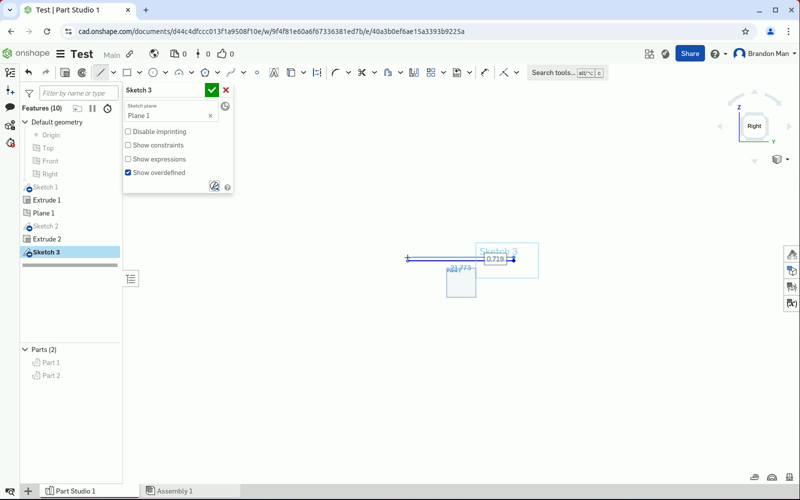
scroll(6)
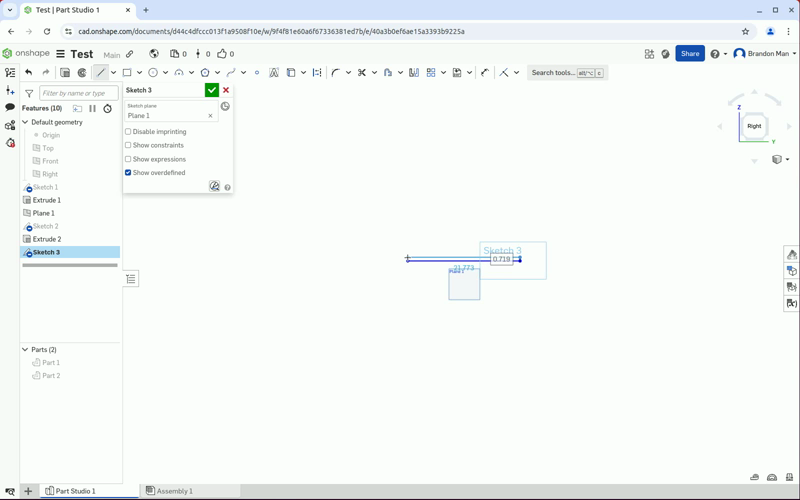
scroll(6)
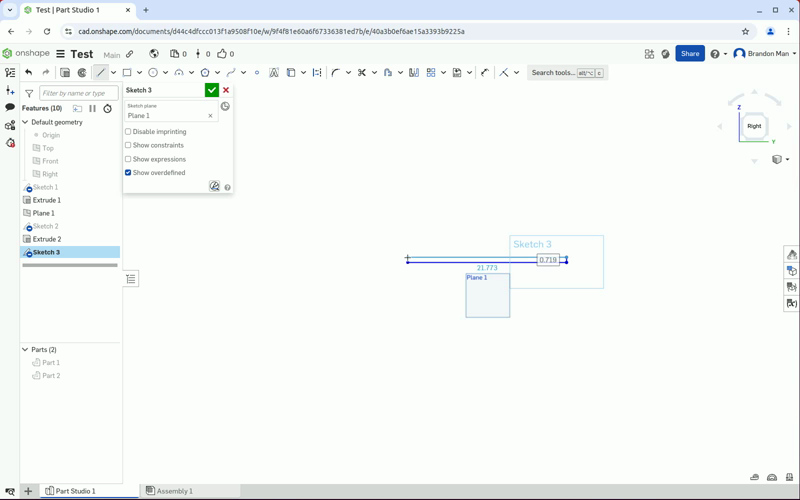
scroll(6)
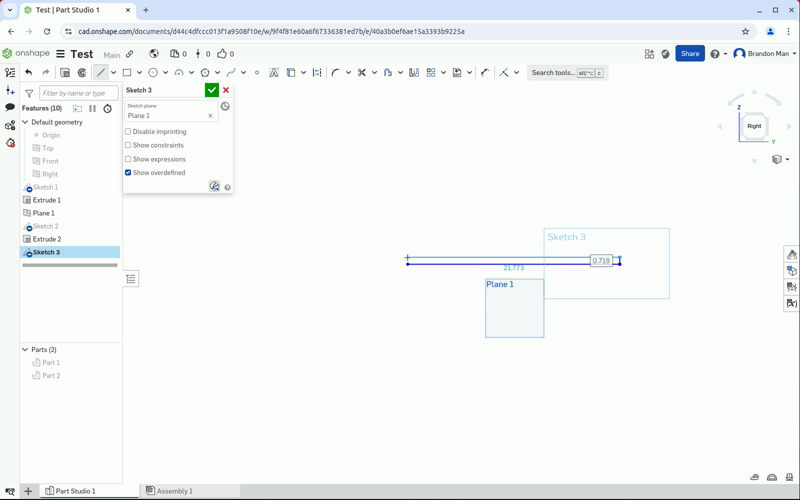
scroll(6)
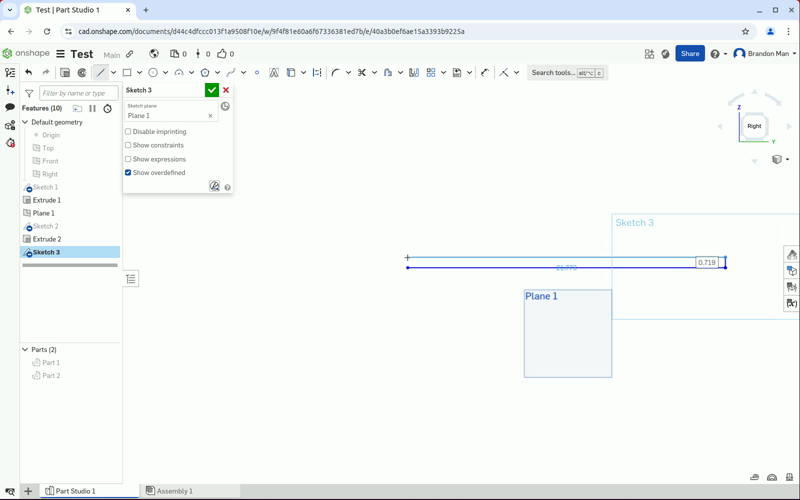
scroll(6)
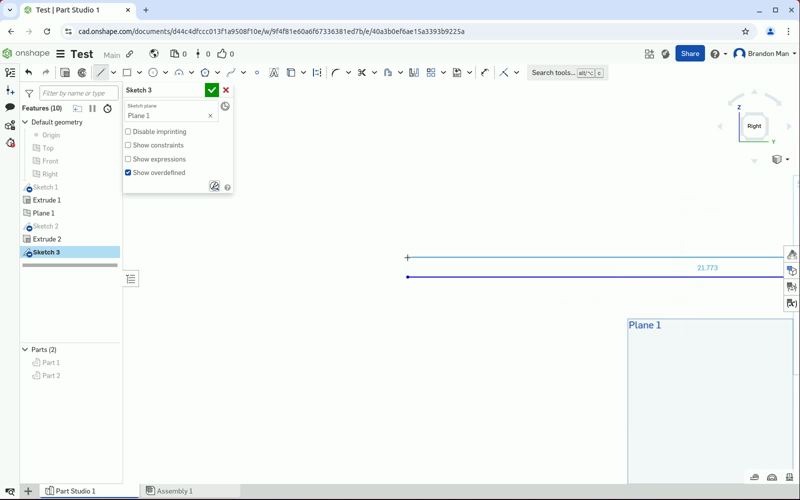
scroll(6)
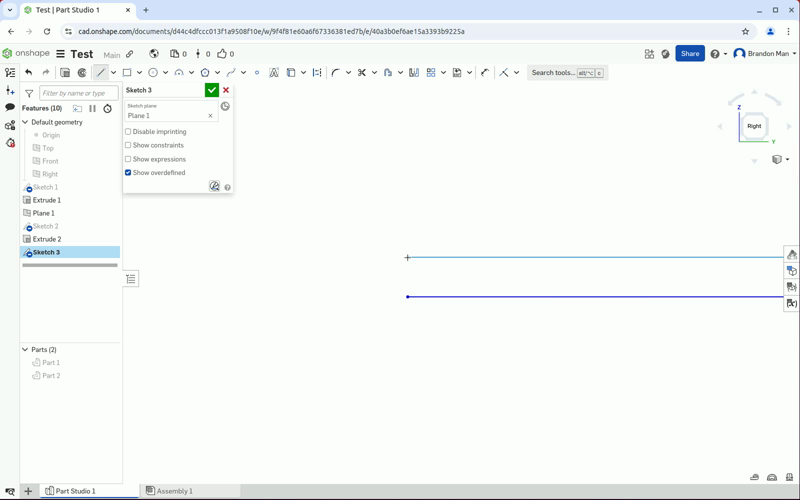
click(407, 257)
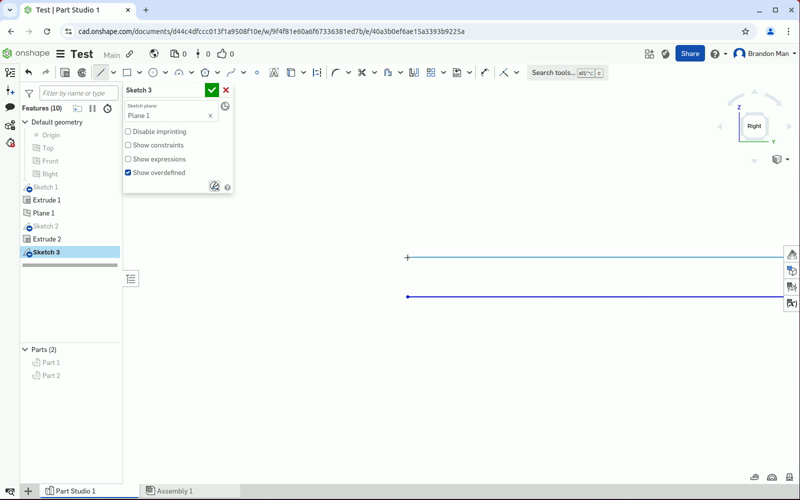
scroll(-6)
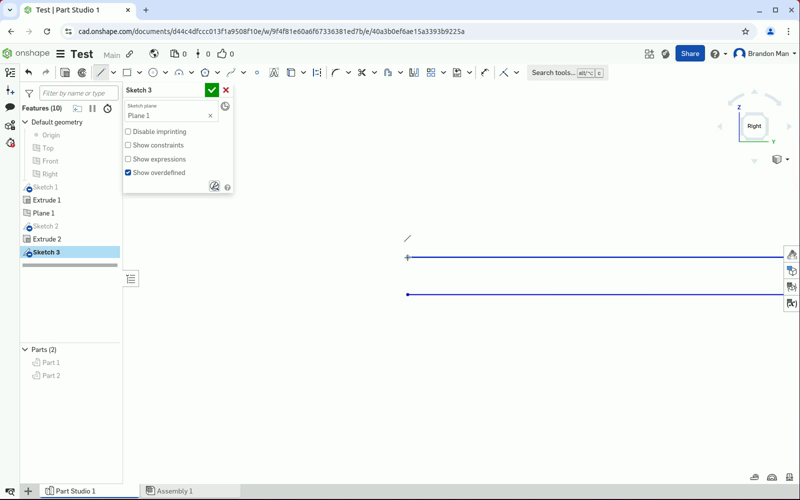
scroll(-6)
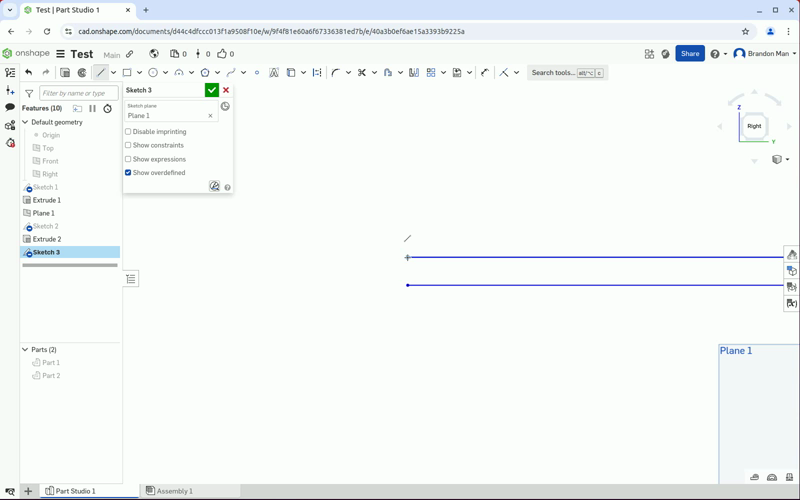
scroll(-6)
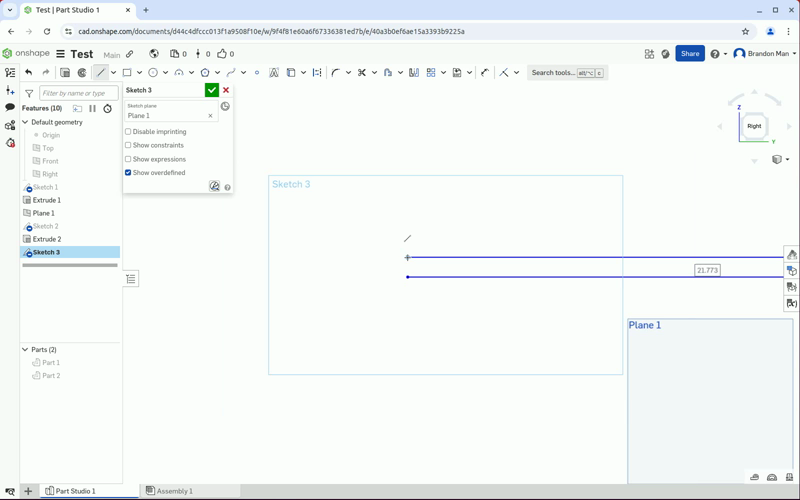
scroll(-6)
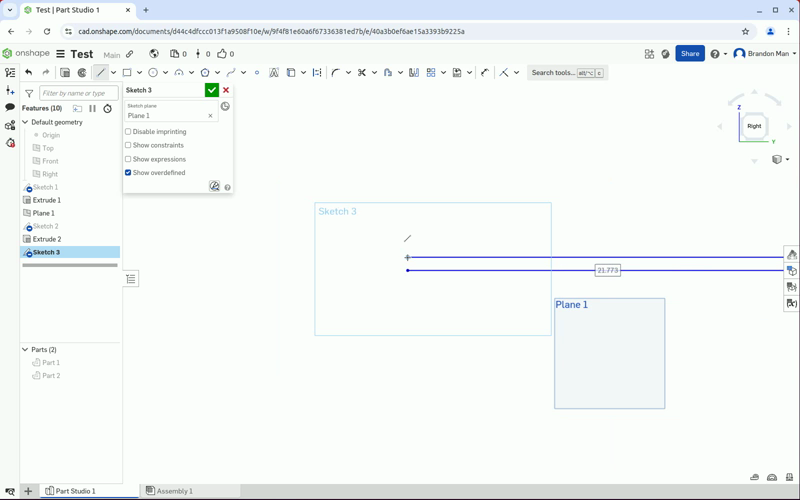
scroll(-6)
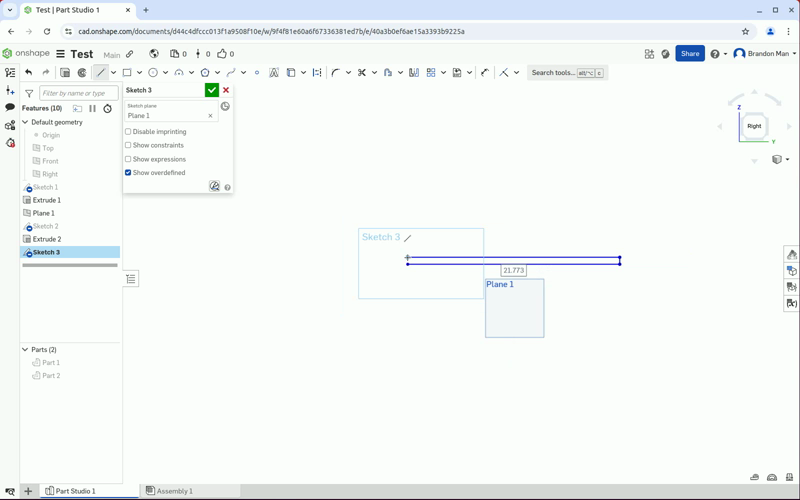
scroll(-6)
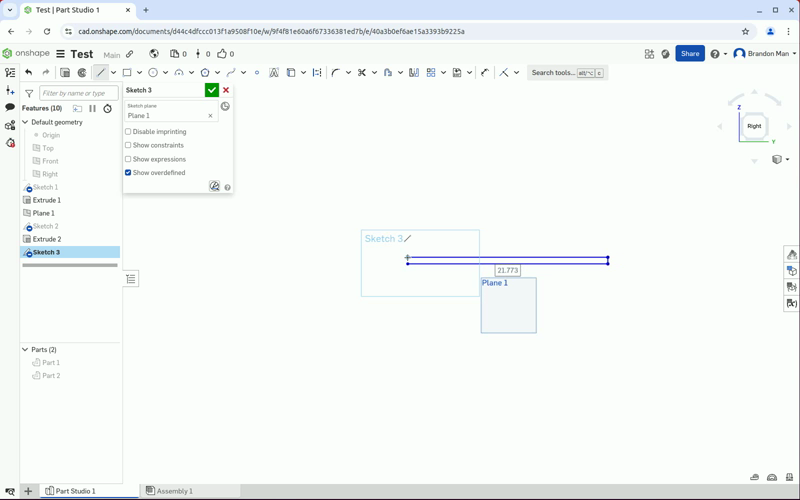
scroll(-6)
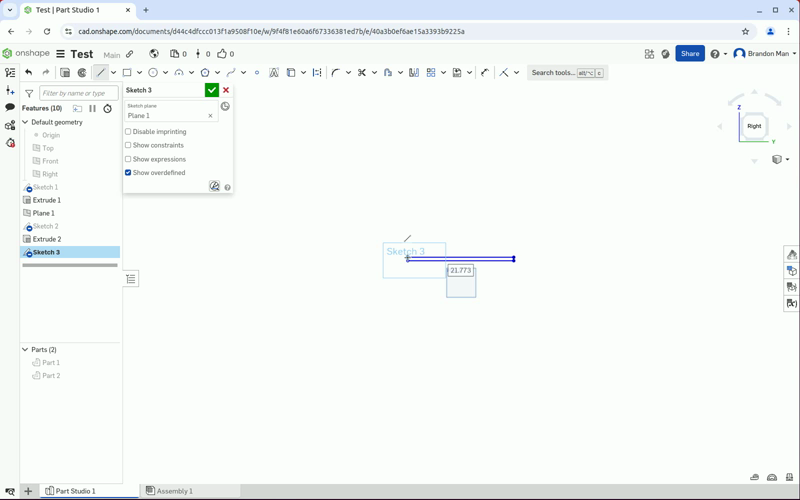
key_up(shift)
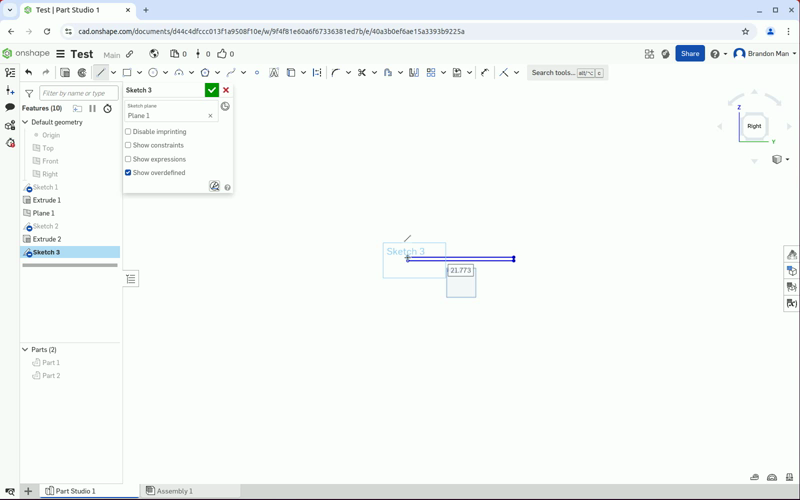
mouse_move(437, 257)
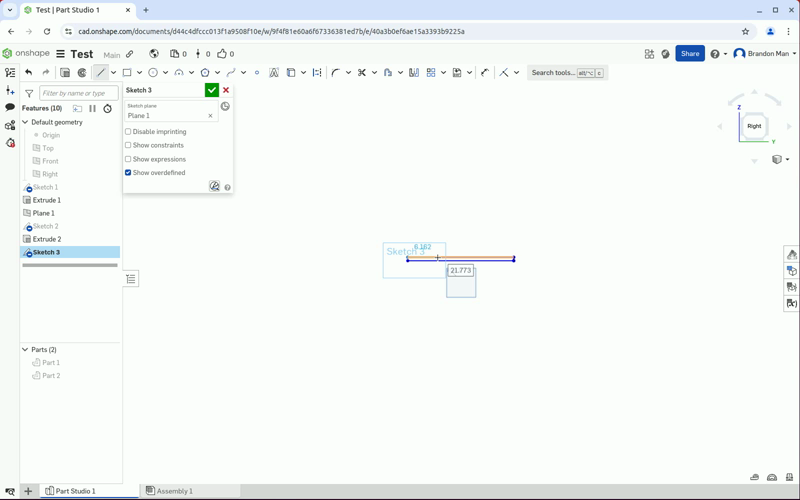
key_down(shift)
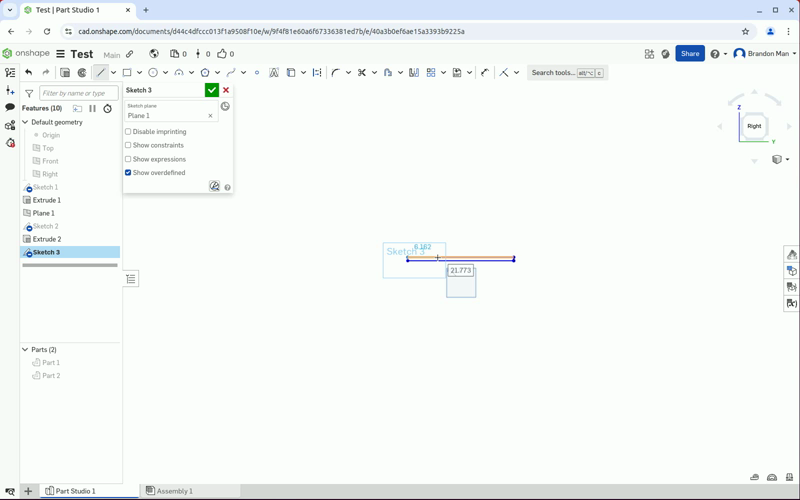
mouse_move(407, 260)
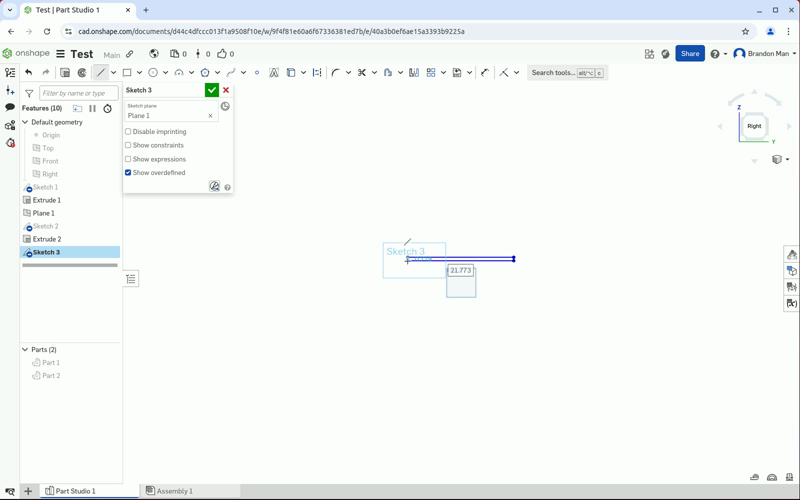
scroll(6)
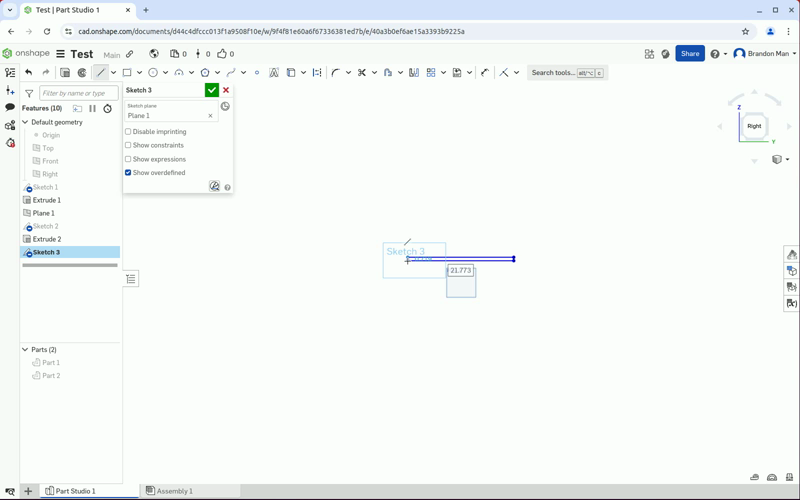
scroll(6)
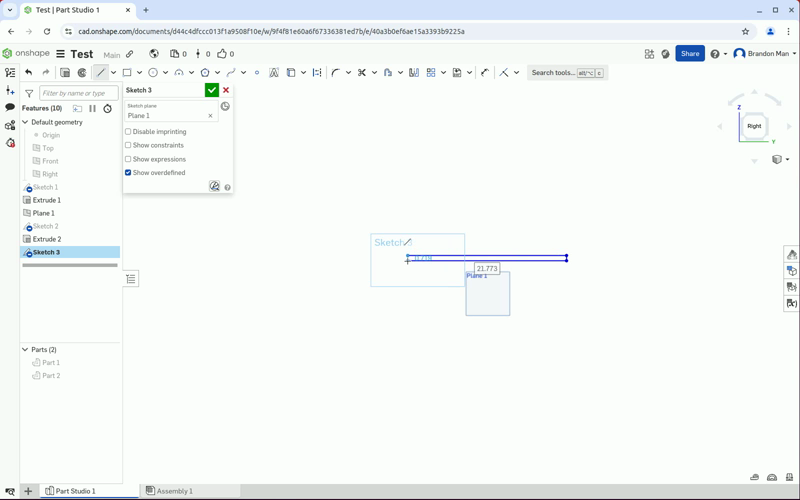
scroll(6)
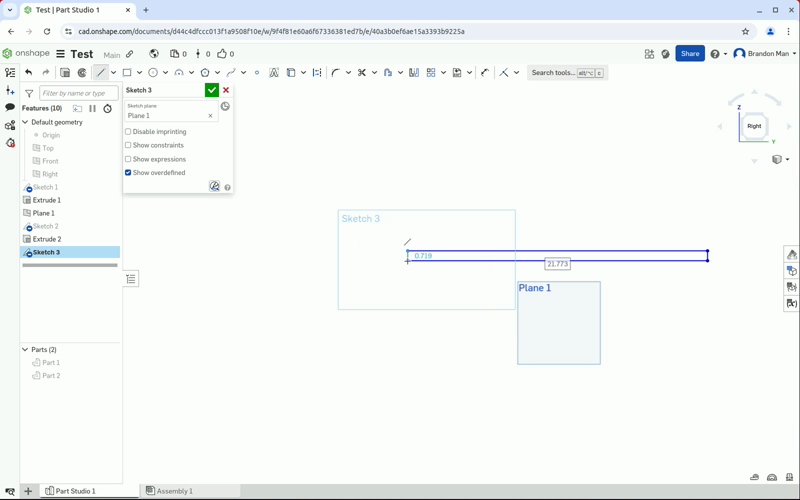
scroll(6)
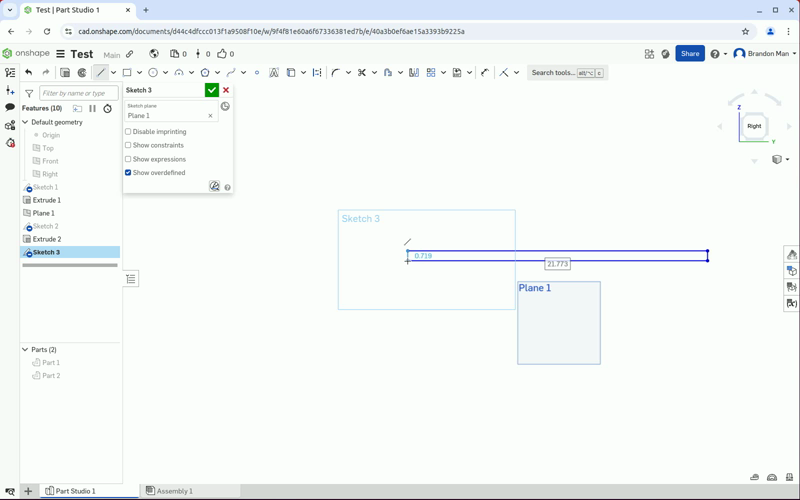
scroll(6)
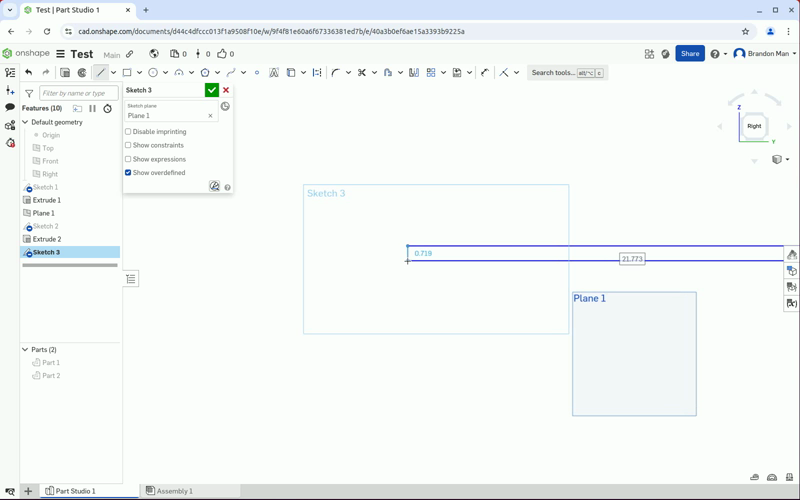
scroll(6)
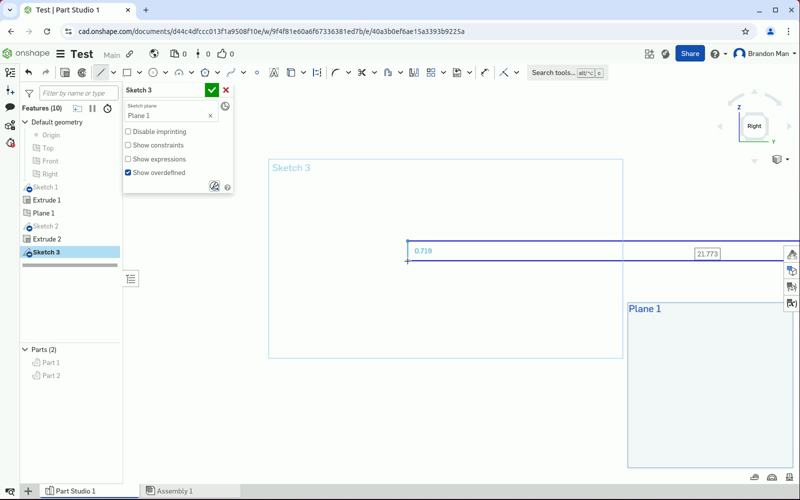
scroll(6)
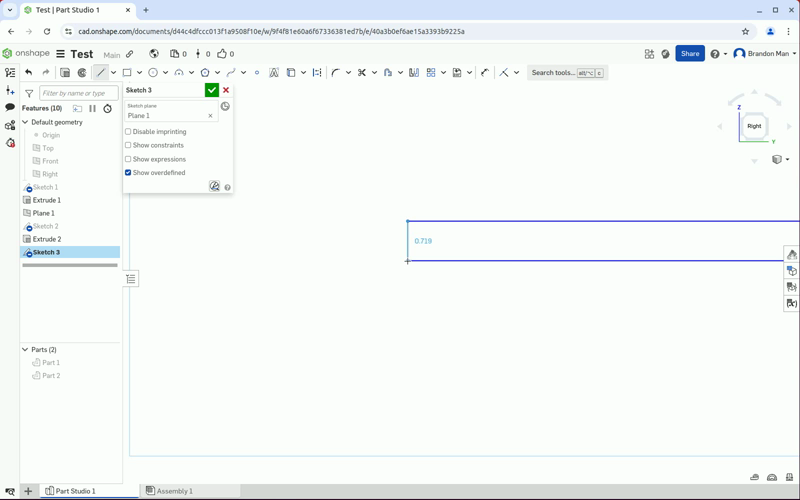
key_up(shift)
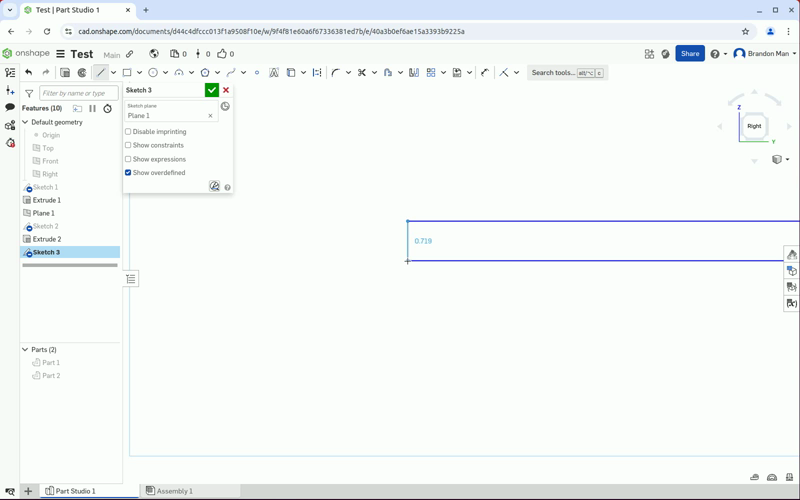
click(407, 260)
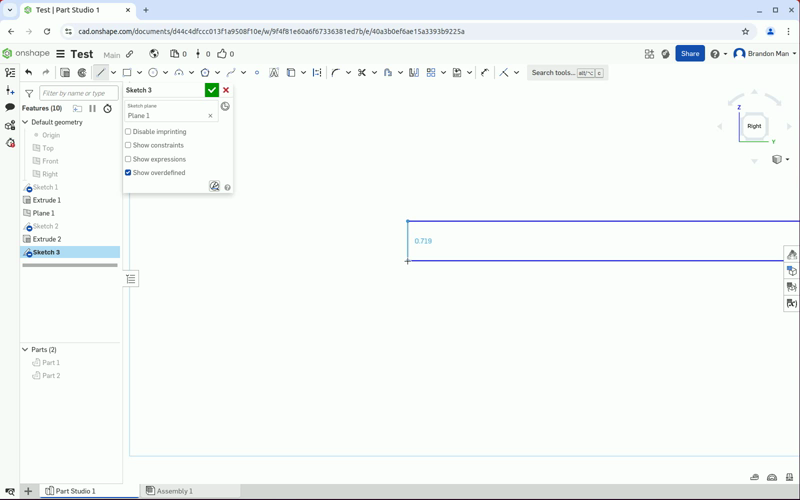
scroll(-6)
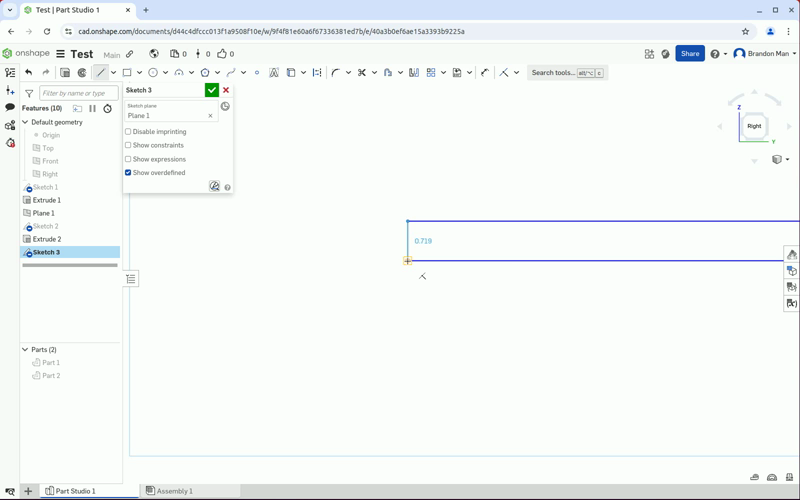
scroll(-6)
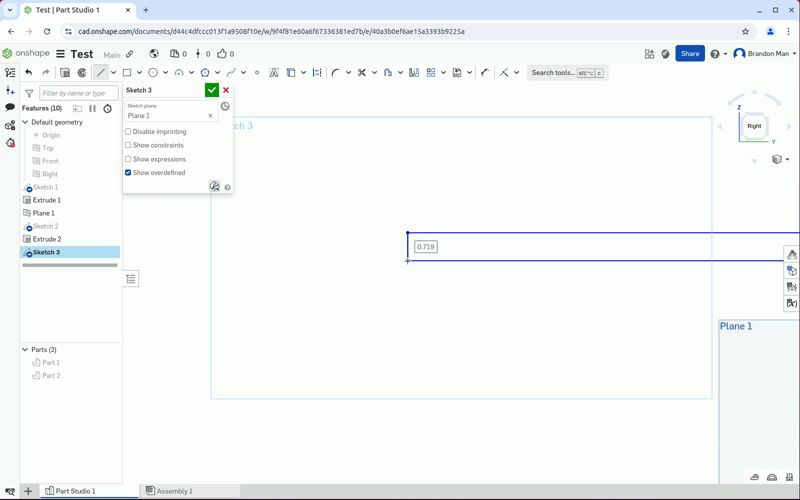
scroll(-6)
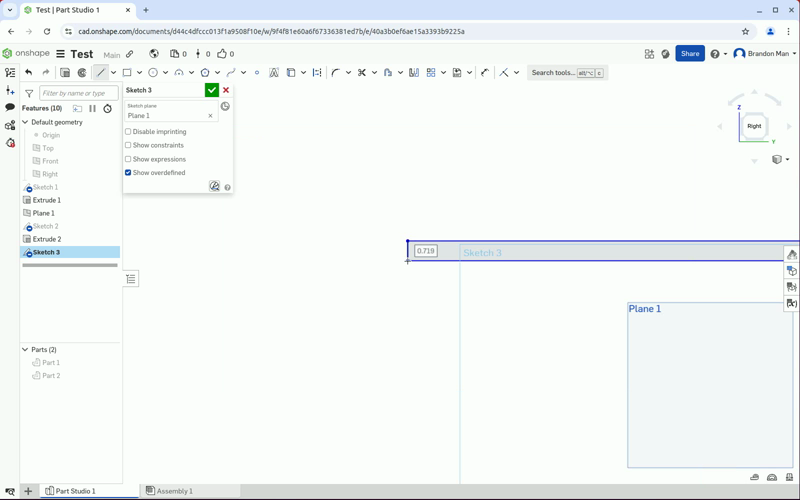
scroll(-6)
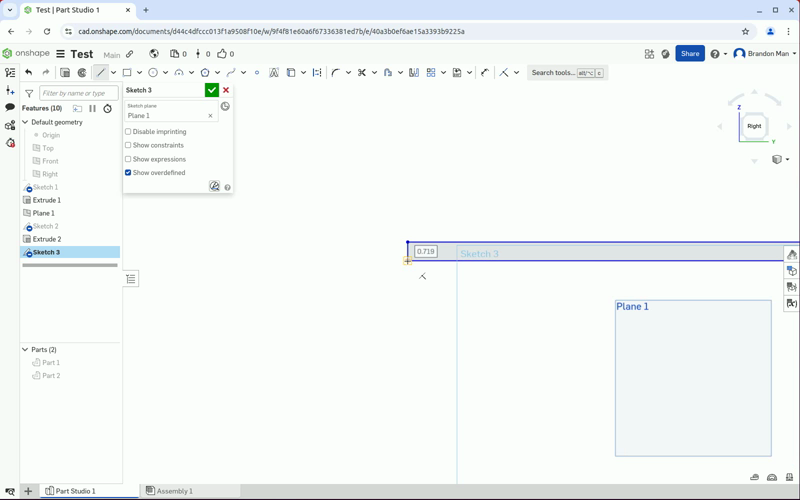
scroll(-6)
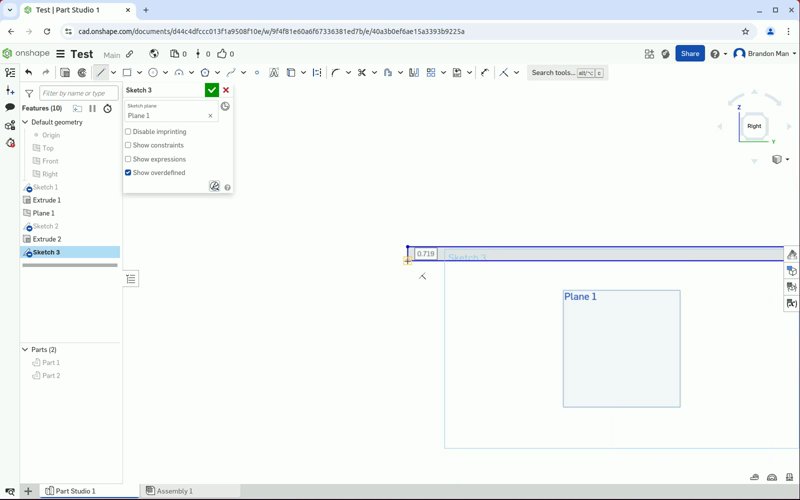
scroll(-6)
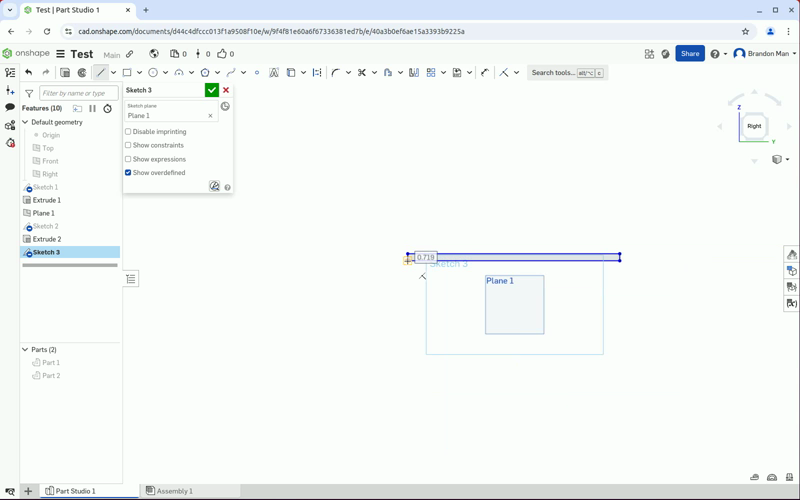
scroll(-6)
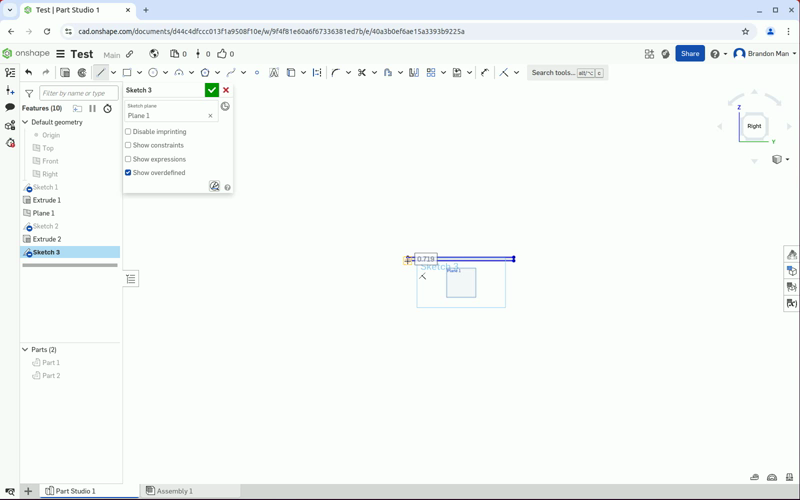
key(esc)
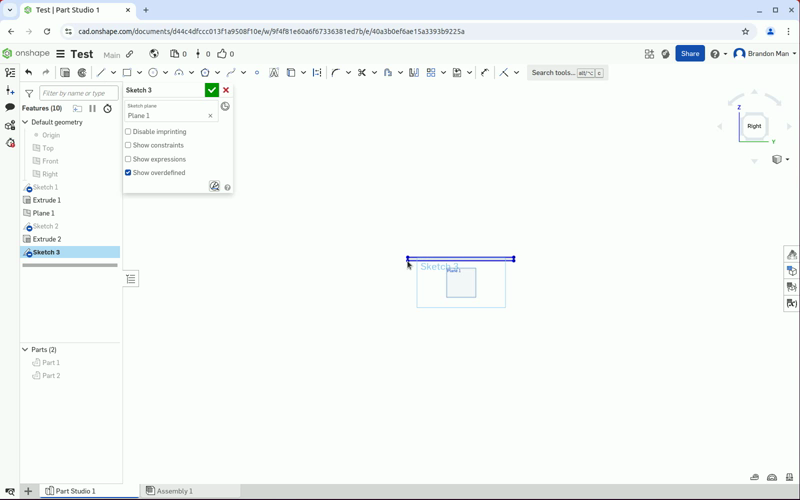
mouse_move(409, 257)
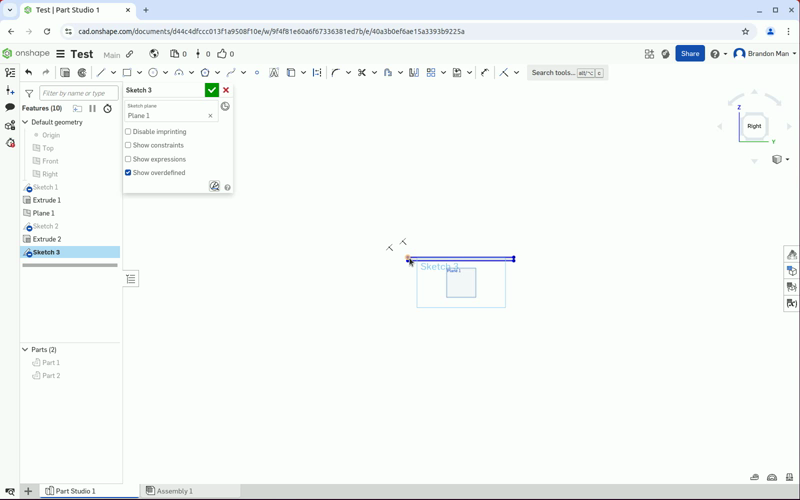
scroll(6)
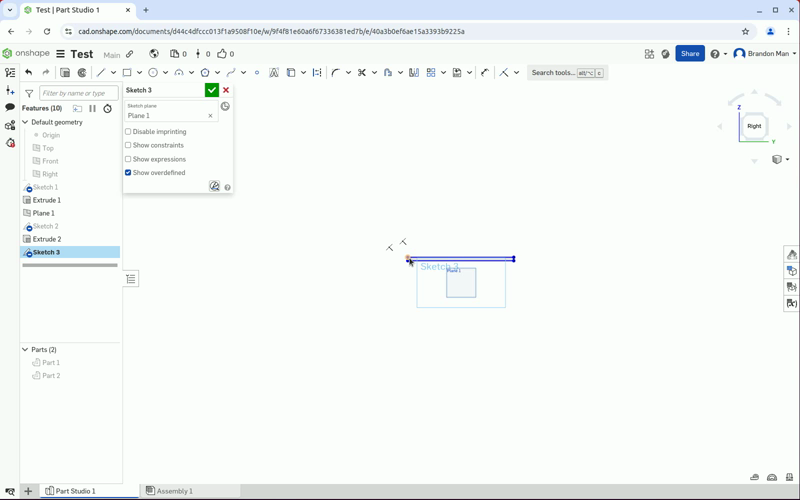
scroll(6)
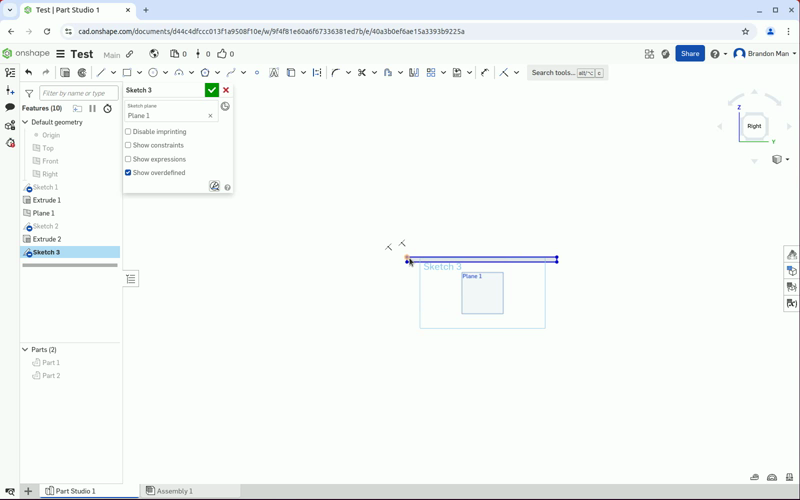
scroll(6)
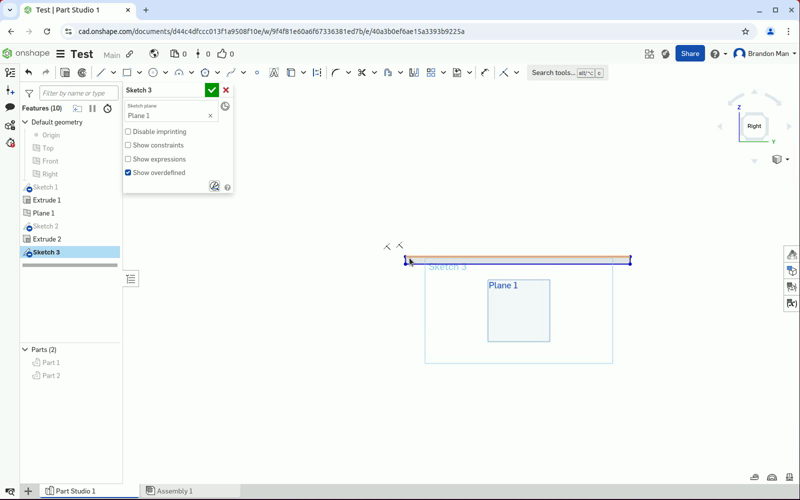
scroll(6)
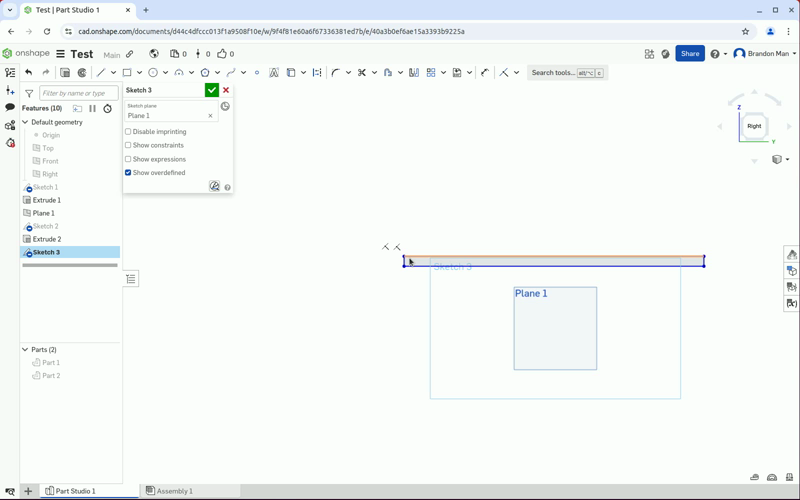
scroll(6)
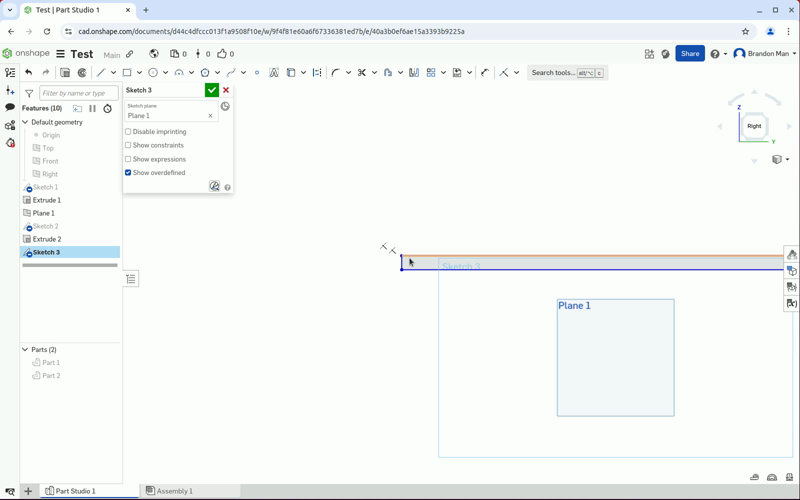
scroll(6)
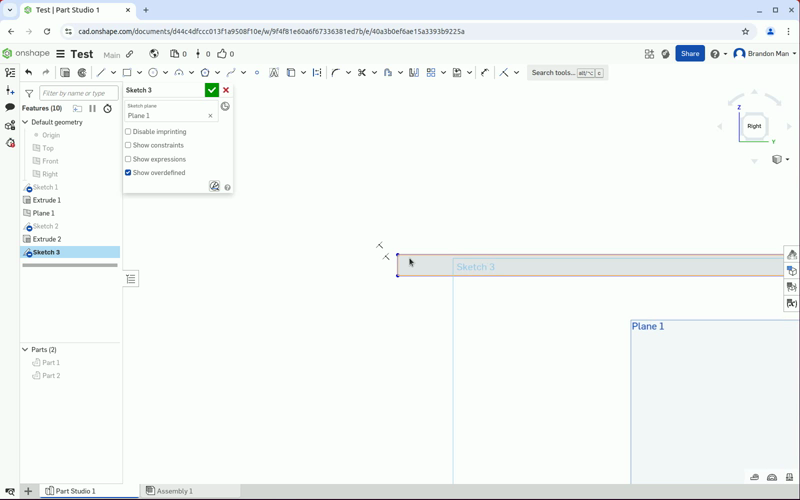
scroll(6)
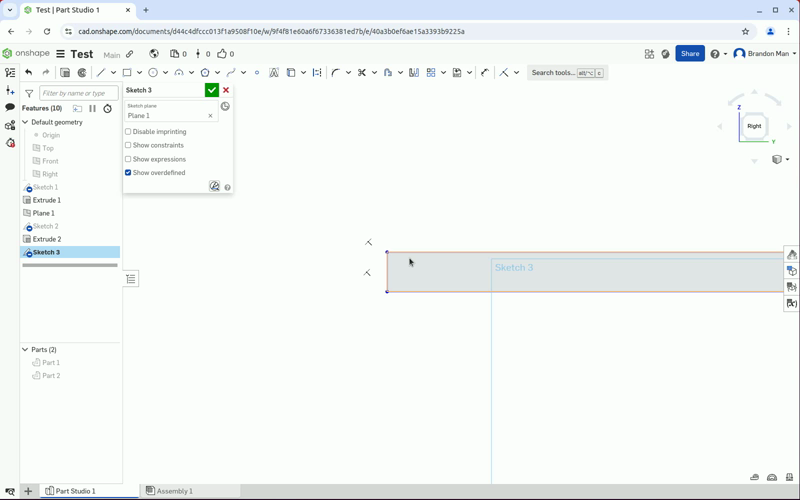
click(409, 257)
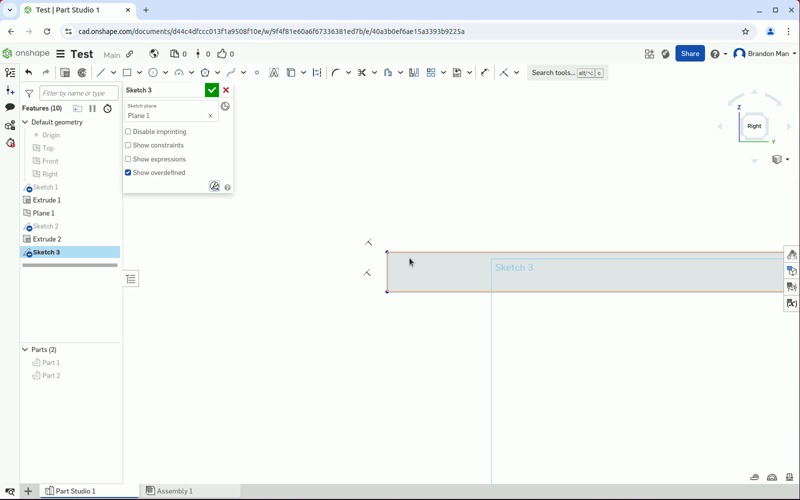
scroll(-6)
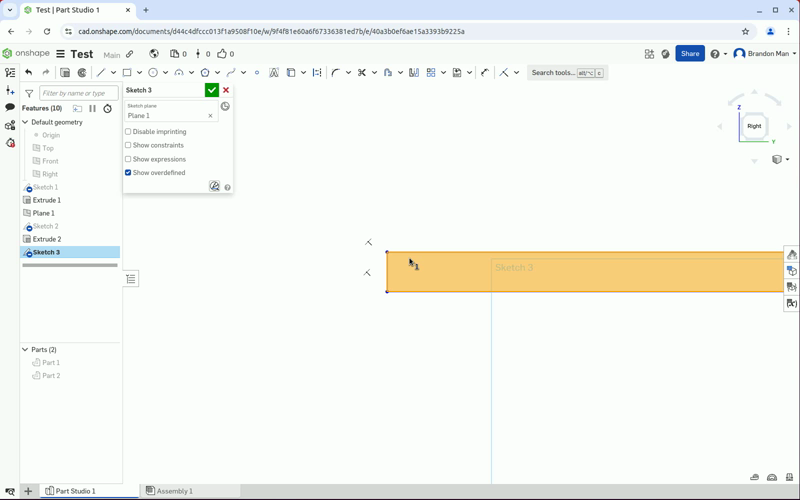
scroll(-6)
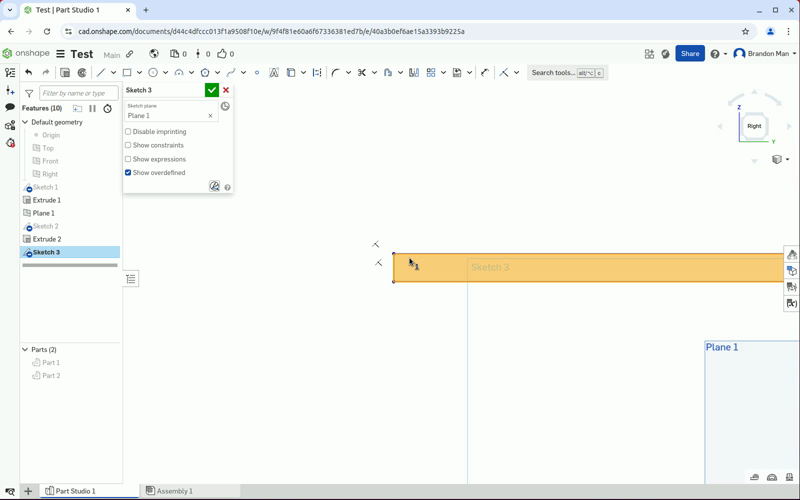
scroll(-6)
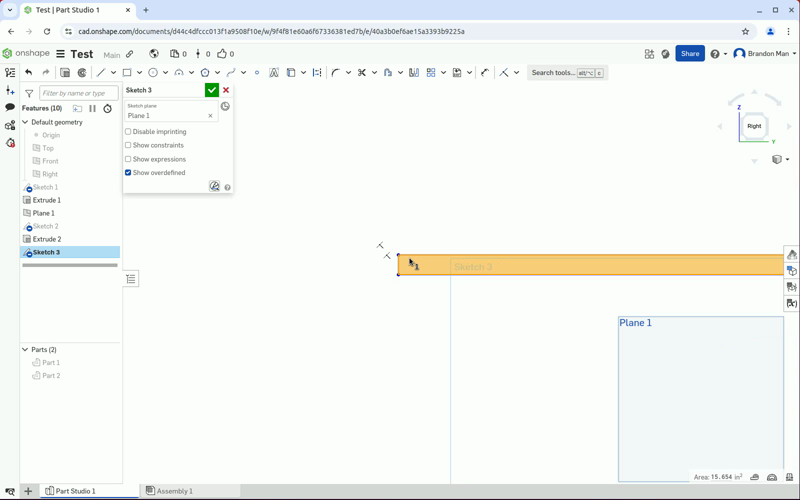
scroll(-6)
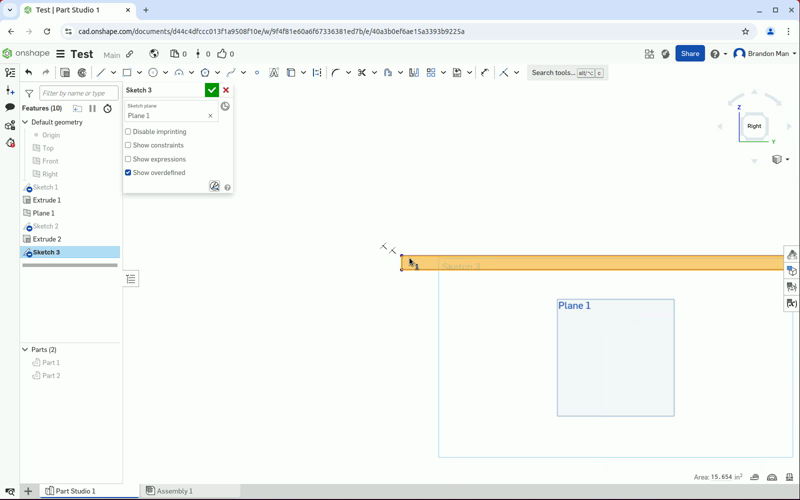
scroll(-6)
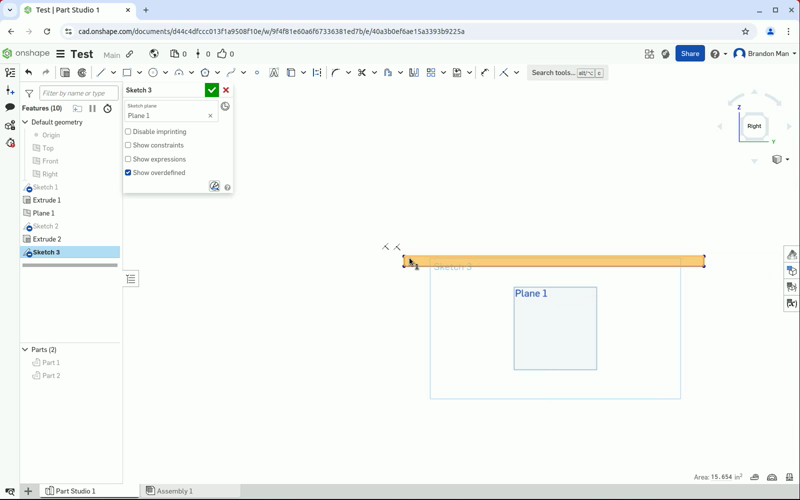
scroll(-6)
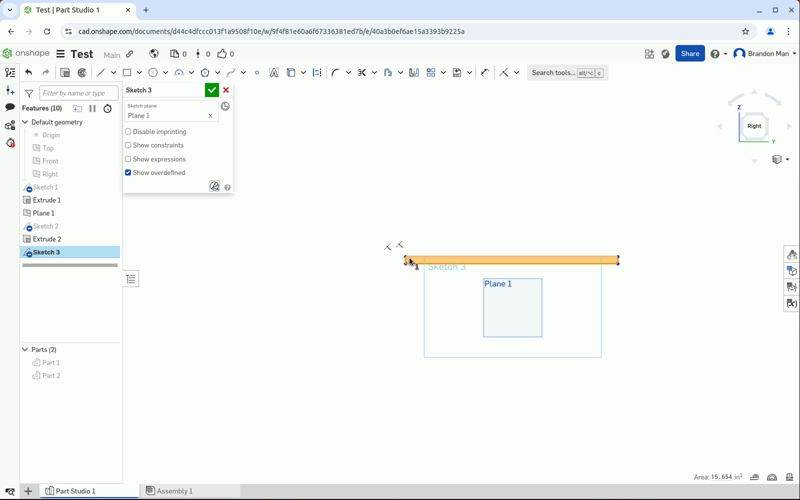
scroll(-6)
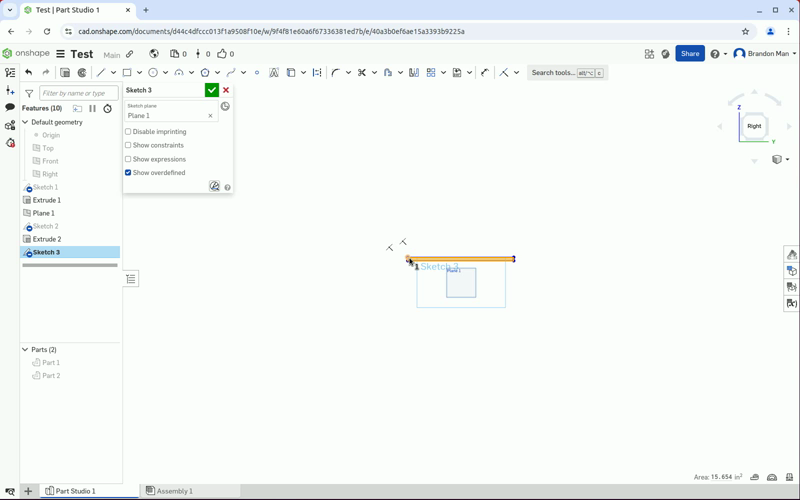
mouse_move(73, 352)
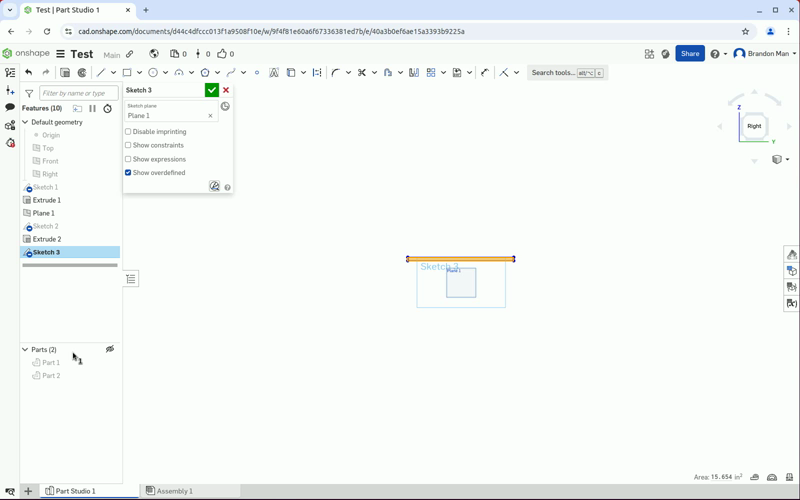
key(shift+y)
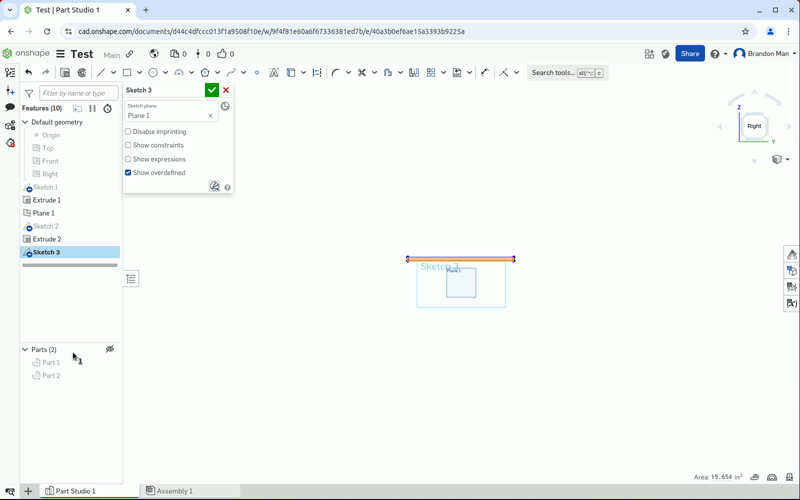
key(shift+e)
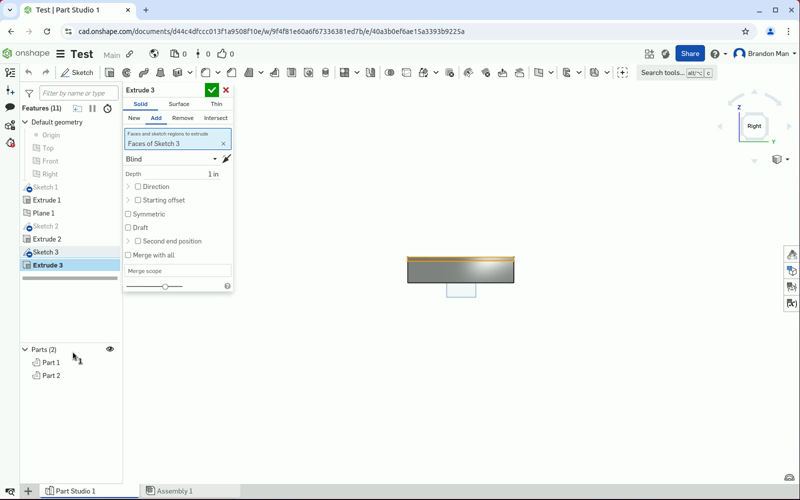
mouse_move(143, 106)
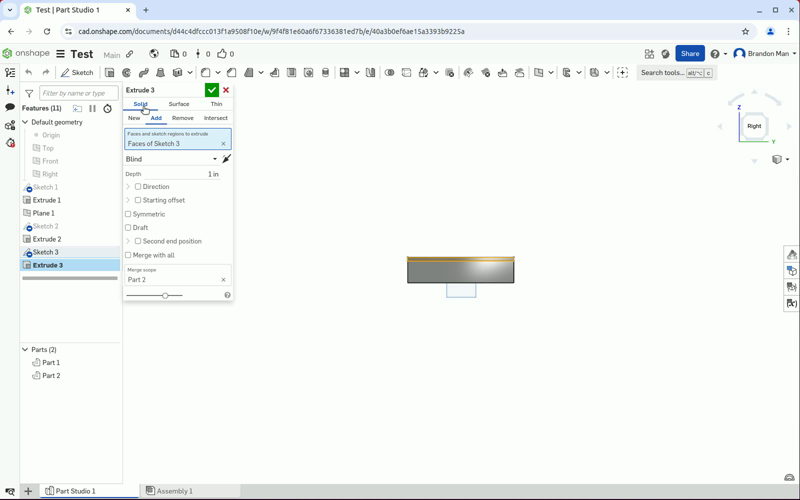
click(143, 106)
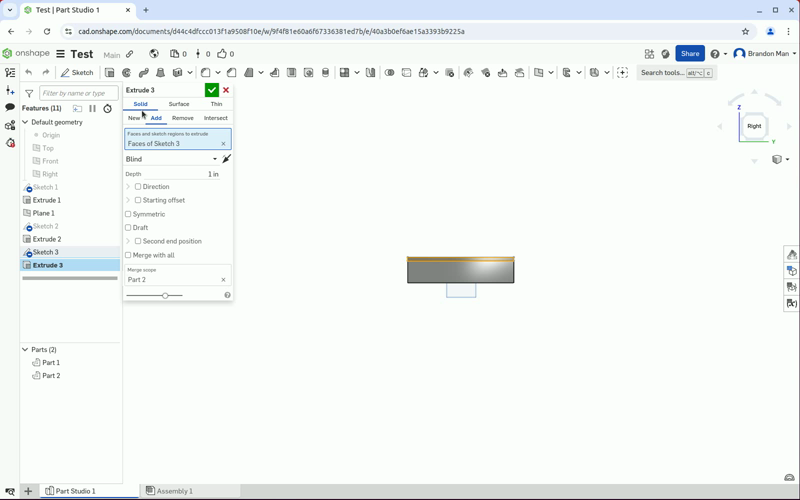
mouse_move(137, 120)
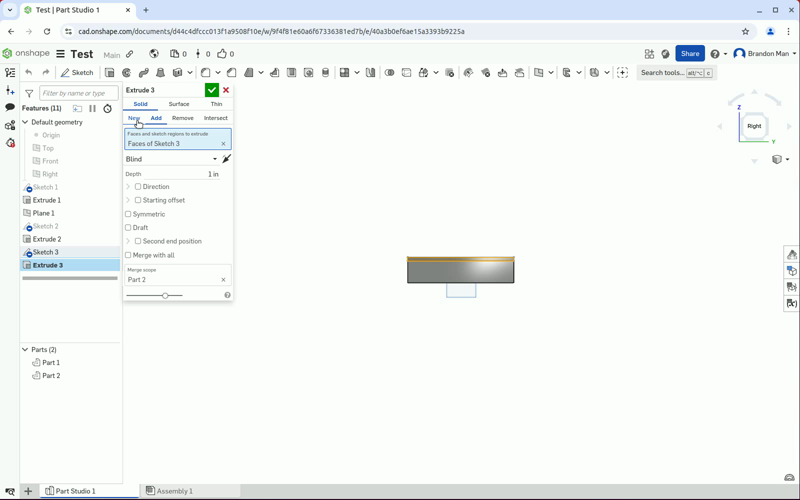
click(137, 120)
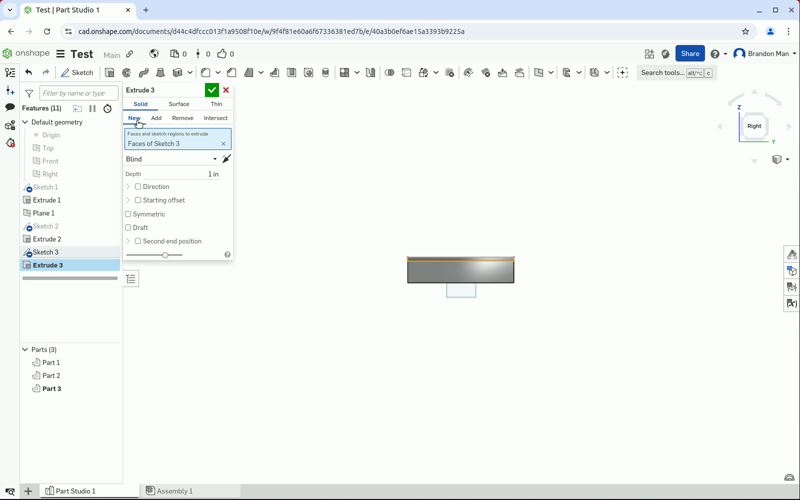
key(tab, 4)
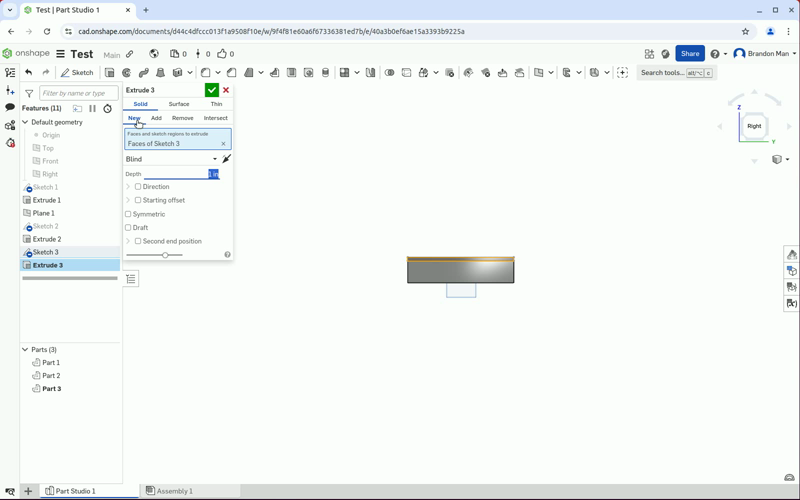
text(0.722)
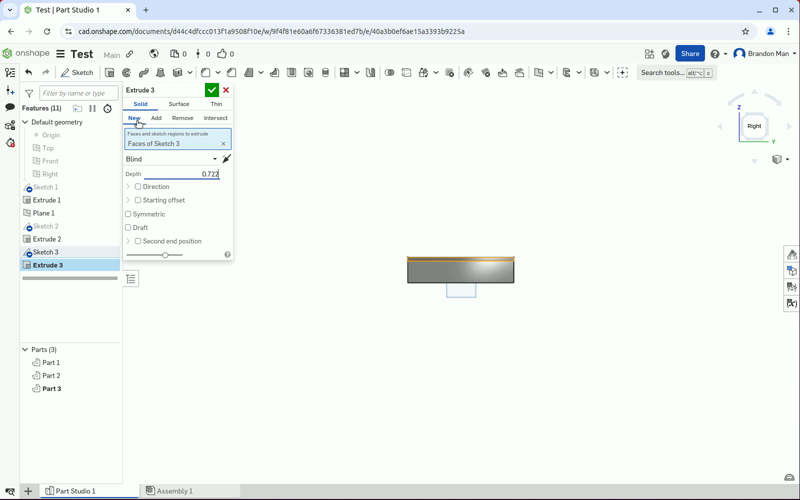
key(enter)
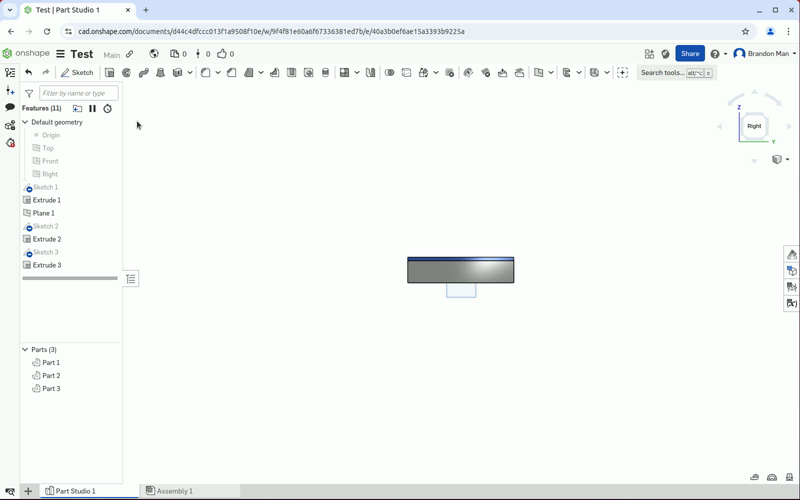
key(shift+h)
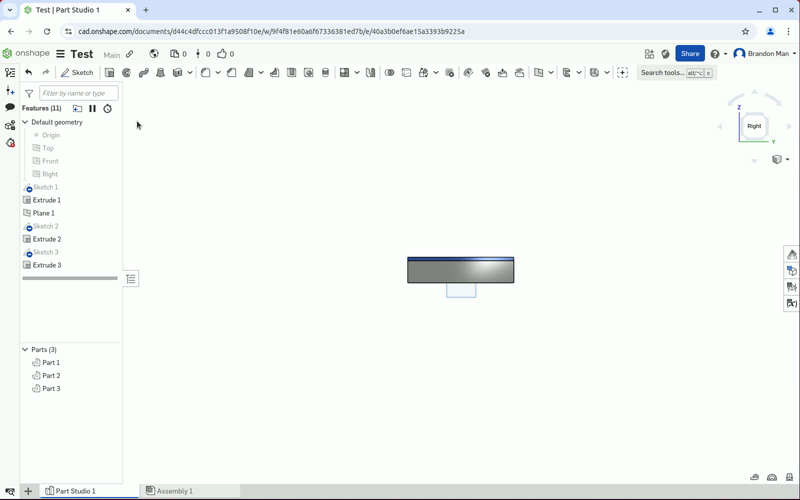
key(shift+h)
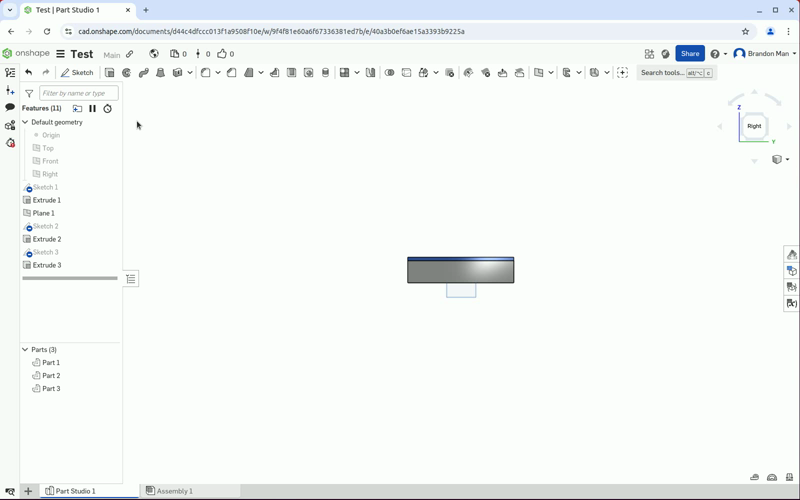
mouse_move(73, 189)
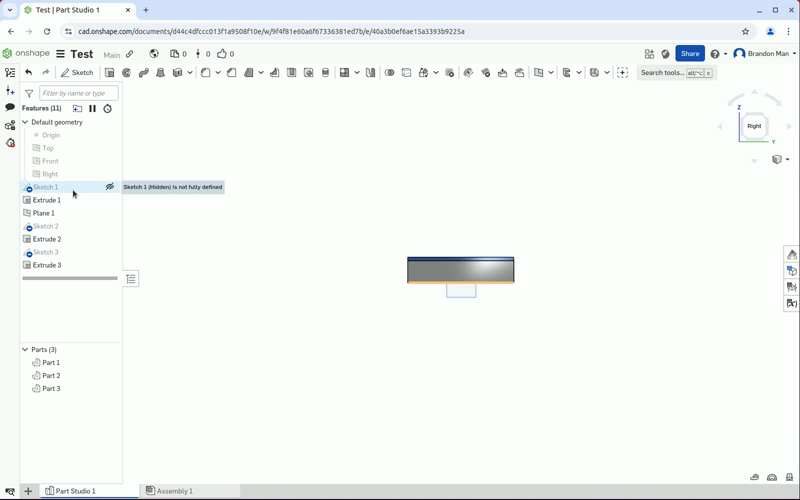
click(73, 189)
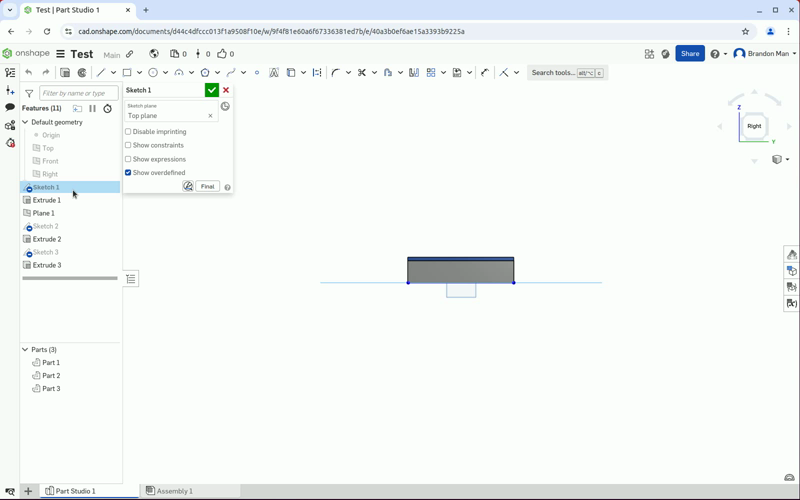
mouse_move(229, 92)
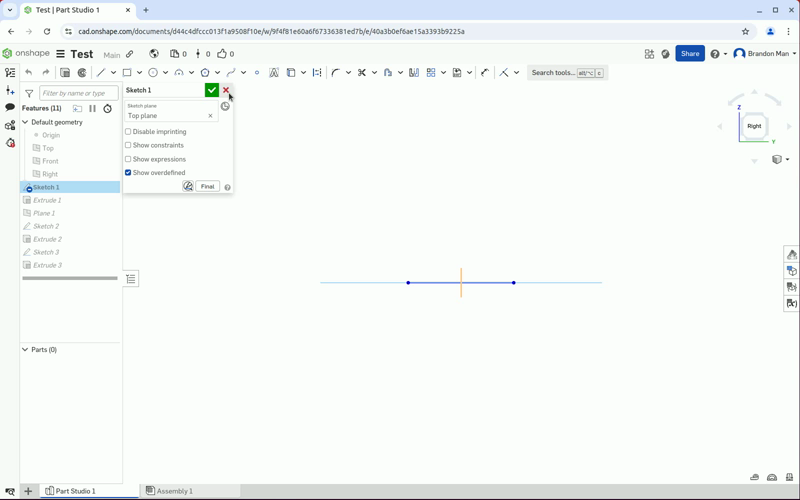
click(229, 92)
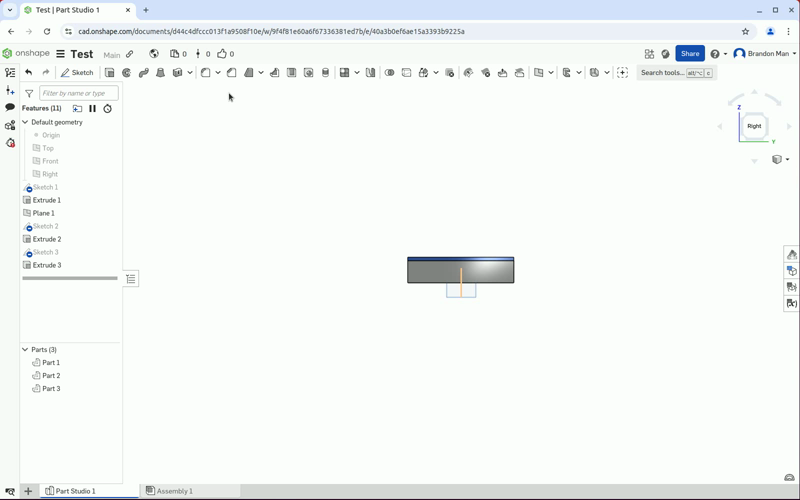
mouse_move(73, 352)
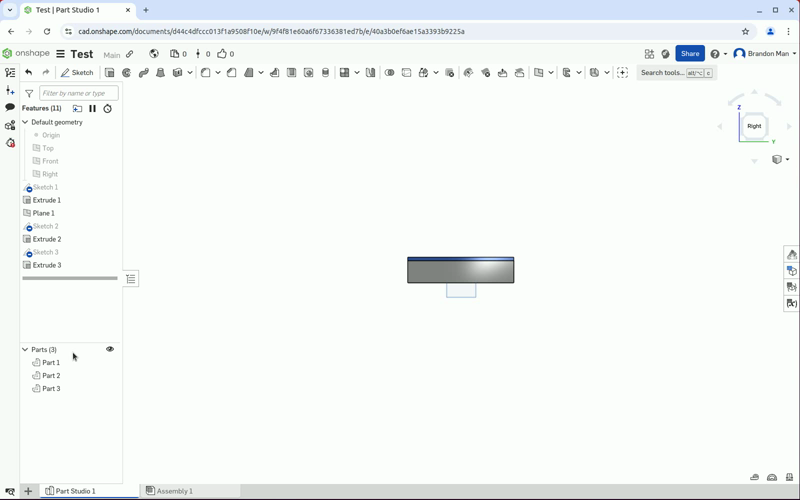
key(y)
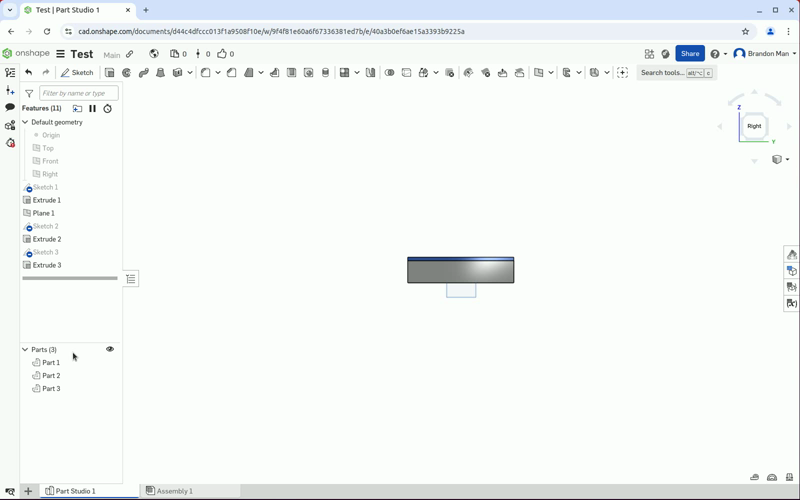
key(shift+p)
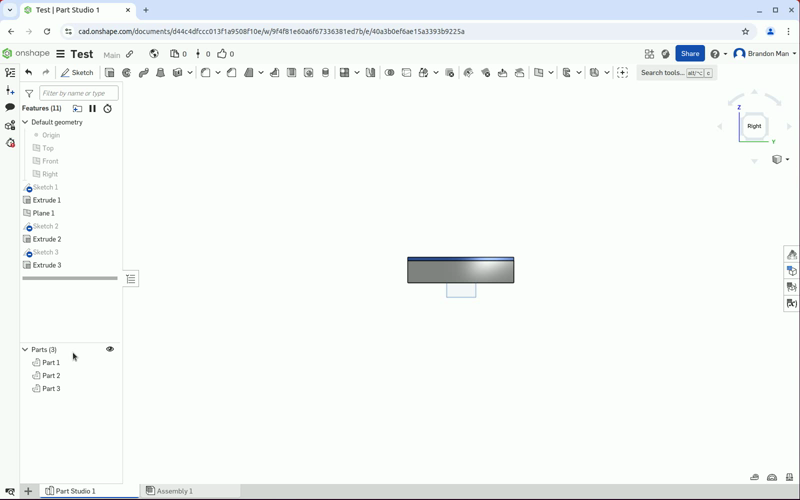
key(space)
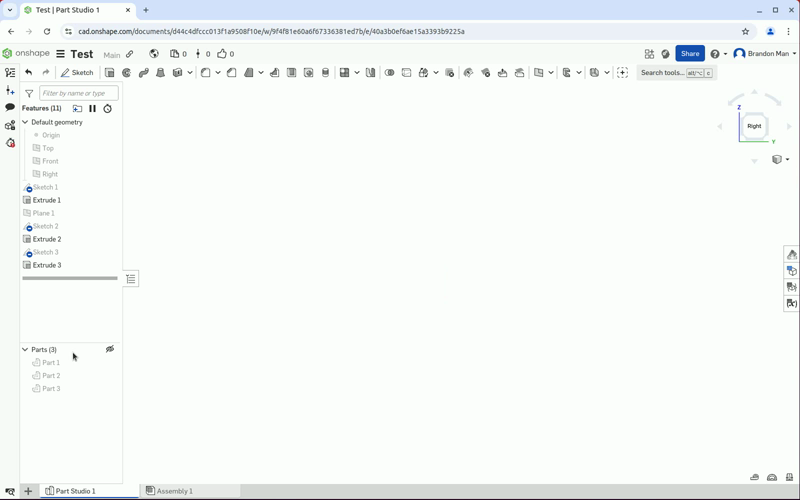
key_down(shift)
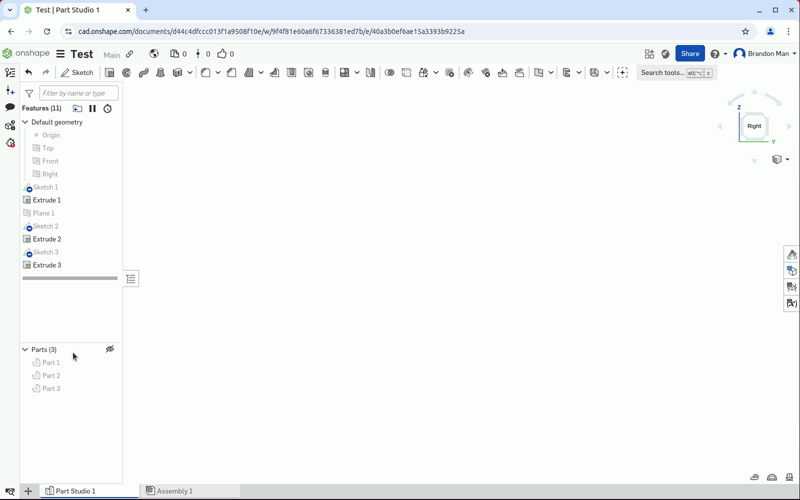
key(right)
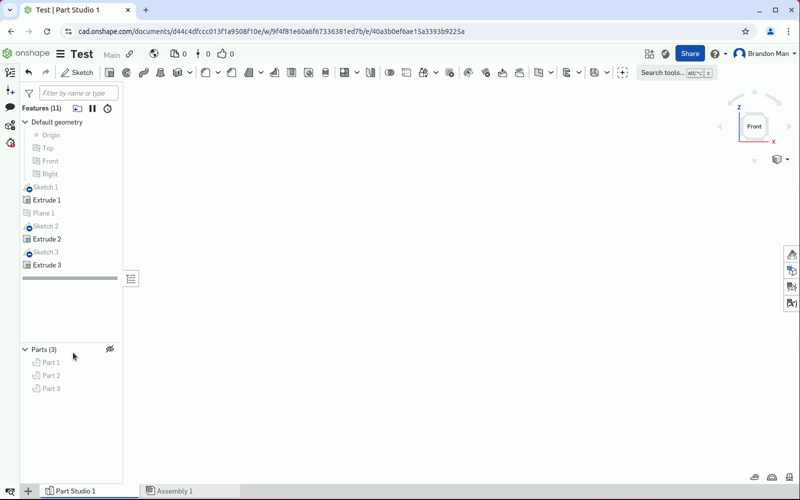
key_up(shift)
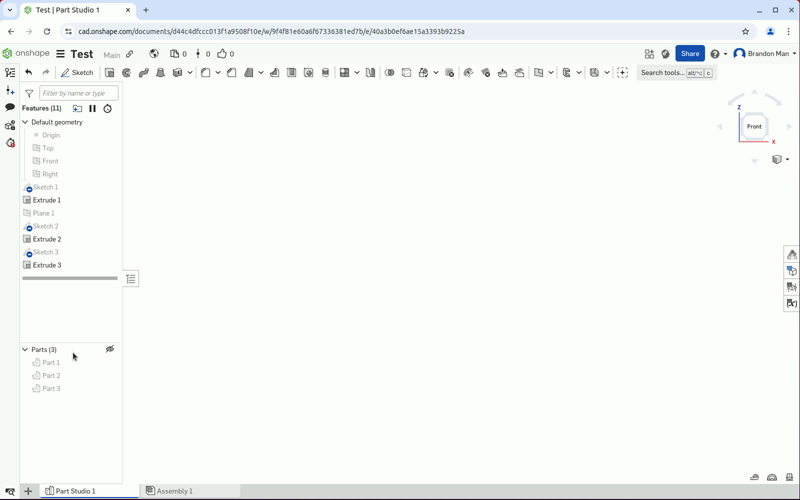
mouse_move(73, 352)
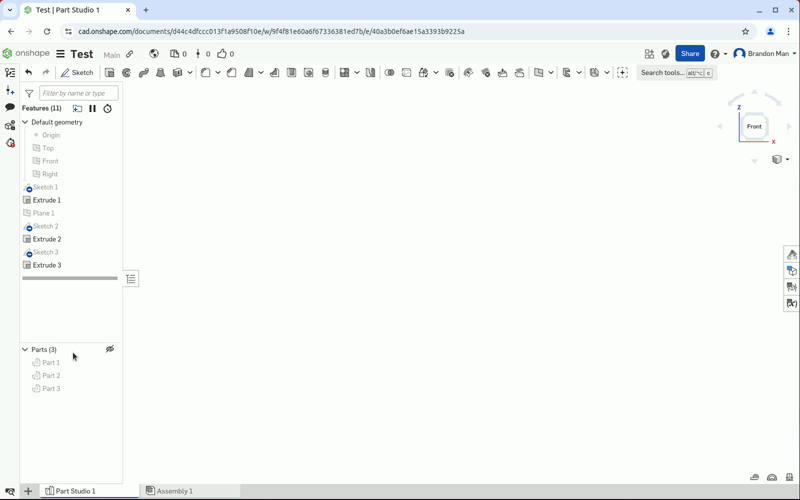
key(shift+y)
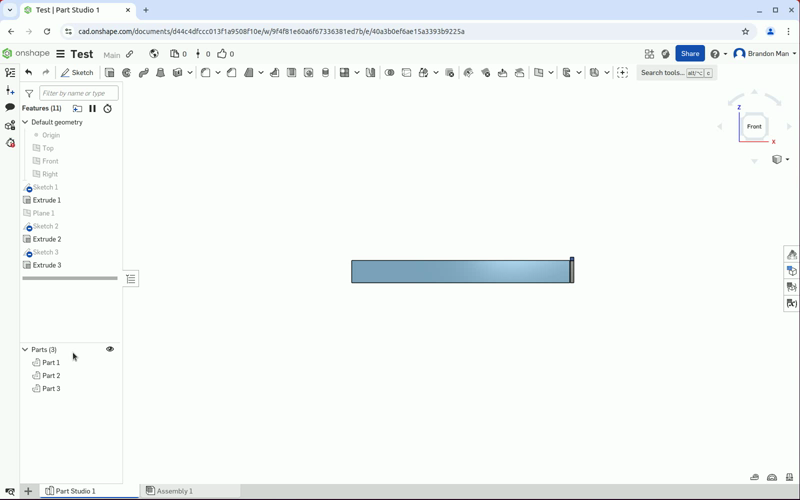
mouse_move(541, 75)
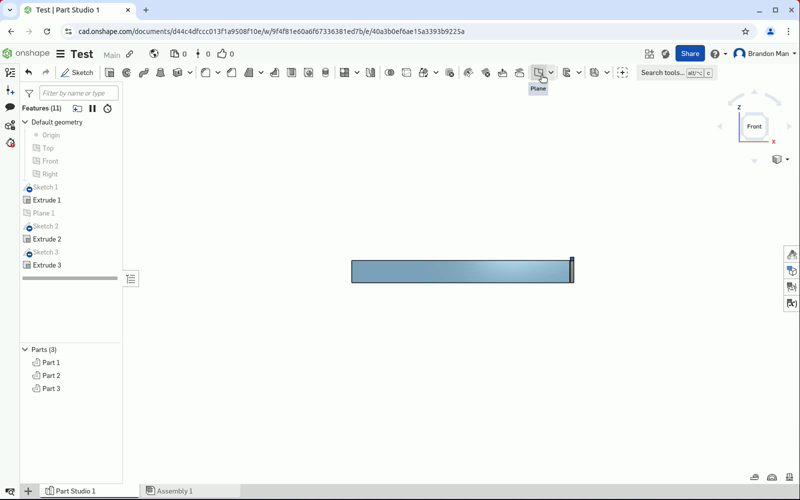
click(541, 75)
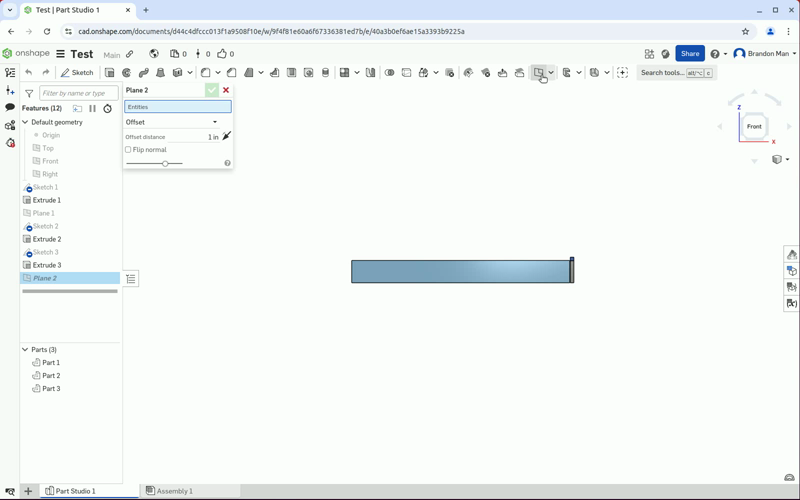
mouse_move(73, 163)
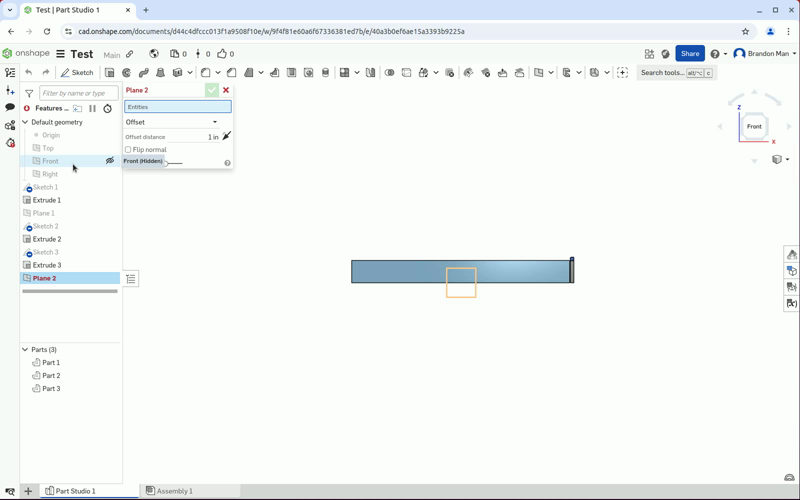
click(73, 163)
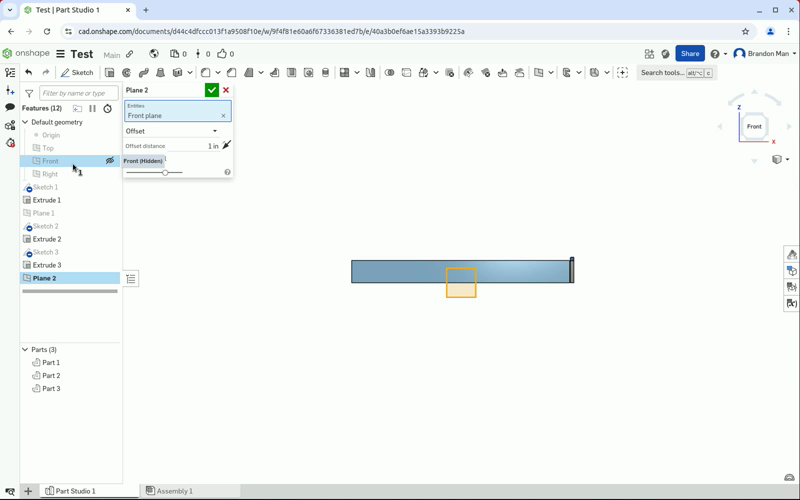
key(tab, 2)
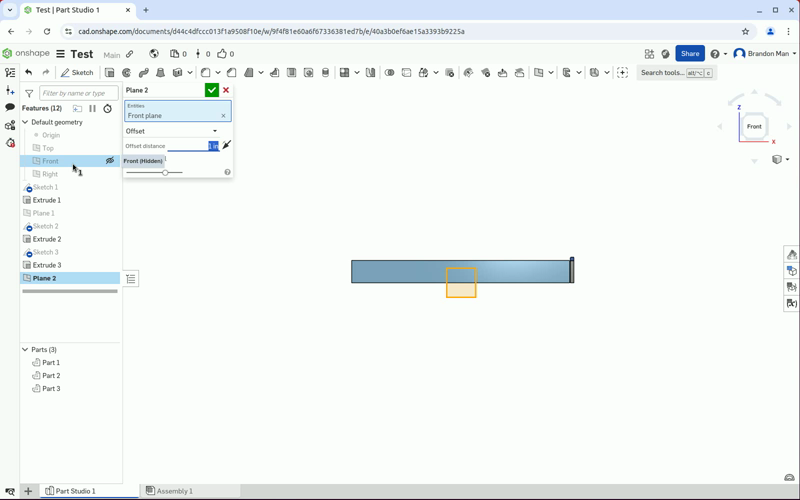
text(10.845)
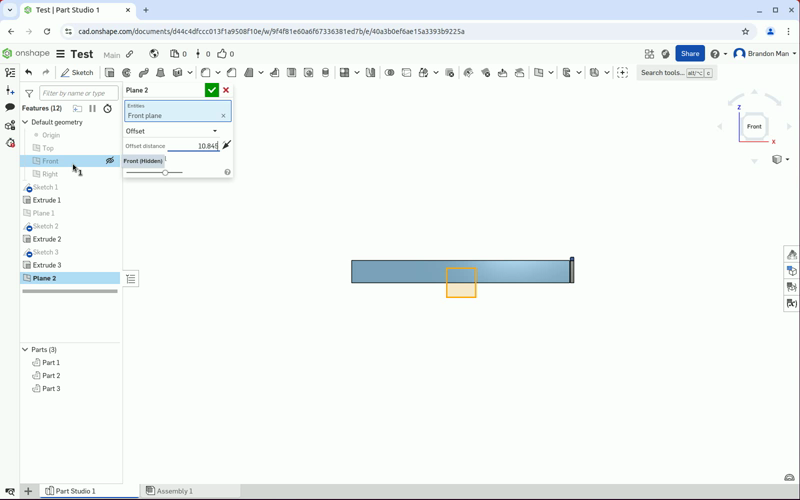
key(enter, 2)
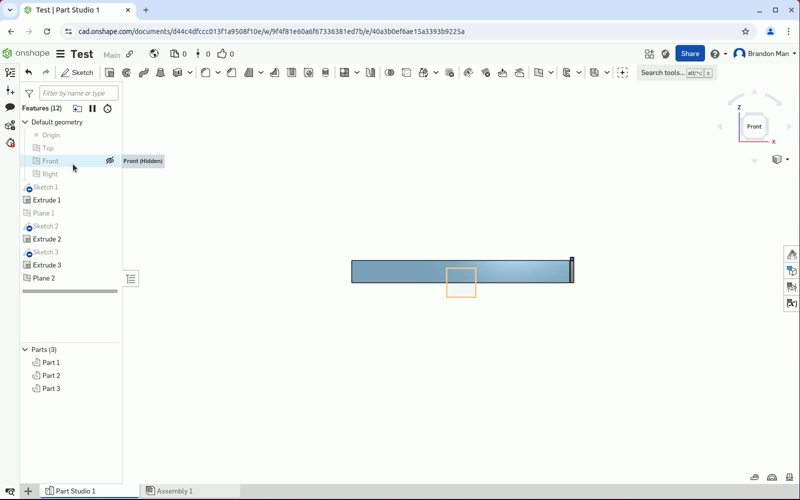
key(shift+s)
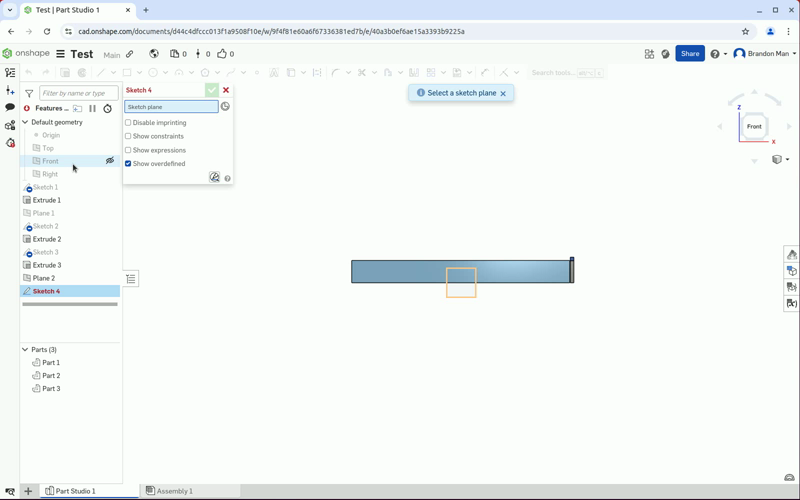
mouse_move(73, 280)
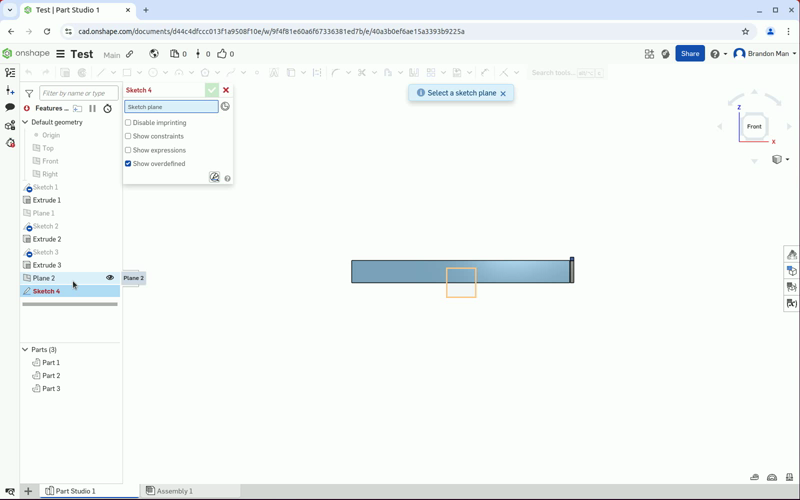
click(73, 280)
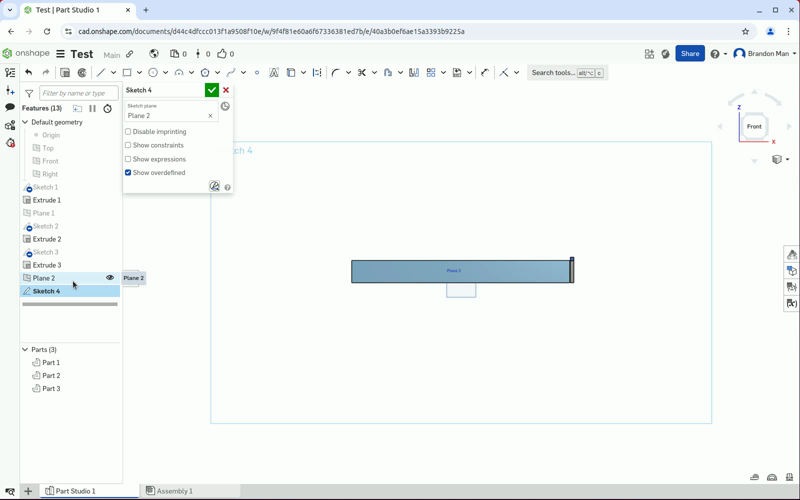
mouse_move(73, 352)
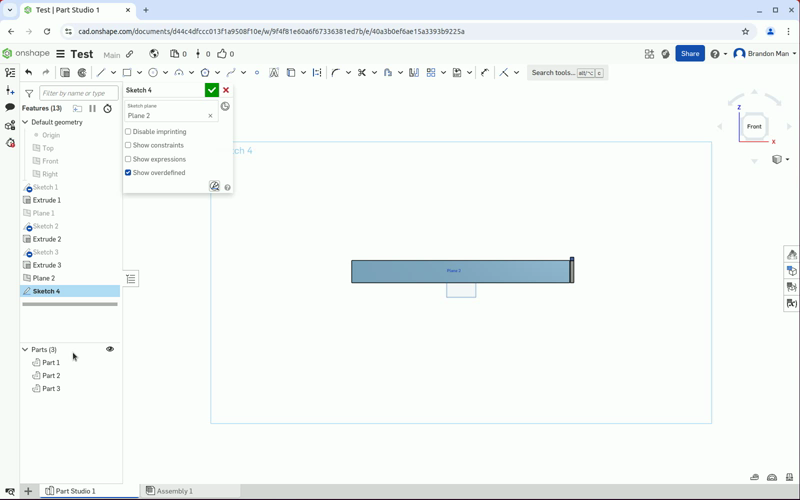
key(y)
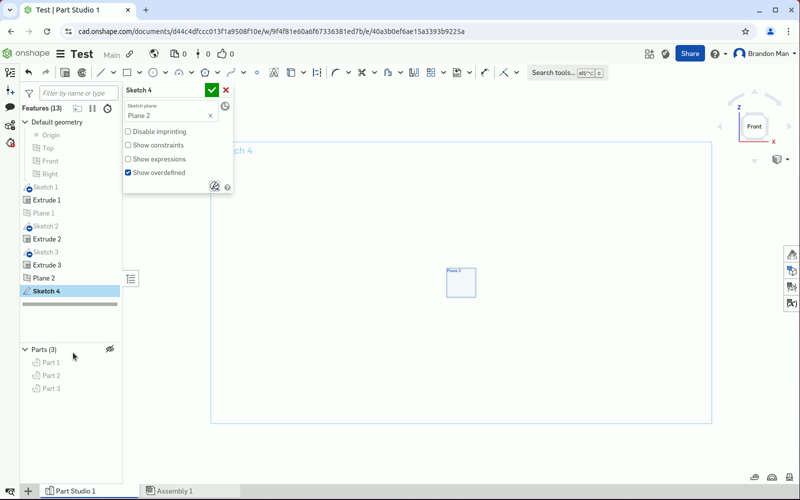
key(l)
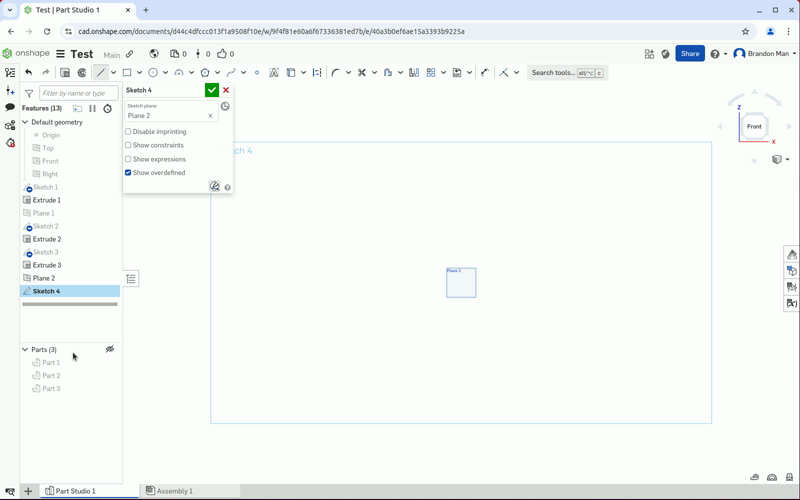
key_down(shift)
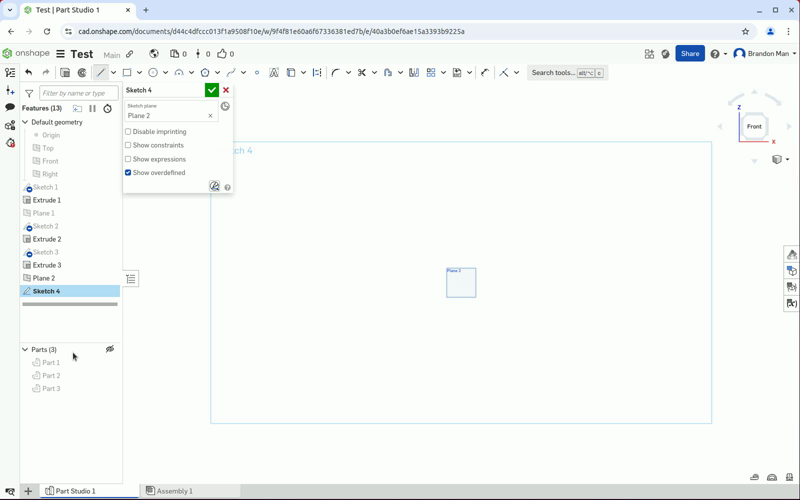
mouse_move(348, 282)
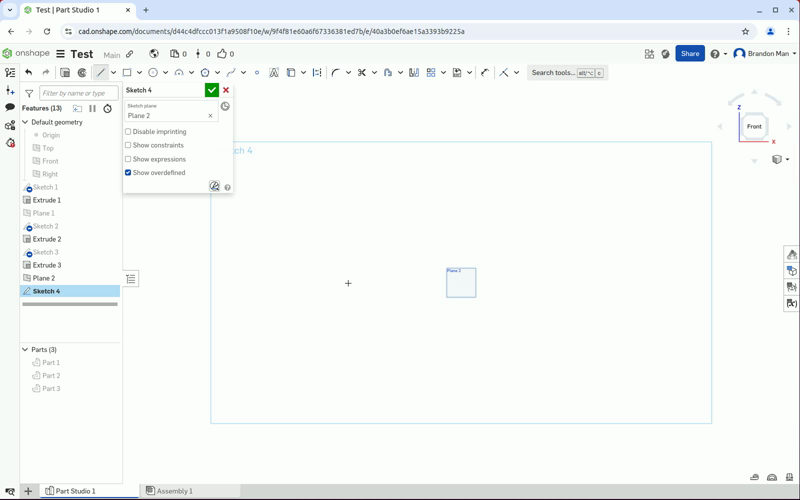
click(348, 282)
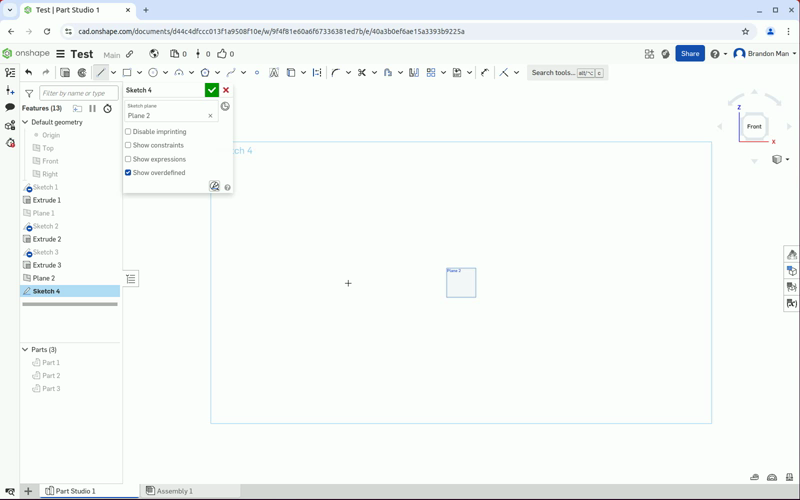
key_up(shift)
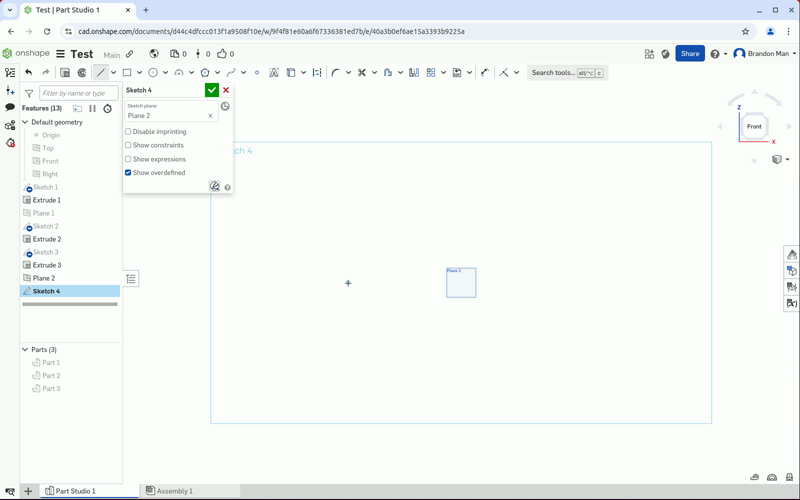
key_down(shift)
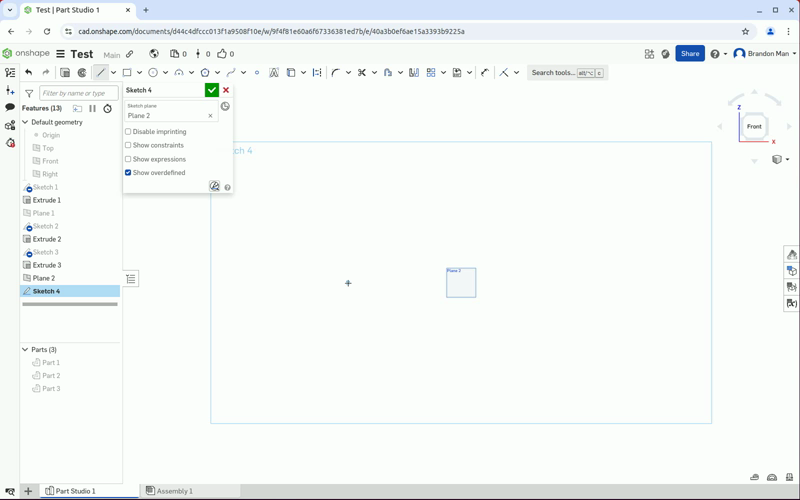
mouse_move(378, 282)
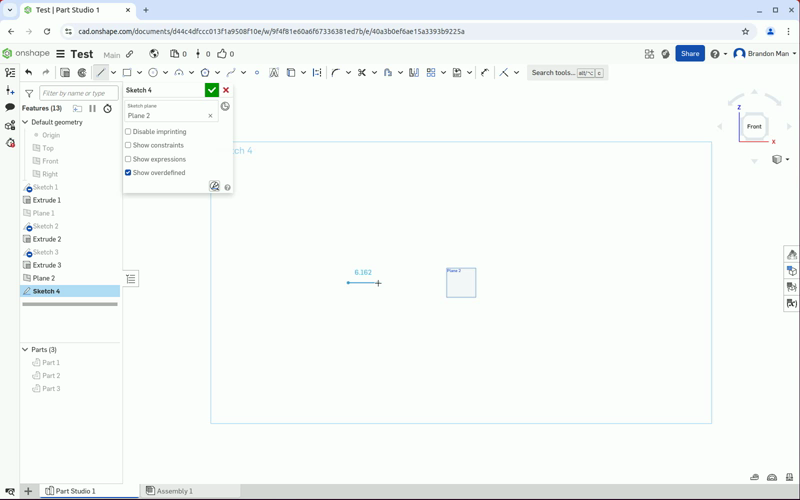
mouse_move(350, 282)
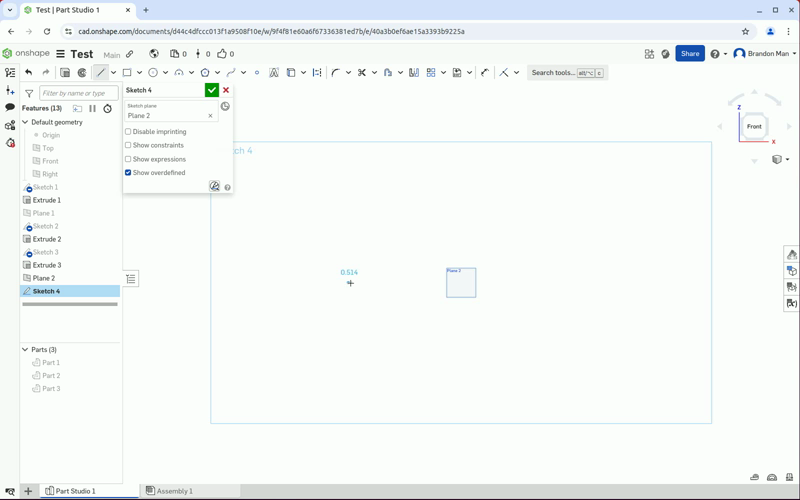
scroll(6)
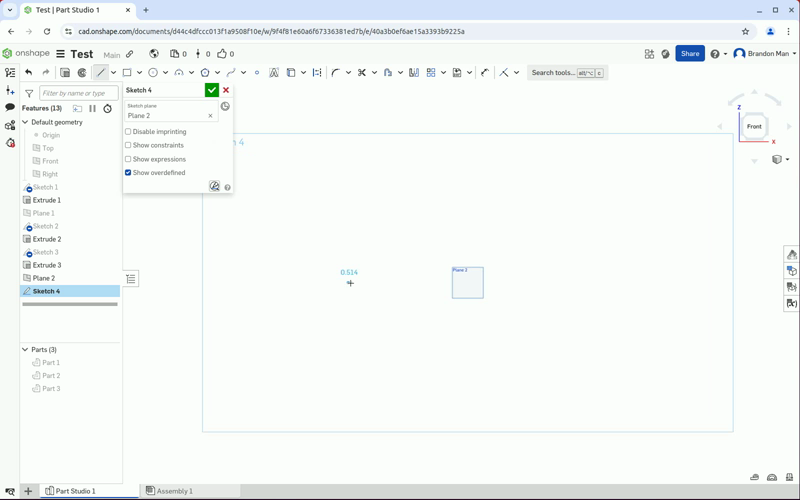
scroll(6)
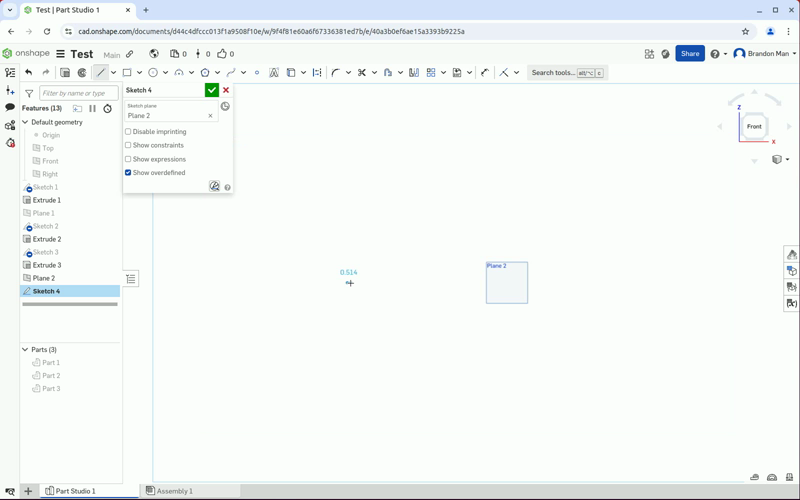
scroll(6)
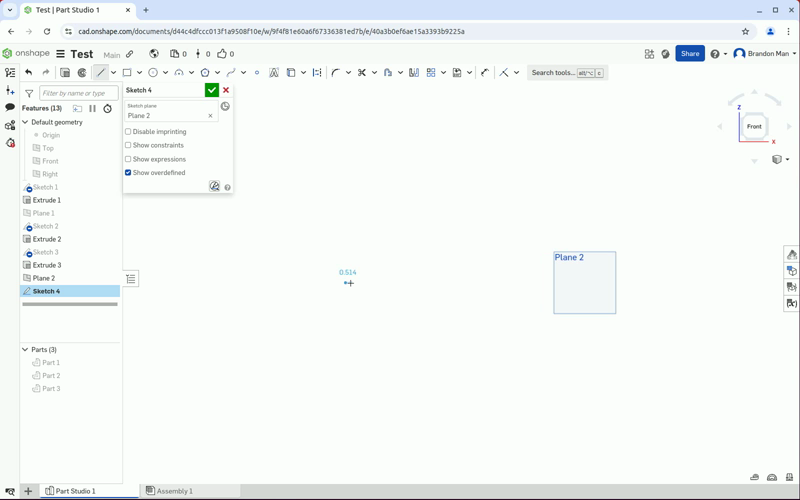
scroll(6)
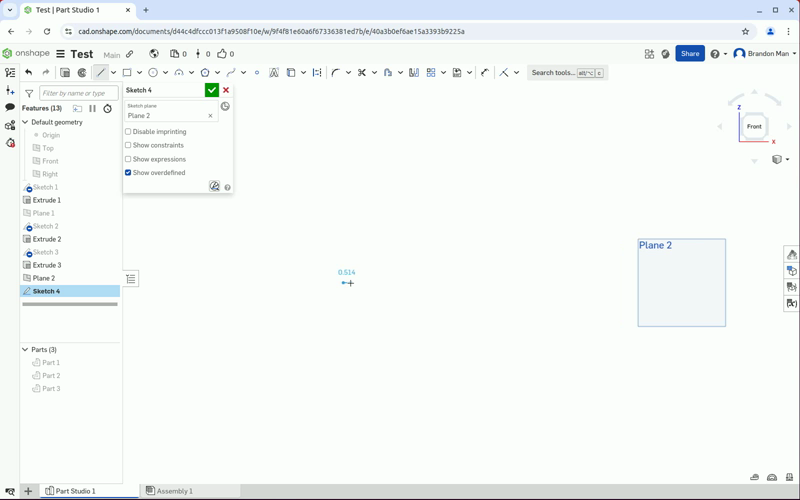
scroll(6)
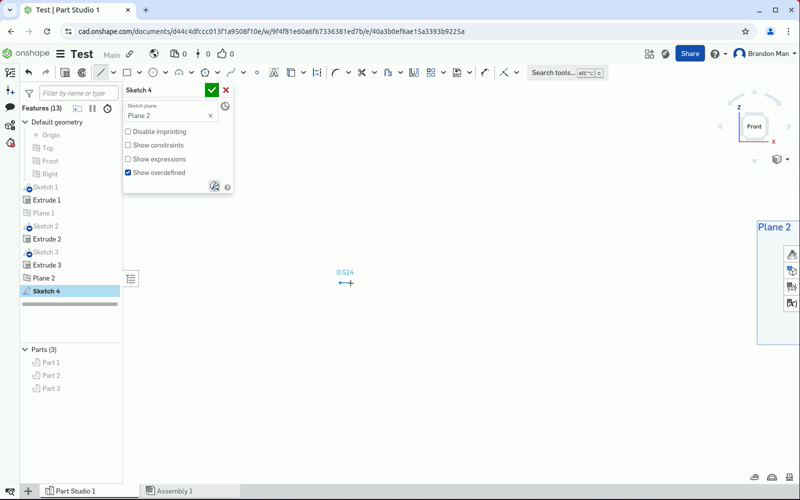
scroll(6)
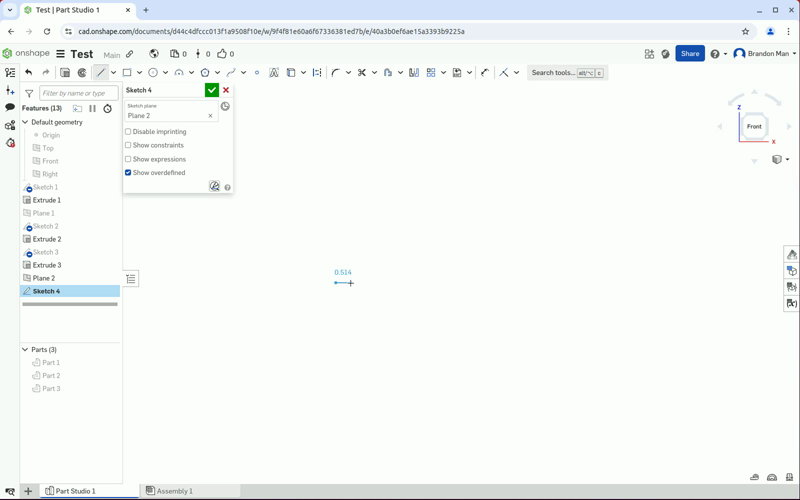
scroll(6)
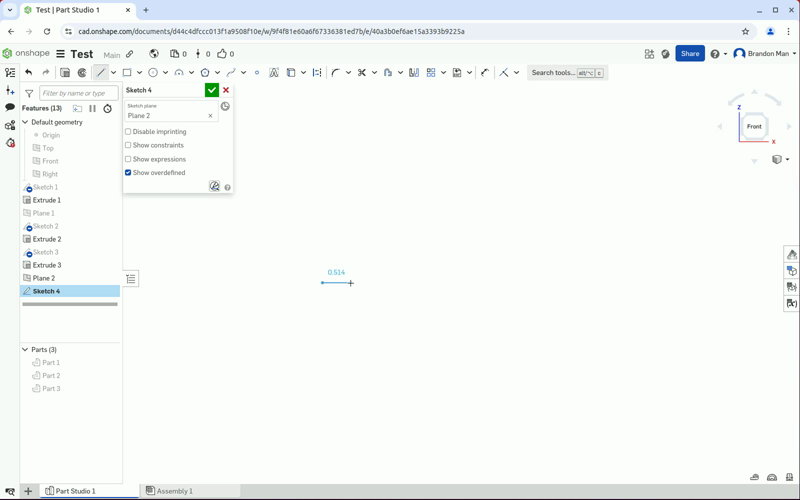
click(350, 282)
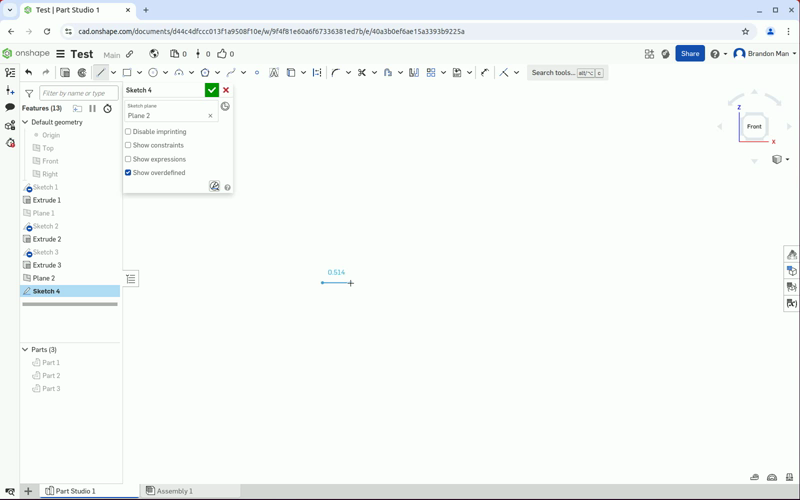
scroll(-6)
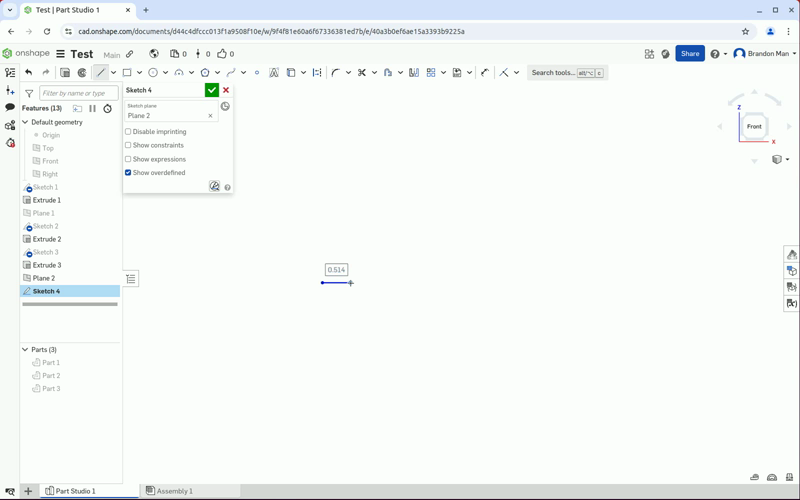
scroll(-6)
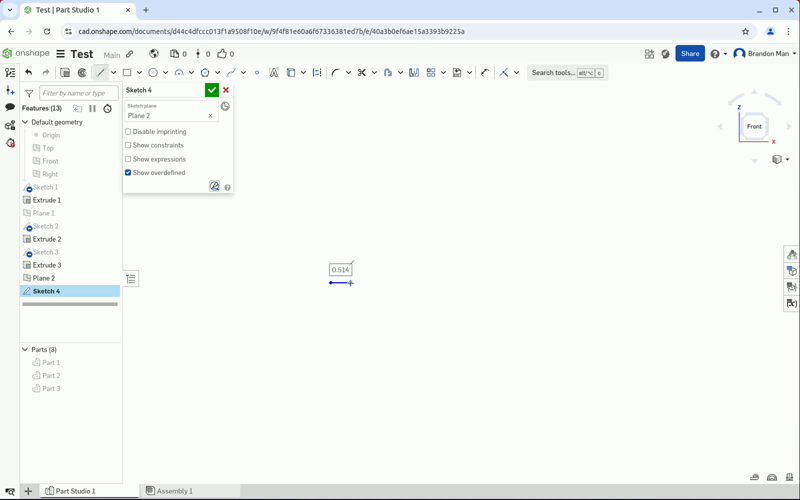
scroll(-6)
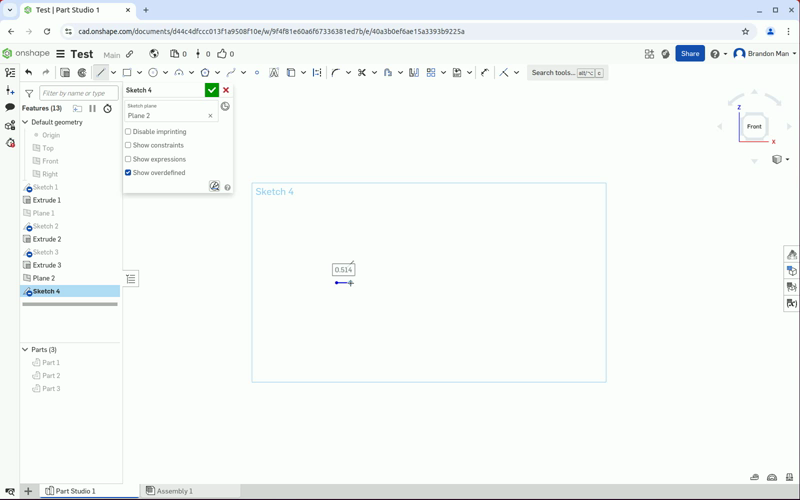
scroll(-6)
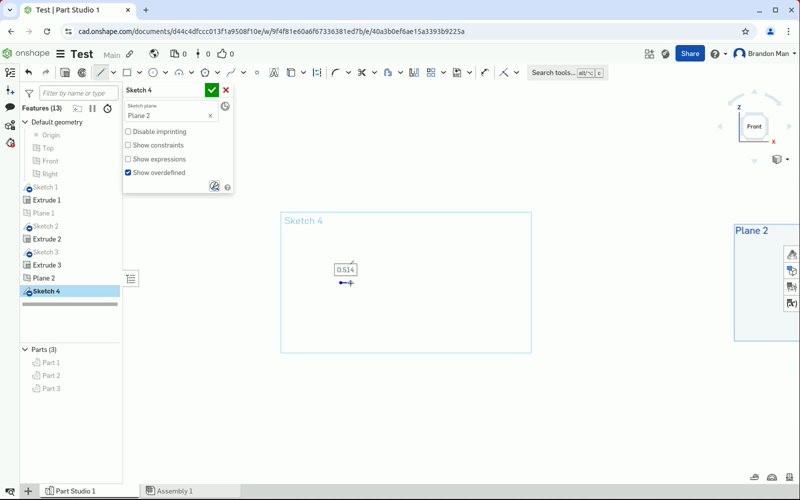
scroll(-6)
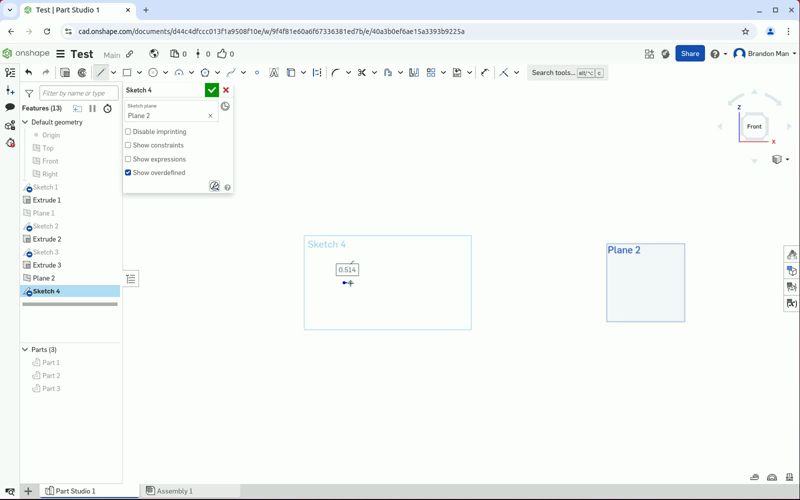
scroll(-6)
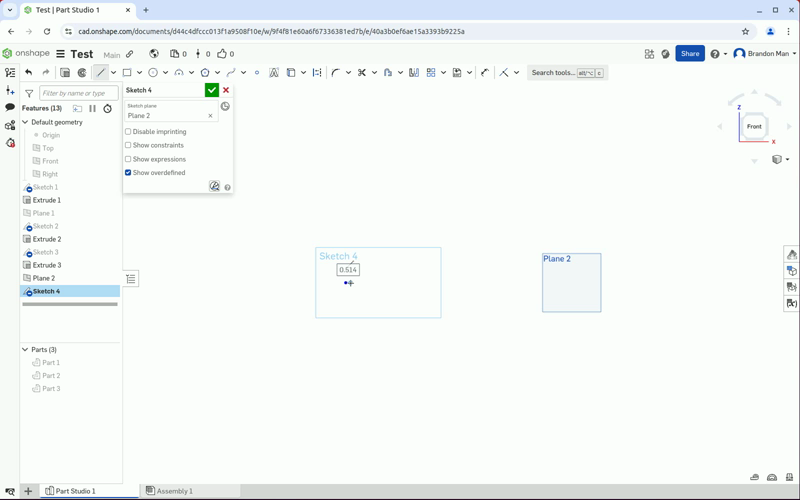
scroll(-6)
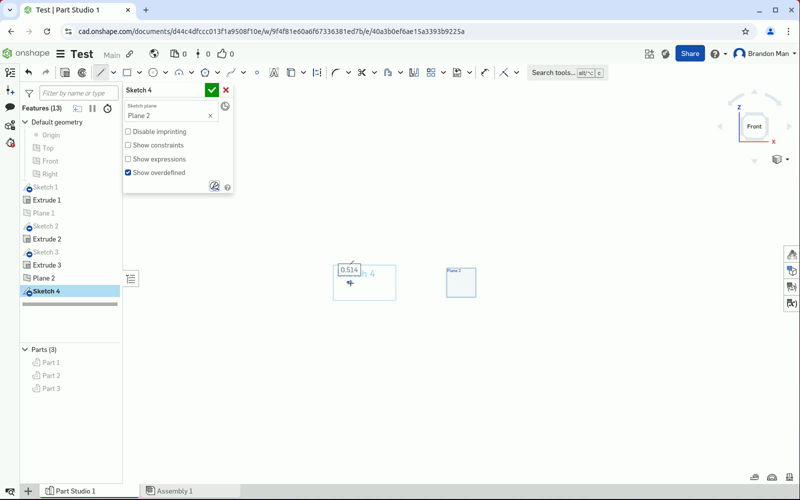
key_up(shift)
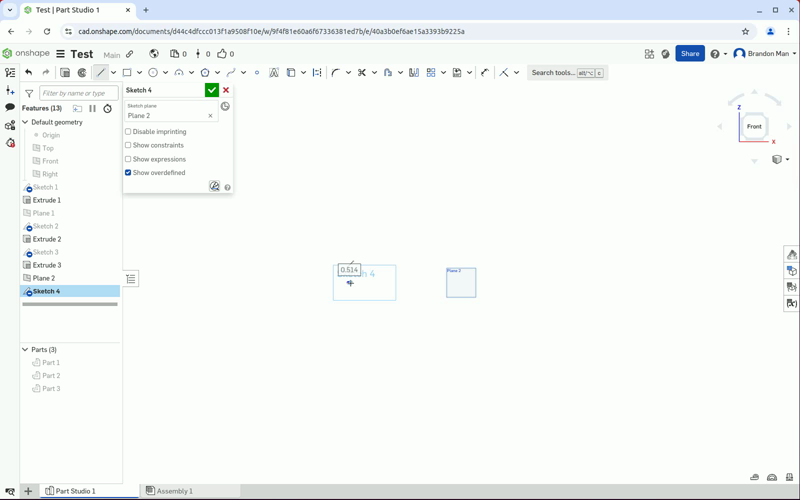
key_down(shift)
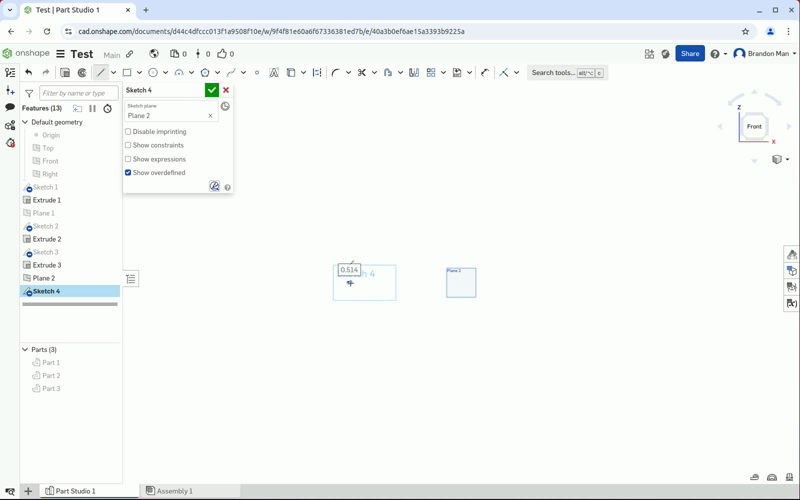
mouse_move(380, 282)
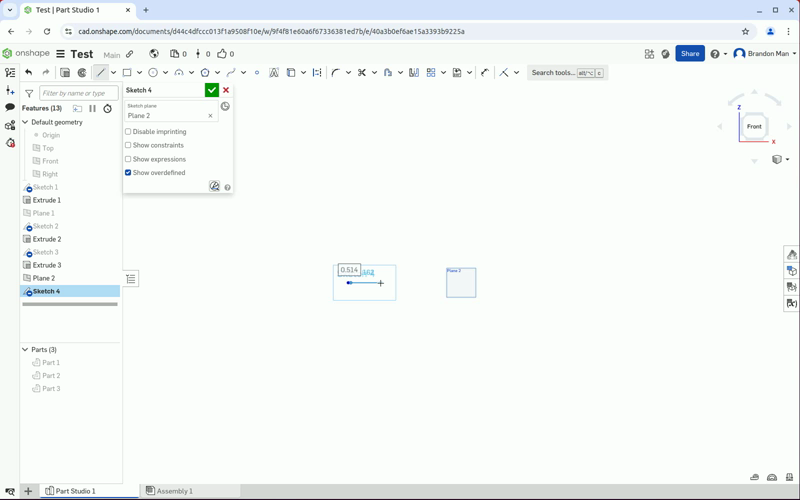
mouse_move(350, 259)
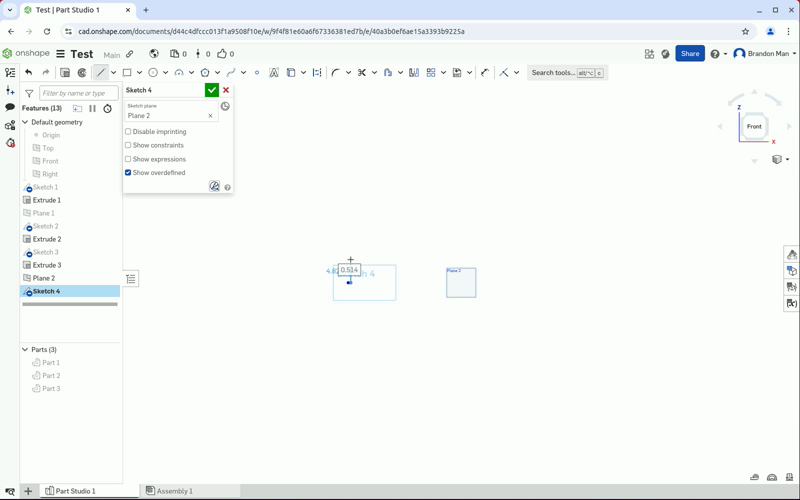
click(350, 259)
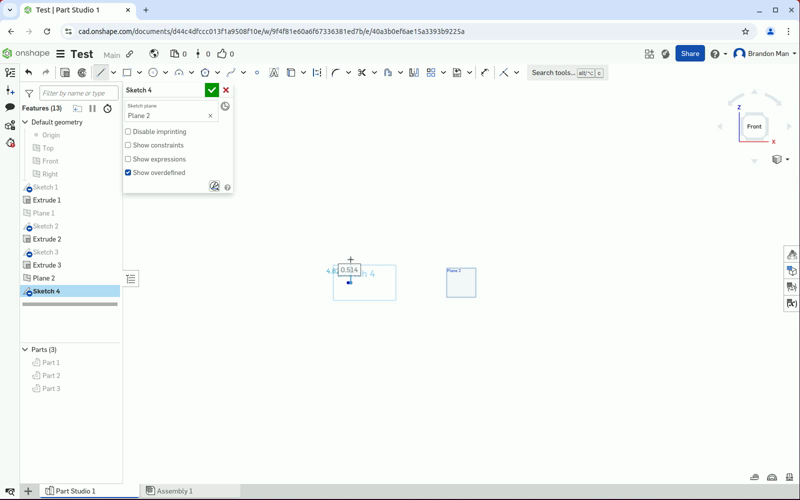
key_up(shift)
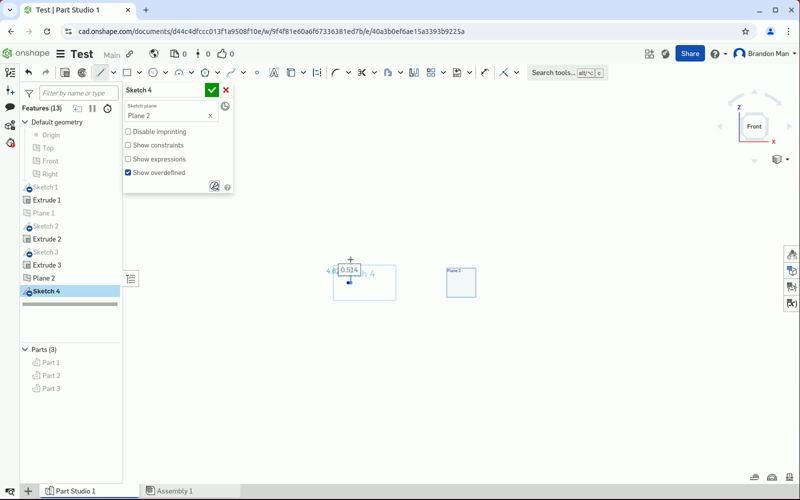
key_down(shift)
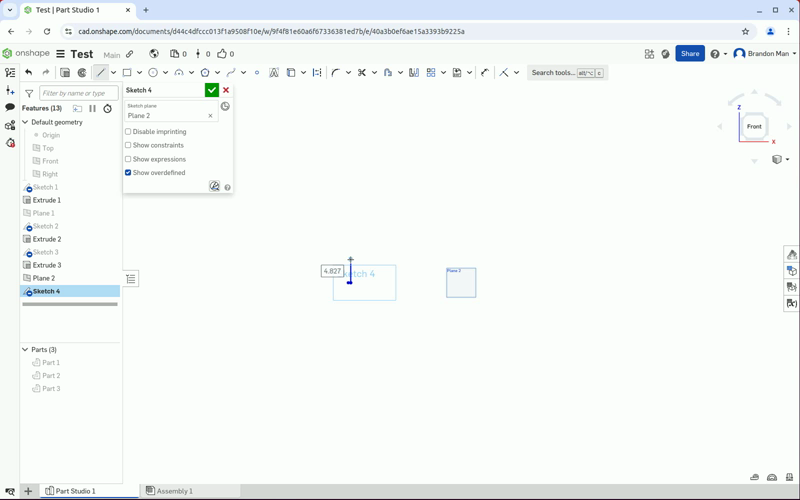
mouse_move(569, 259)
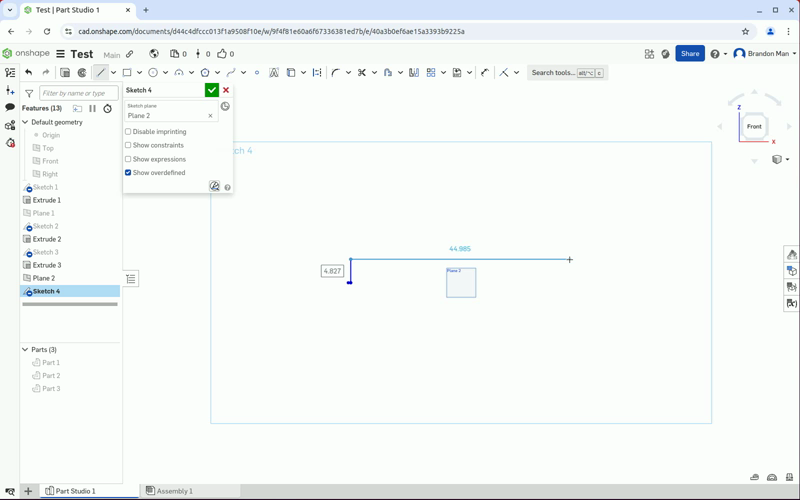
click(569, 259)
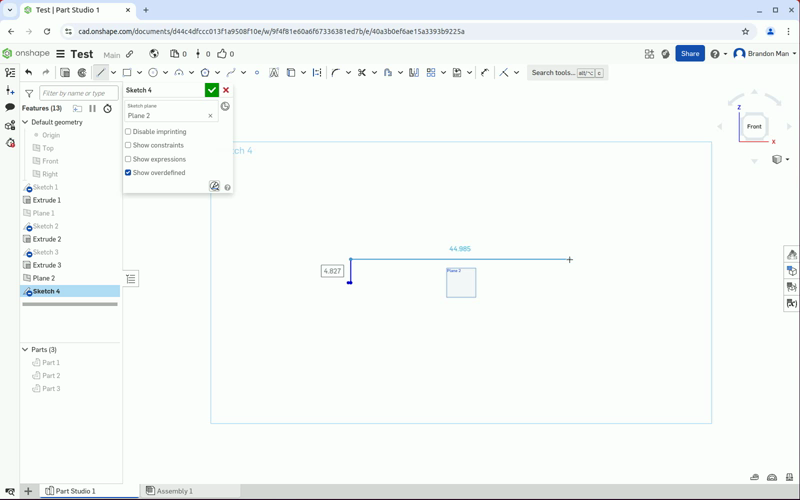
key_up(shift)
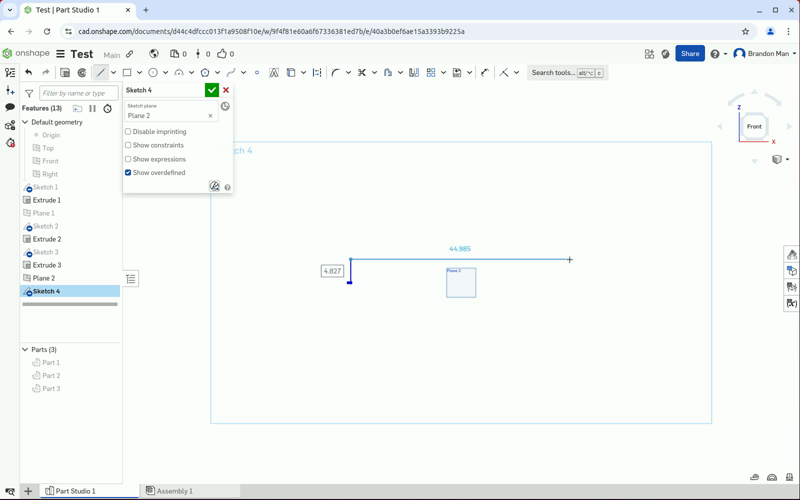
key_down(shift)
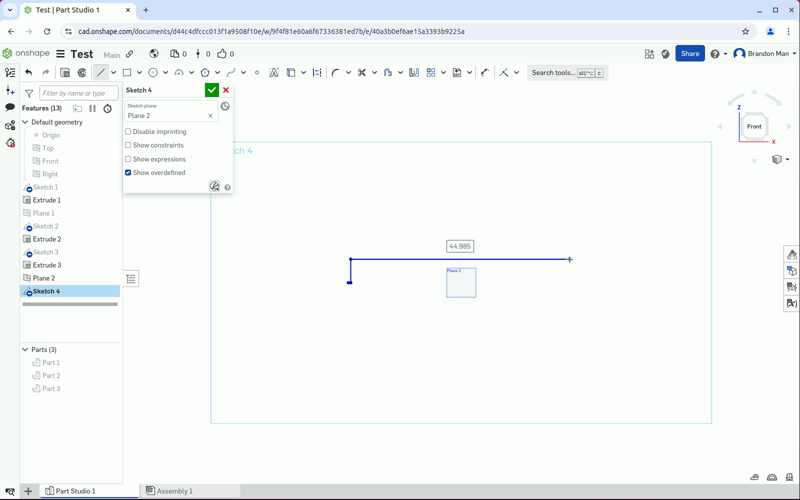
mouse_move(589, 259)
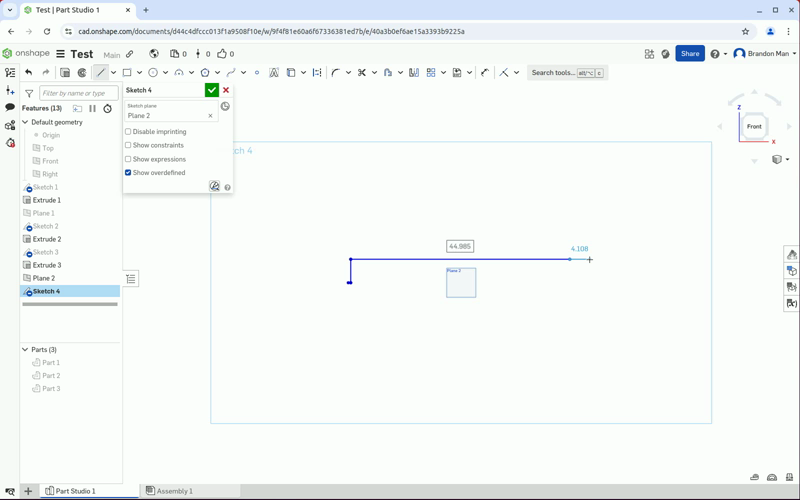
mouse_move(569, 282)
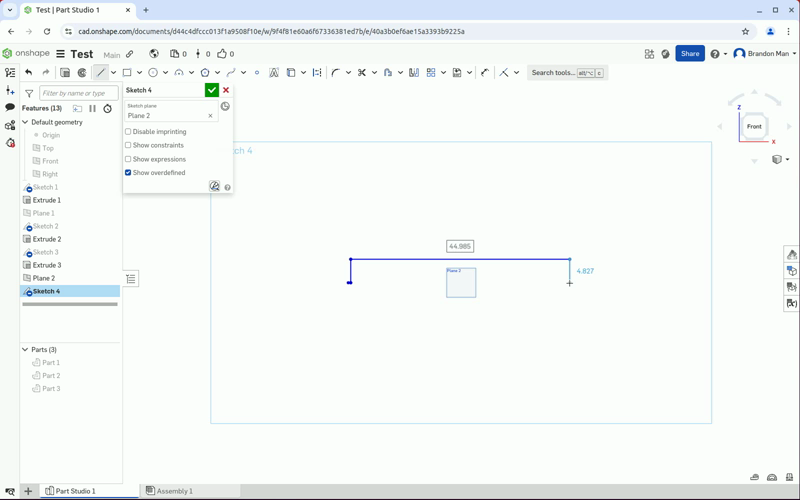
click(569, 282)
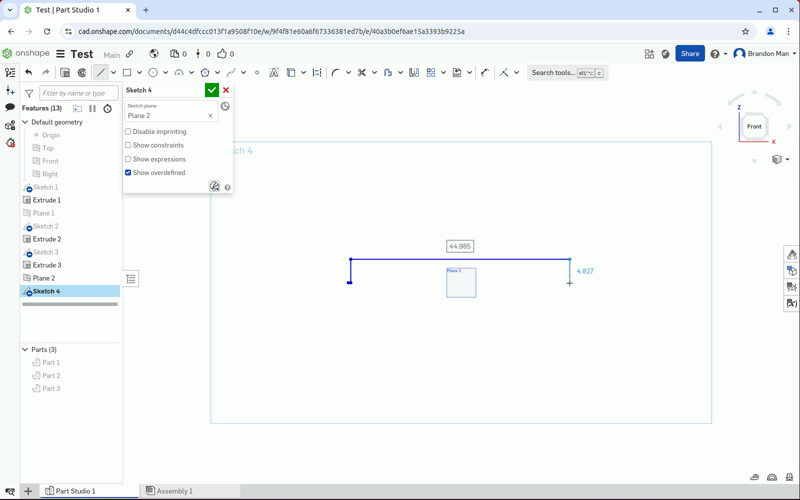
key_up(shift)
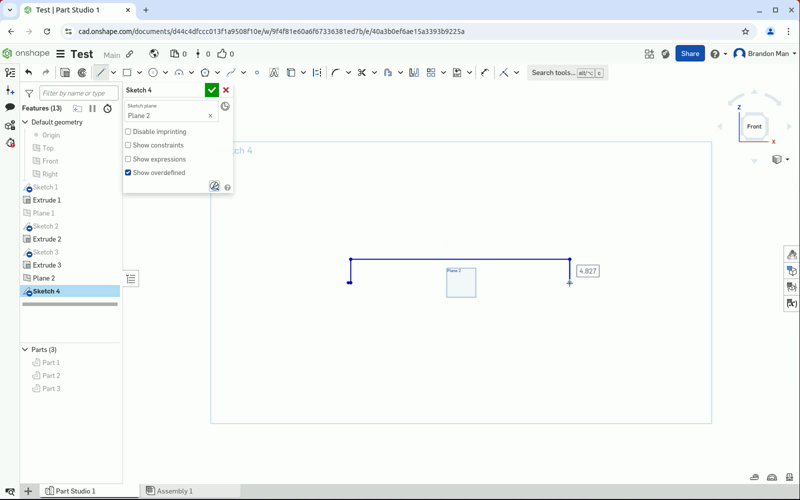
key_down(shift)
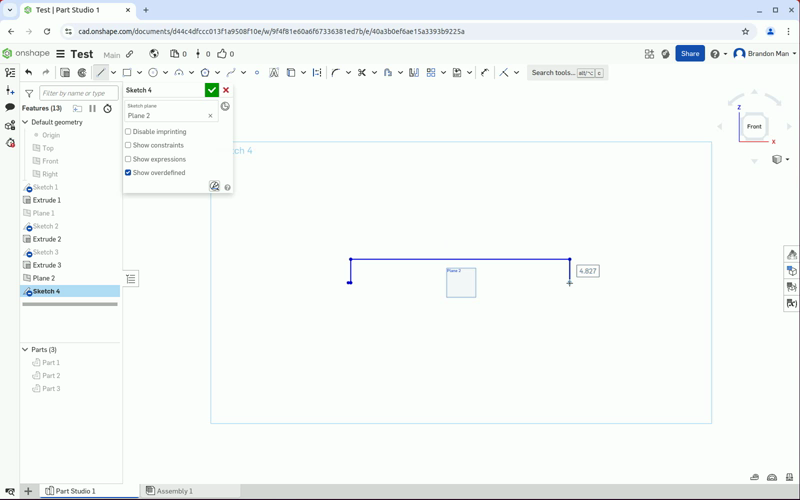
mouse_move(589, 282)
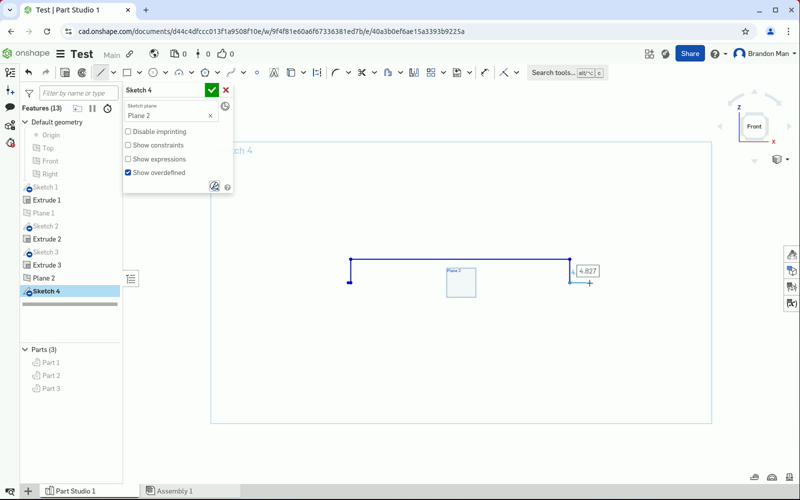
mouse_move(572, 282)
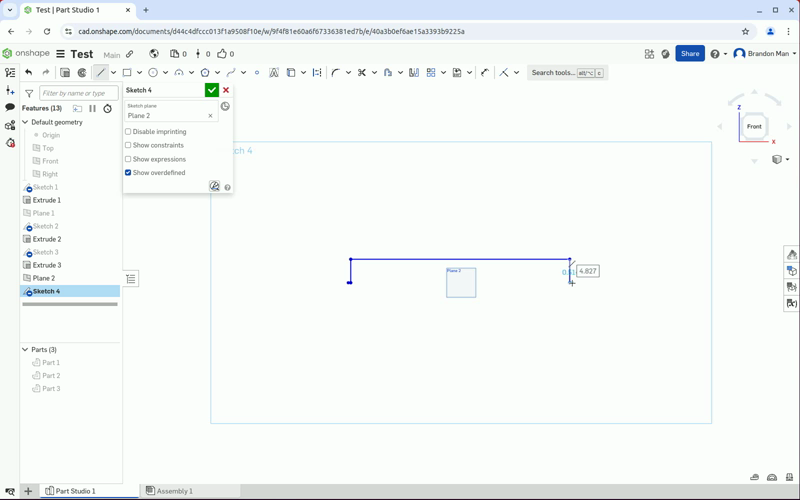
scroll(6)
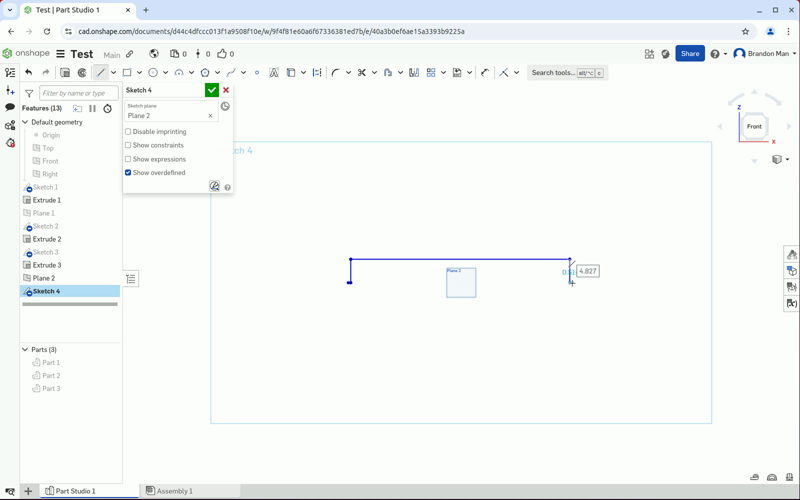
scroll(6)
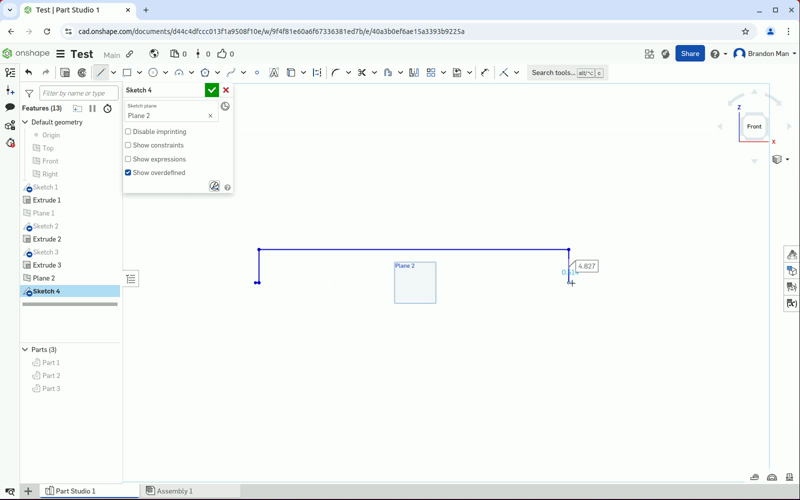
scroll(6)
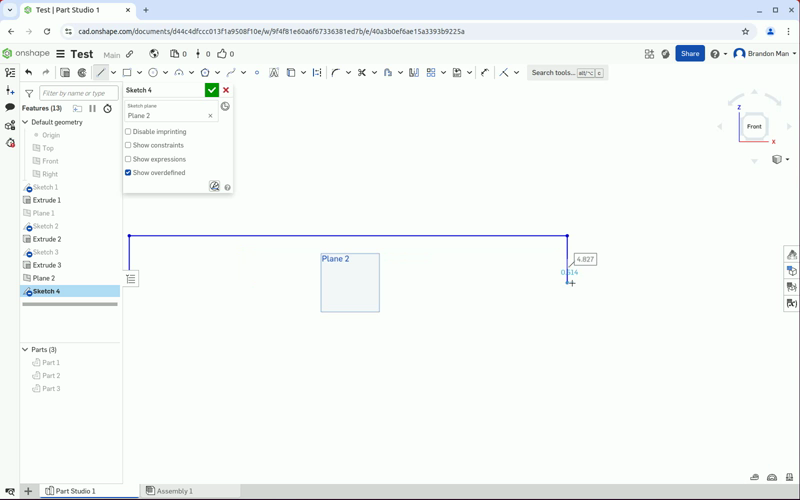
scroll(6)
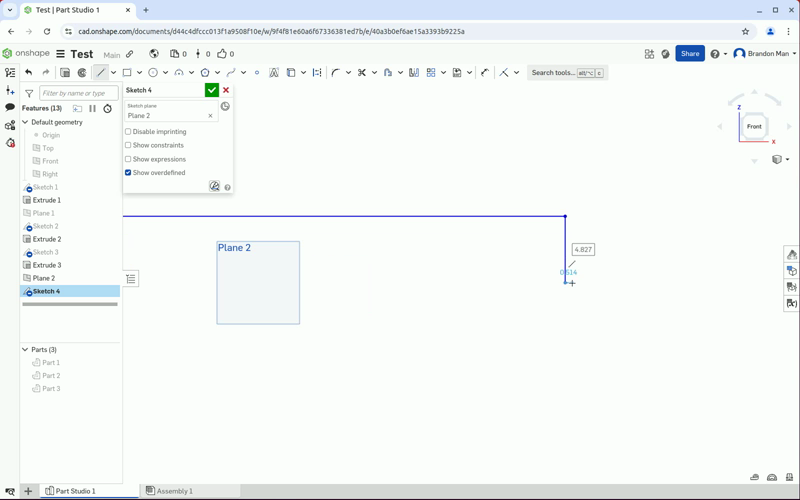
scroll(6)
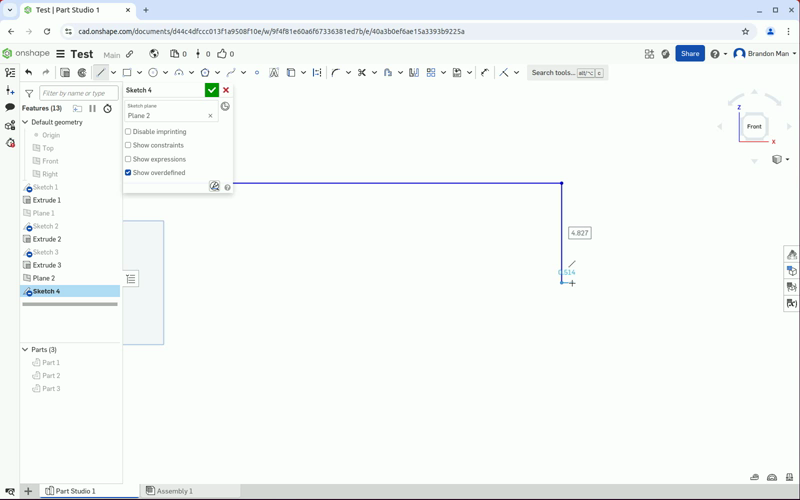
scroll(6)
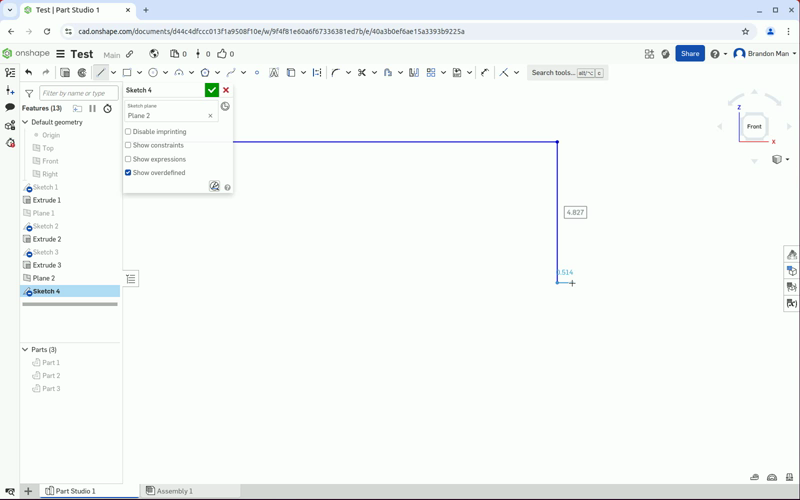
scroll(6)
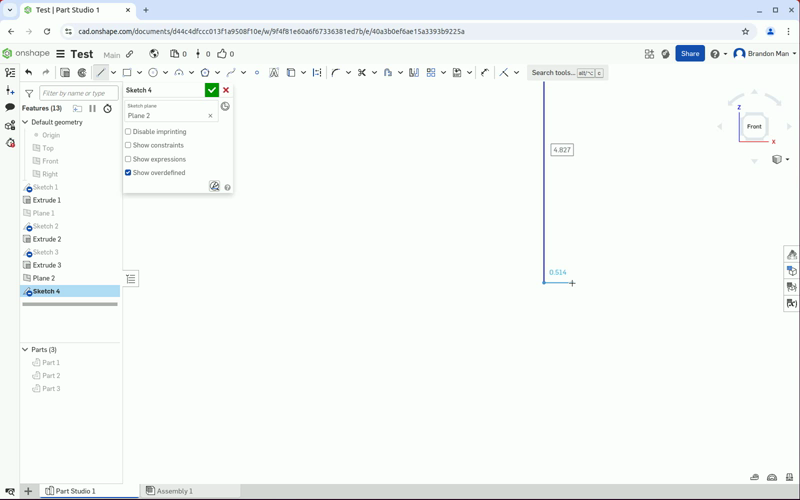
click(572, 282)
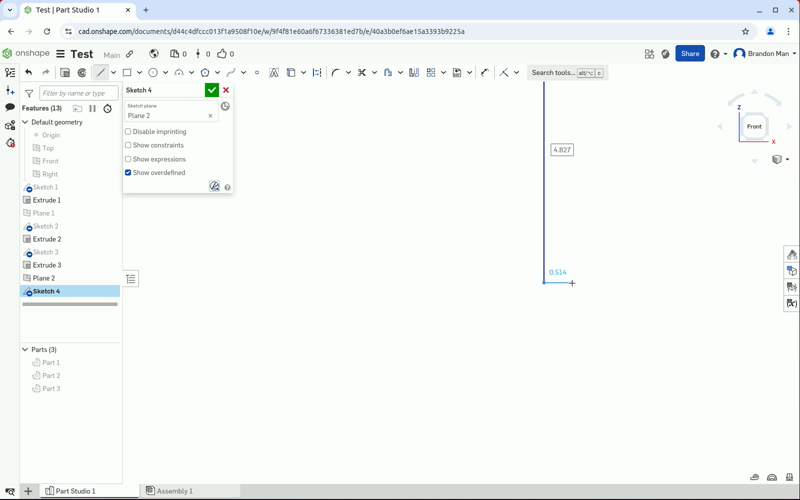
scroll(-6)
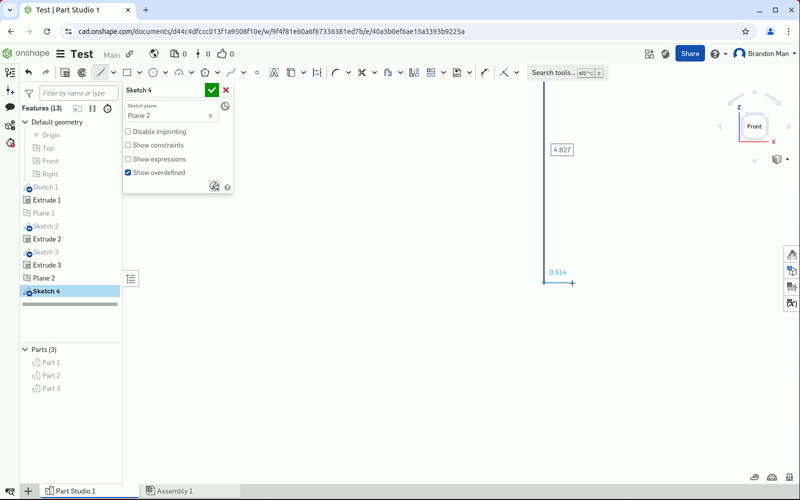
scroll(-6)
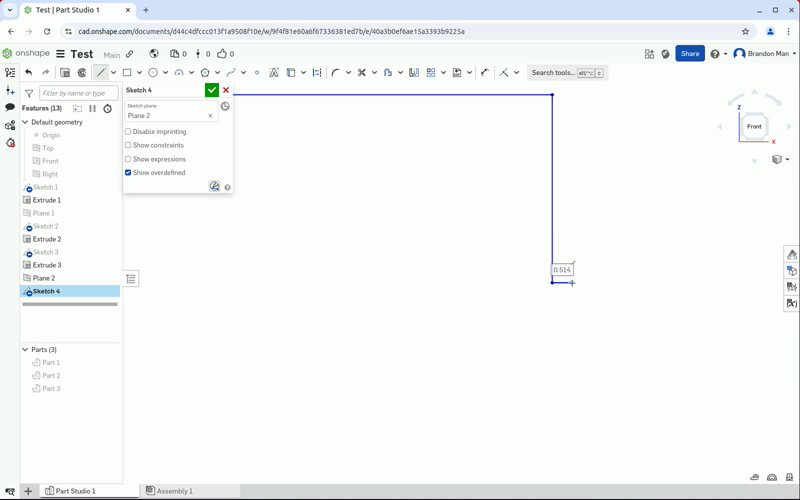
scroll(-6)
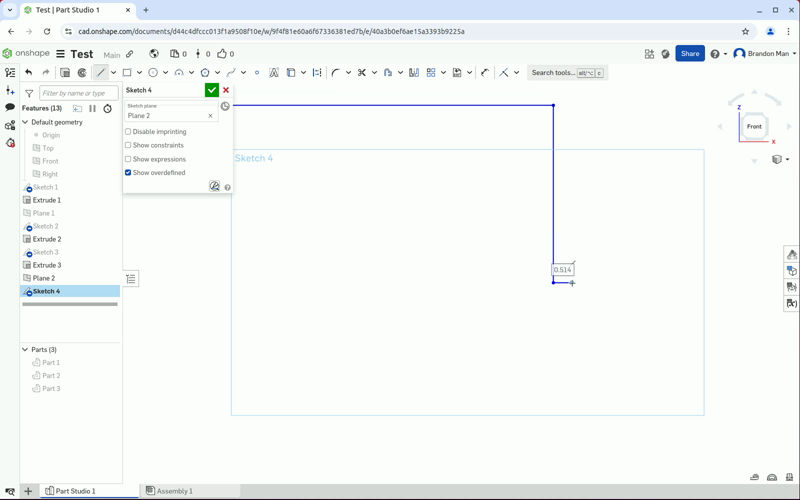
scroll(-6)
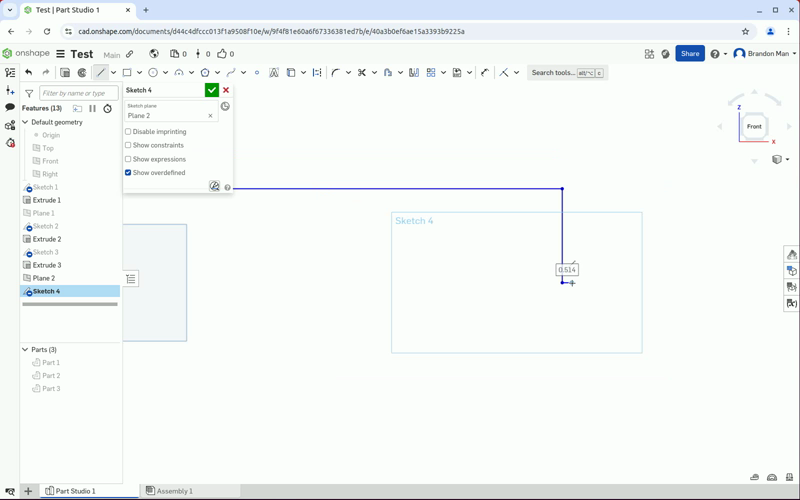
scroll(-6)
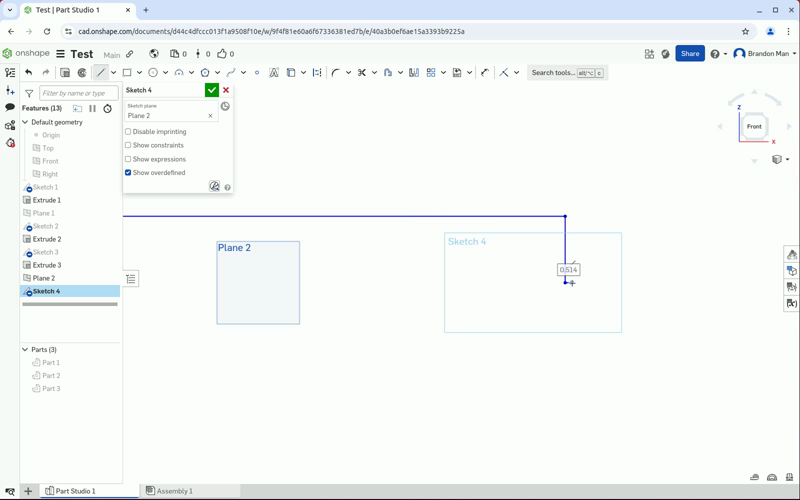
scroll(-6)
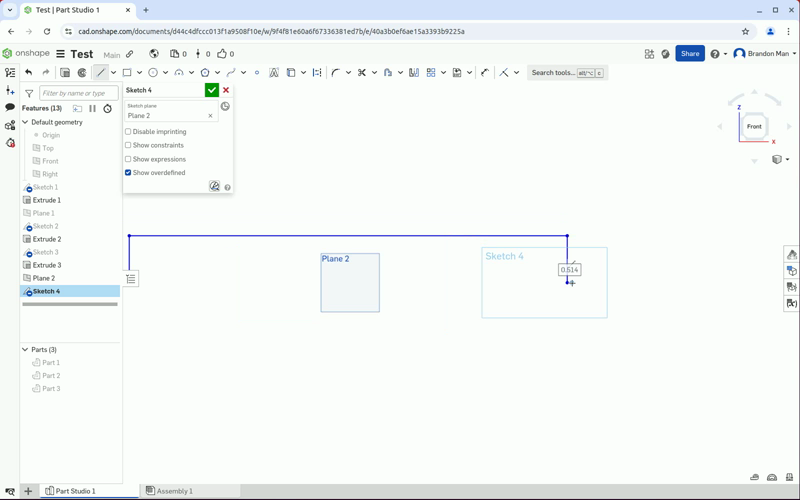
scroll(-6)
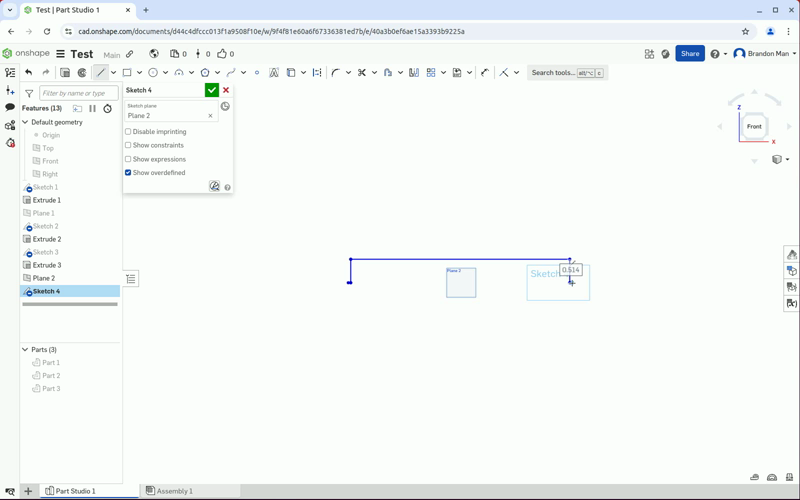
key_up(shift)
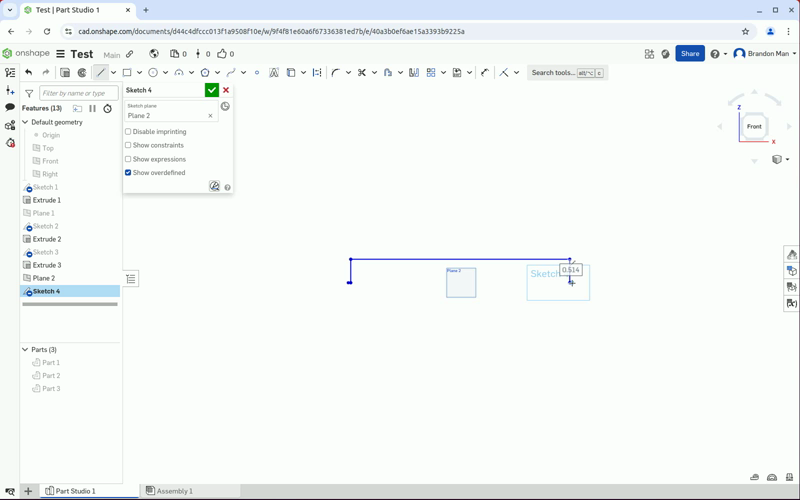
key_down(shift)
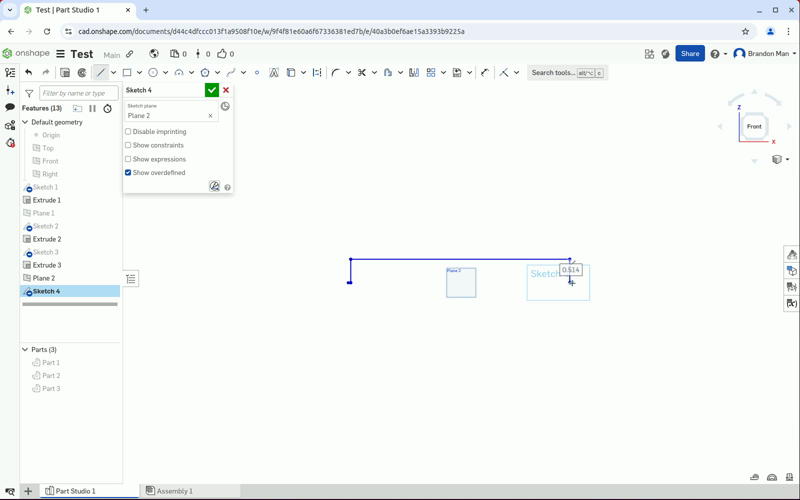
mouse_move(589, 282)
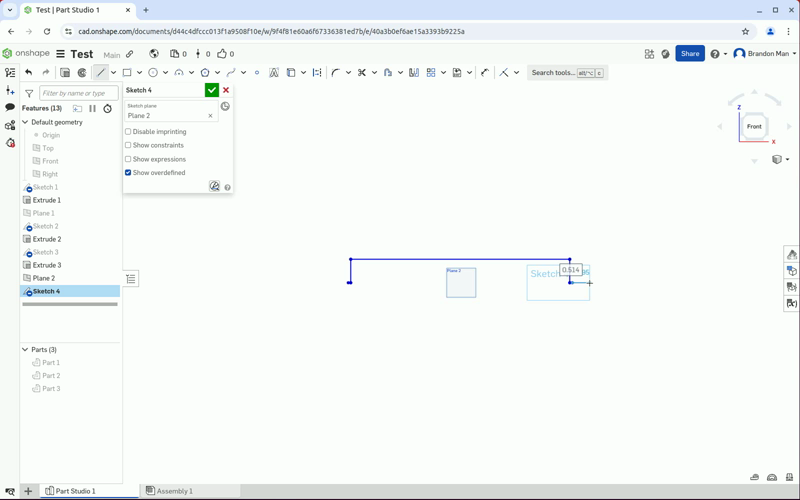
mouse_move(572, 257)
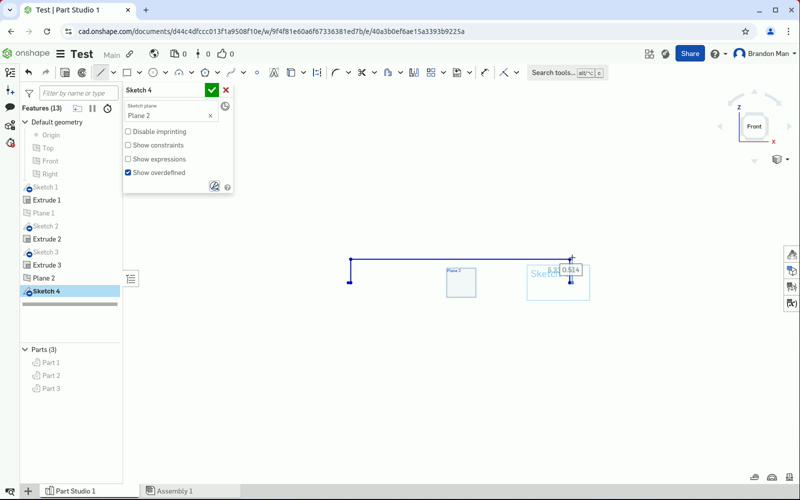
scroll(6)
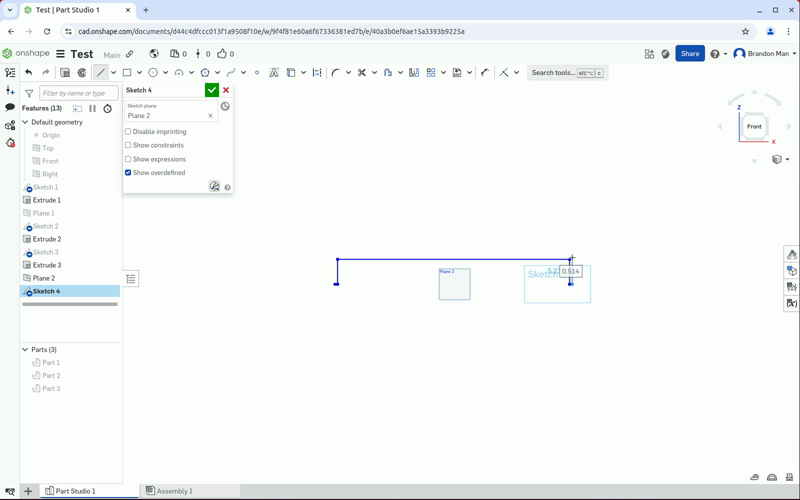
scroll(6)
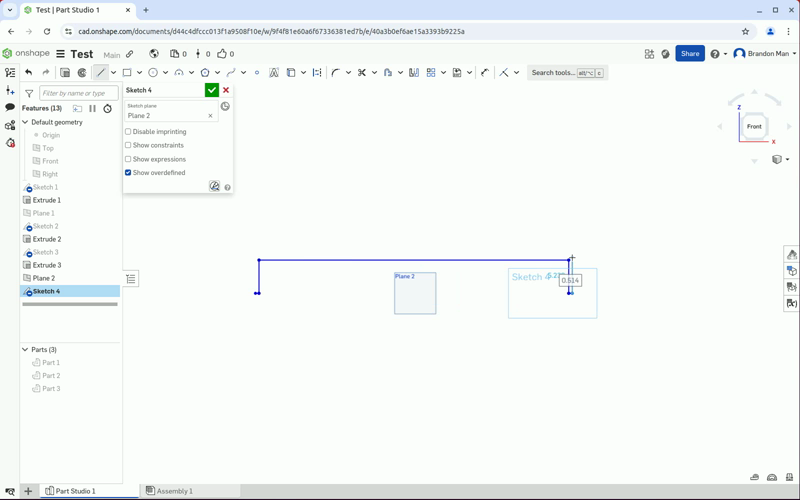
scroll(6)
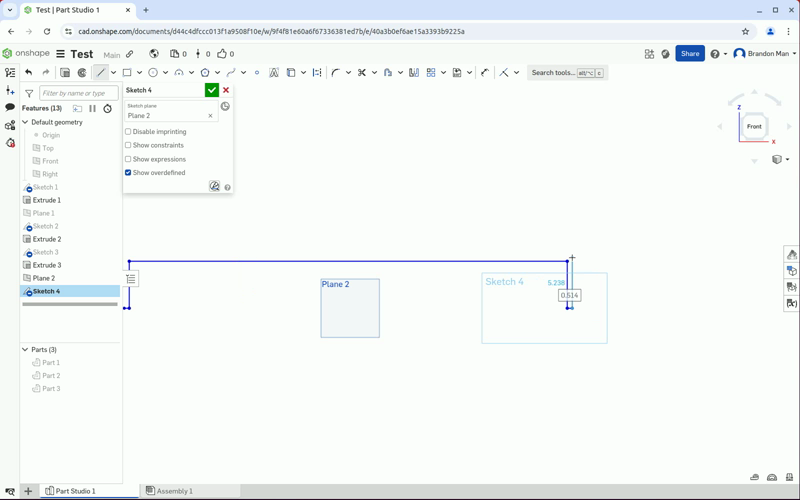
scroll(6)
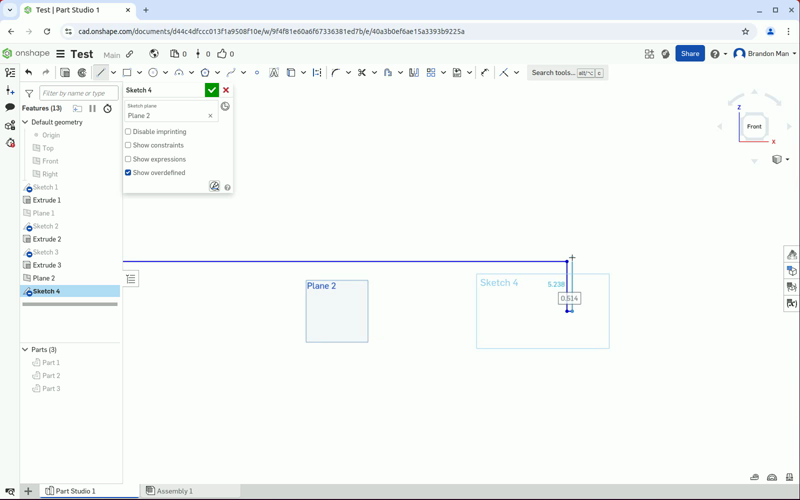
scroll(6)
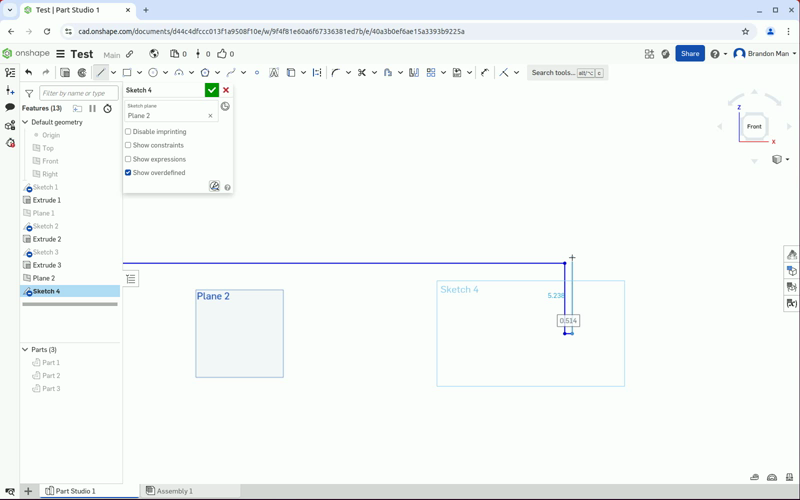
scroll(6)
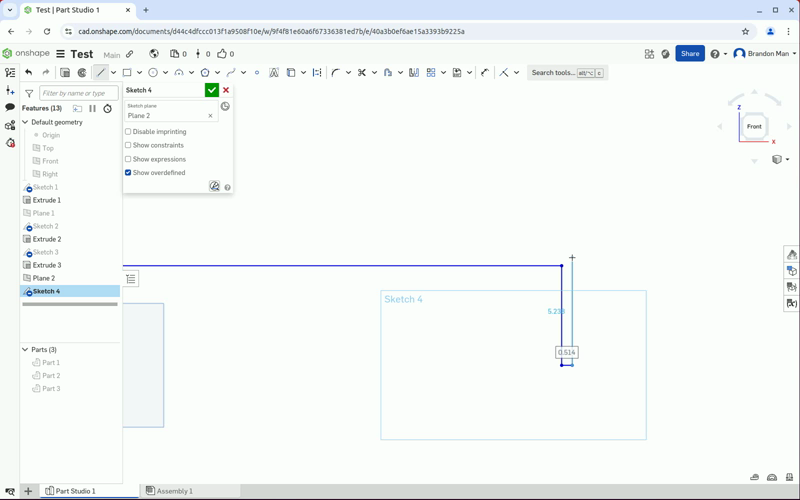
scroll(6)
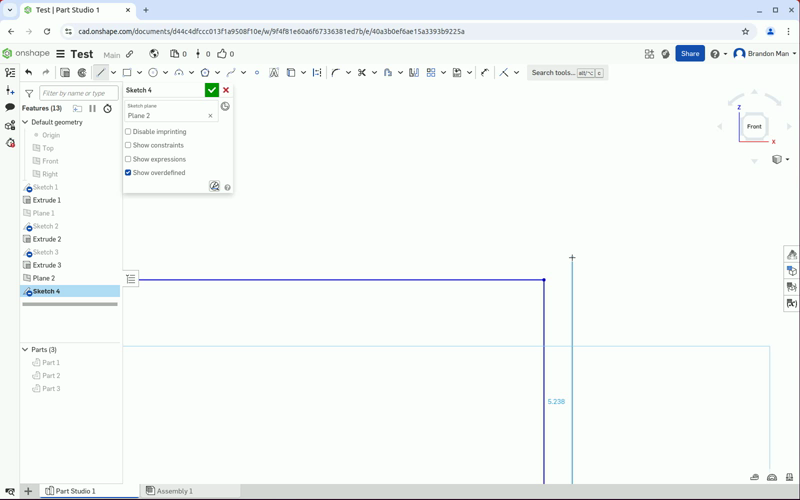
click(572, 257)
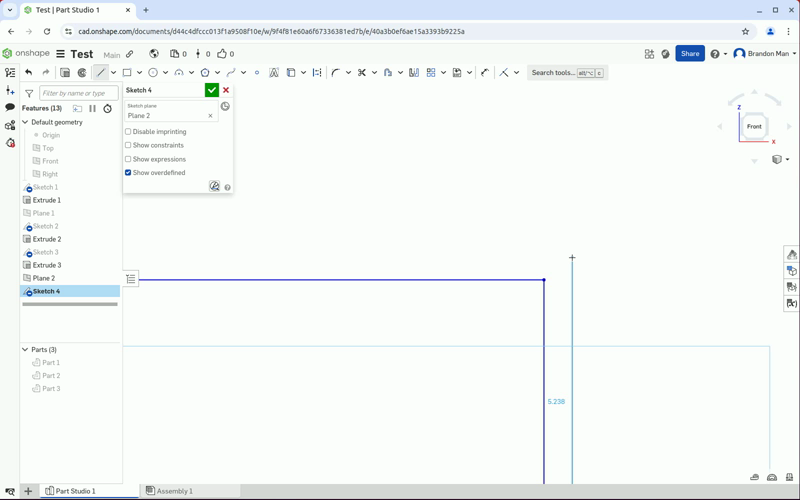
scroll(-6)
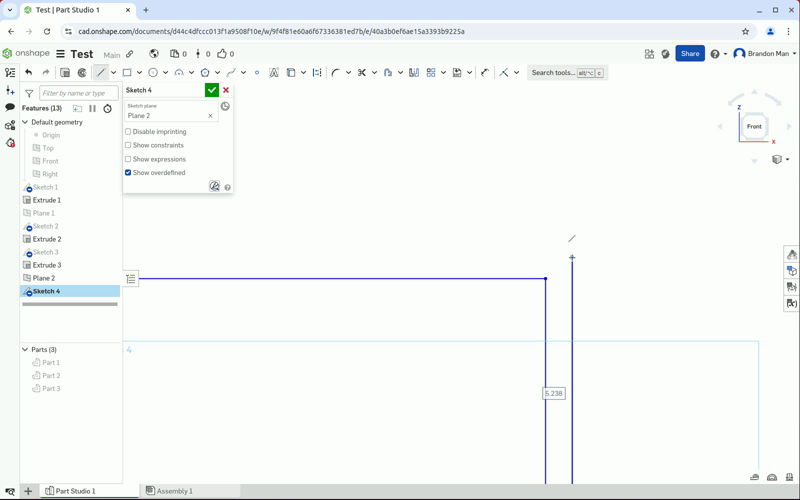
scroll(-6)
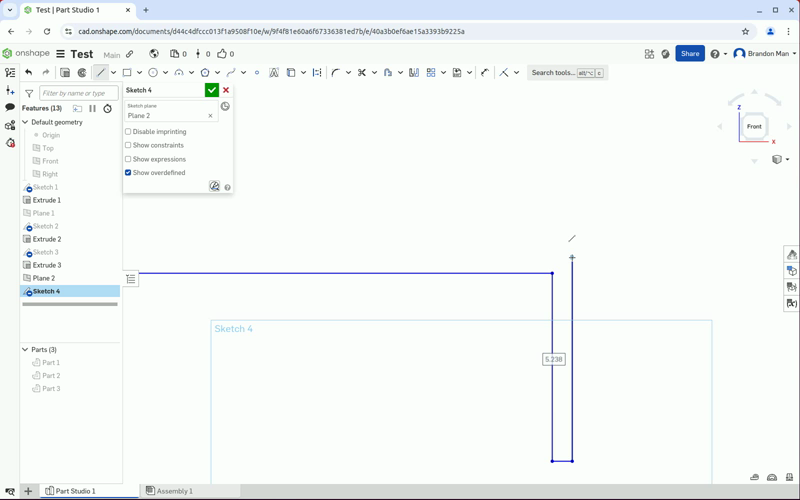
scroll(-6)
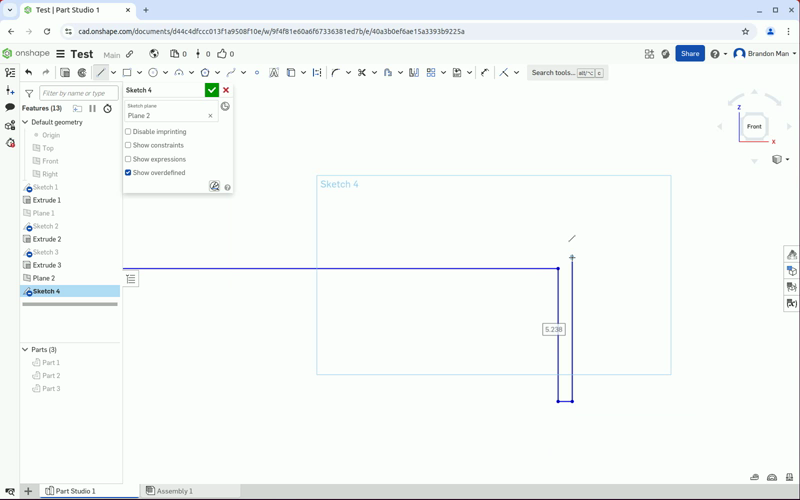
scroll(-6)
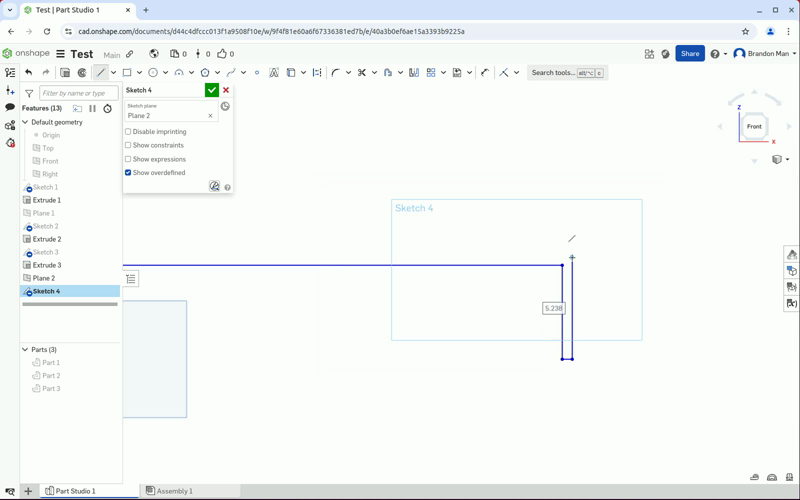
scroll(-6)
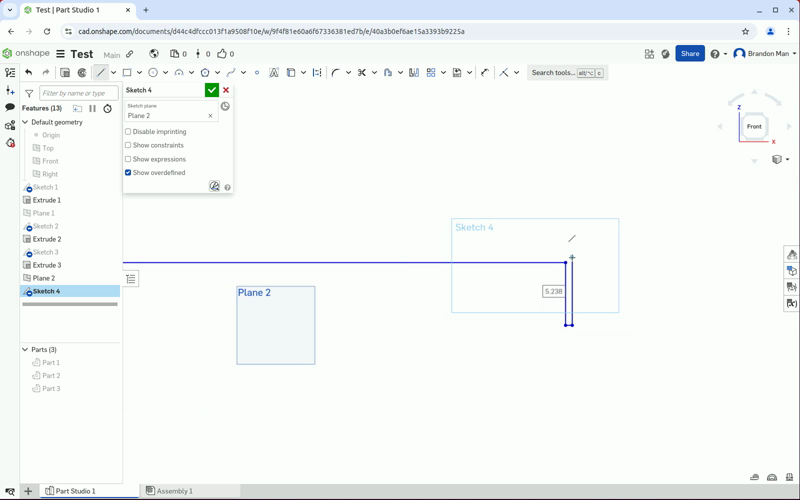
scroll(-6)
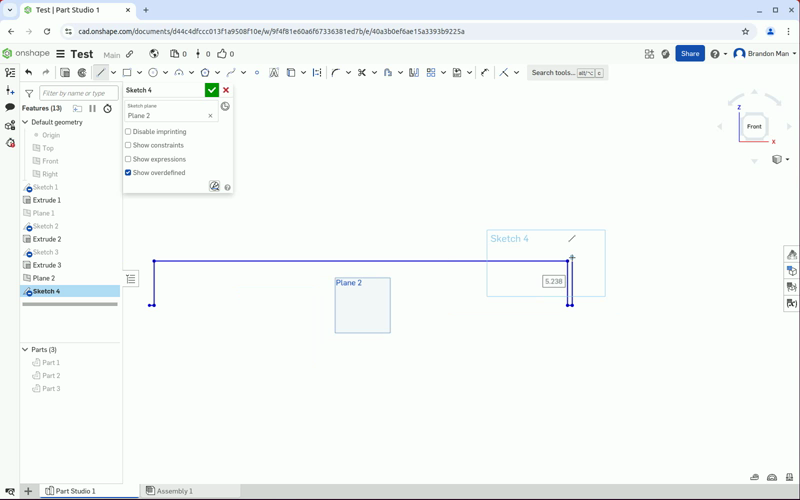
scroll(-6)
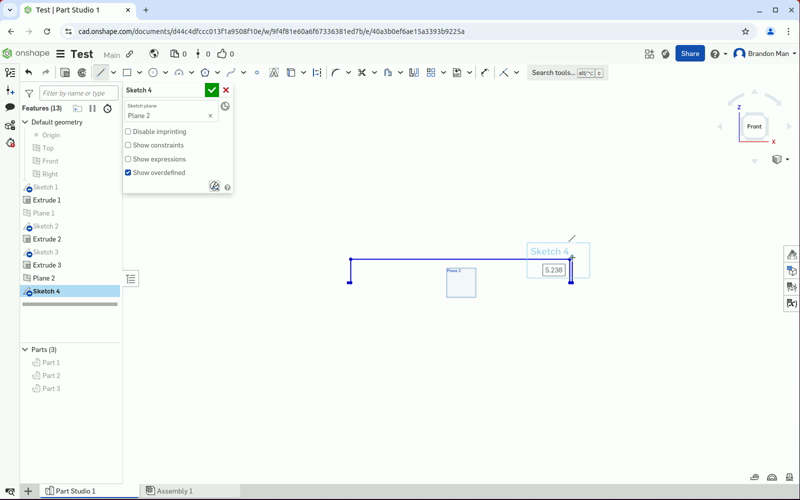
key_up(shift)
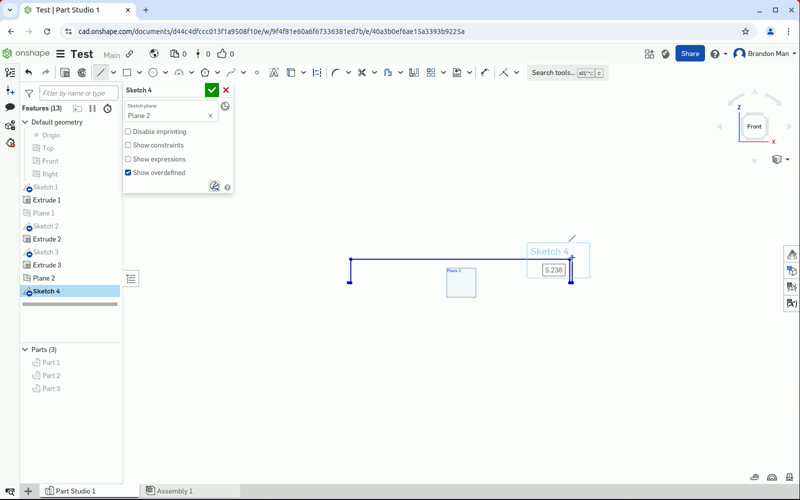
key_down(shift)
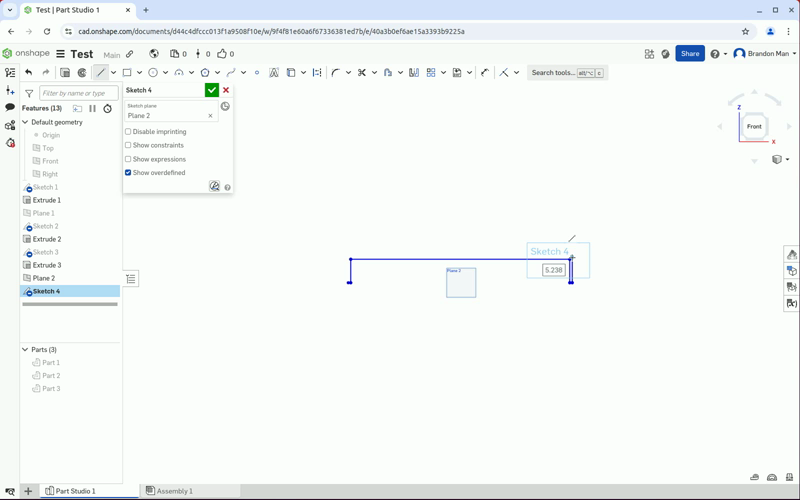
mouse_move(348, 257)
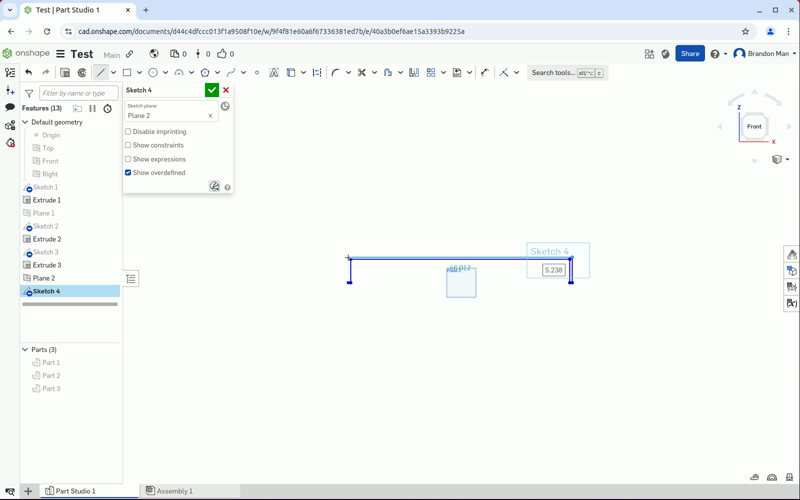
scroll(6)
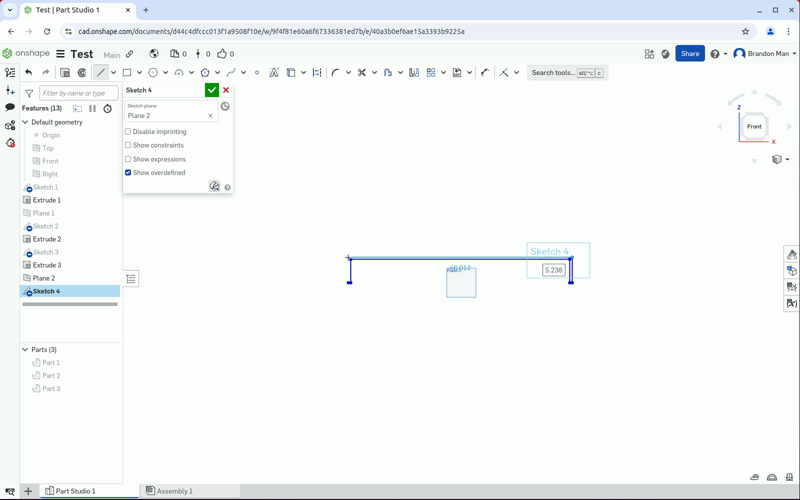
scroll(6)
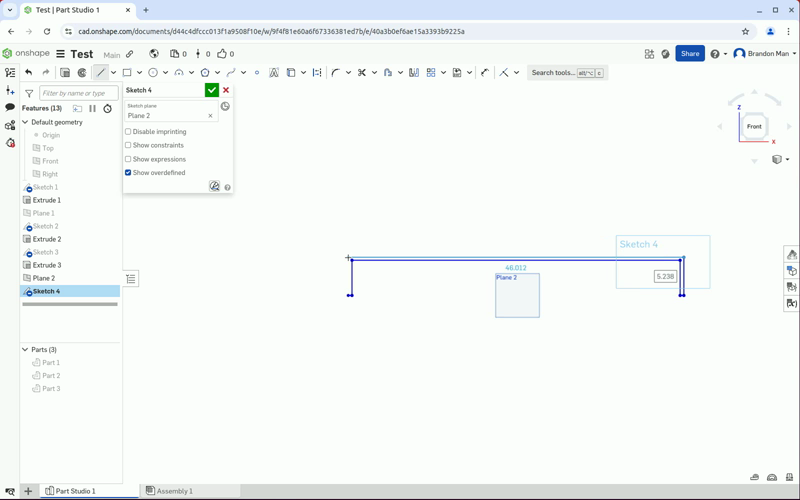
scroll(6)
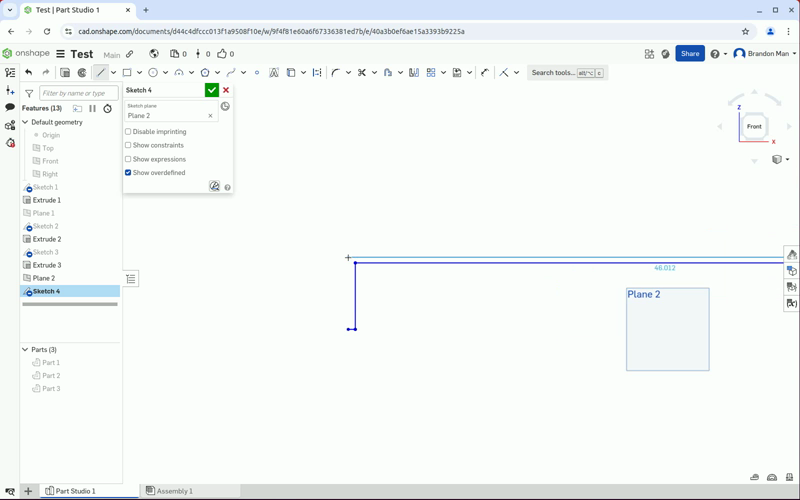
scroll(6)
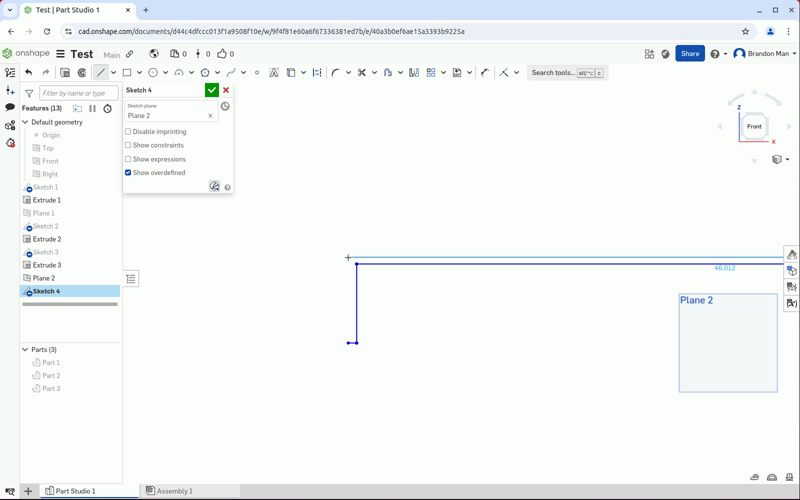
scroll(6)
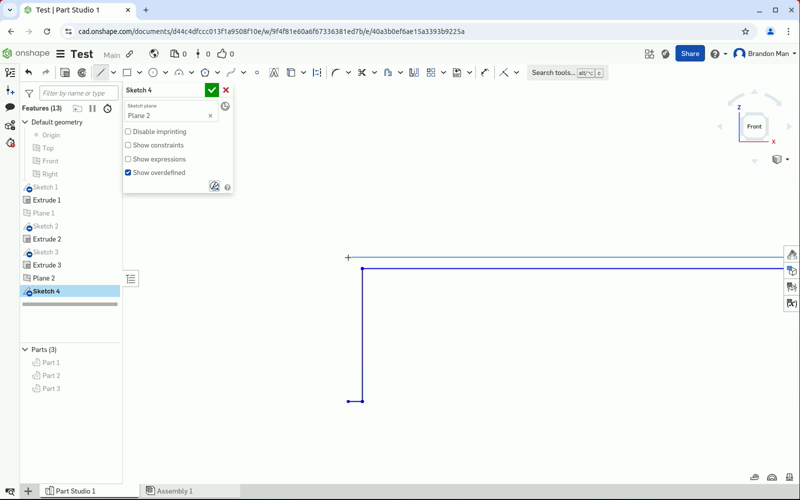
scroll(6)
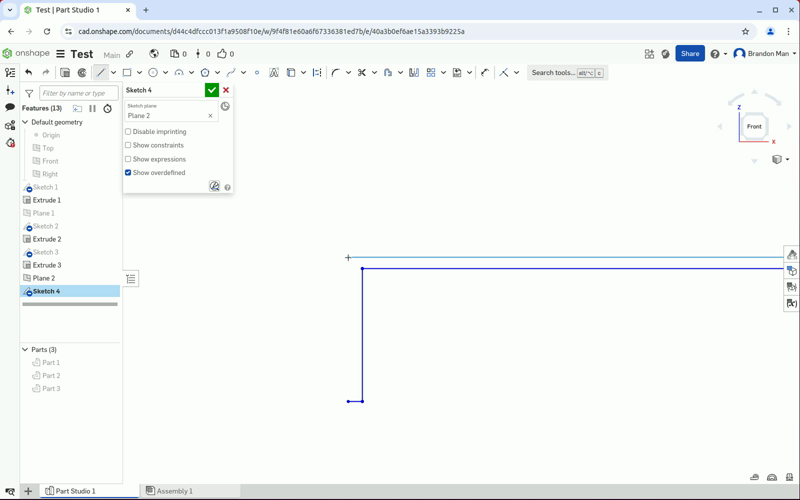
scroll(6)
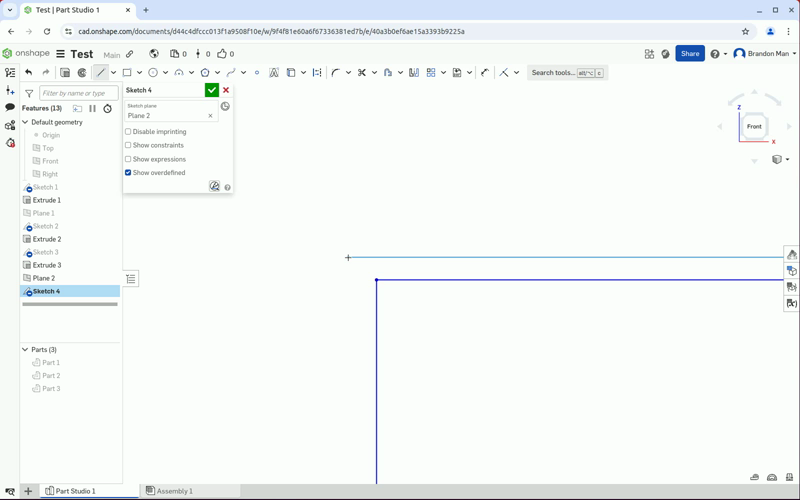
click(348, 257)
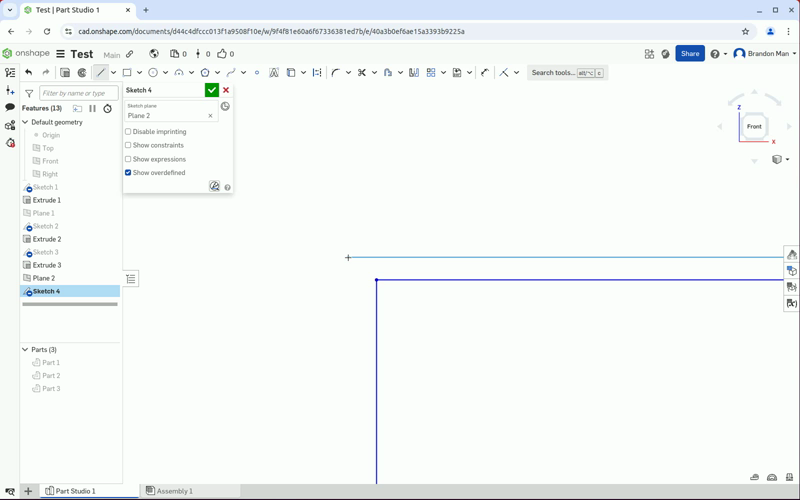
scroll(-6)
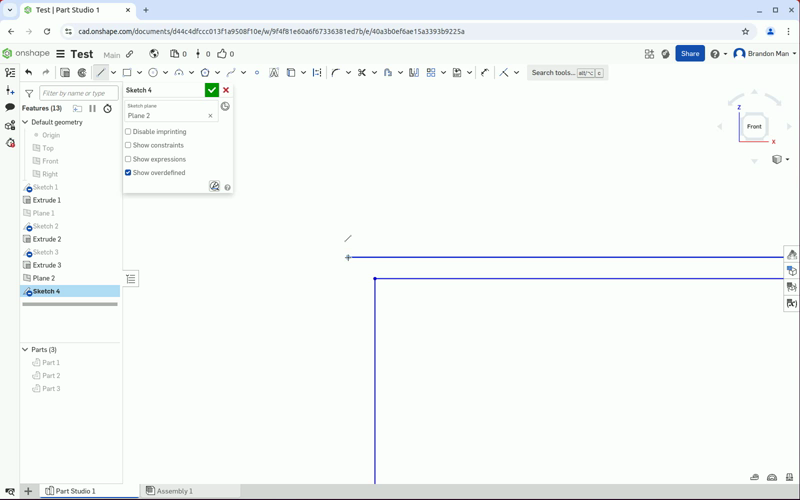
scroll(-6)
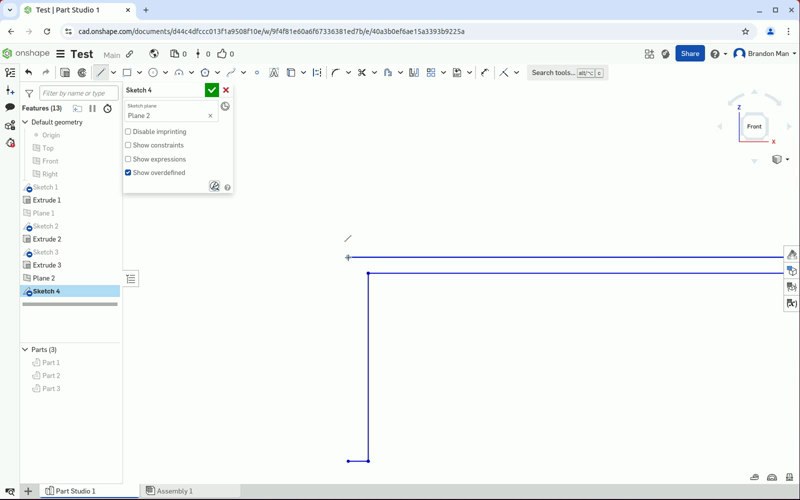
scroll(-6)
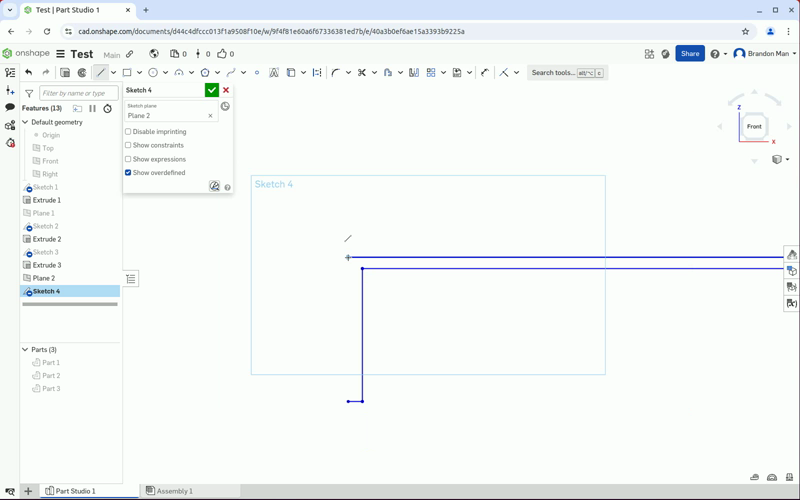
scroll(-6)
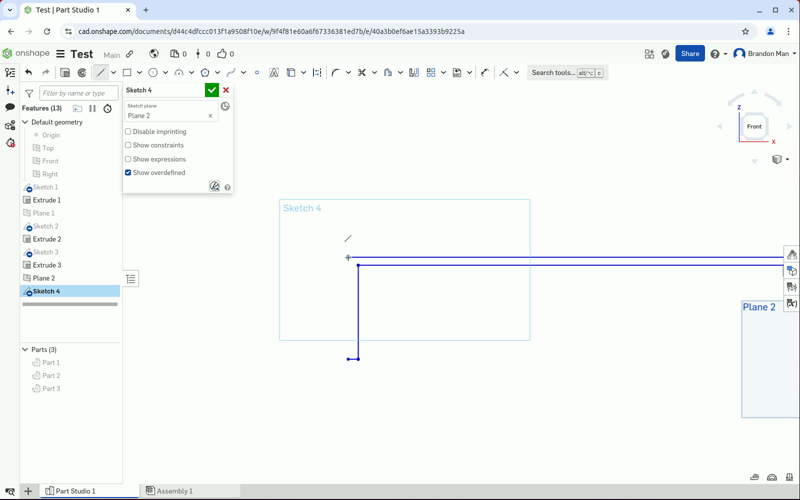
scroll(-6)
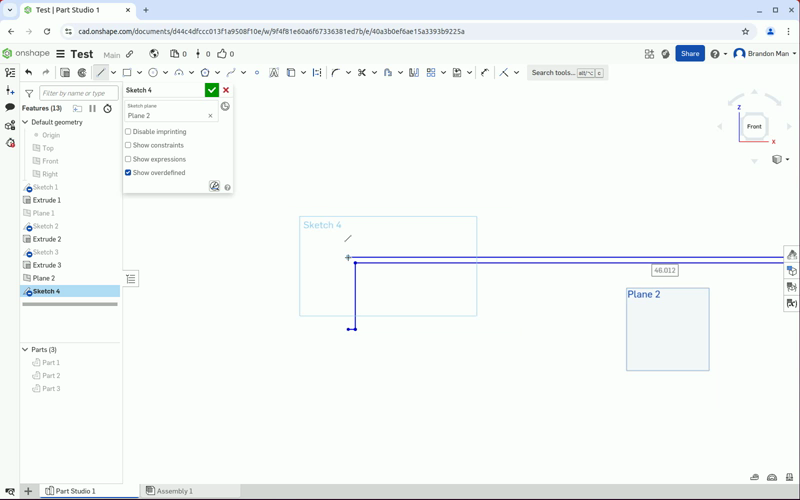
scroll(-6)
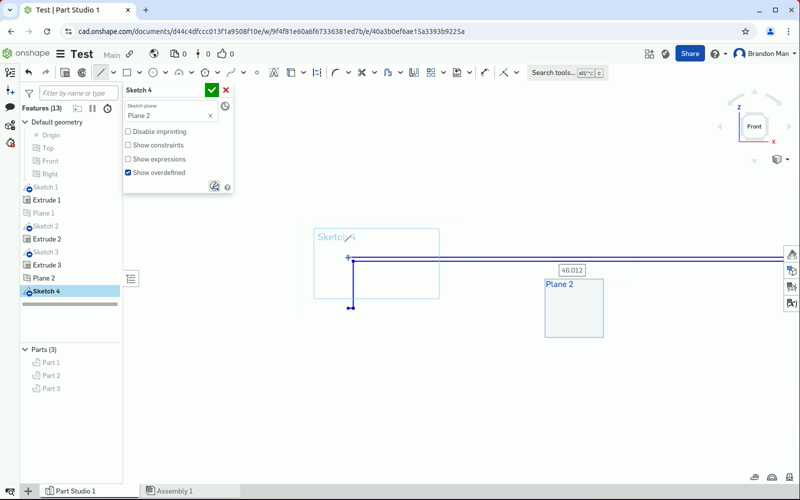
scroll(-6)
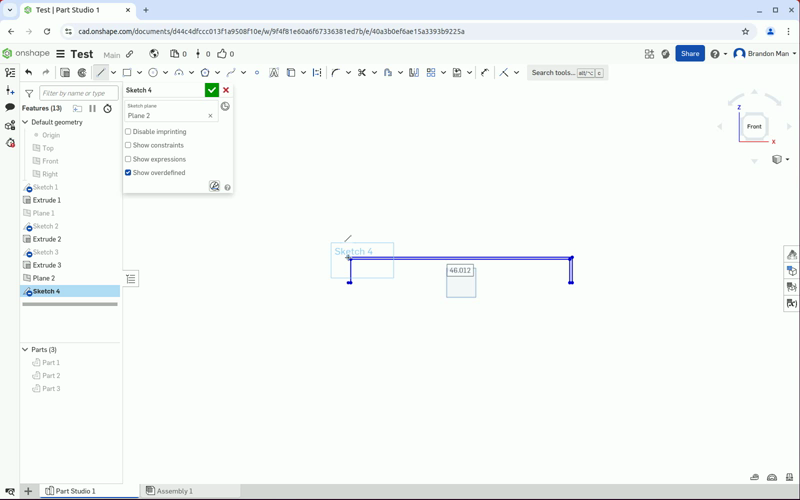
key_up(shift)
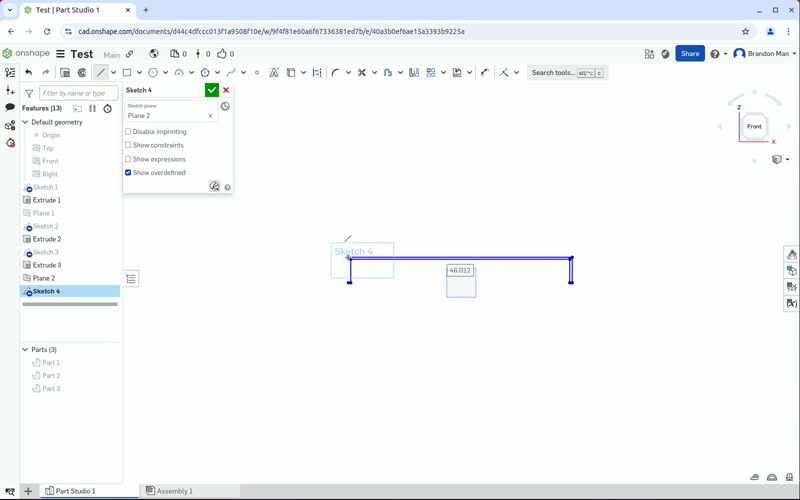
mouse_move(378, 257)
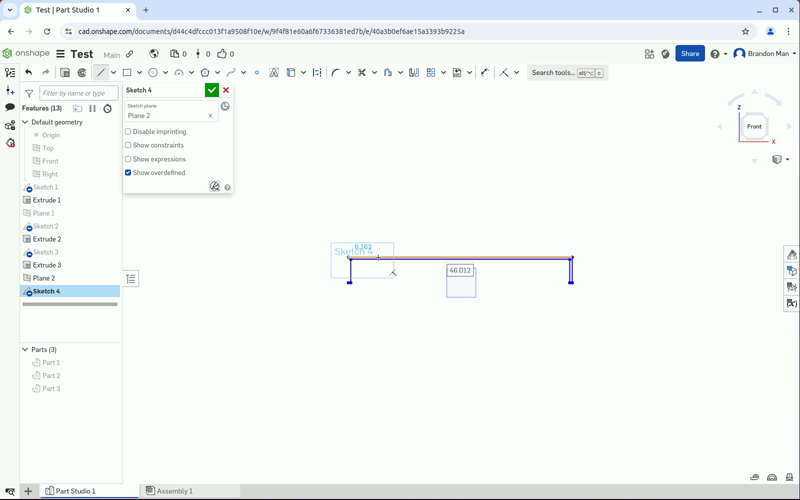
key_down(shift)
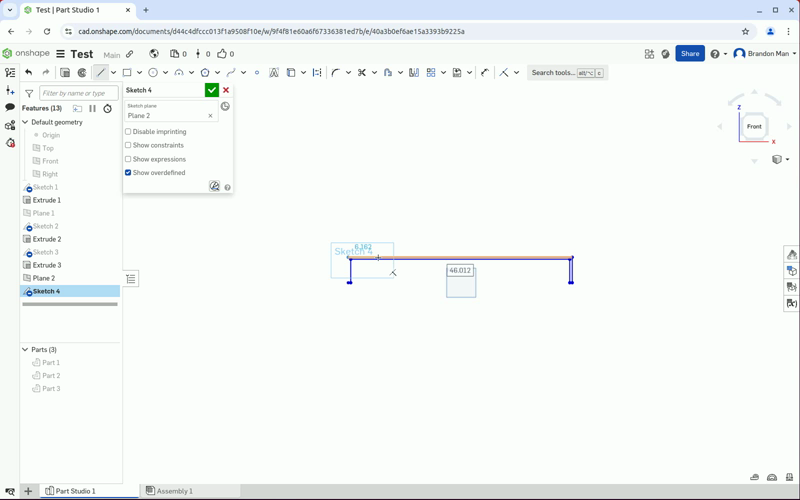
mouse_move(348, 282)
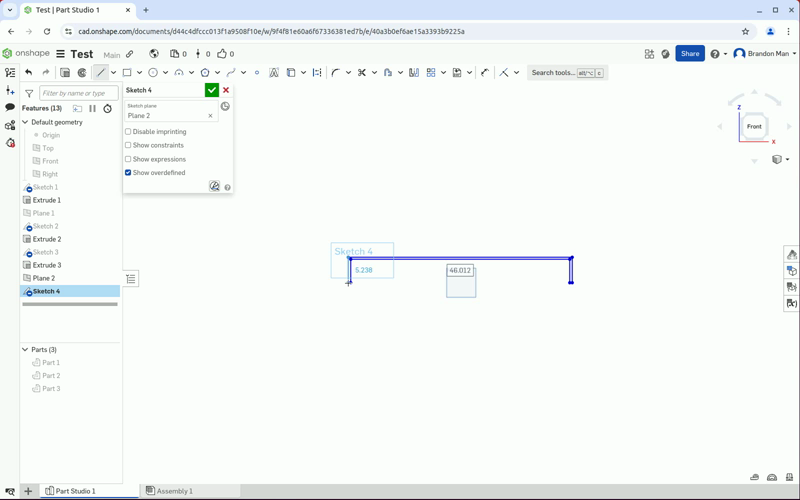
scroll(6)
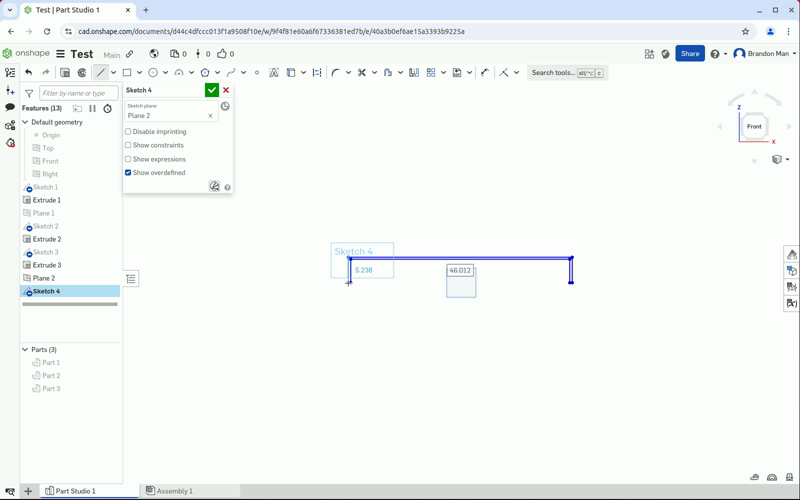
scroll(6)
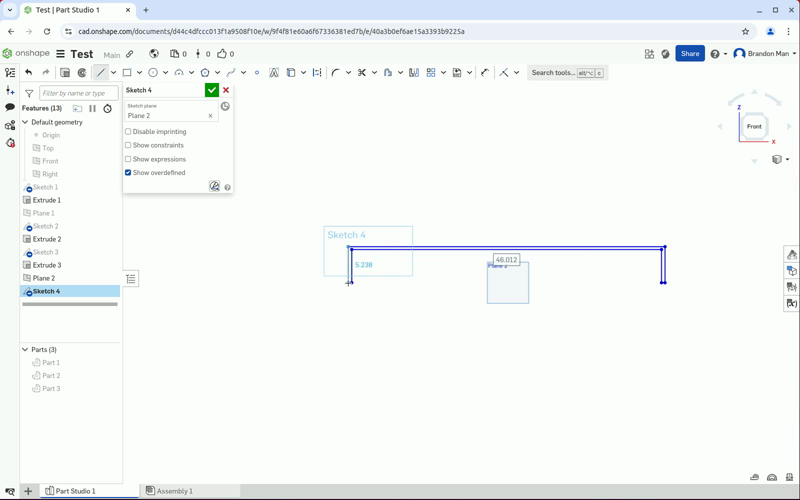
scroll(6)
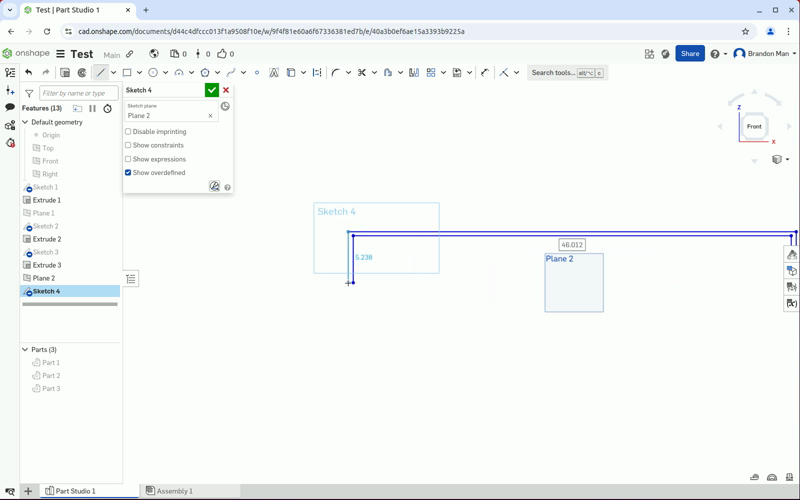
scroll(6)
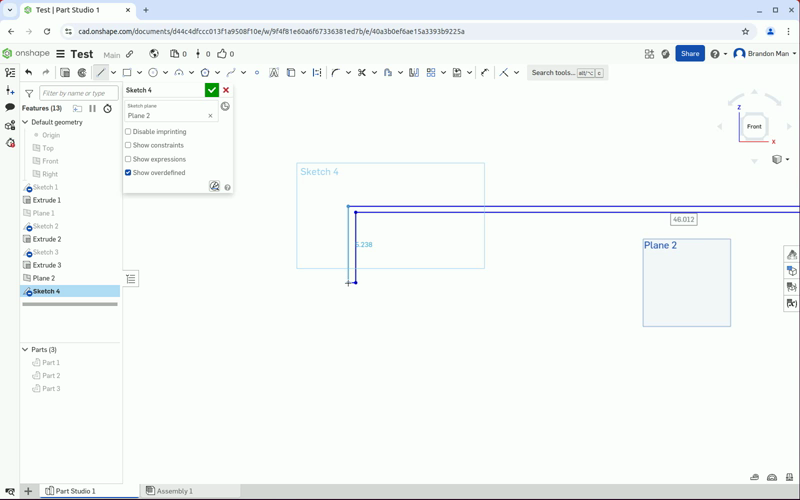
scroll(6)
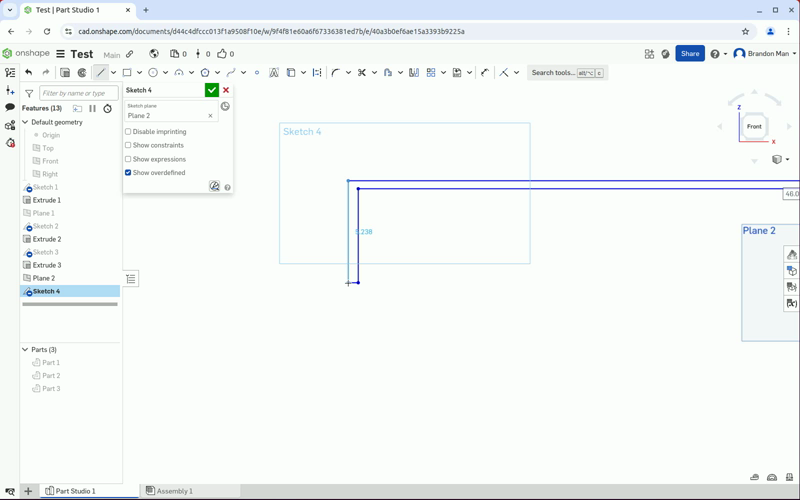
scroll(6)
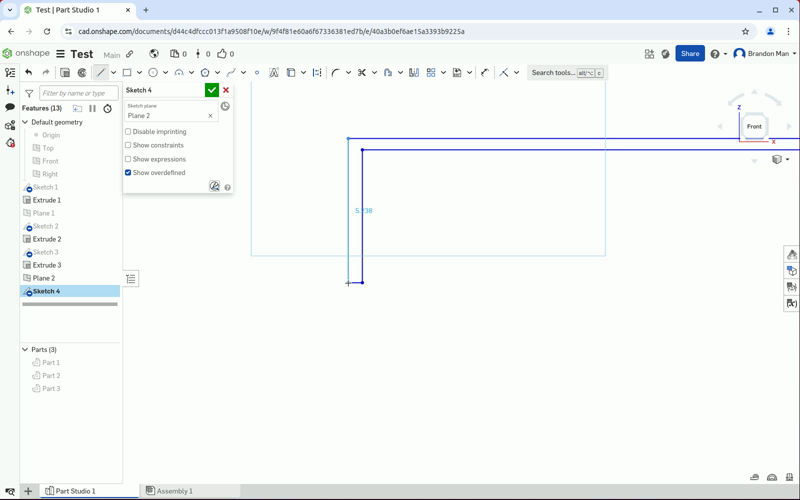
scroll(6)
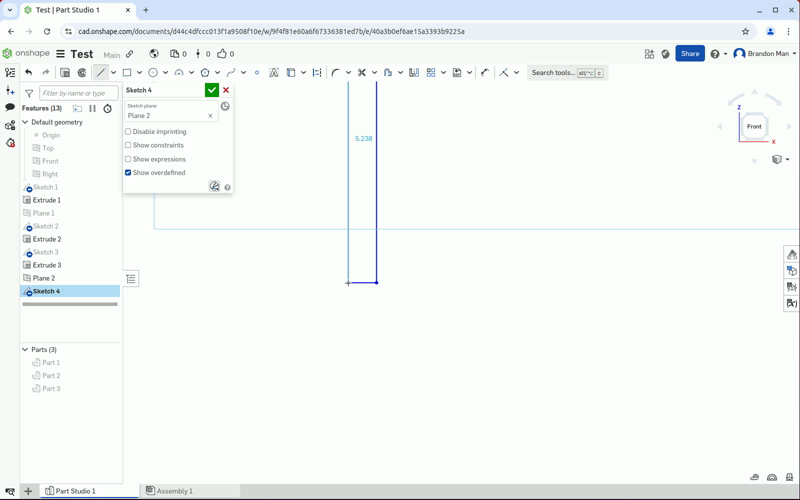
key_up(shift)
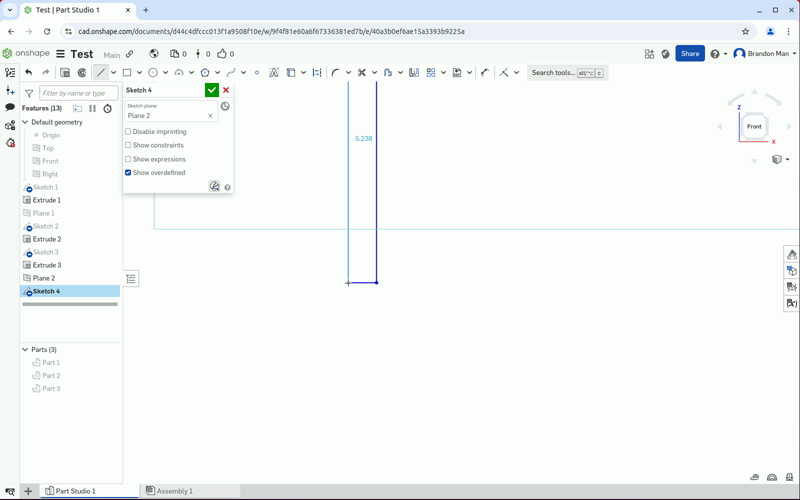
click(348, 282)
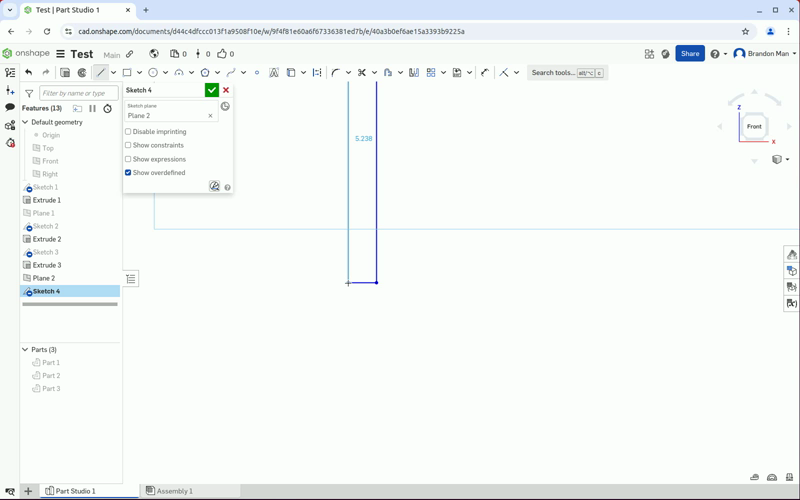
scroll(-6)
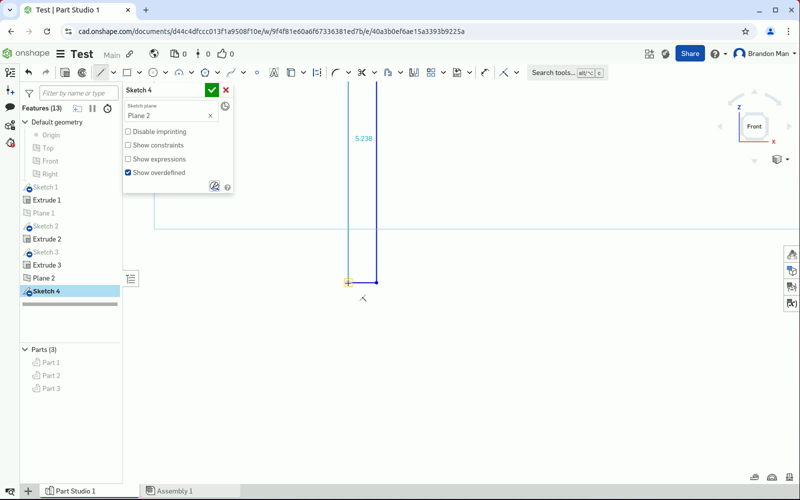
scroll(-6)
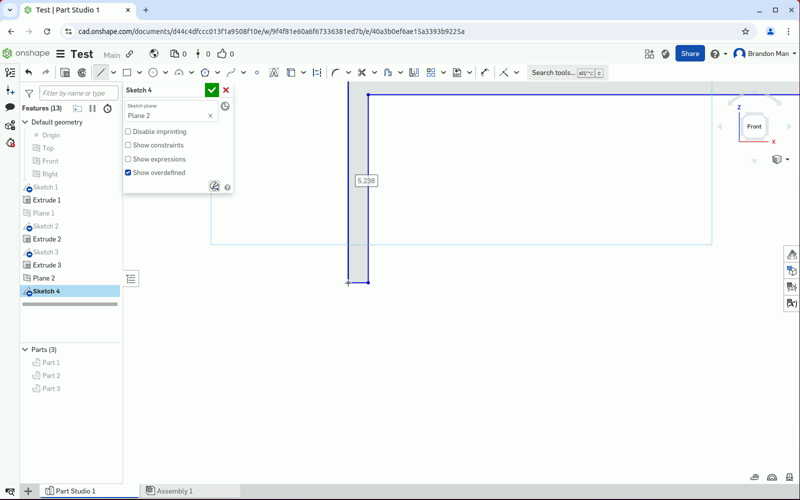
scroll(-6)
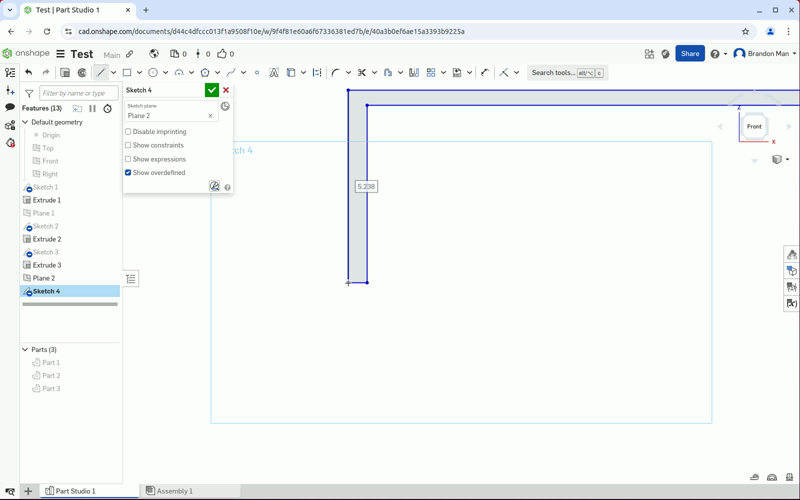
scroll(-6)
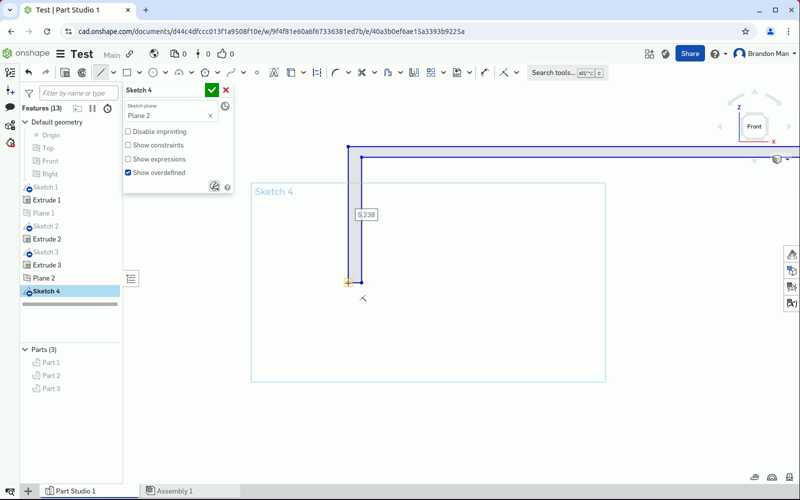
scroll(-6)
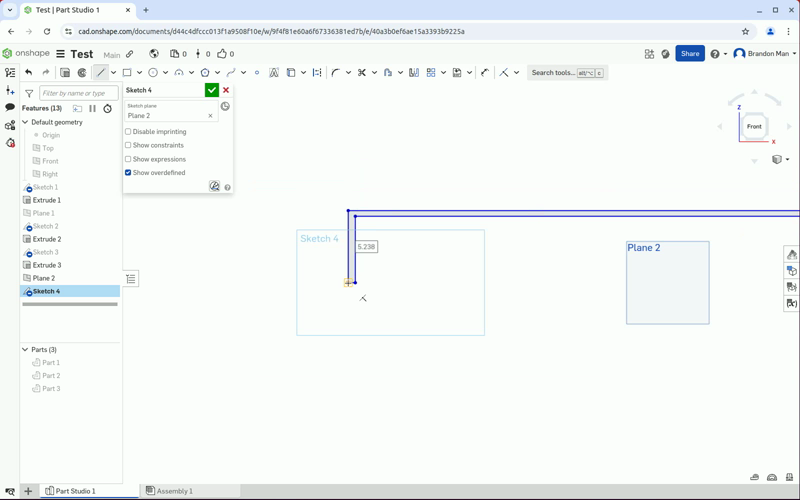
scroll(-6)
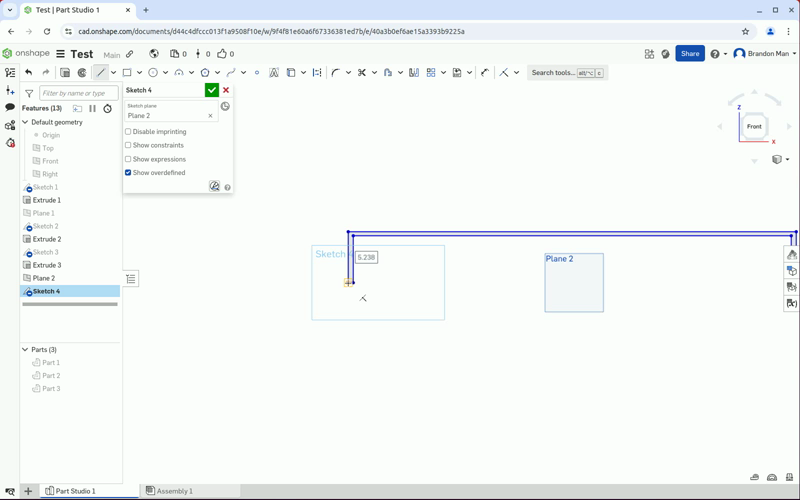
scroll(-6)
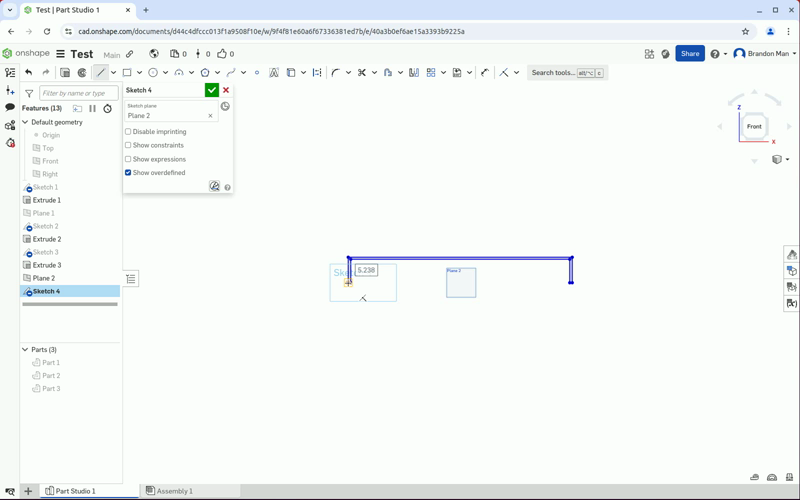
key(esc)
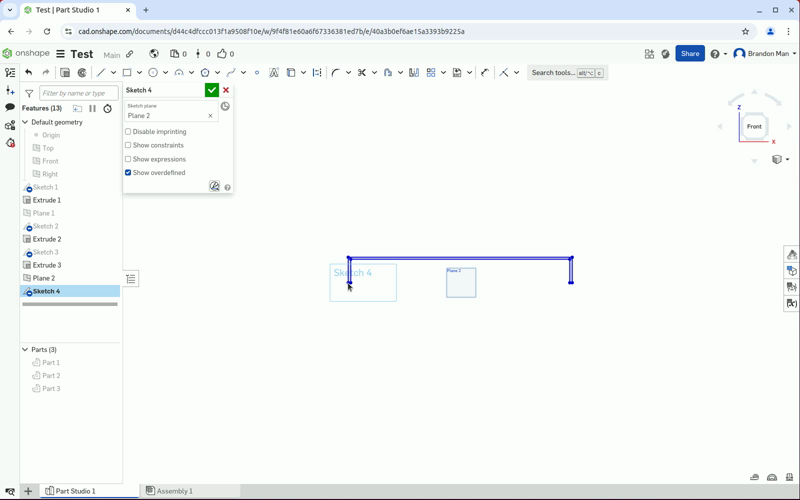
mouse_move(496, 258)
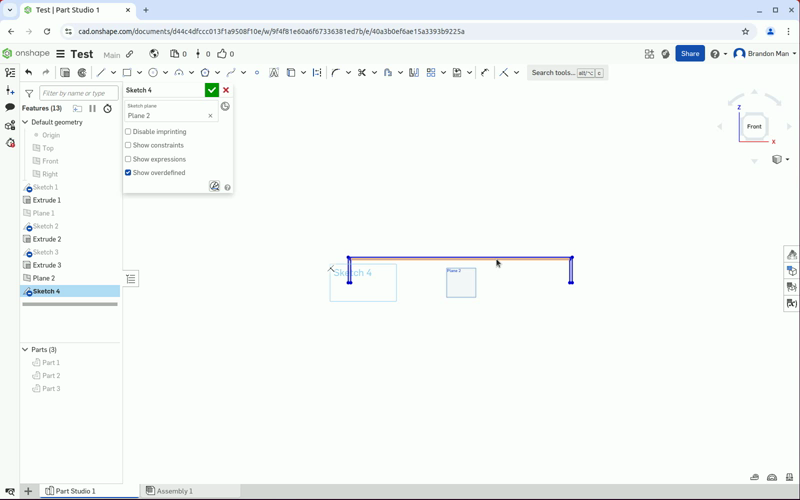
scroll(6)
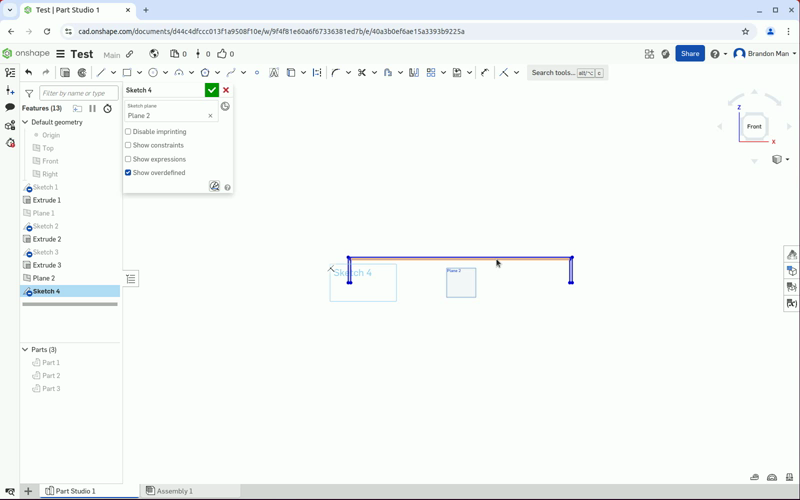
scroll(6)
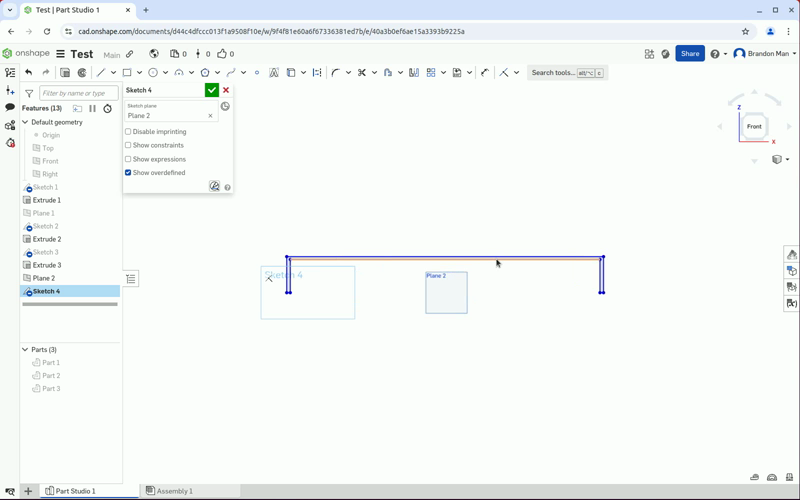
scroll(6)
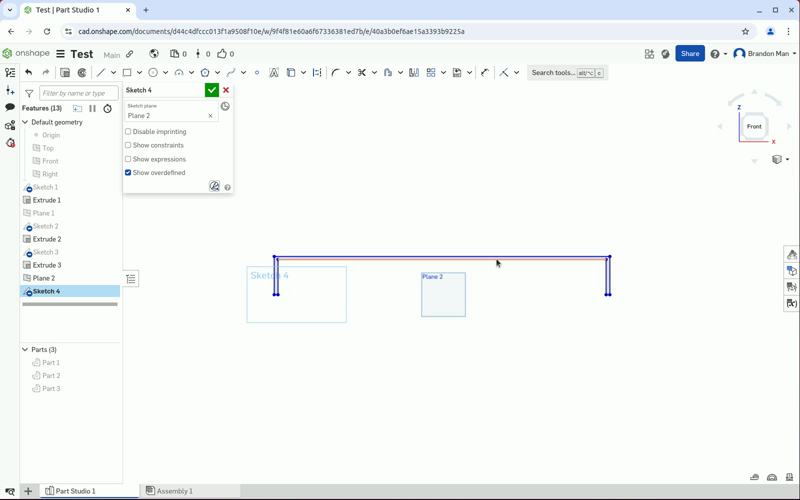
scroll(6)
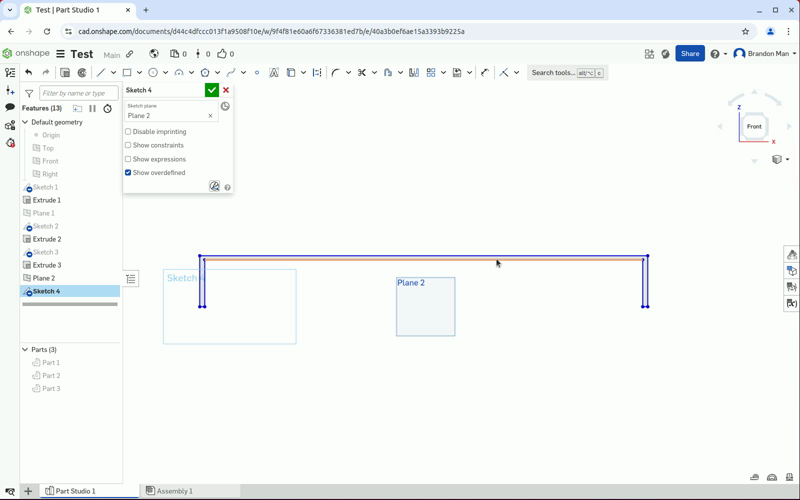
scroll(6)
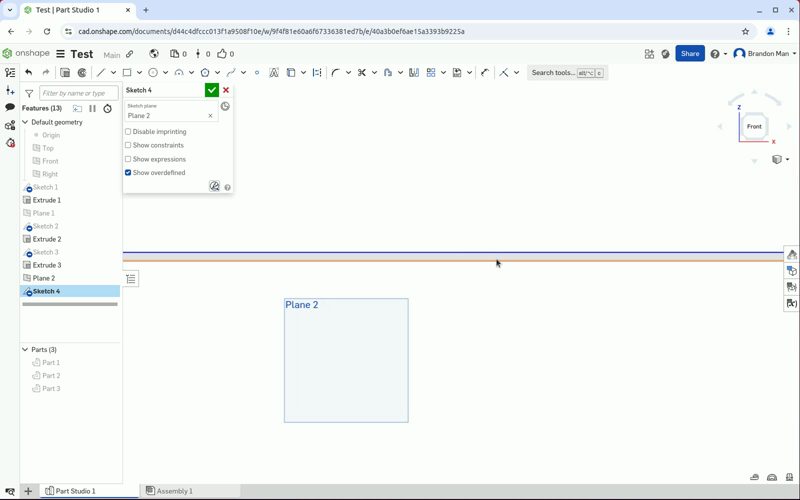
scroll(6)
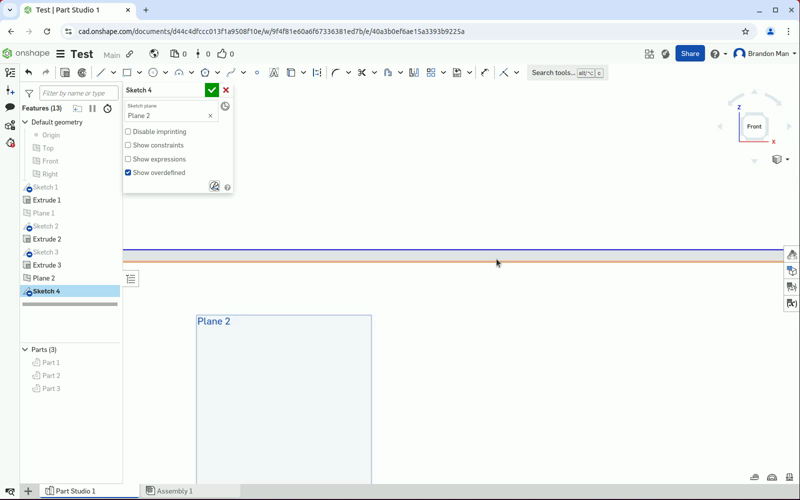
scroll(6)
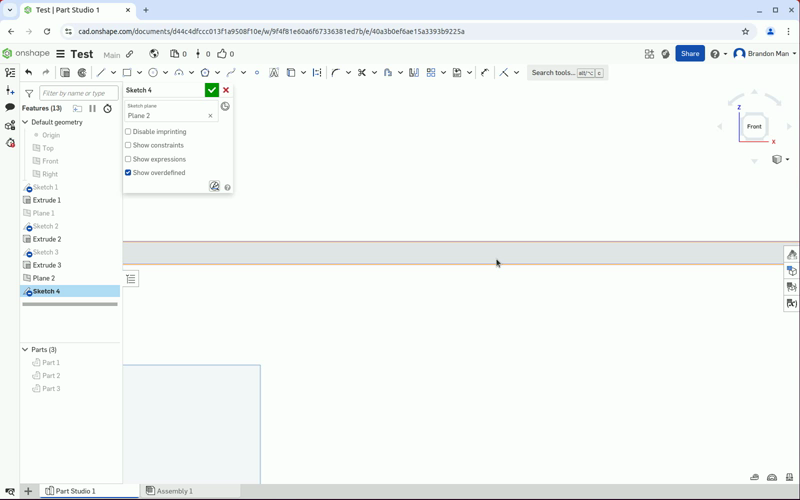
click(496, 258)
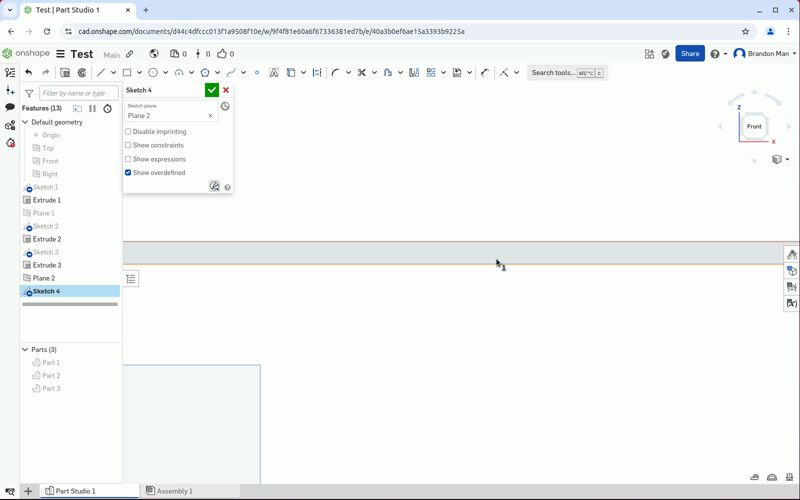
scroll(-6)
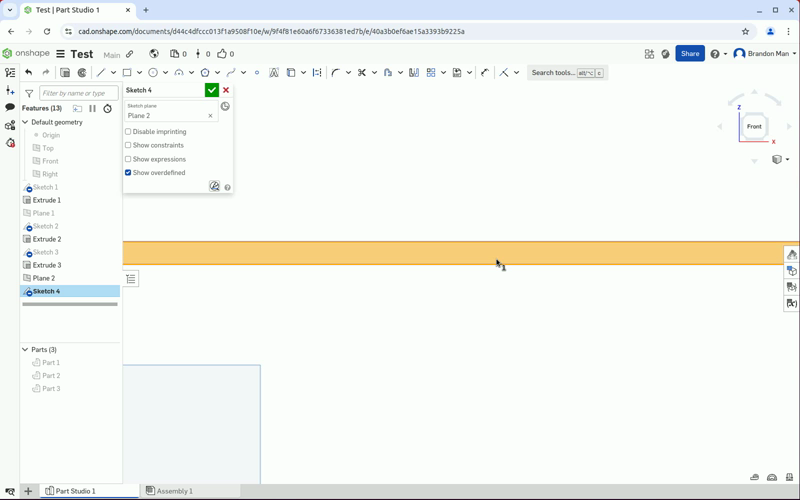
scroll(-6)
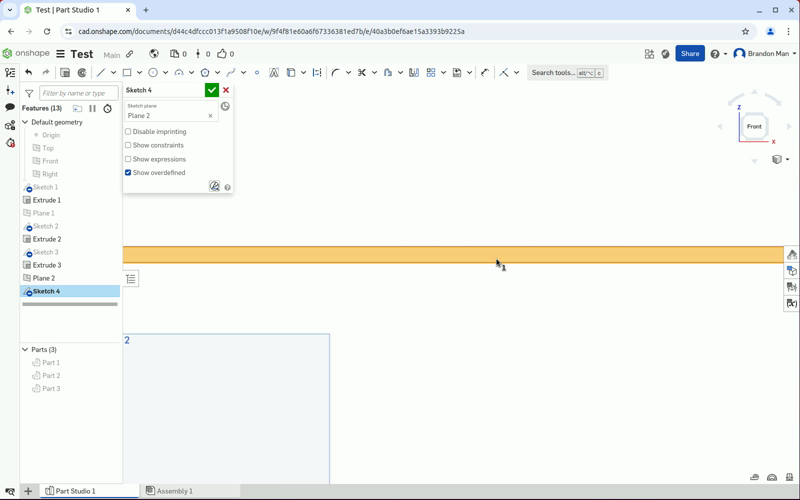
scroll(-6)
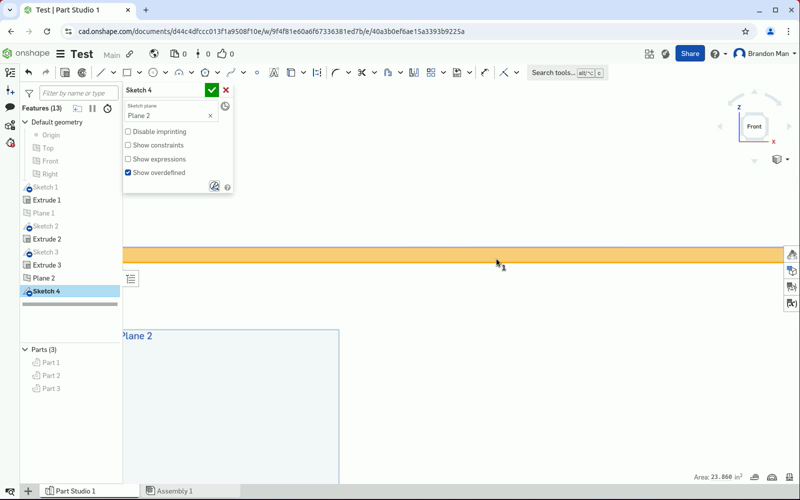
scroll(-6)
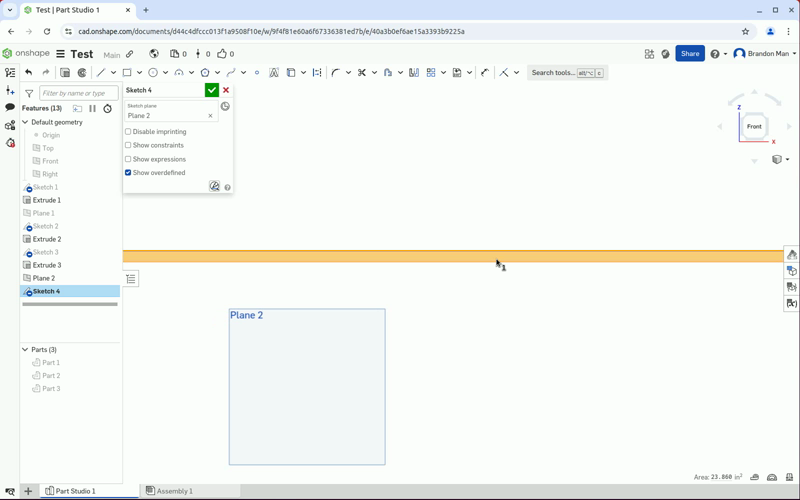
scroll(-6)
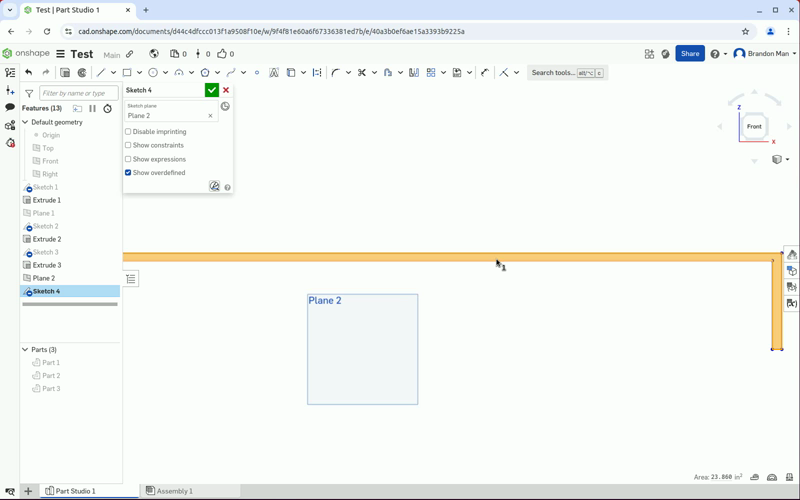
scroll(-6)
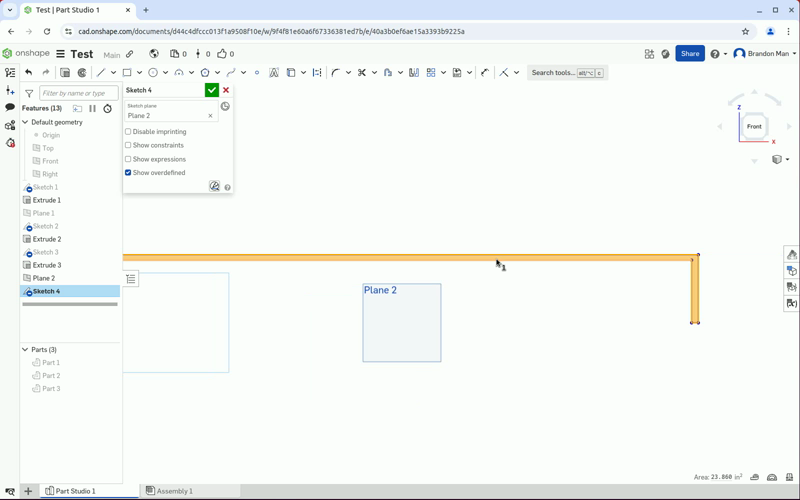
scroll(-6)
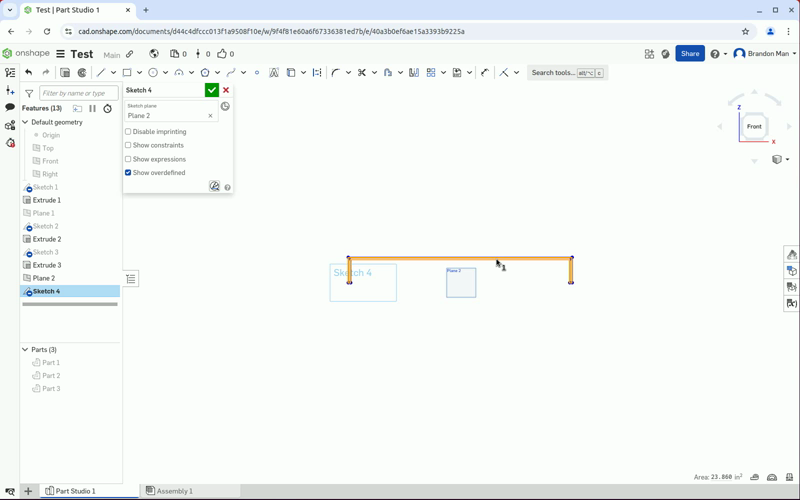
mouse_move(73, 352)
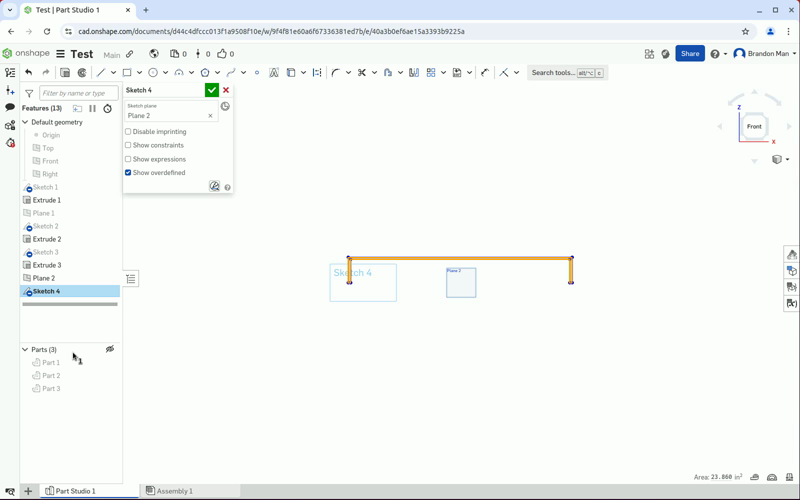
key(shift+y)
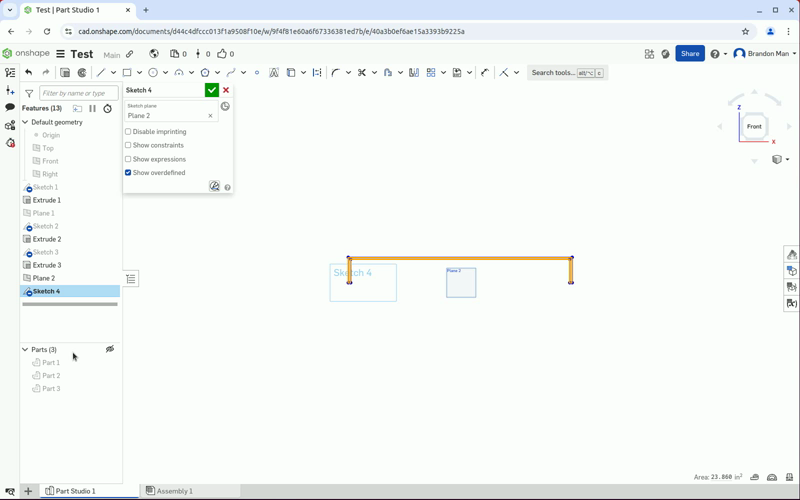
key(shift+e)
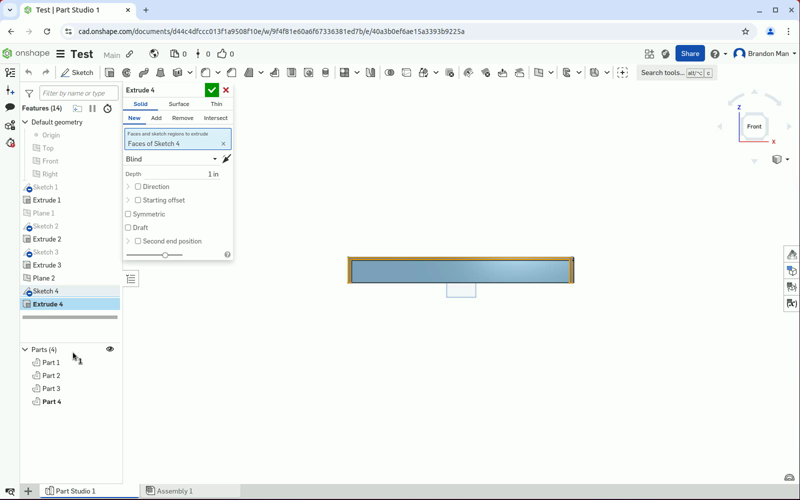
mouse_move(143, 106)
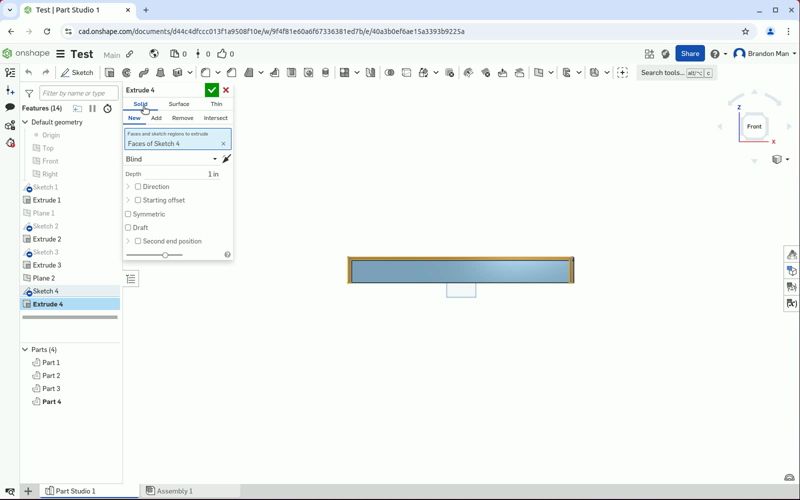
click(143, 106)
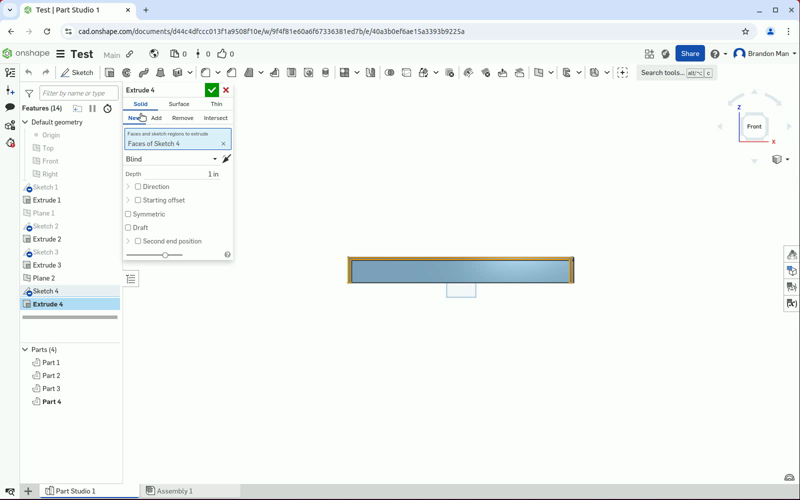
mouse_move(137, 120)
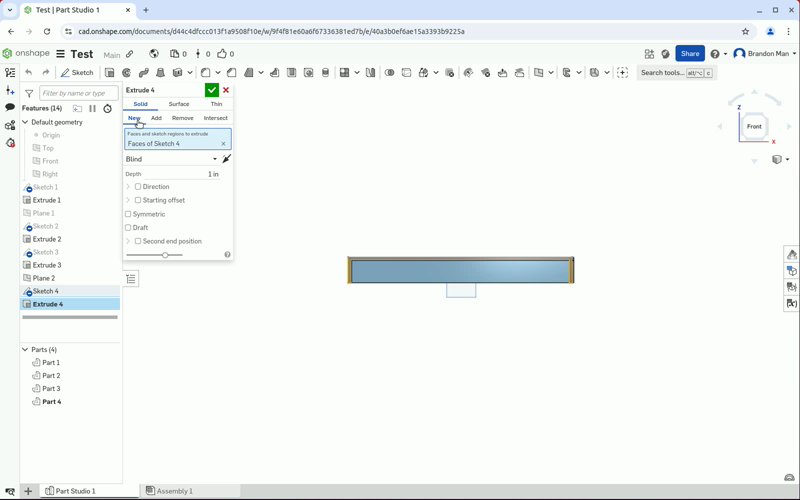
click(137, 120)
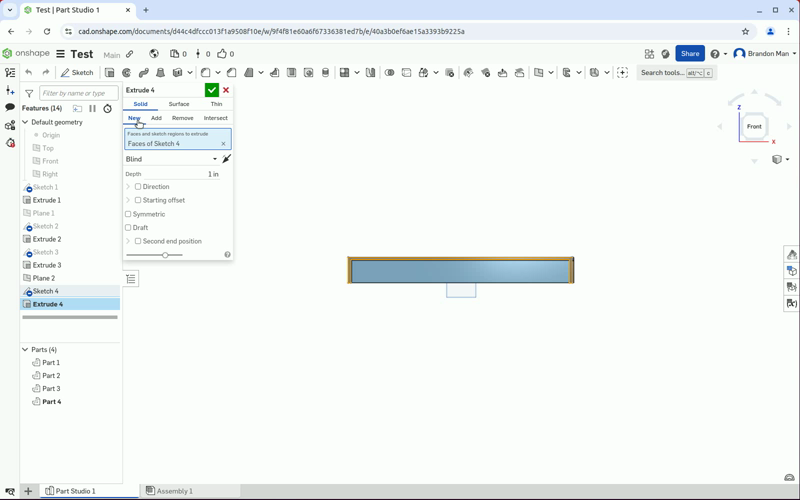
key(tab, 4)
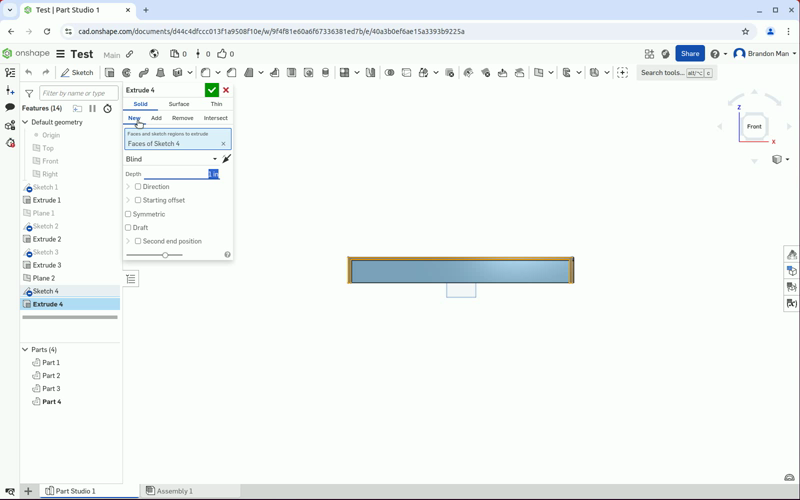
text(0.722)
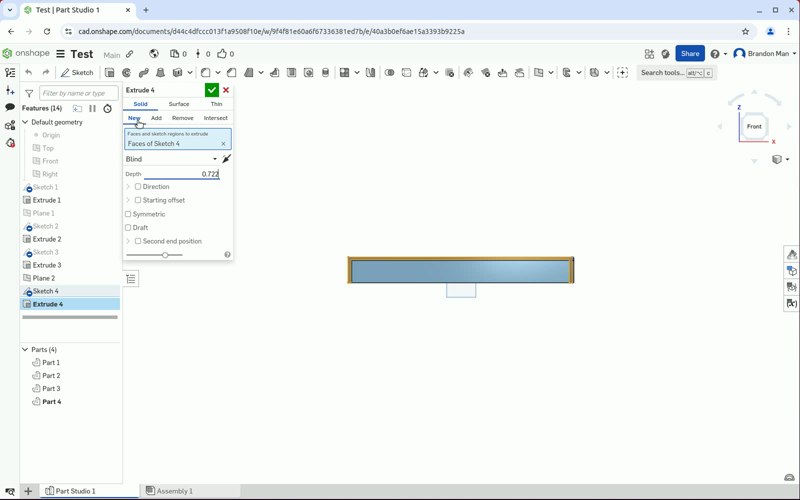
key(enter)
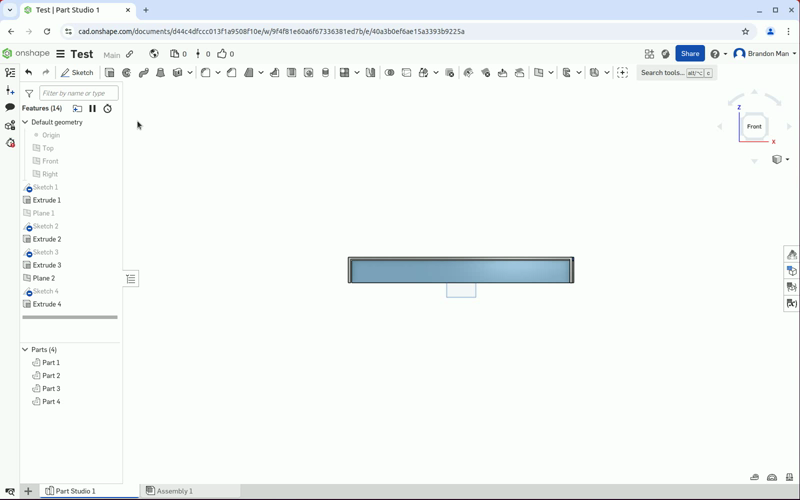
key(shift+h)
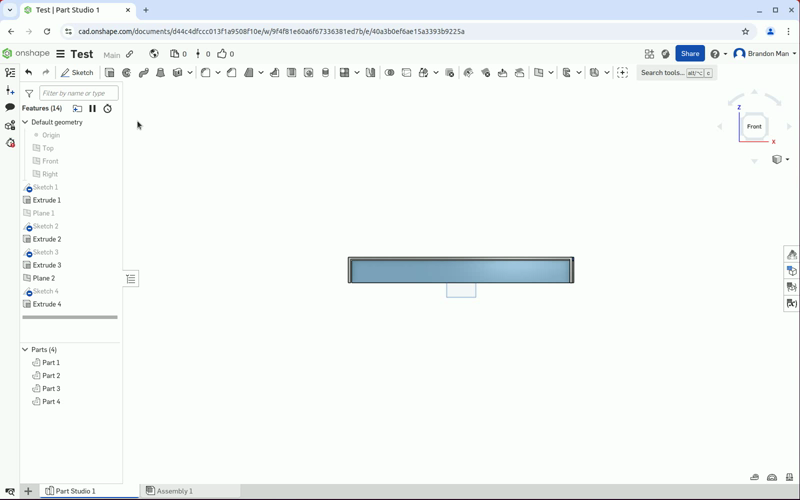
key(shift+h)
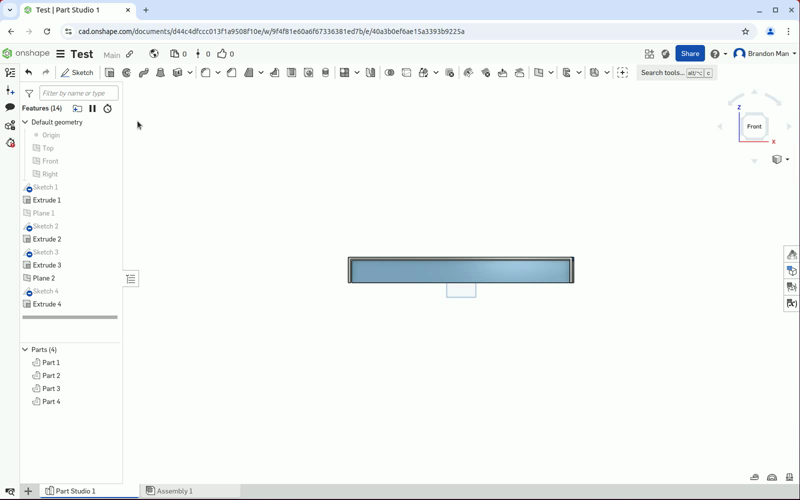
mouse_move(73, 189)
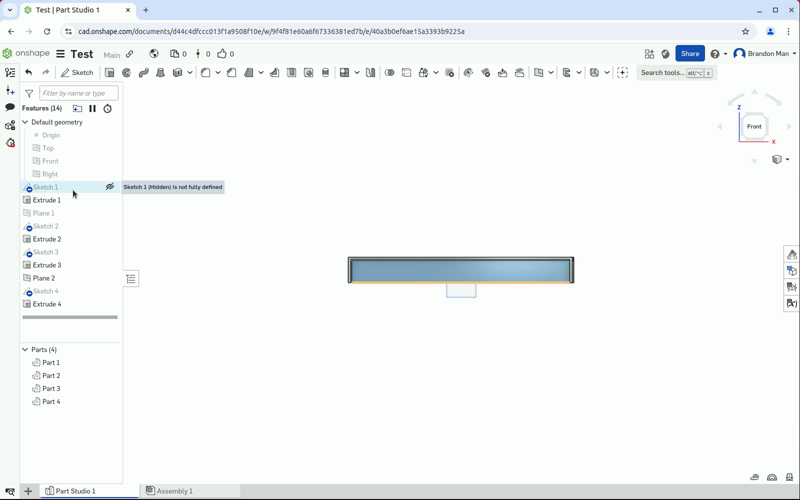
click(73, 189)
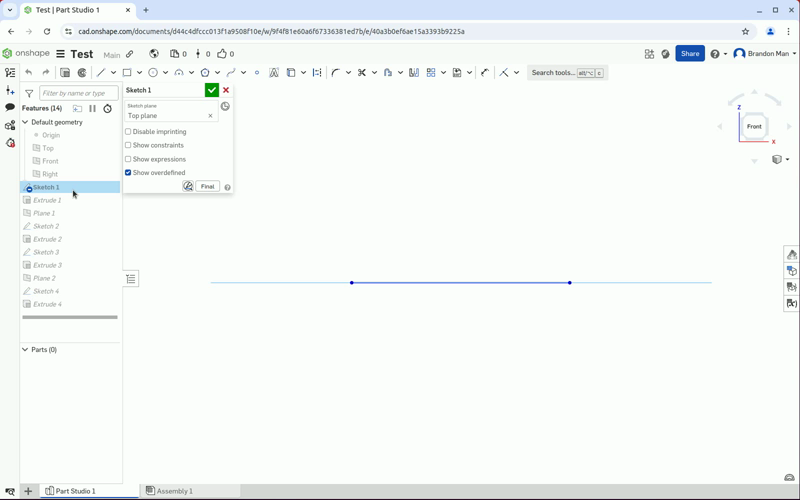
mouse_move(229, 92)
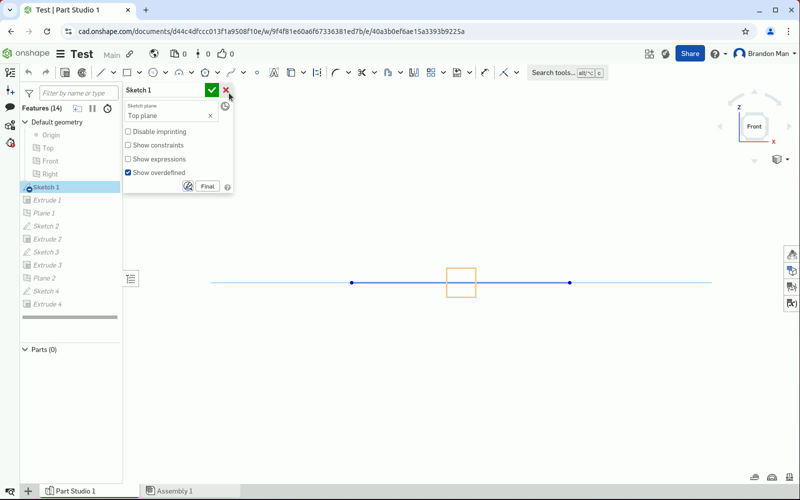
click(229, 92)
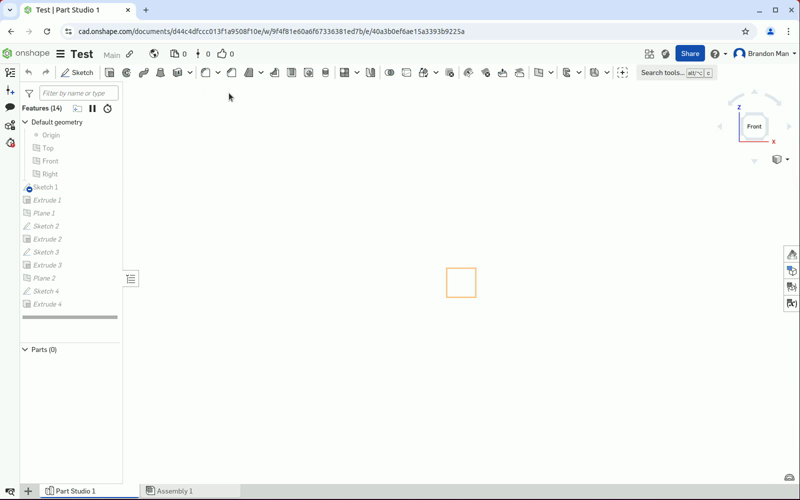
key(shift+s)
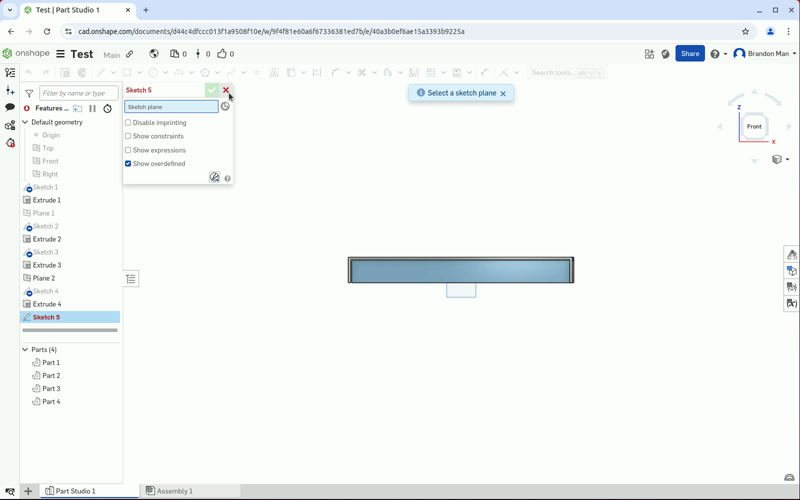
mouse_move(73, 280)
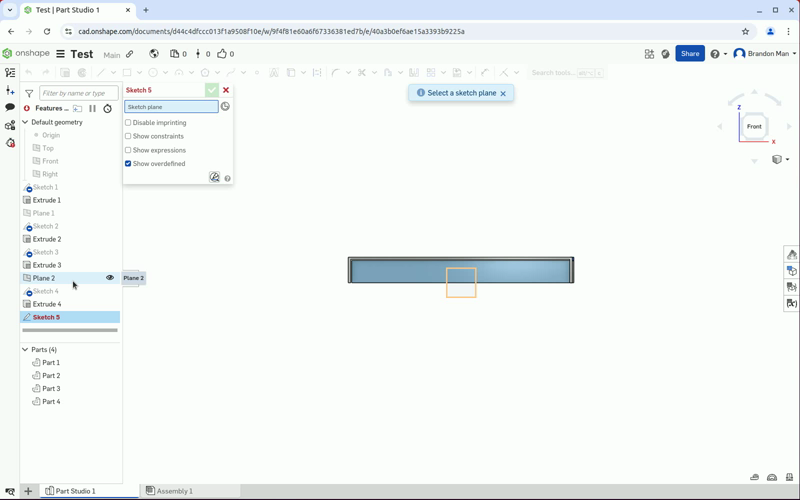
click(73, 280)
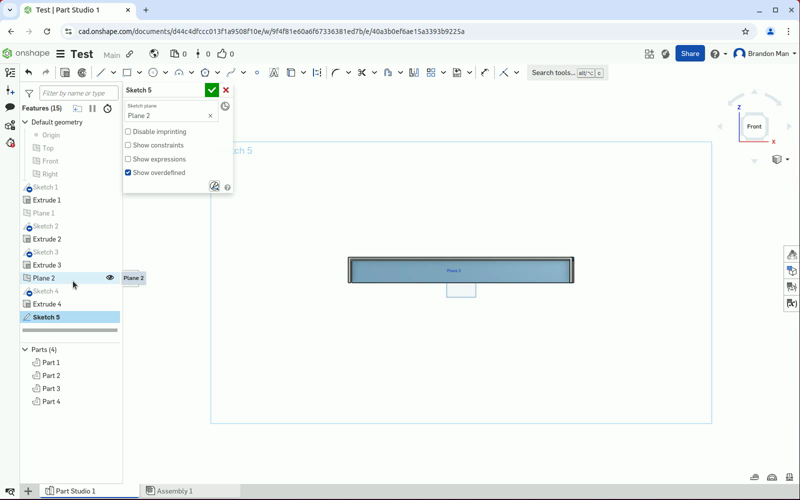
mouse_move(73, 352)
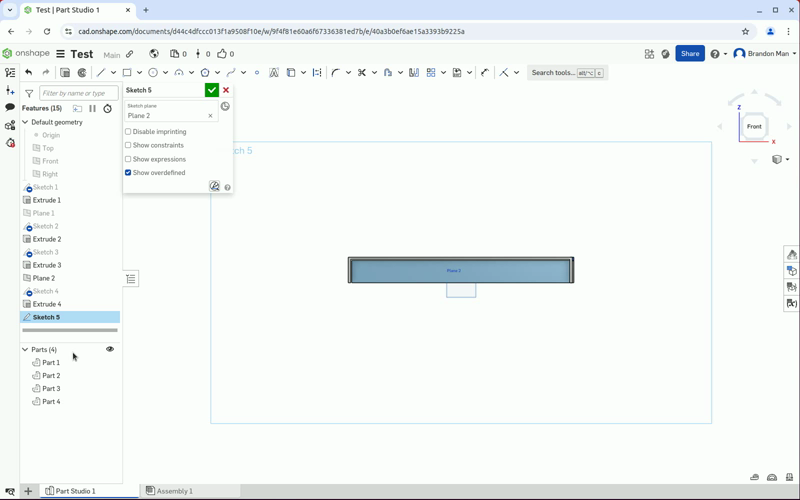
key(y)
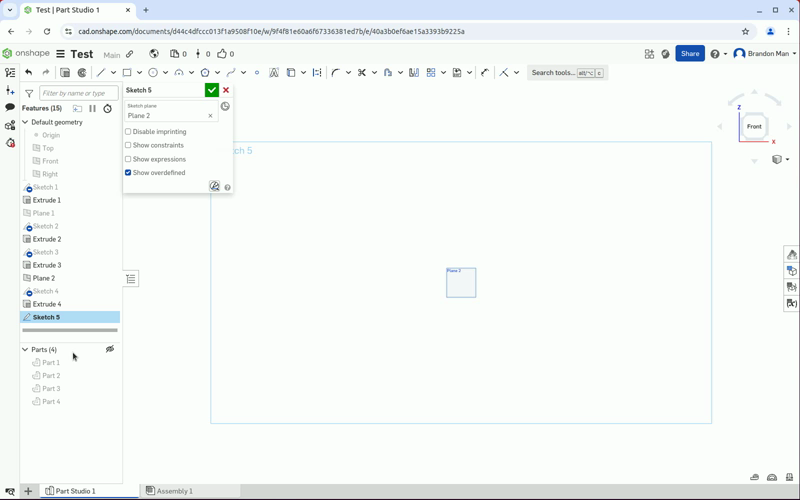
key(l)
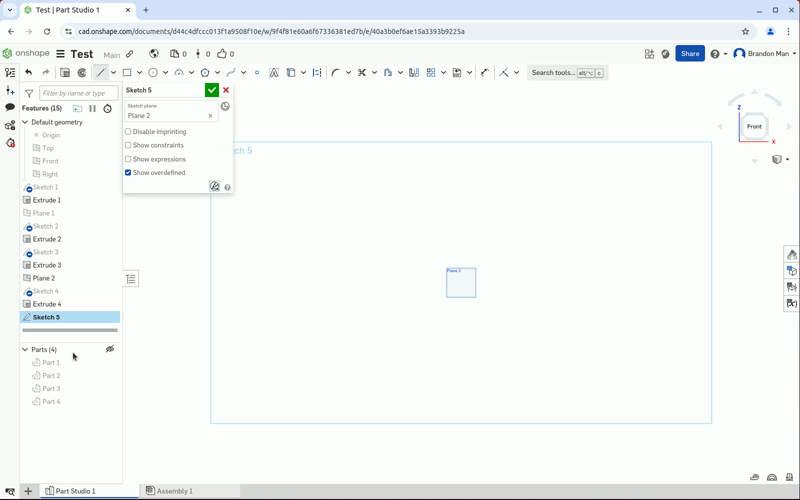
key_down(shift)
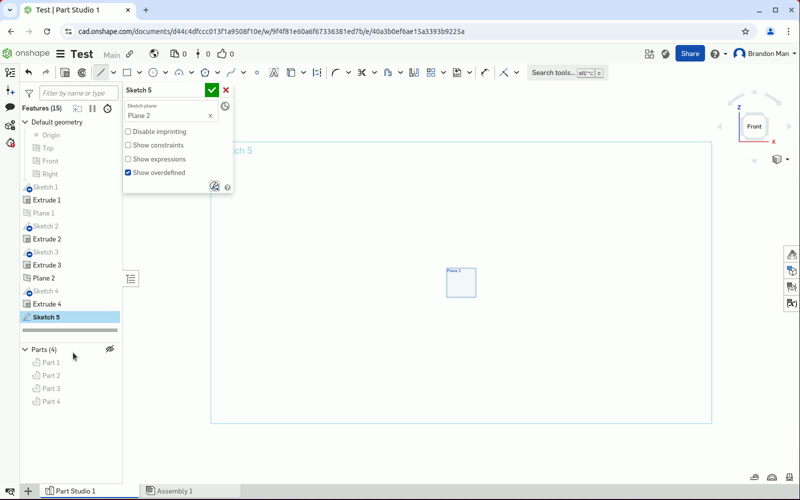
mouse_move(351, 282)
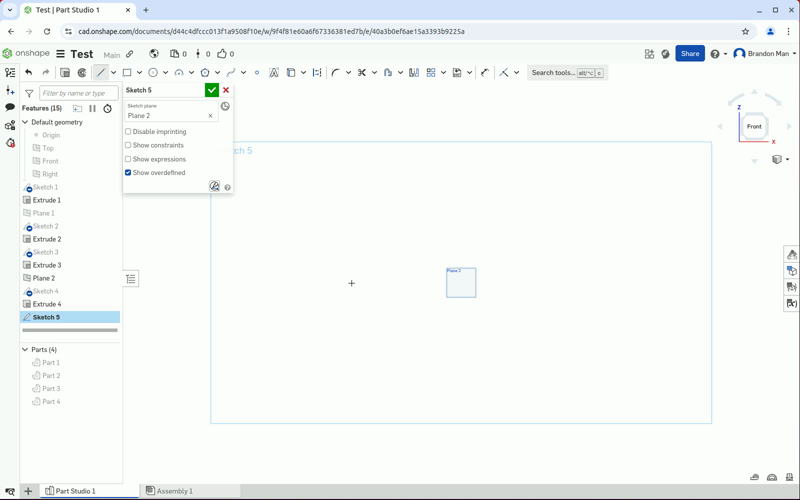
click(351, 282)
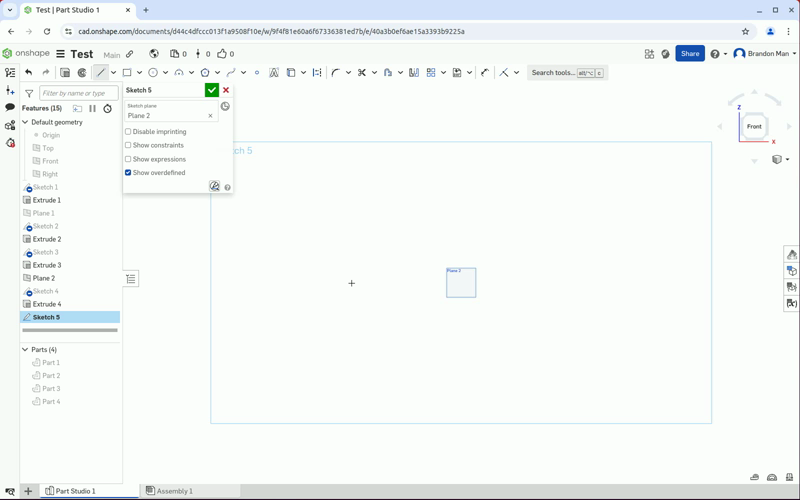
key_up(shift)
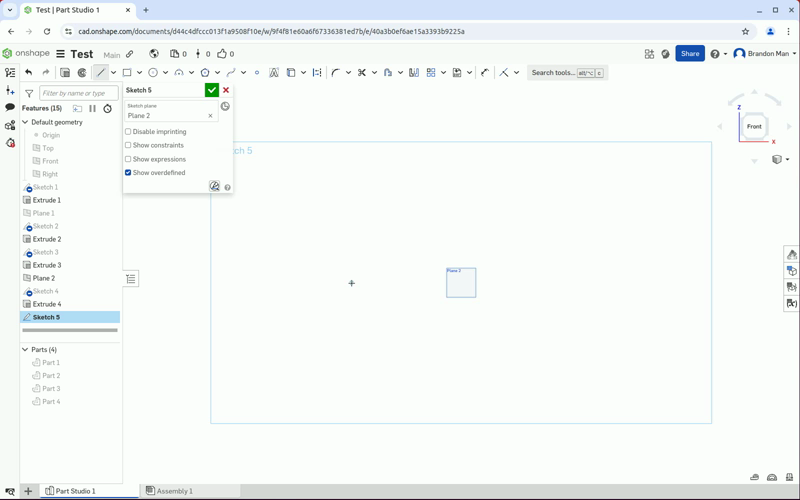
key_down(shift)
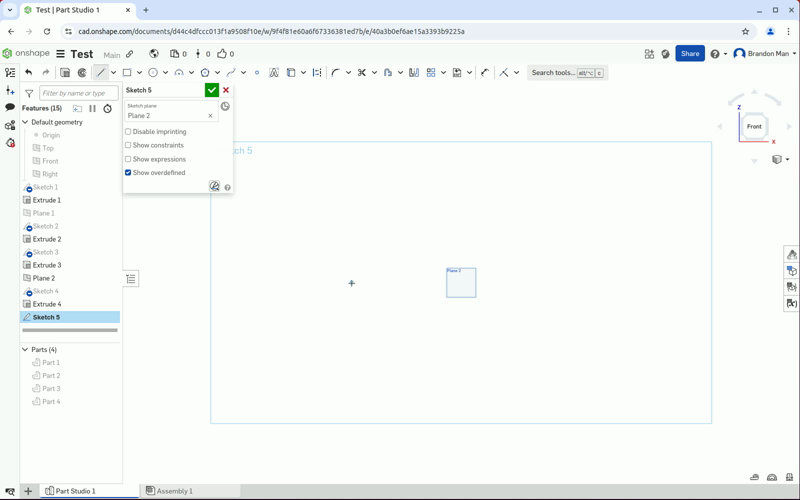
mouse_move(569, 282)
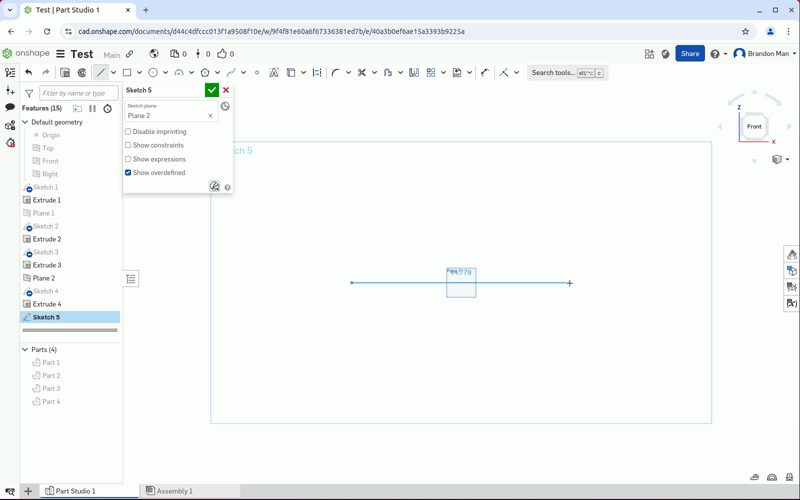
click(569, 282)
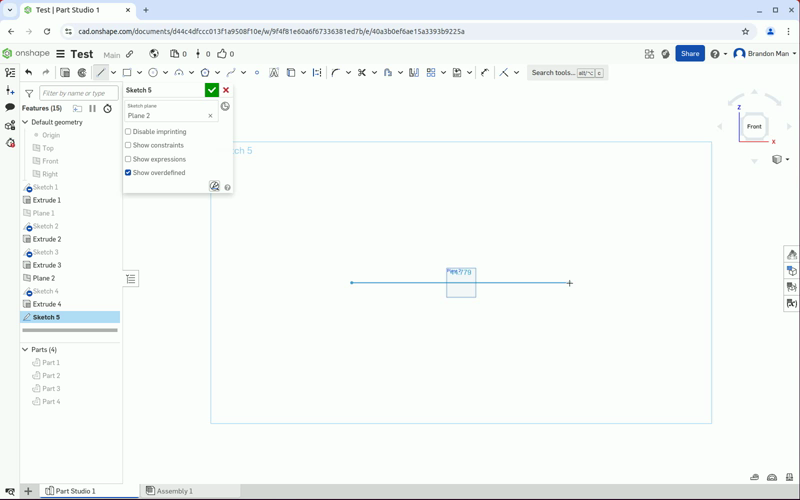
key_up(shift)
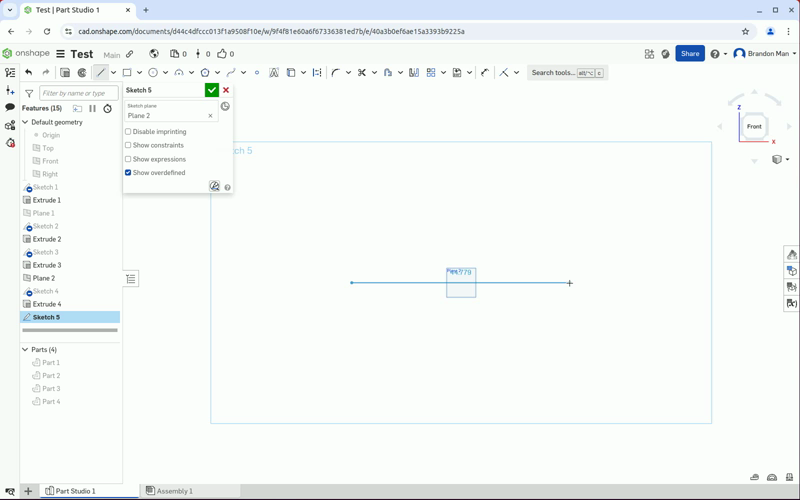
key_down(shift)
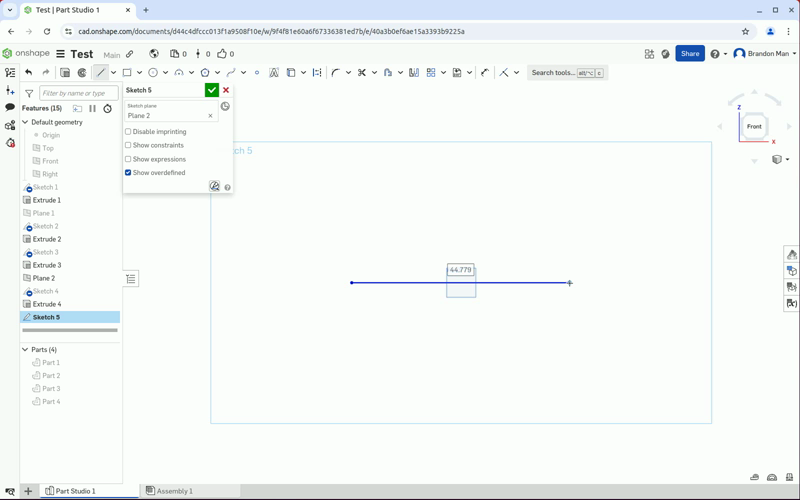
mouse_move(589, 282)
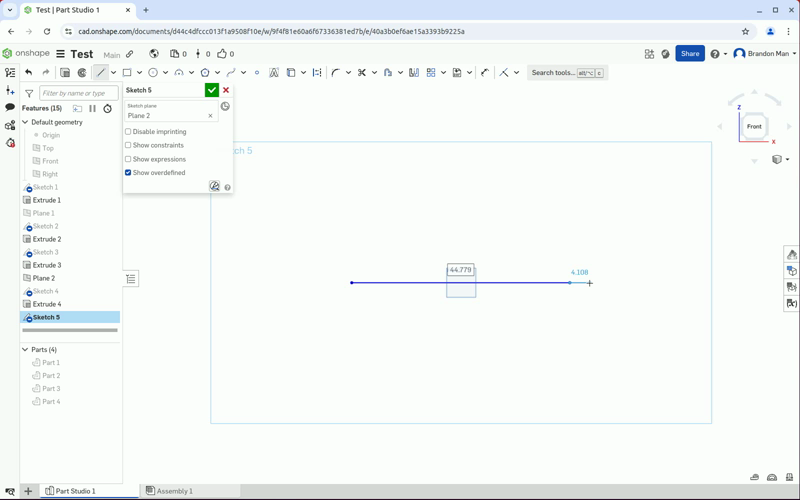
mouse_move(569, 260)
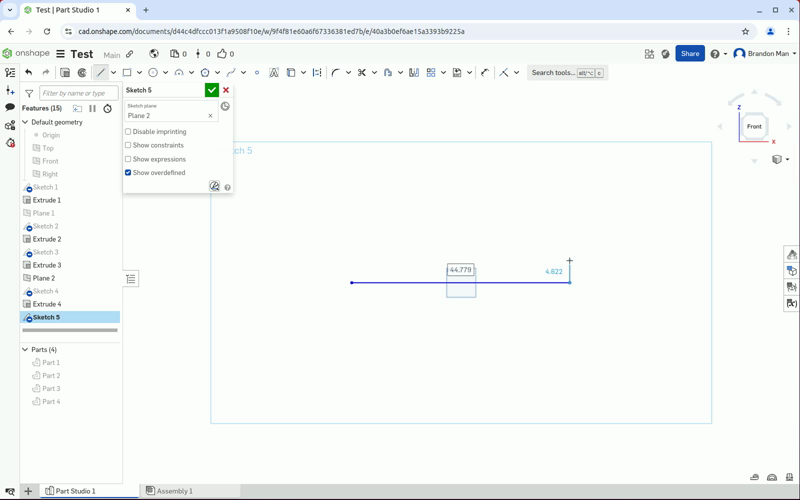
click(569, 260)
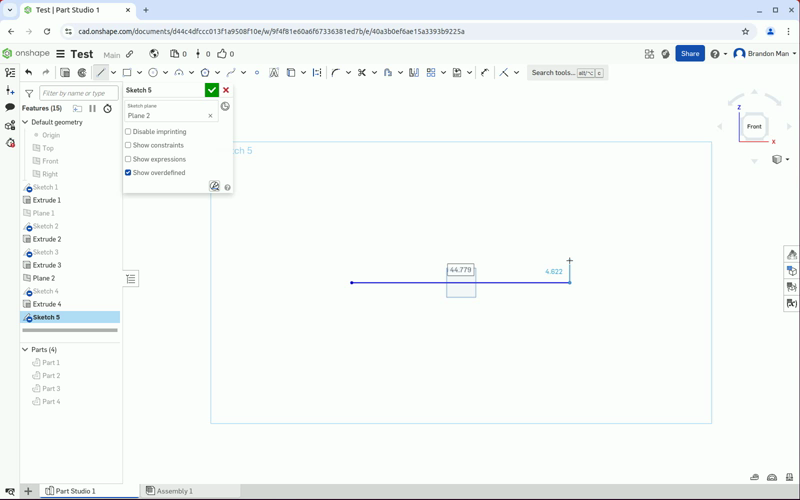
key_up(shift)
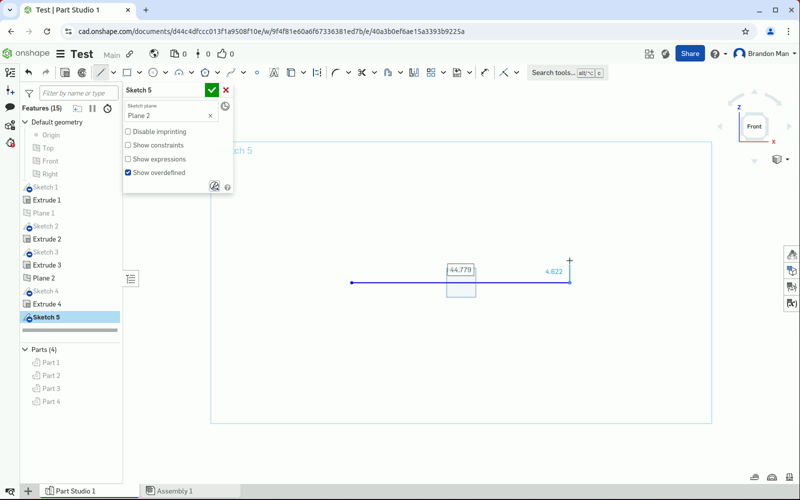
key_down(shift)
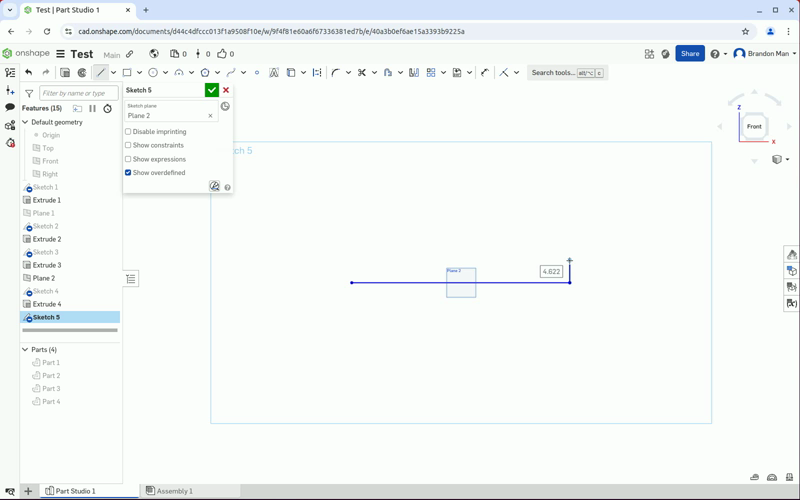
mouse_move(351, 260)
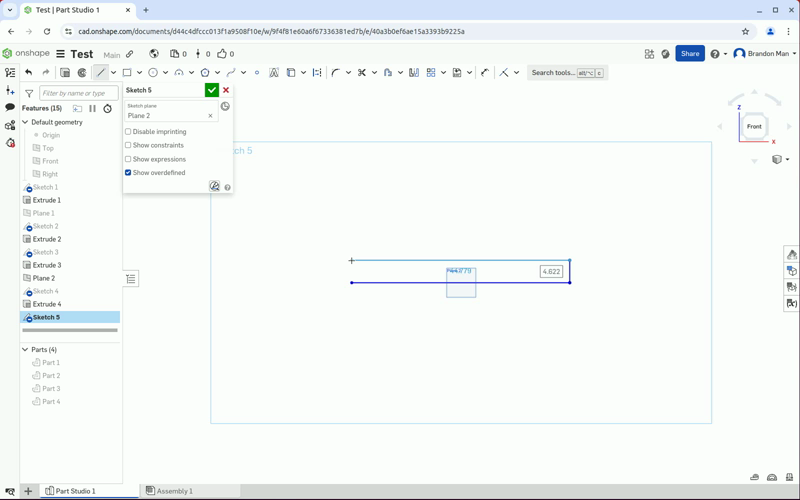
click(351, 260)
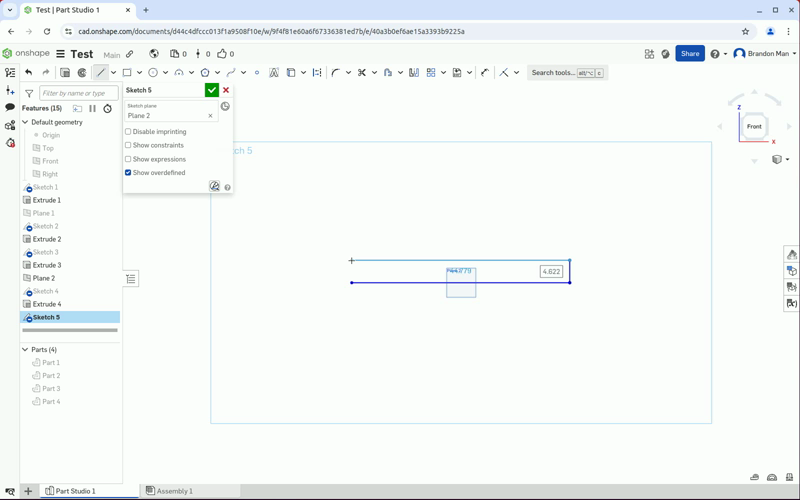
key_up(shift)
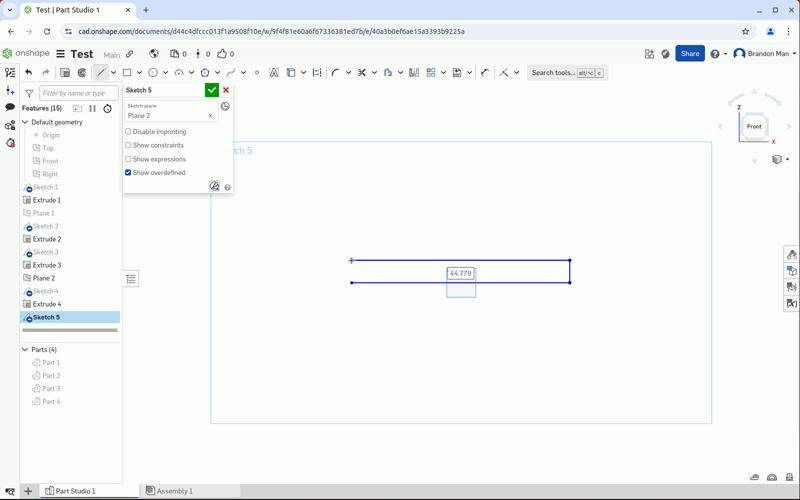
mouse_move(381, 260)
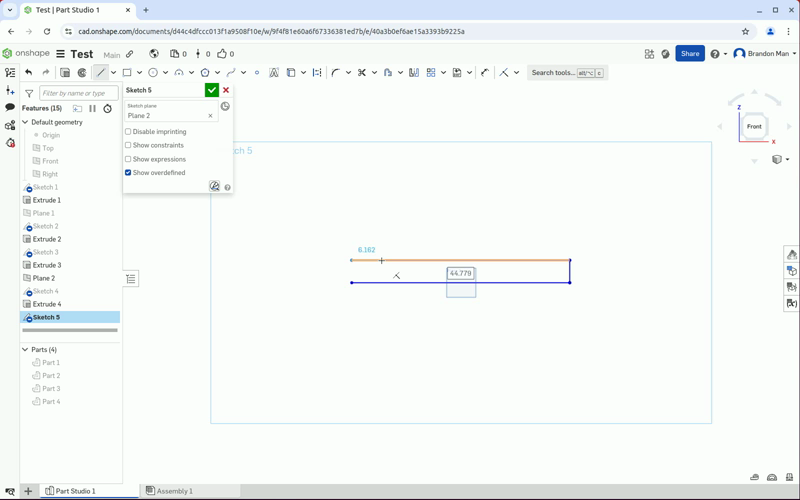
key_down(shift)
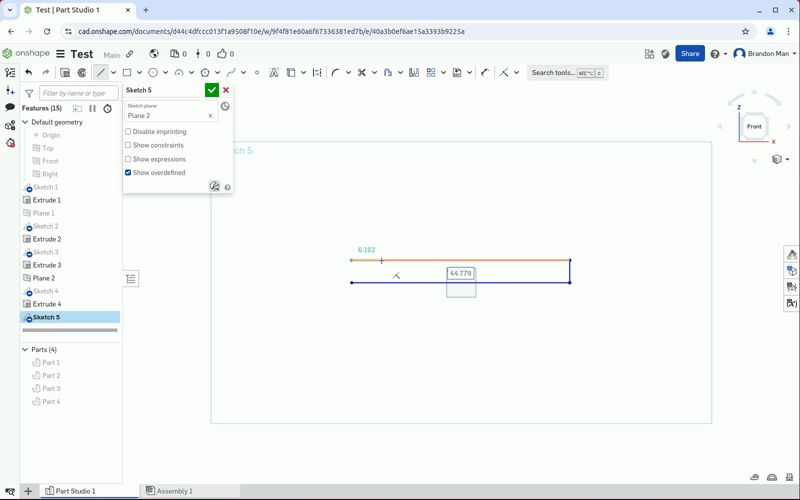
mouse_move(351, 282)
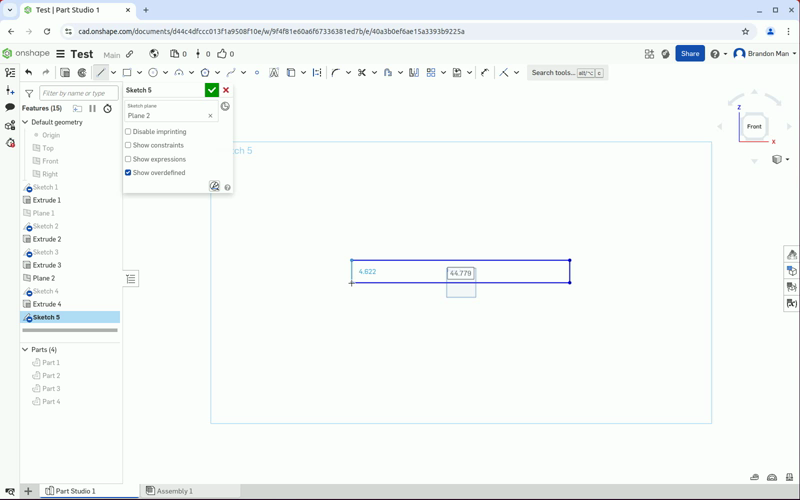
key_up(shift)
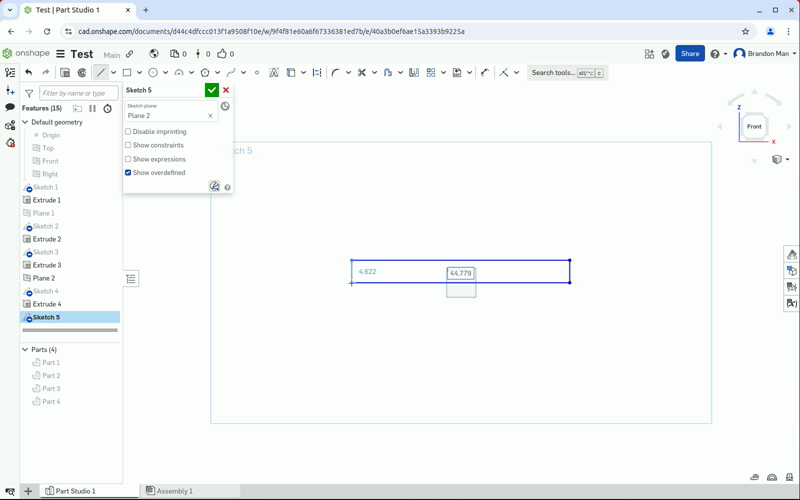
click(351, 282)
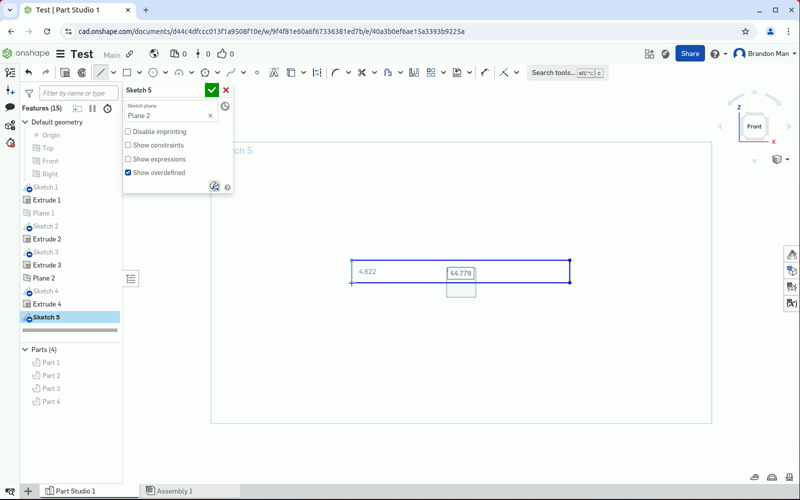
key(esc)
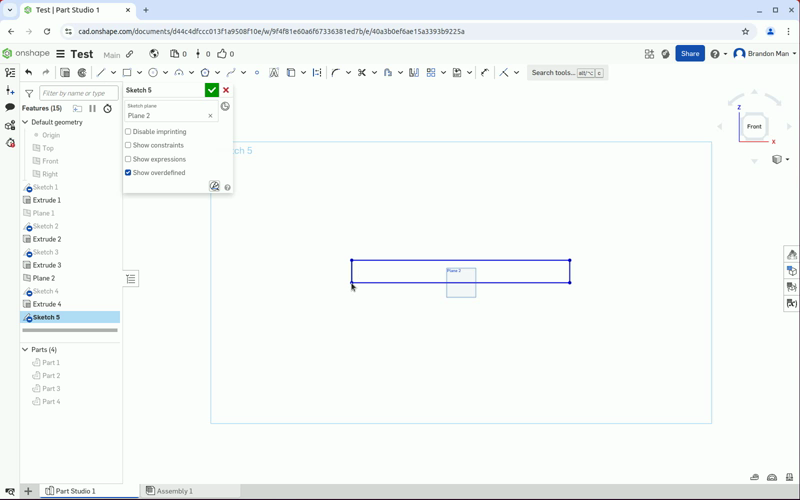
mouse_move(398, 267)
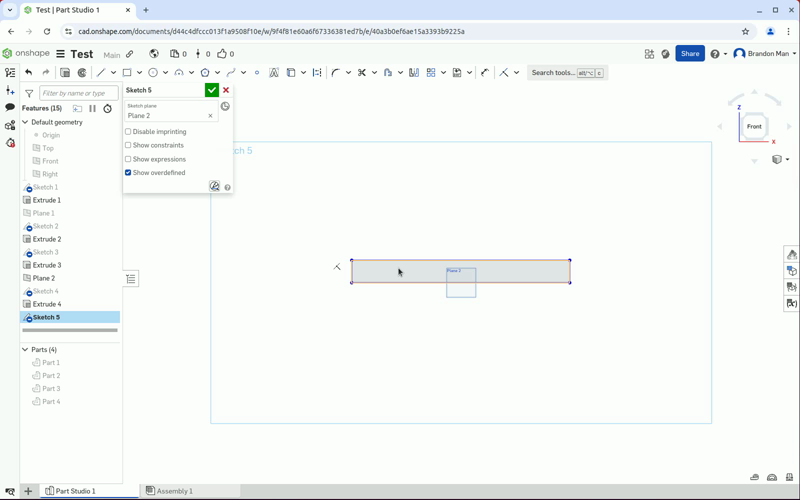
click(398, 267)
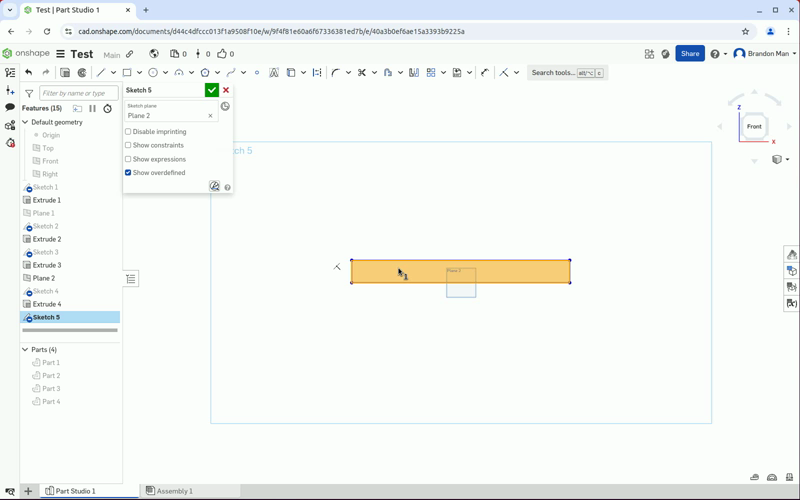
mouse_move(73, 352)
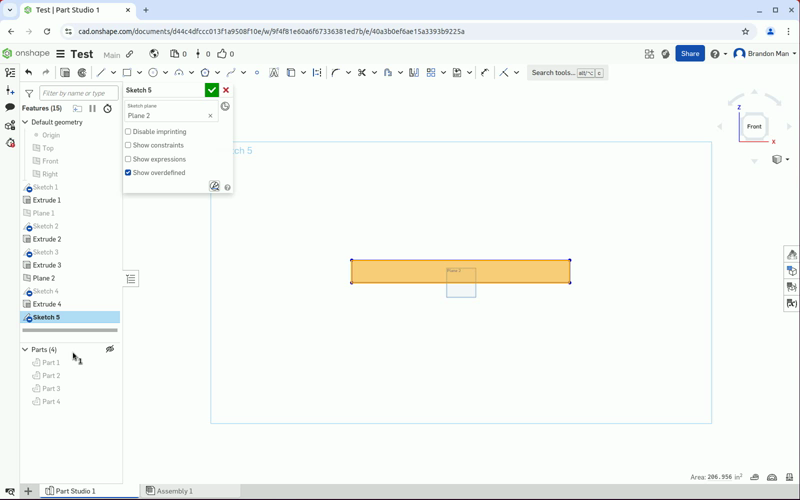
key(shift+y)
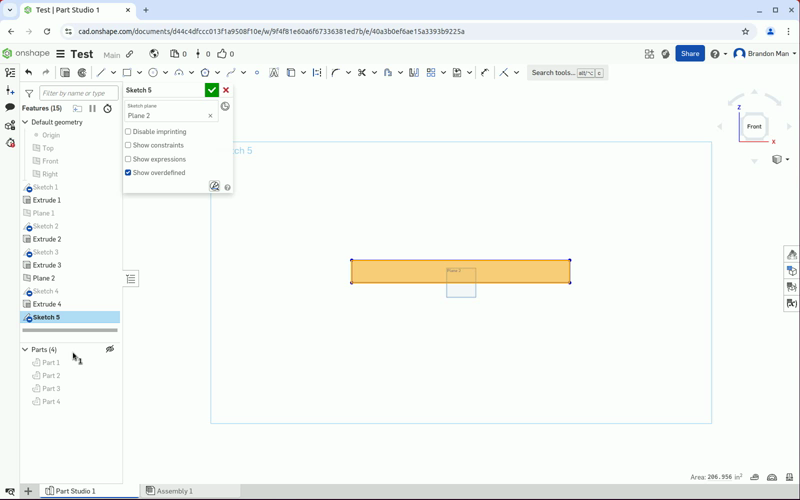
key(shift+e)
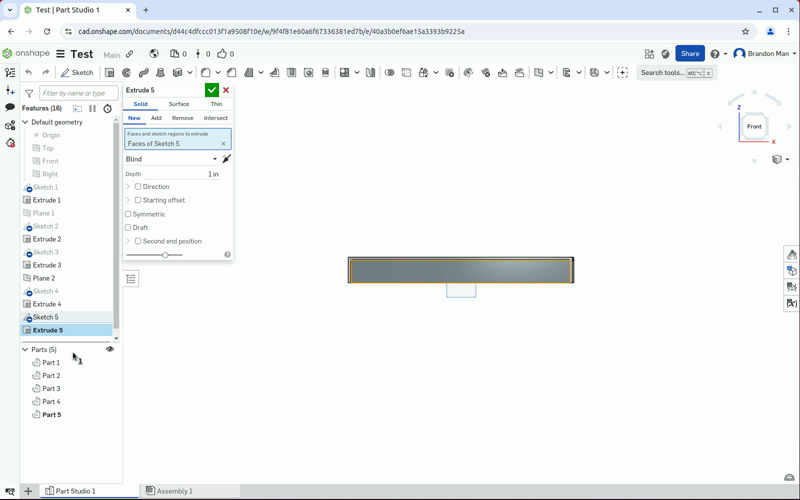
mouse_move(143, 106)
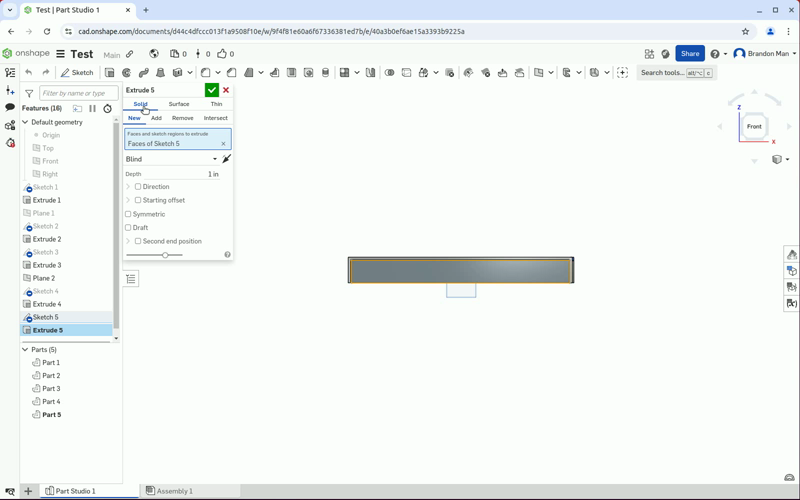
click(143, 106)
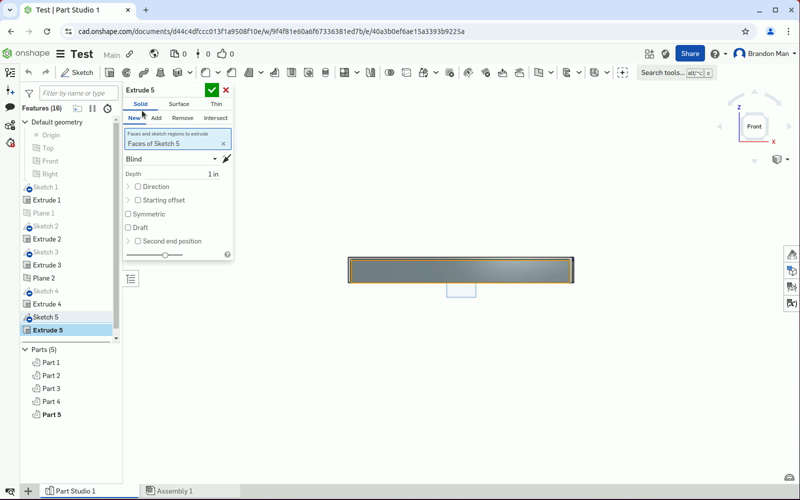
mouse_move(137, 120)
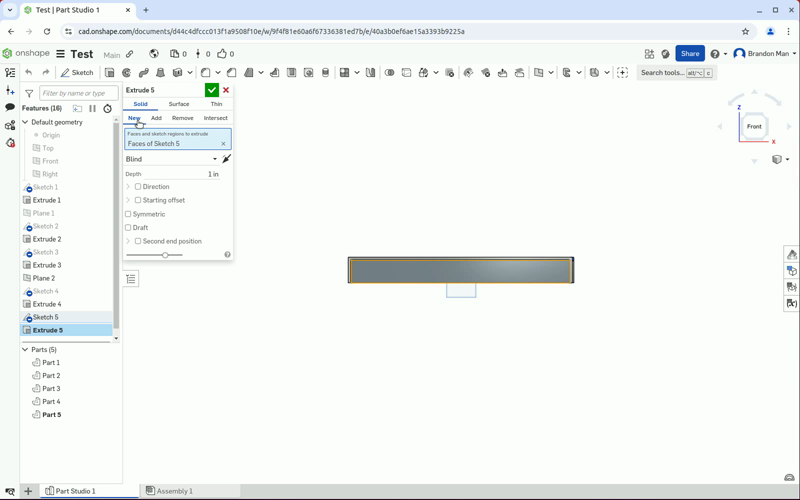
click(137, 120)
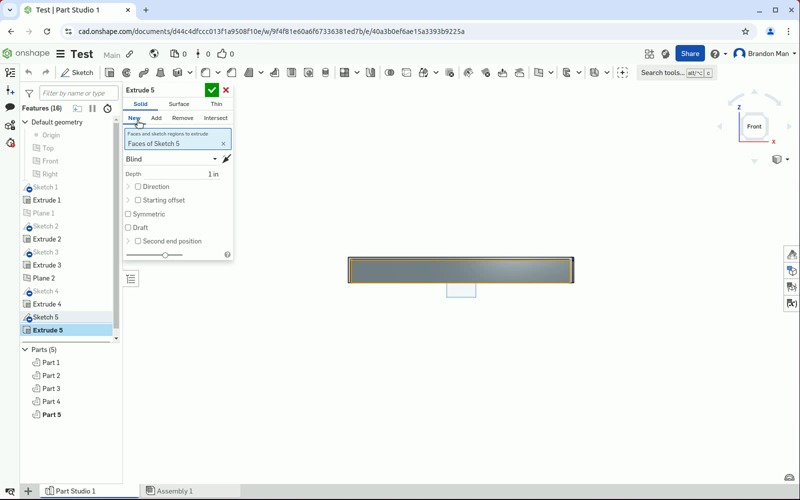
key(tab, 4)
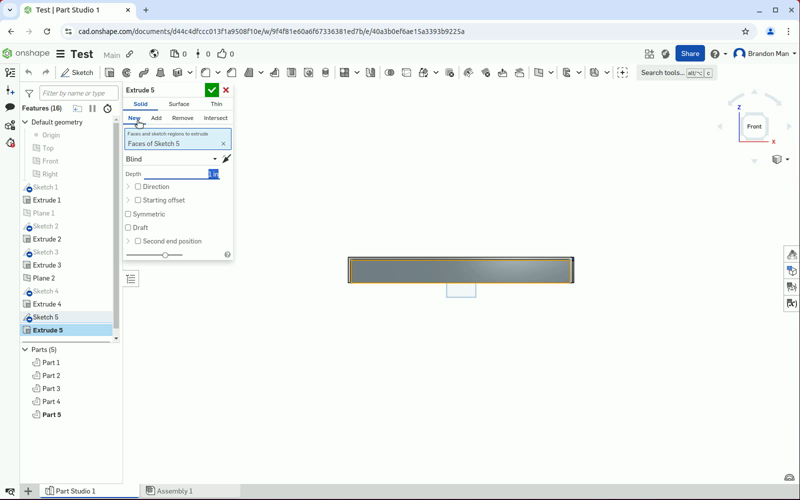
text(0.722)
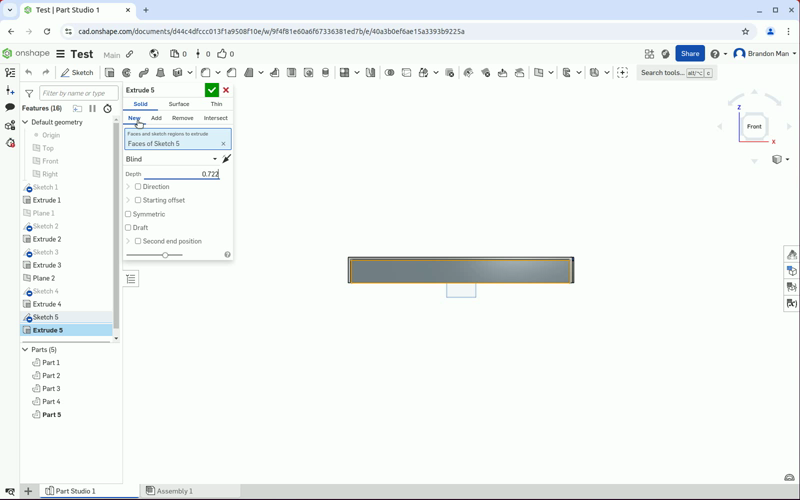
key(enter)
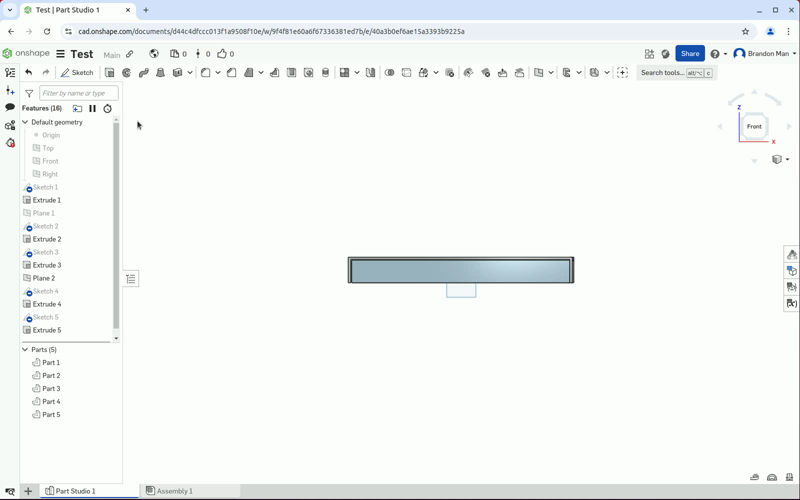
key(shift+h)
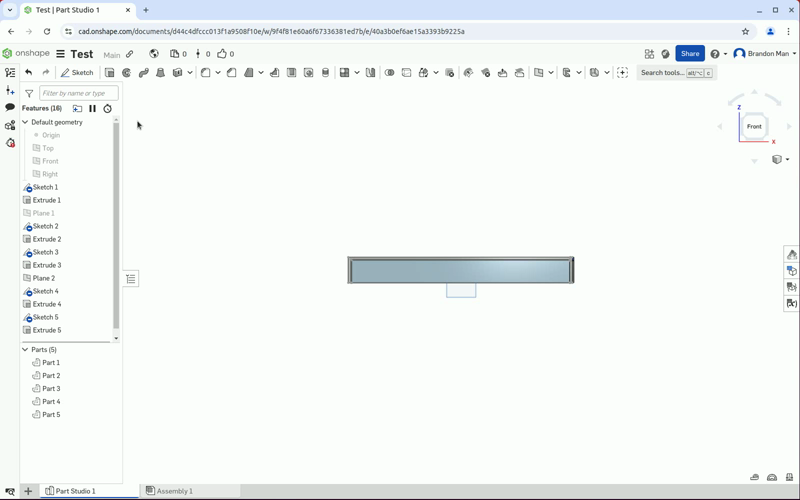
key(shift+h)
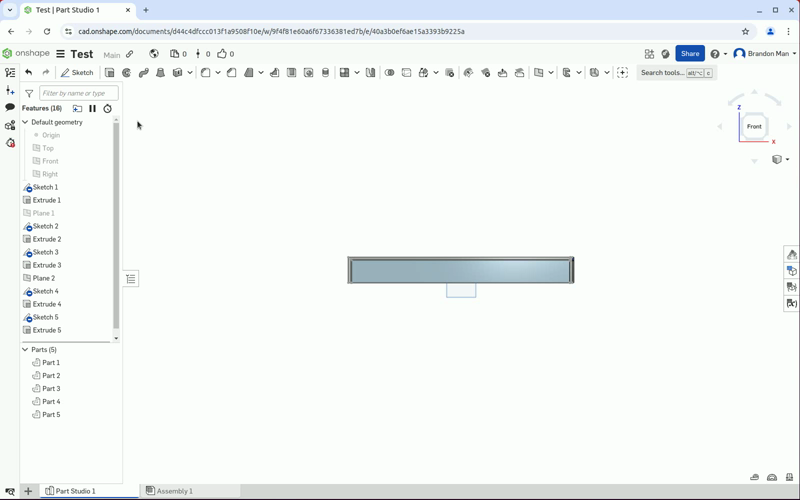
key(shift+7)
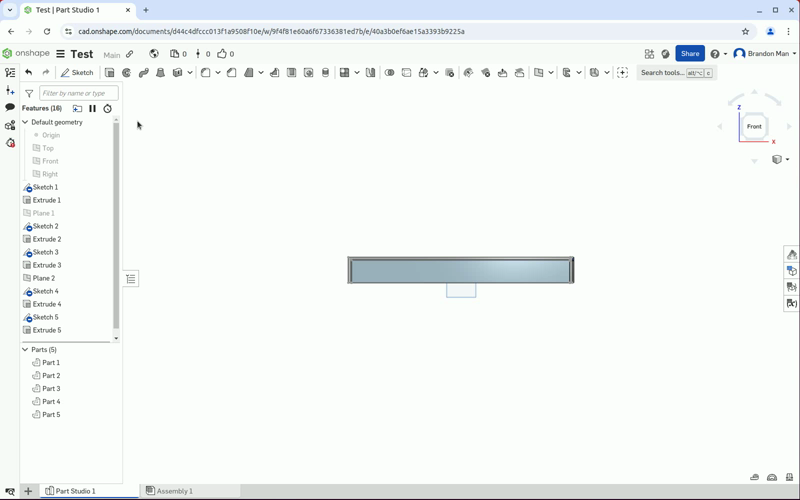
key(left, 2)
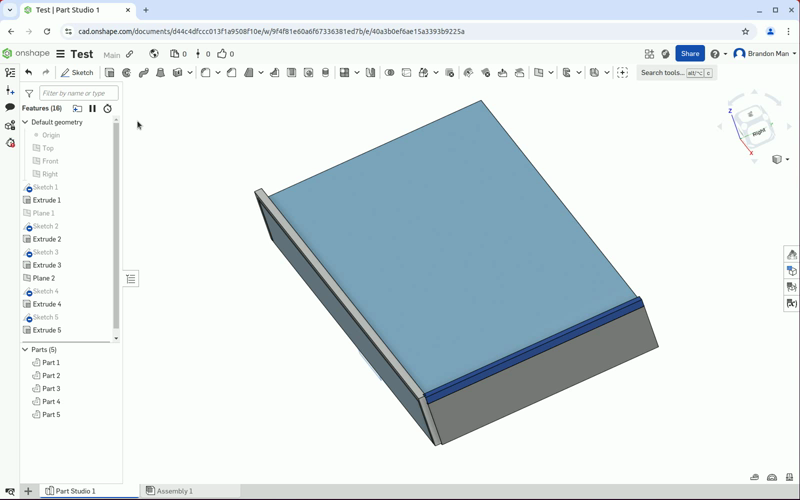
key(down, 2)
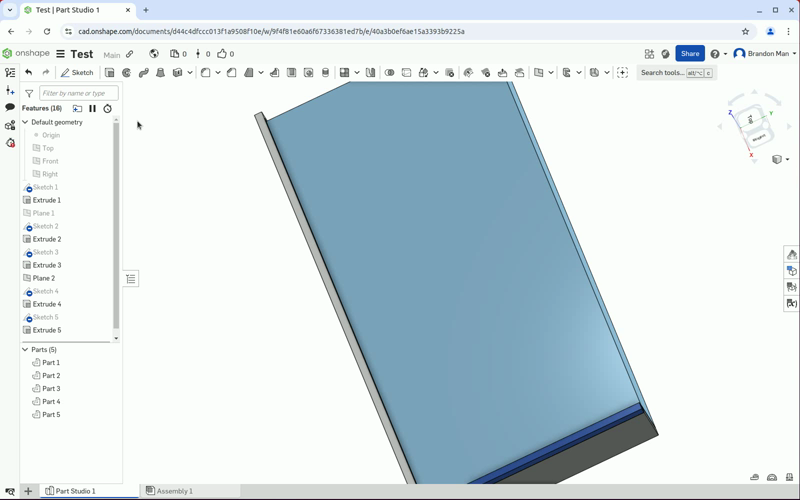
key(up, 2)
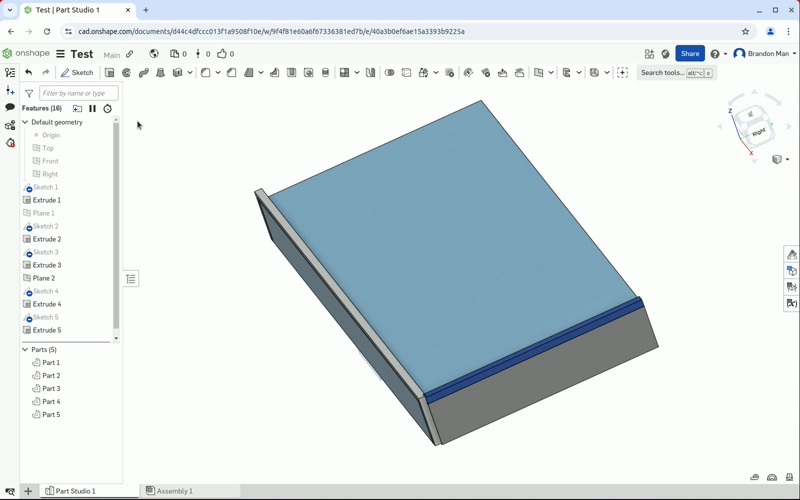
key(right, 2)
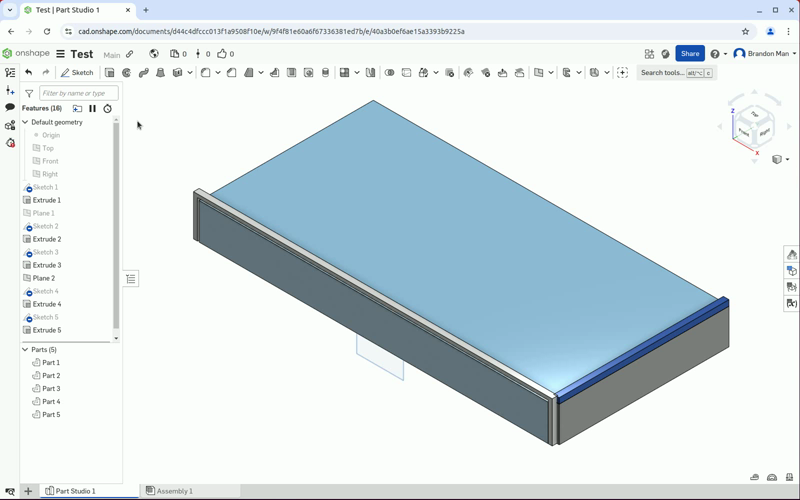
mouse_move(69, 189)
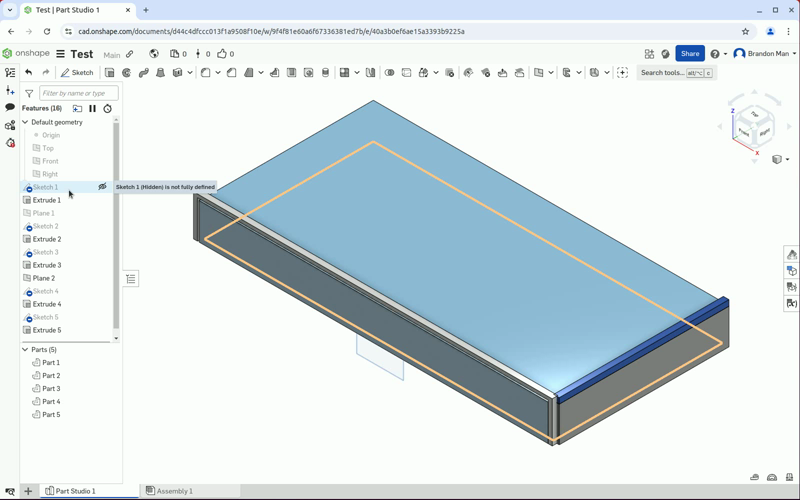
click(69, 189)